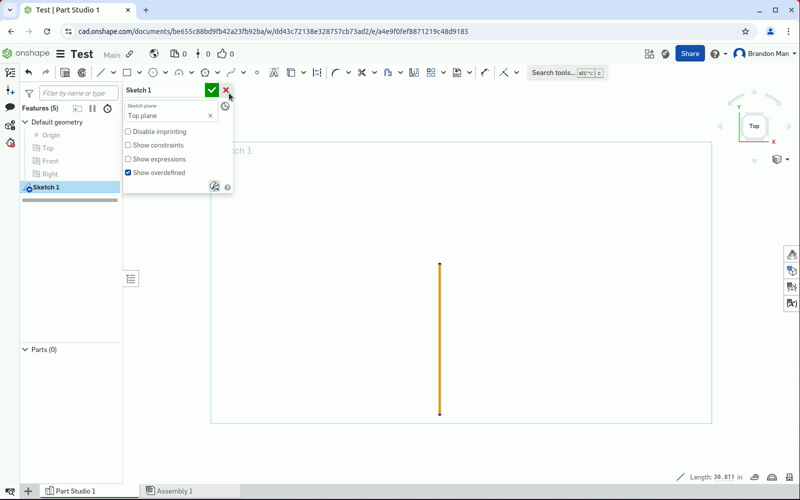
key(shift+h)
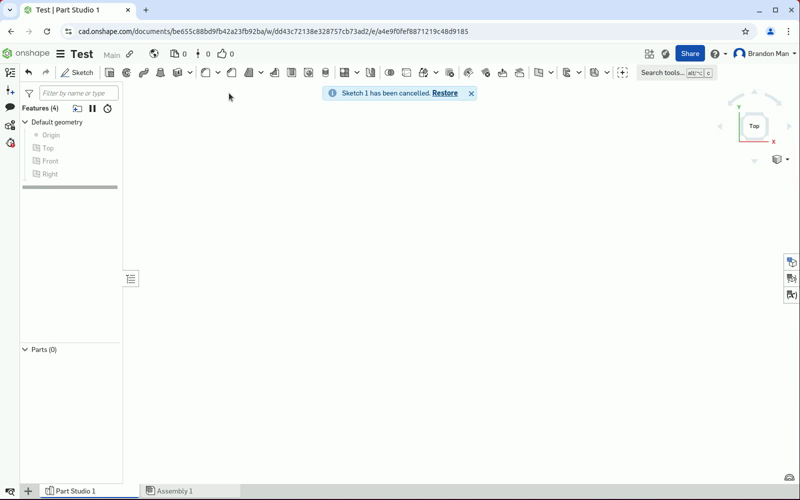
mouse_move(73, 352)
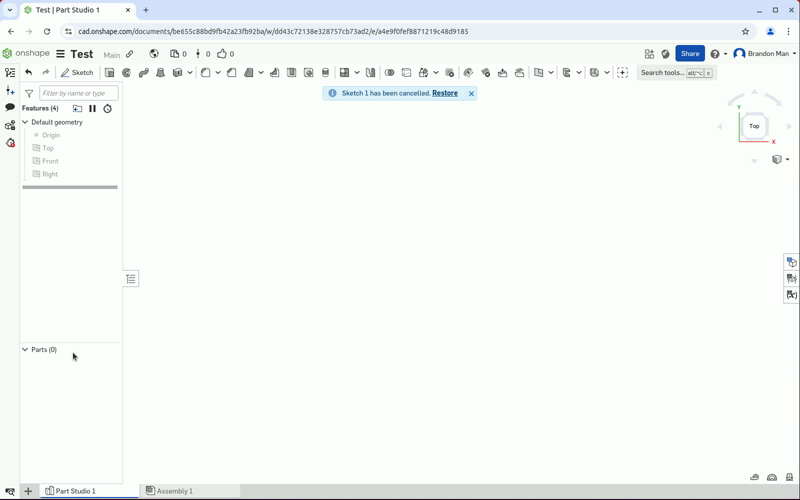
key(y)
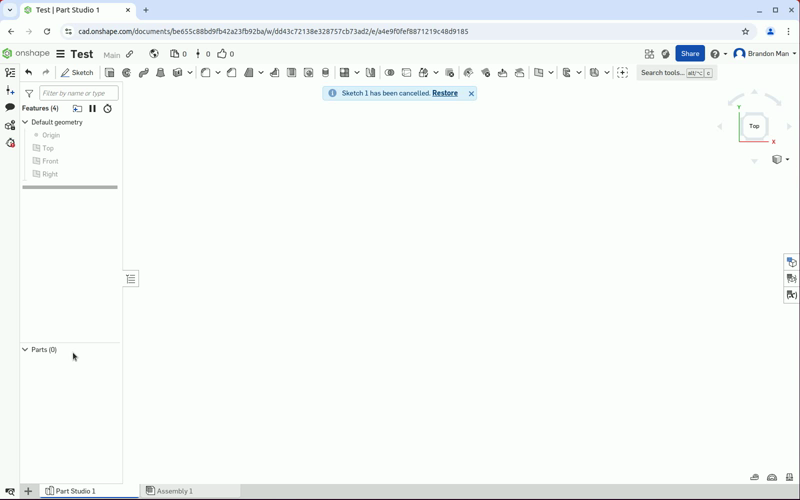
key(shift+p)
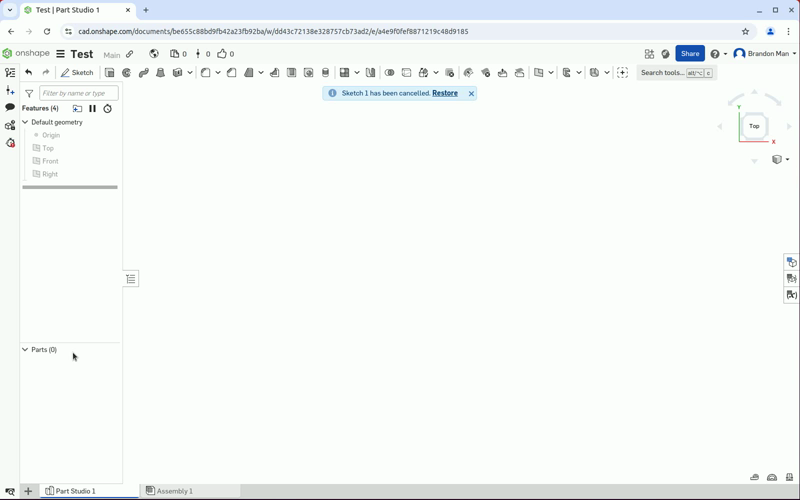
key(space)
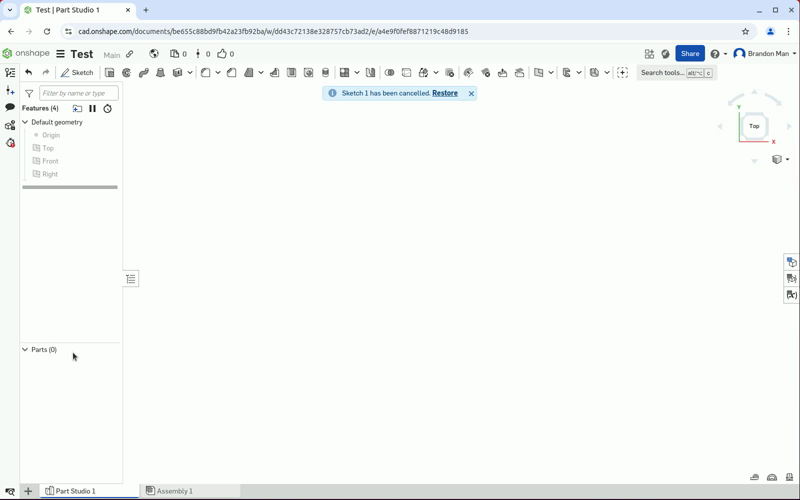
key_down(shift)
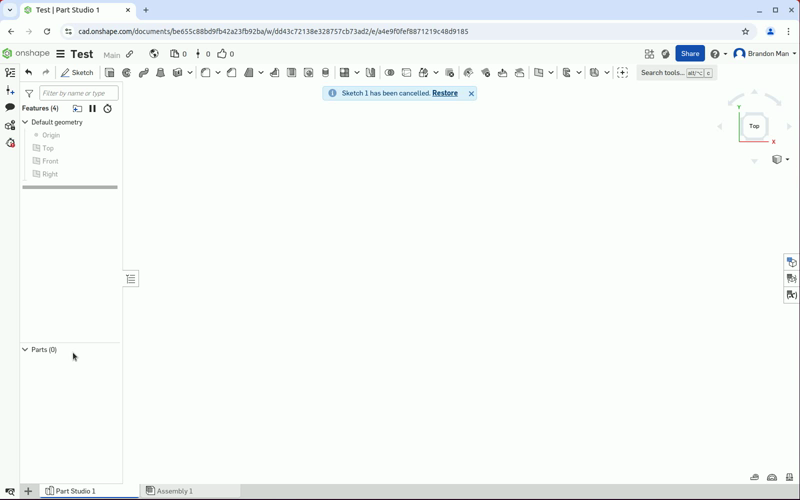
key(up)
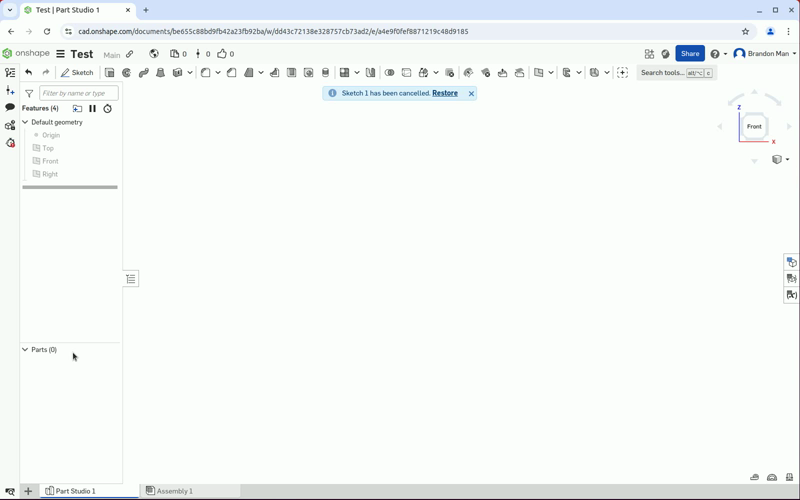
key_up(shift)
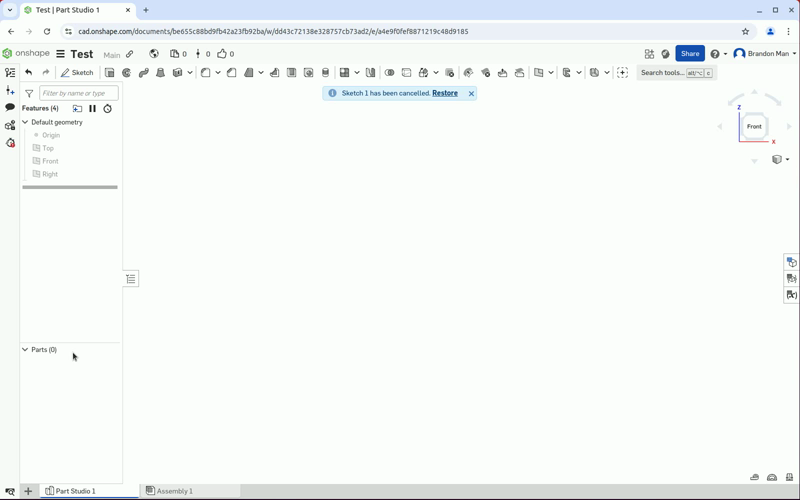
mouse_move(73, 352)
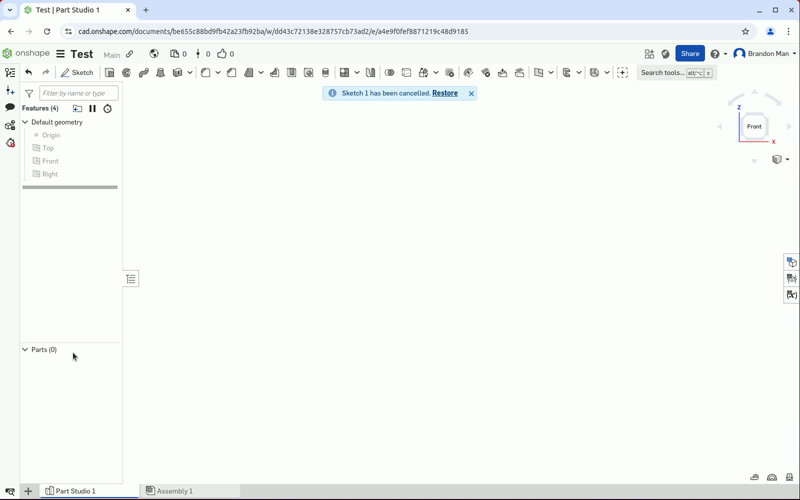
key(shift+y)
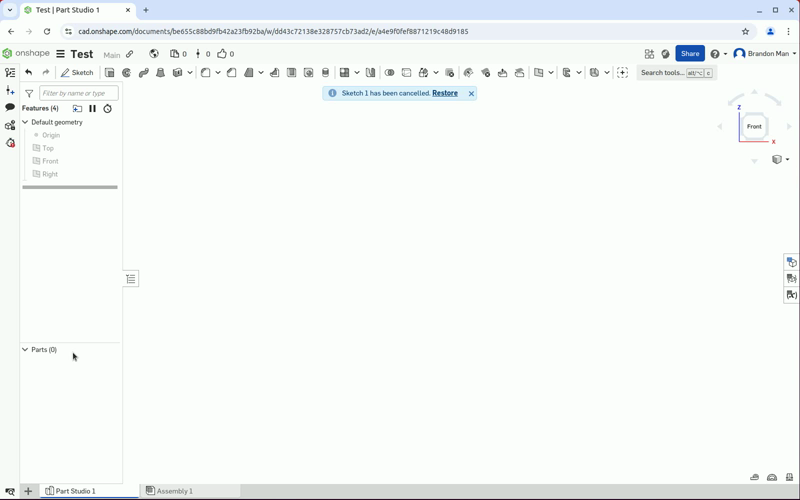
key(shift+s)
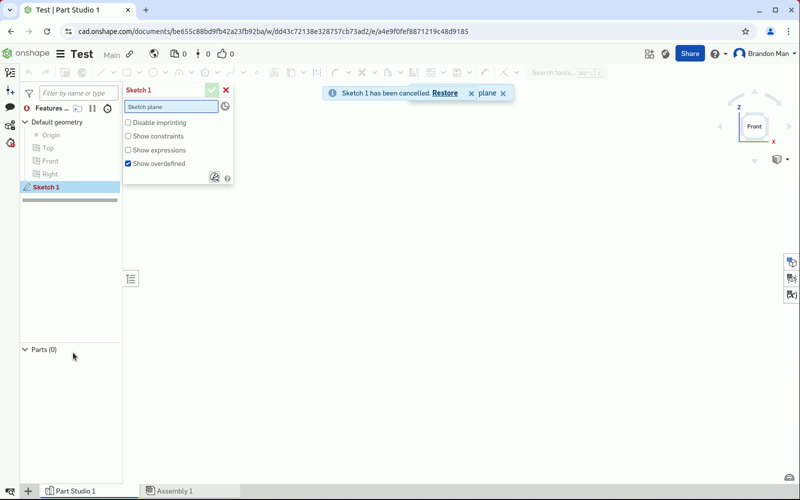
mouse_move(73, 163)
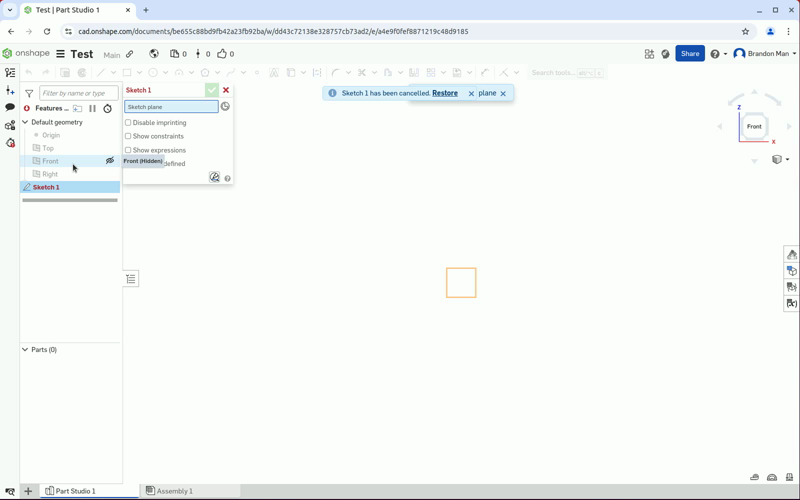
click(73, 163)
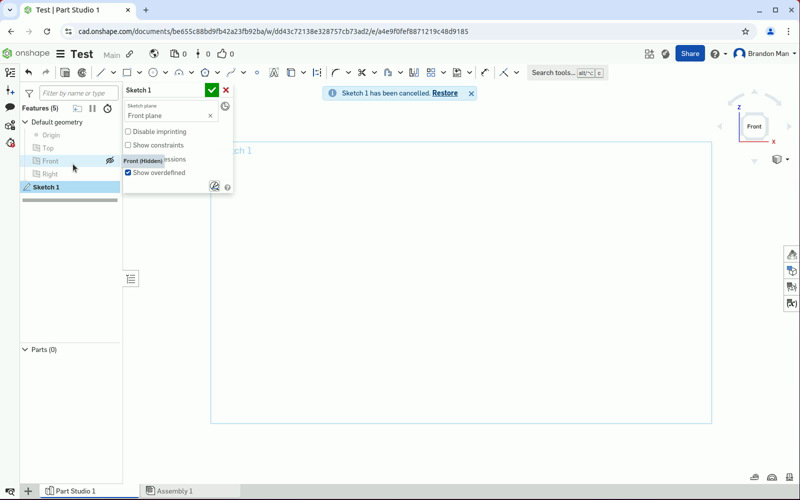
mouse_move(73, 352)
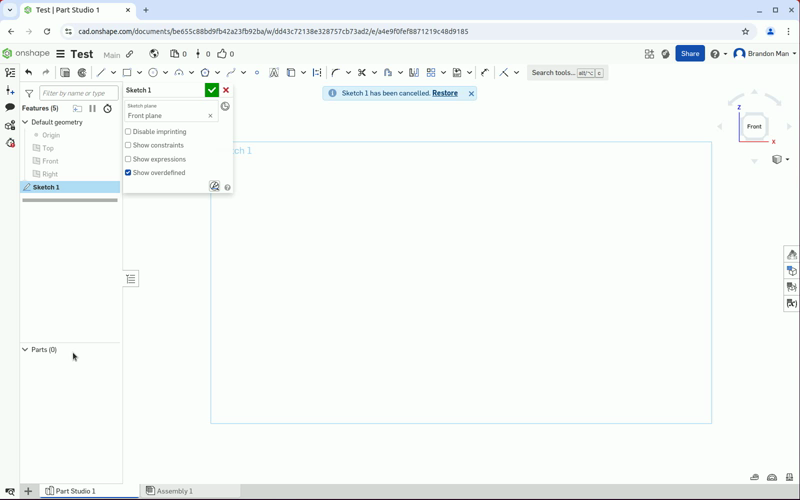
key(y)
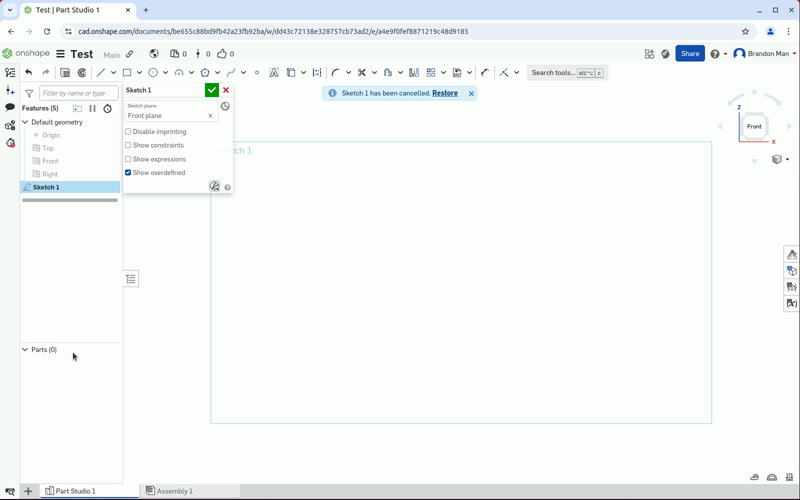
key(a)
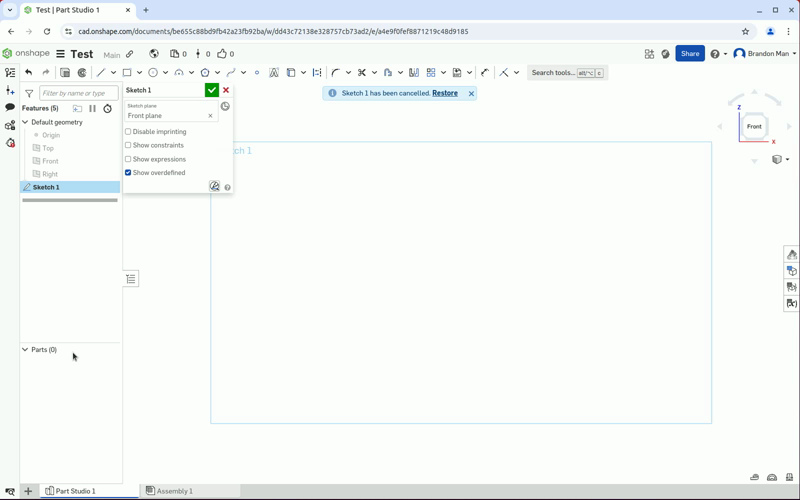
key_down(shift)
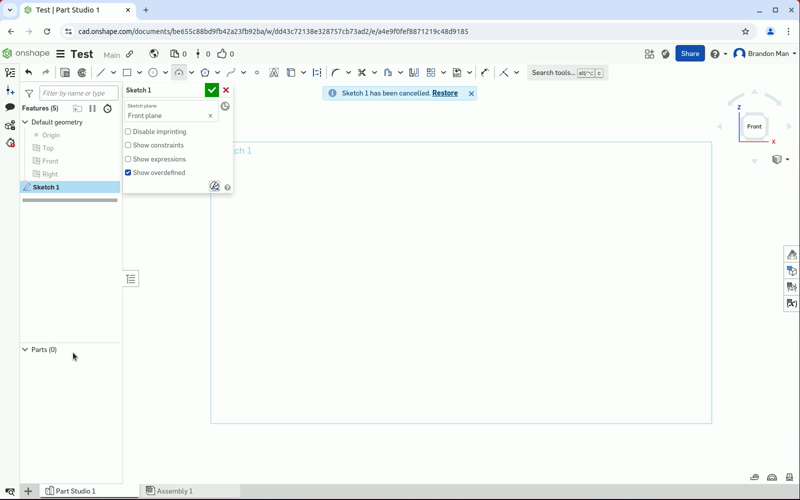
mouse_move(433, 279)
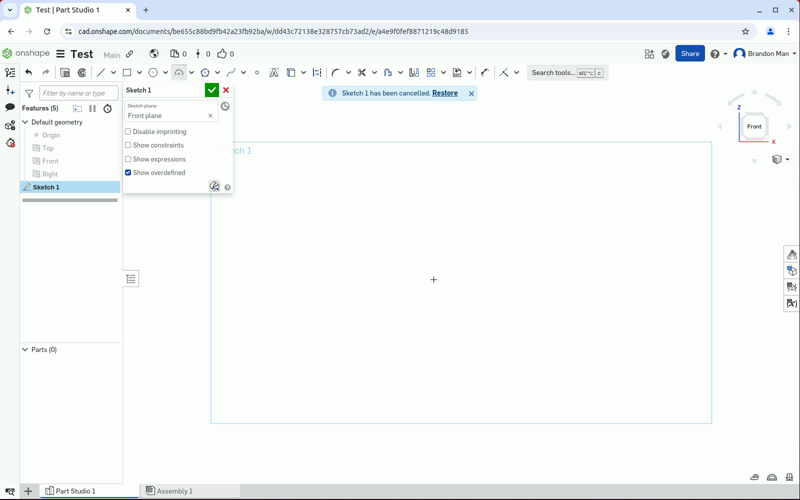
click(433, 279)
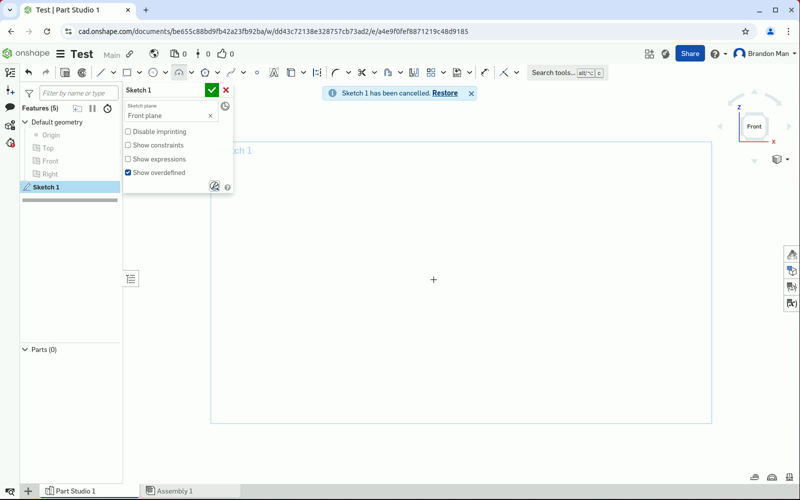
key_up(shift)
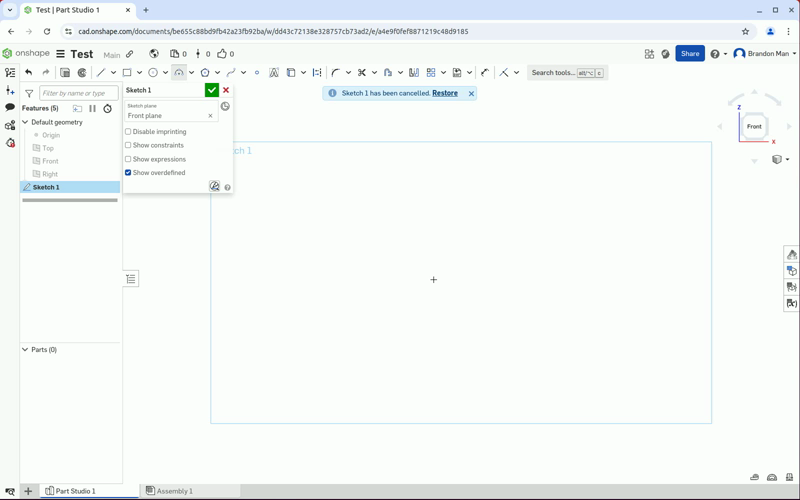
key_down(shift)
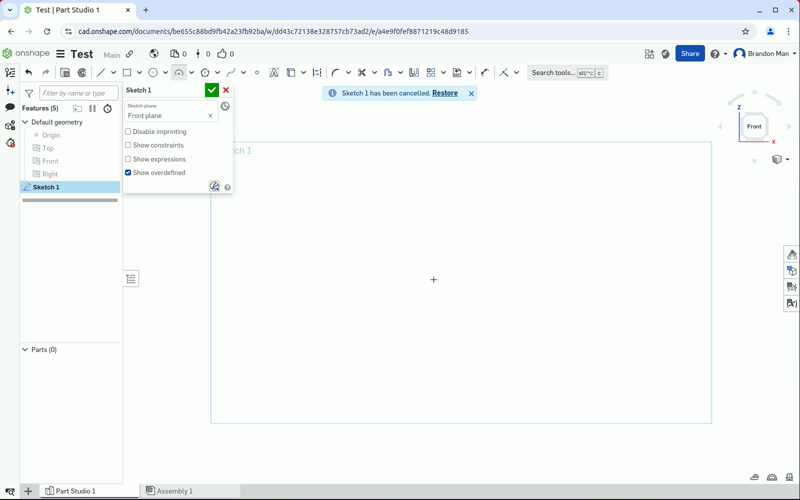
mouse_move(487, 279)
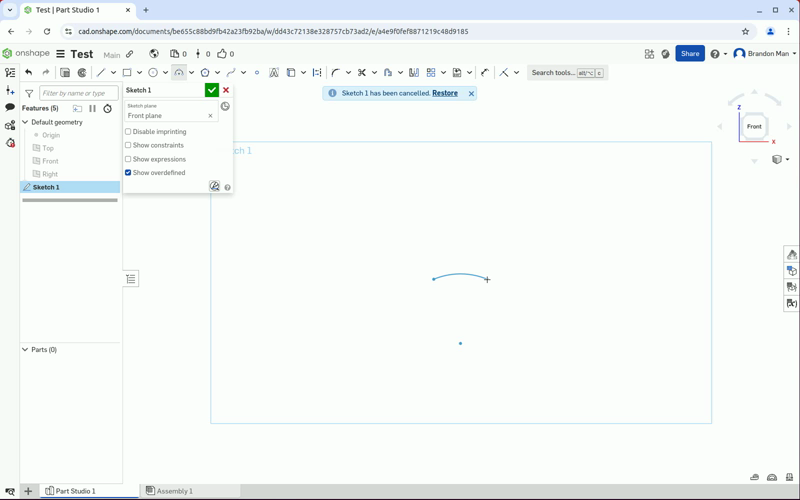
click(487, 279)
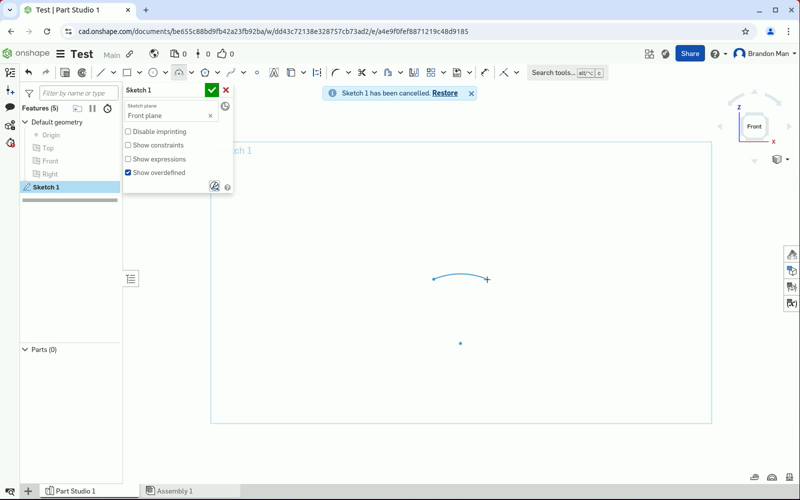
mouse_move(460, 255)
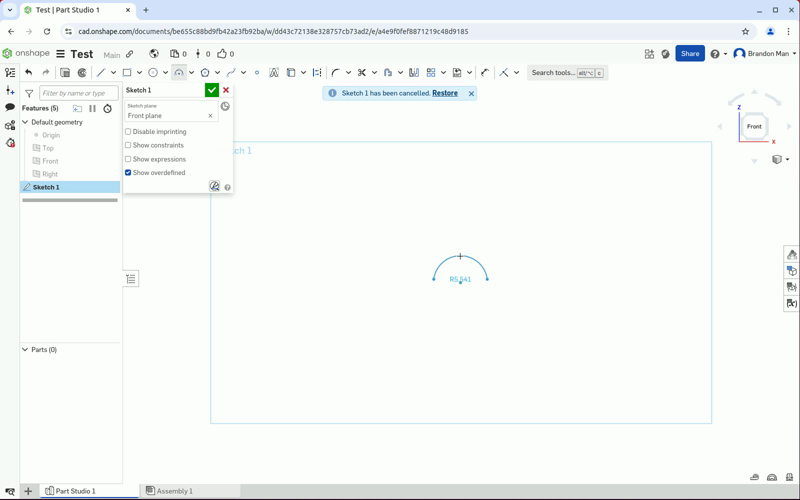
click(460, 255)
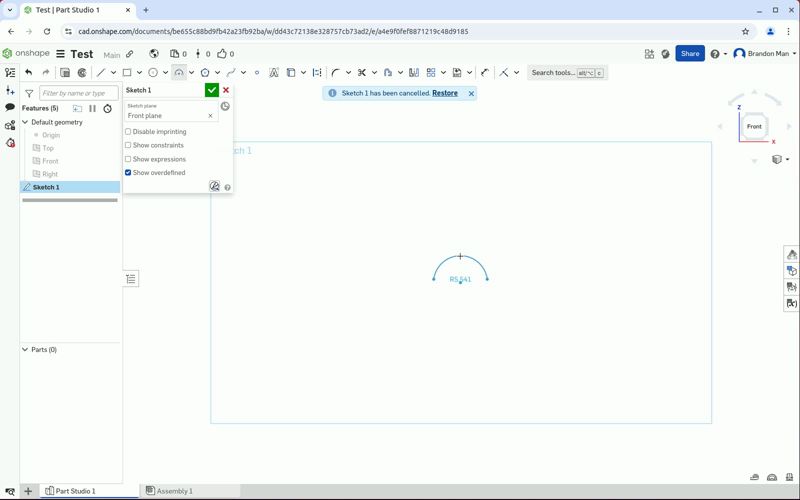
key_up(shift)
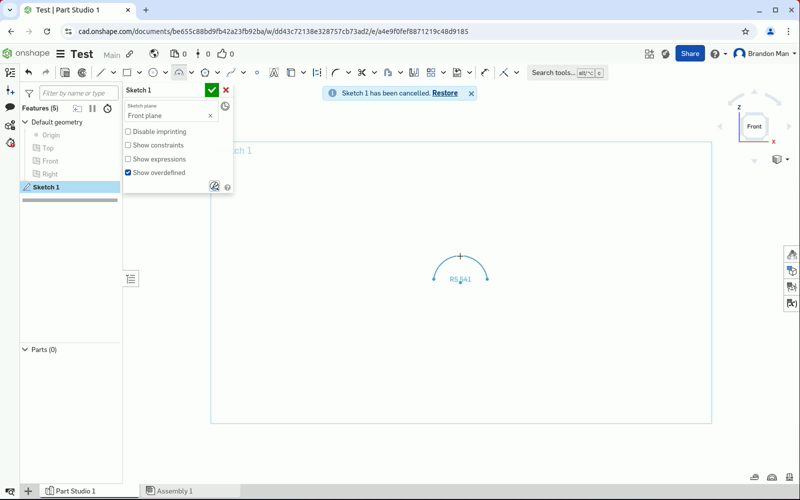
key(esc)
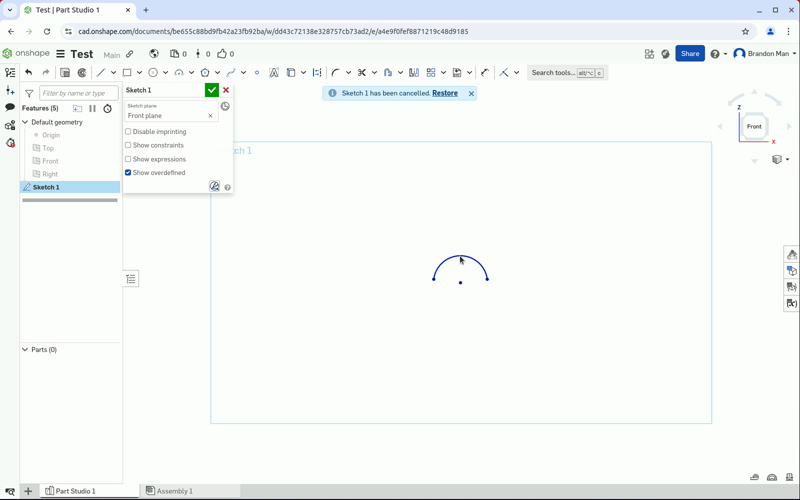
key(l)
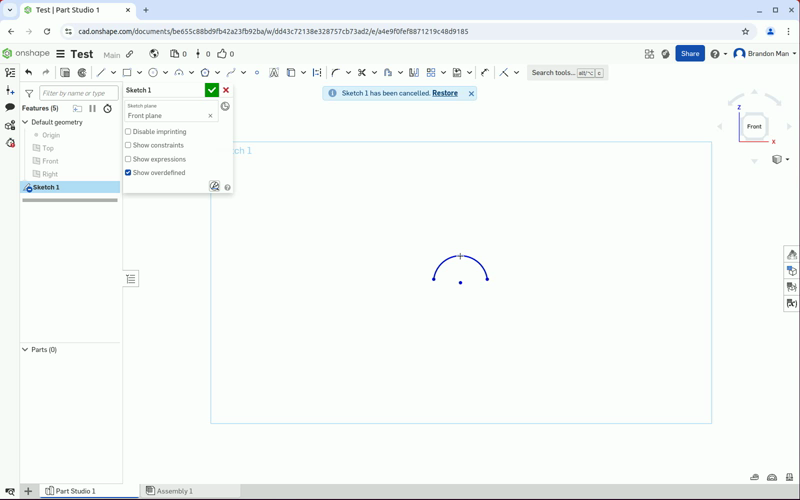
mouse_move(487, 279)
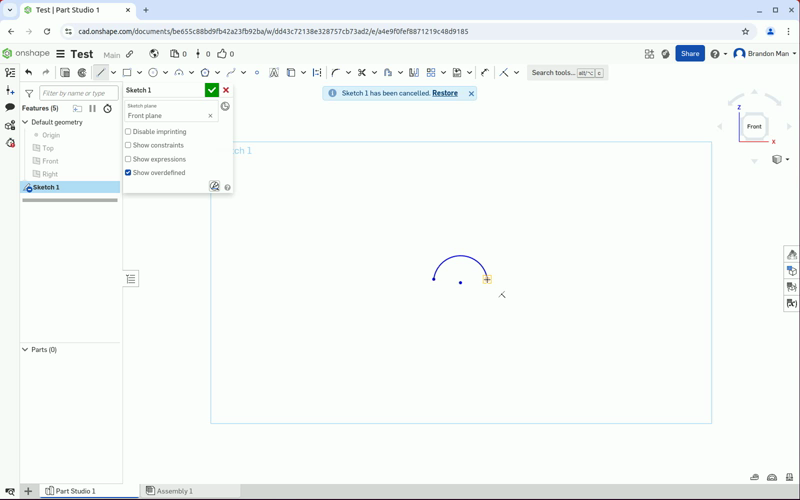
click(487, 279)
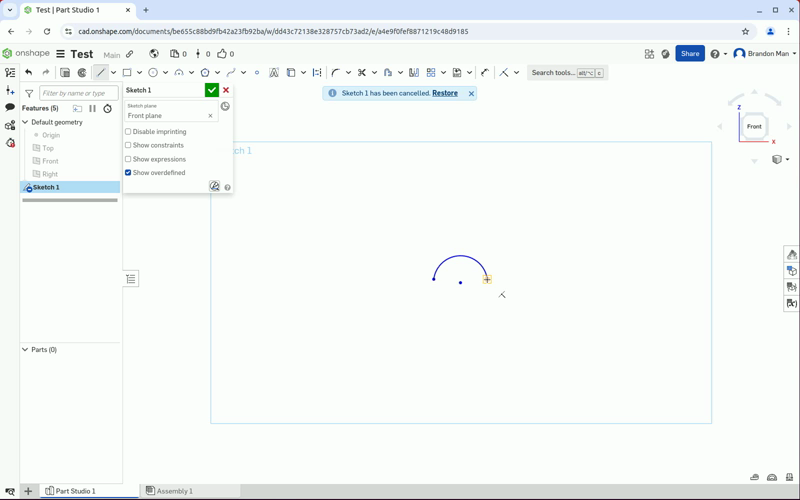
key_down(shift)
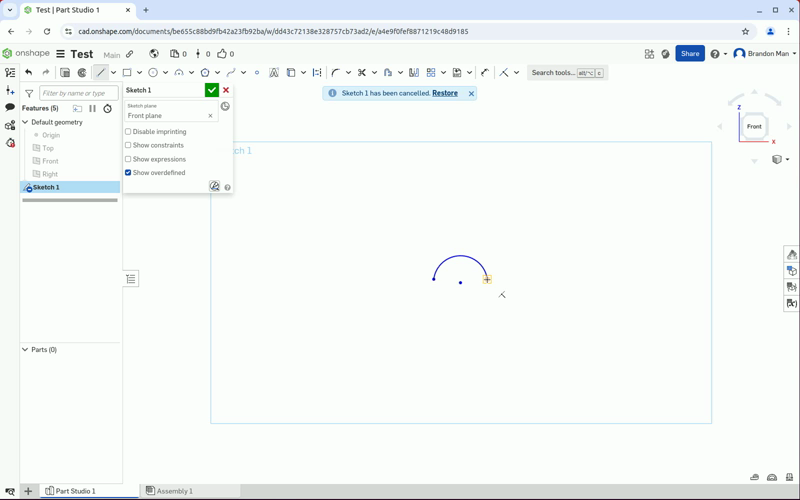
mouse_move(476, 186)
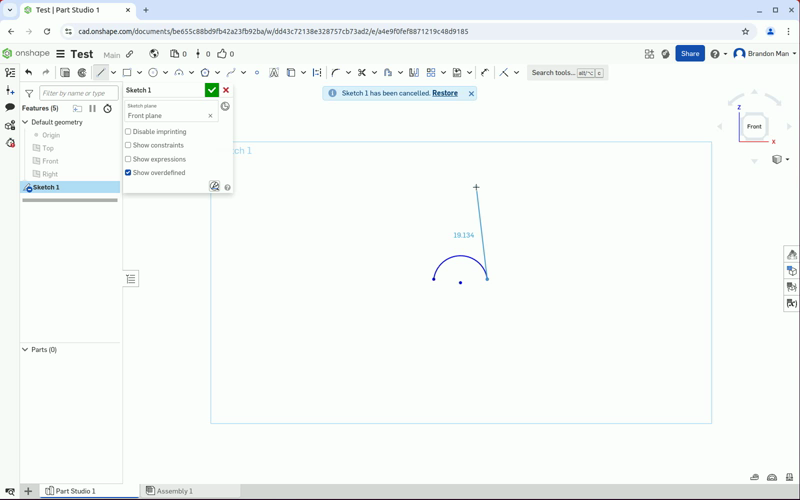
click(476, 186)
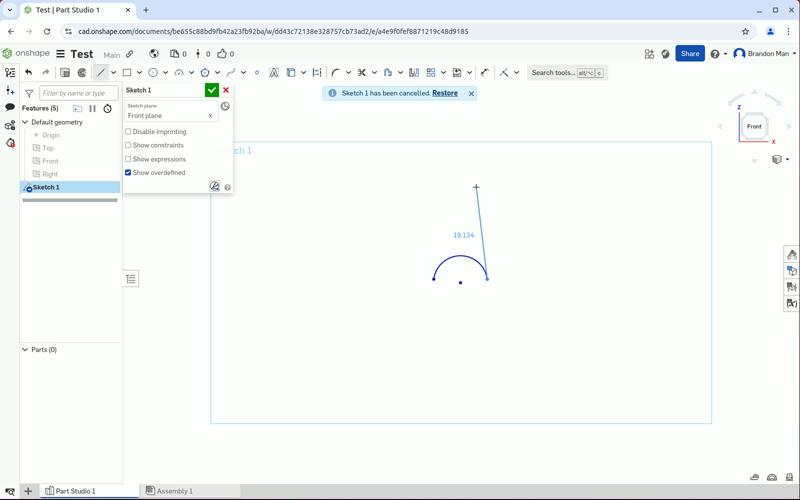
key_up(shift)
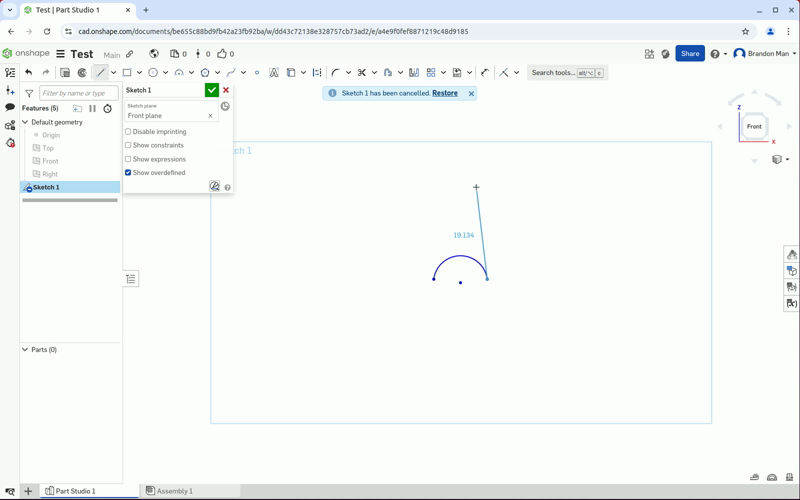
key(esc)
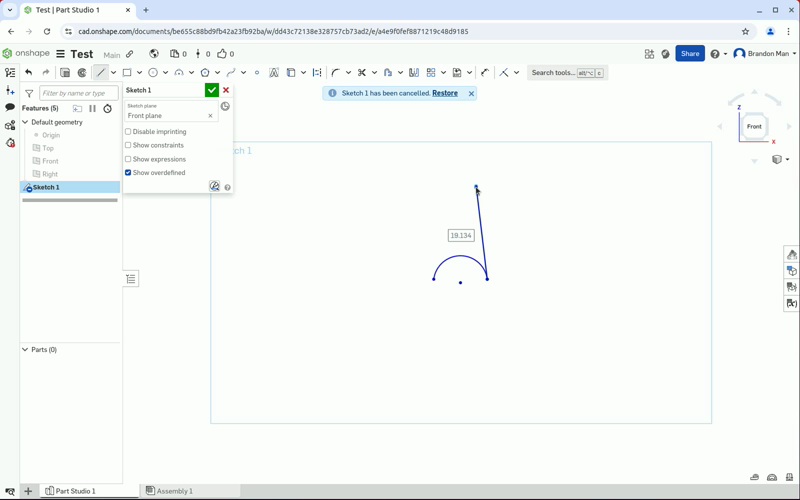
key(a)
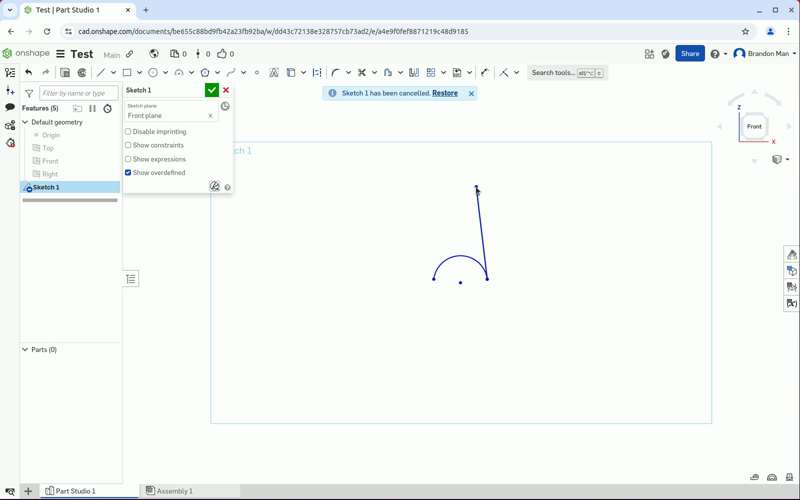
mouse_move(476, 186)
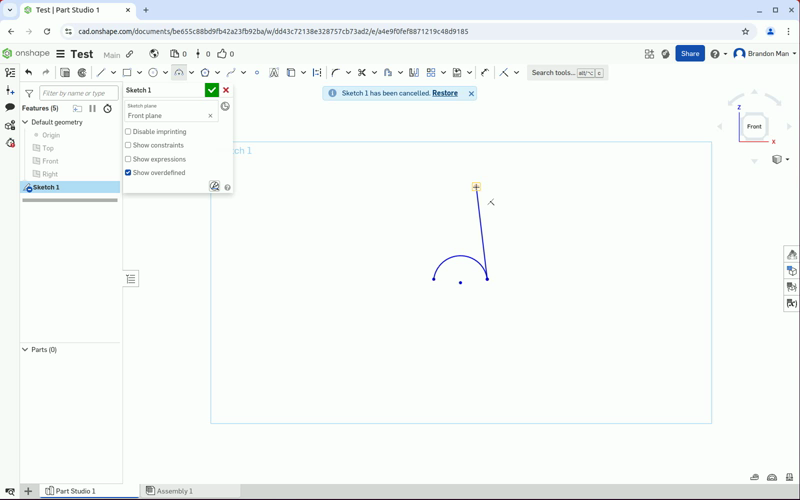
click(476, 186)
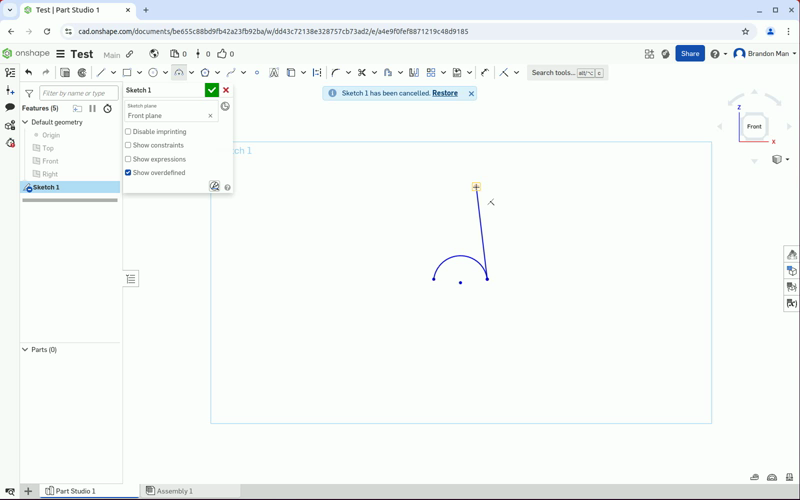
key_down(shift)
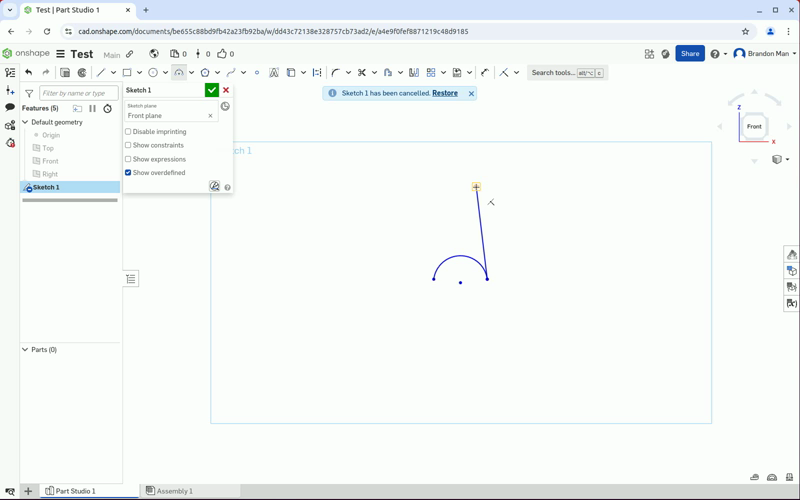
mouse_move(444, 185)
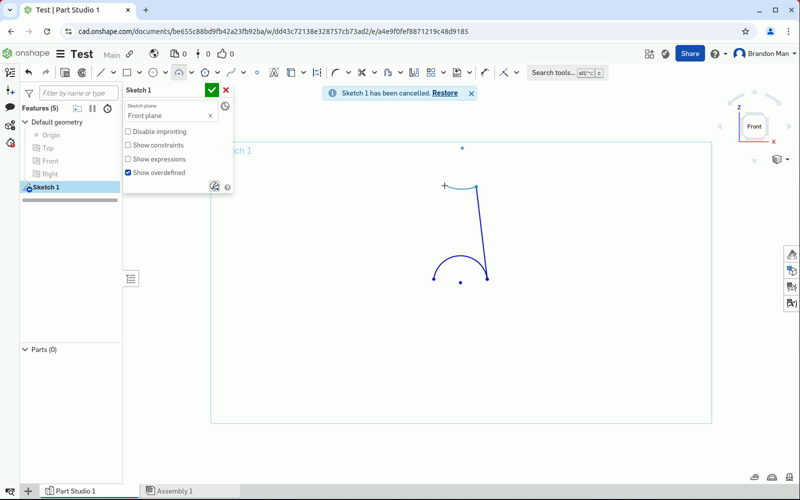
click(444, 185)
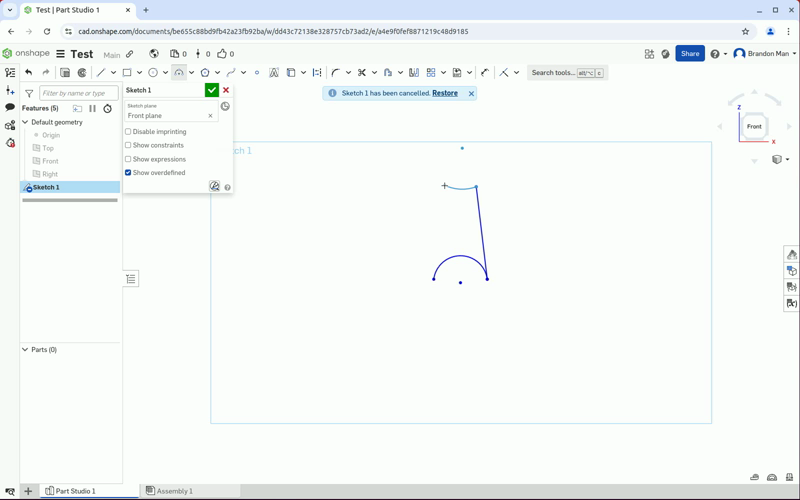
mouse_move(459, 202)
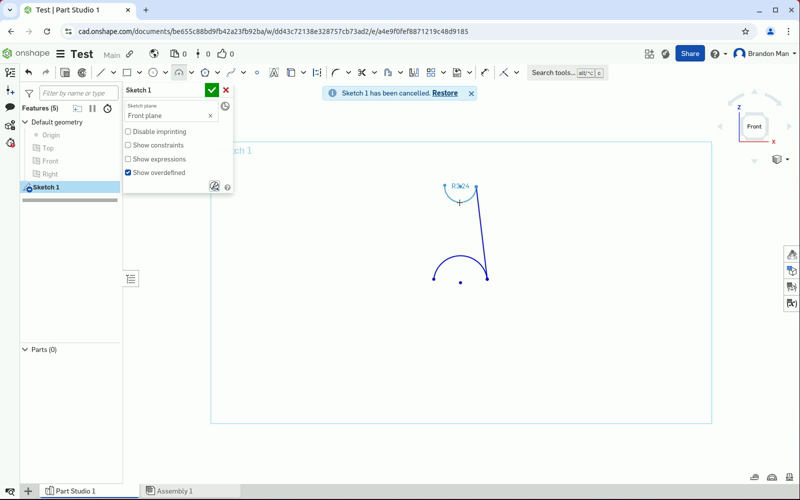
click(459, 202)
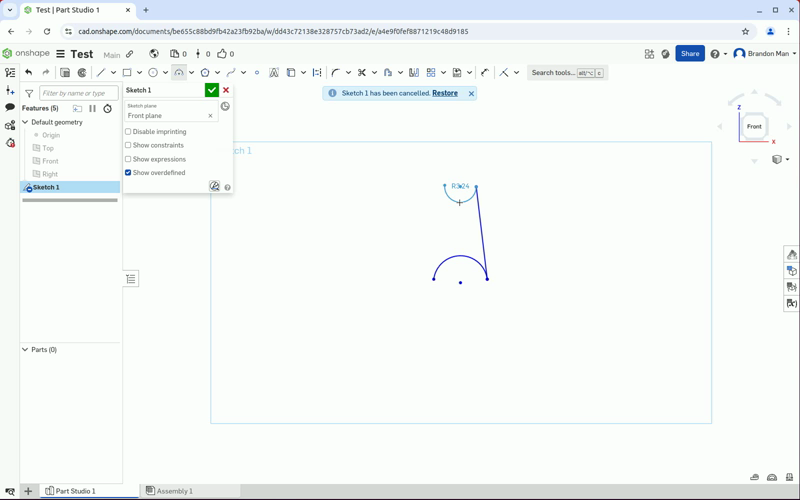
key_up(shift)
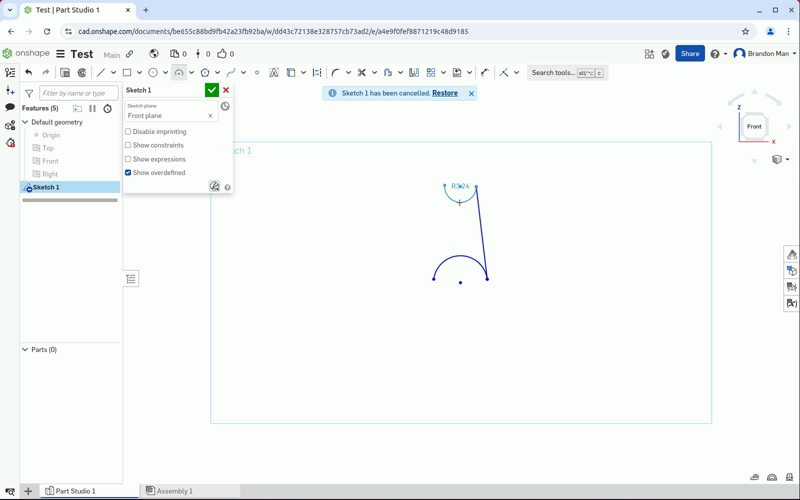
key(esc)
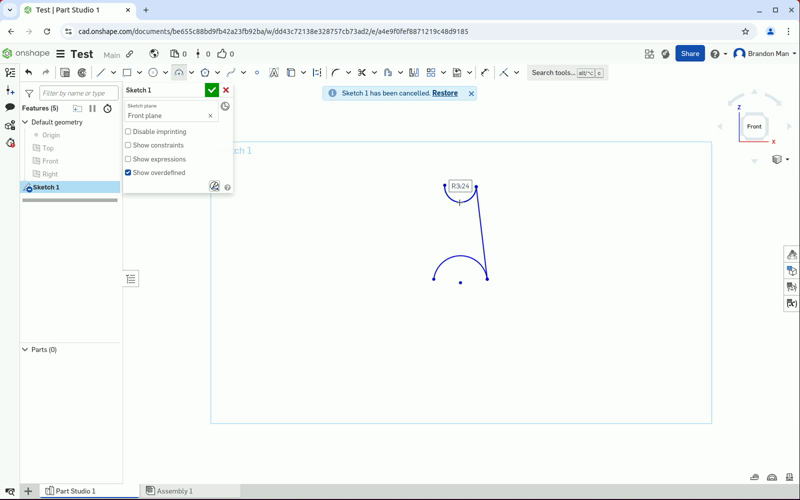
key(l)
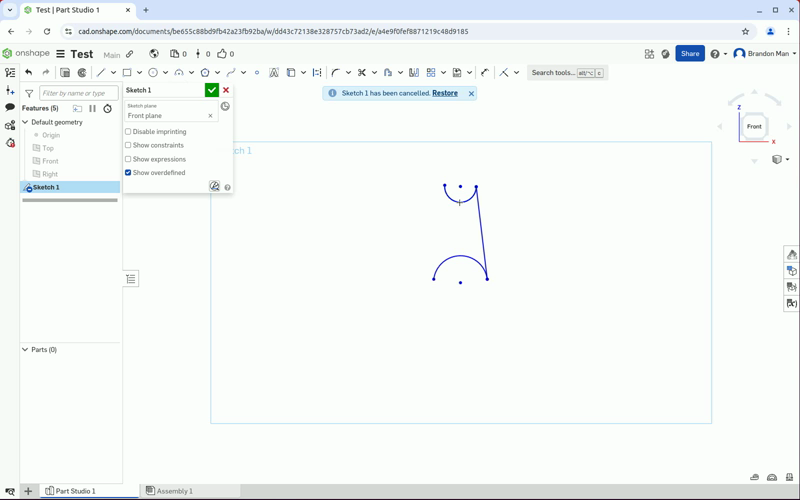
mouse_move(444, 185)
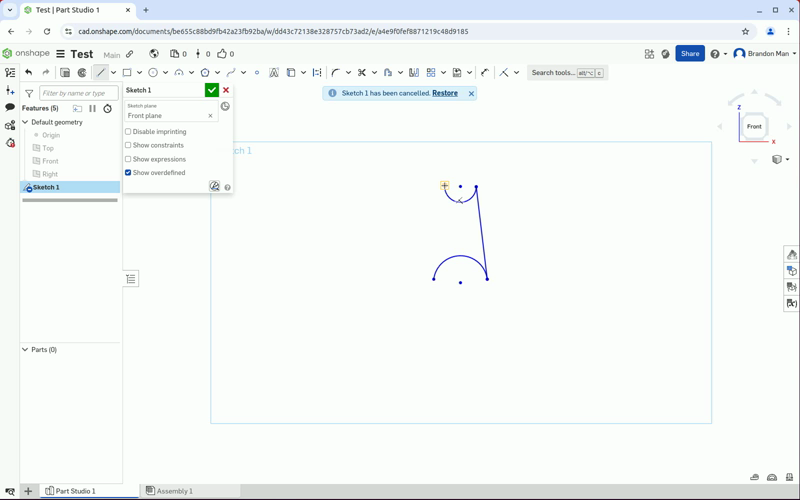
click(444, 185)
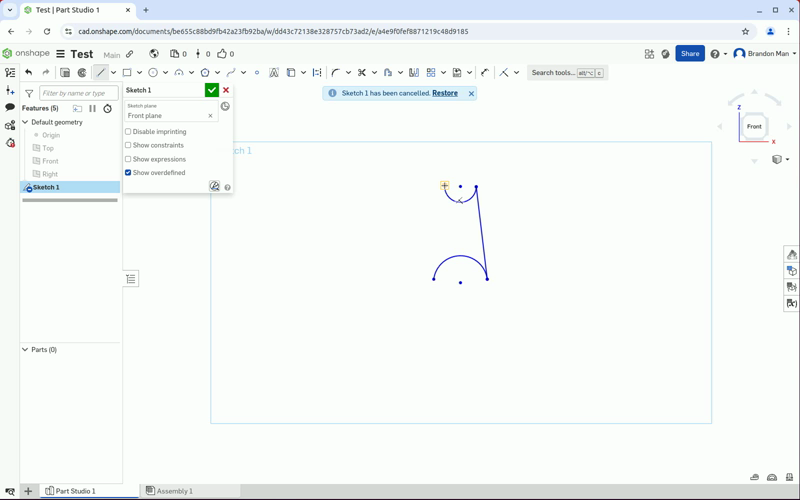
key_down(shift)
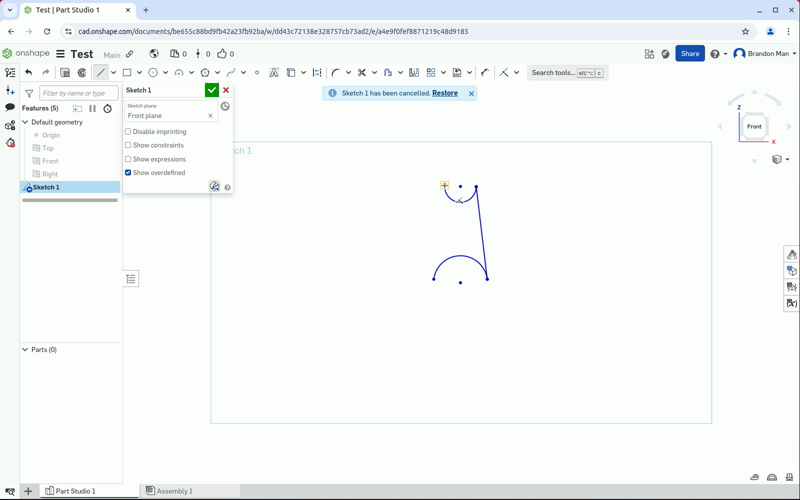
mouse_move(433, 279)
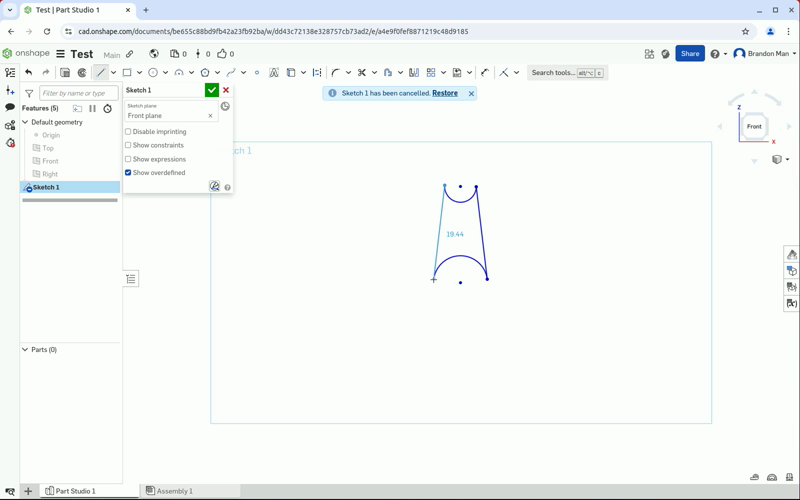
key_up(shift)
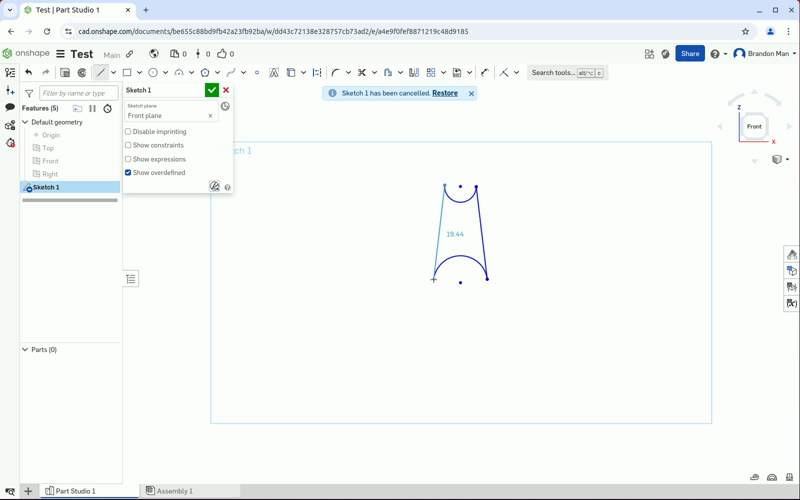
click(433, 279)
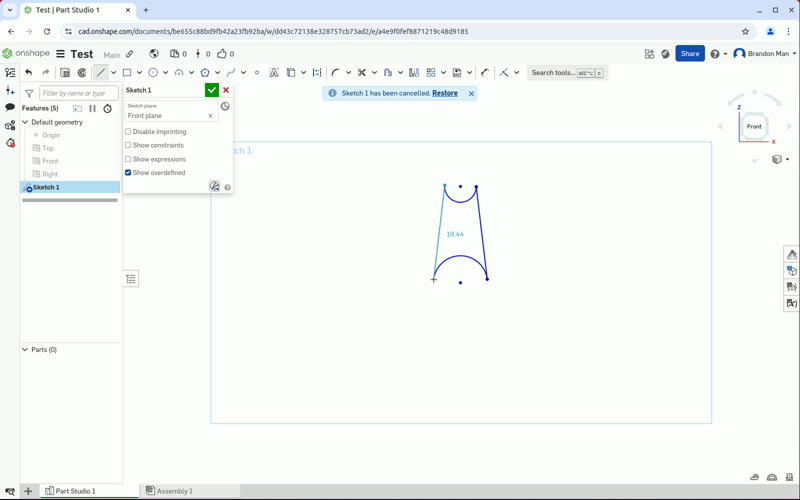
key(esc)
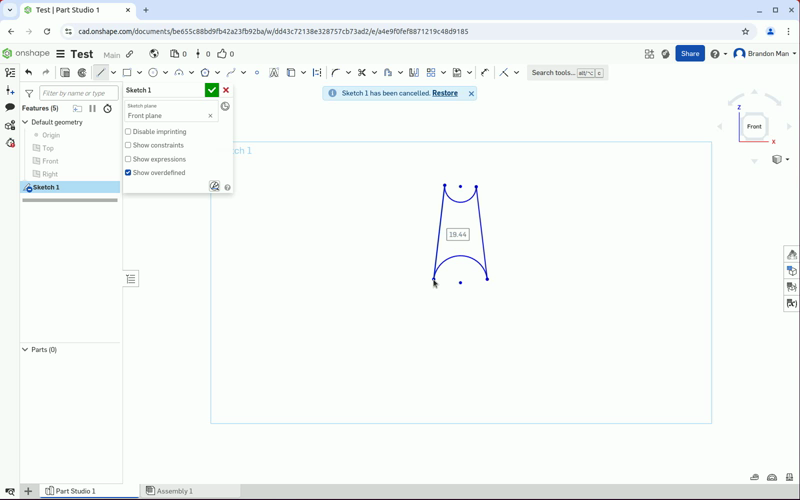
key(c)
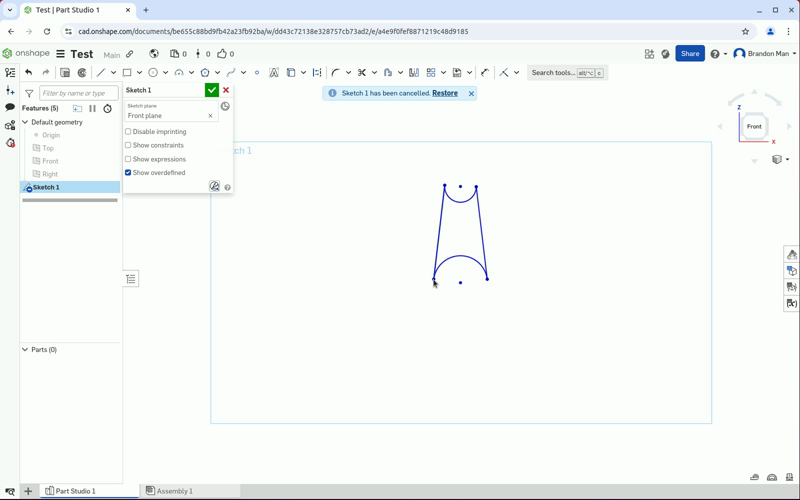
key_down(shift)
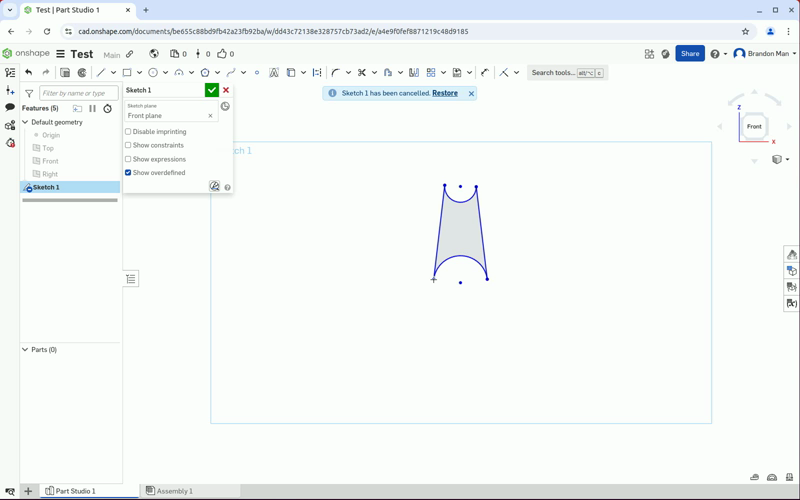
mouse_move(457, 215)
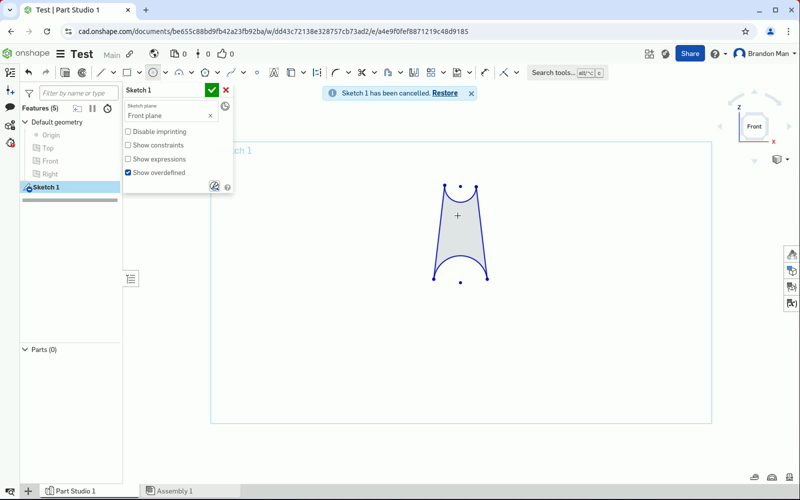
click(457, 215)
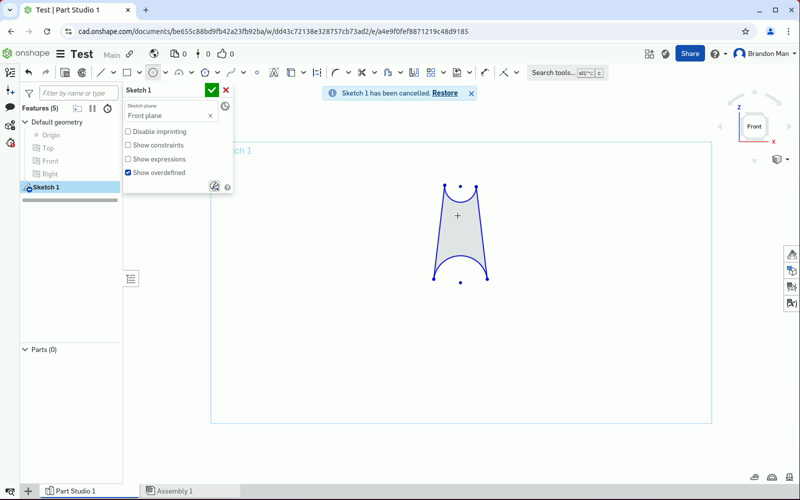
key_up(shift)
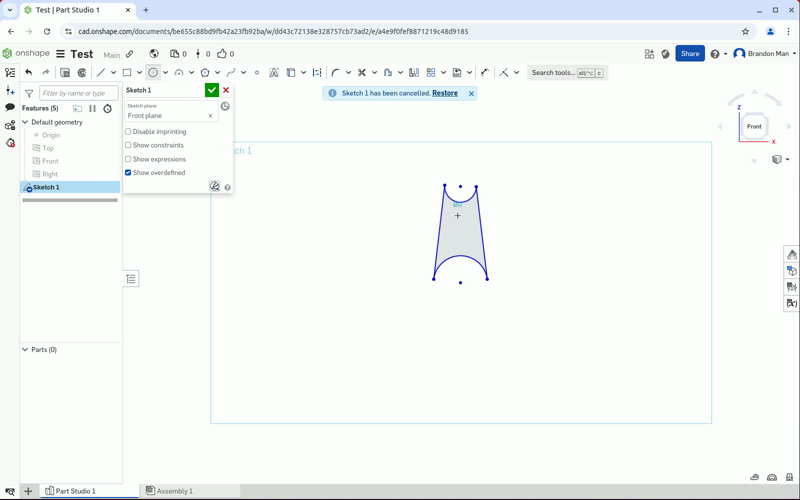
mouse_move(460, 215)
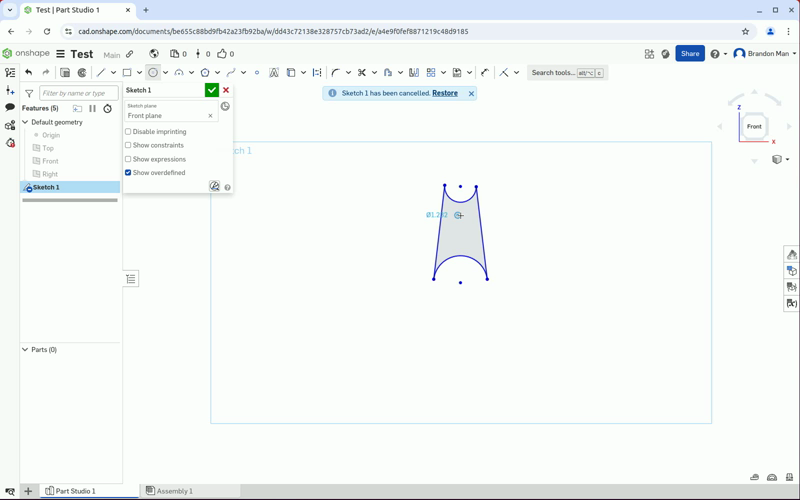
click(460, 215)
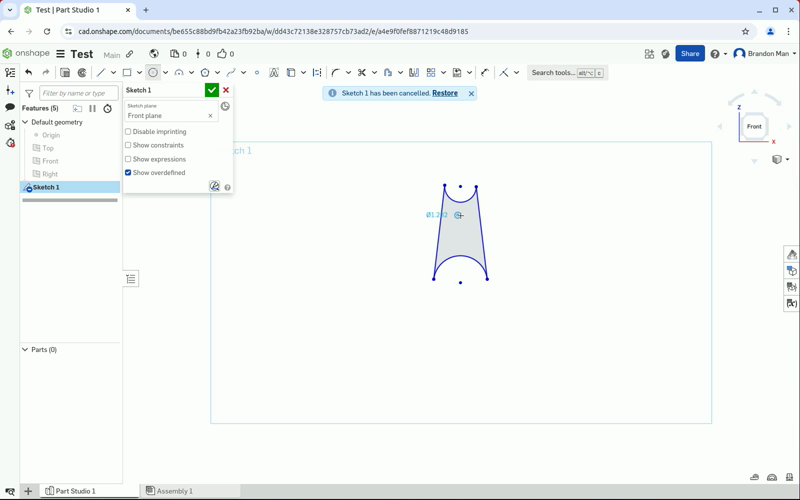
key(esc)
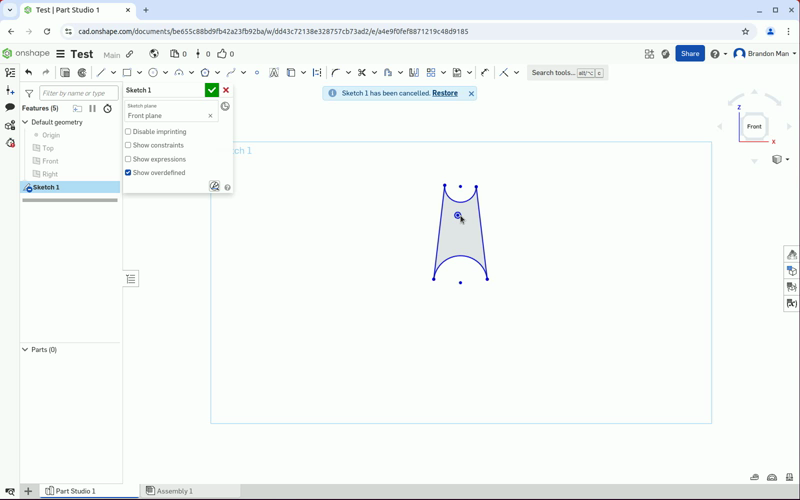
mouse_move(462, 251)
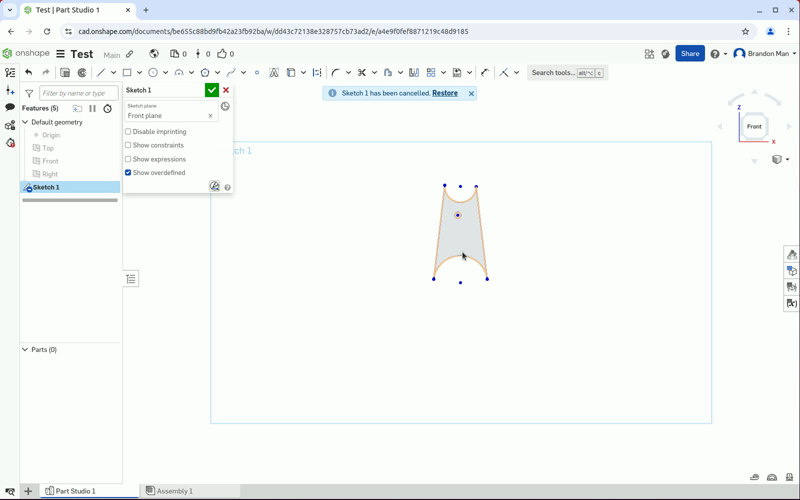
click(462, 251)
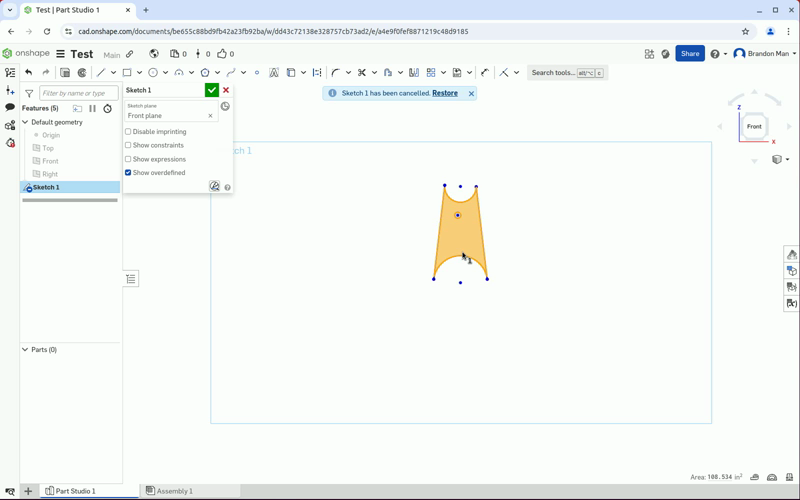
mouse_move(73, 352)
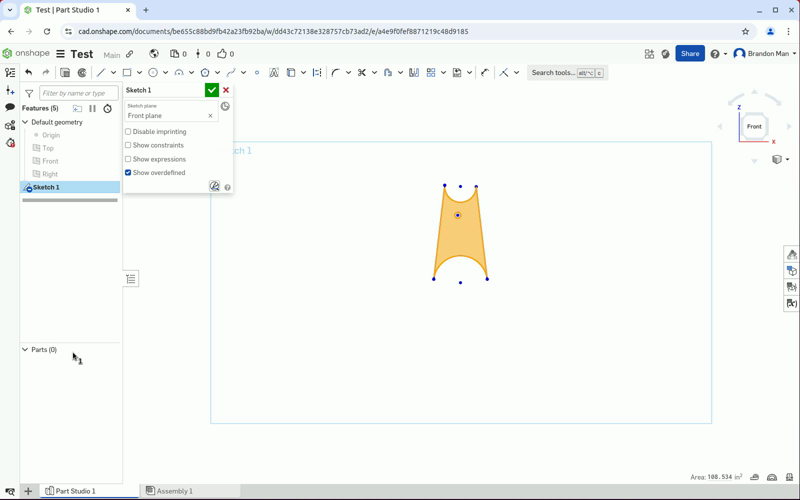
key(shift+y)
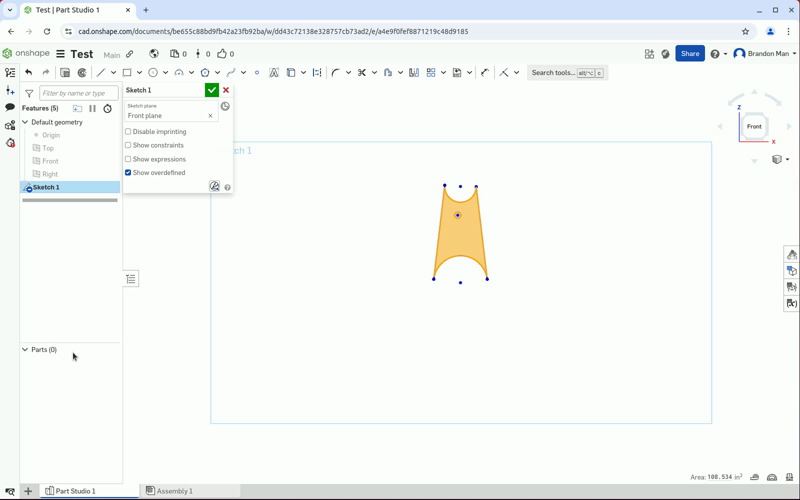
key(shift+e)
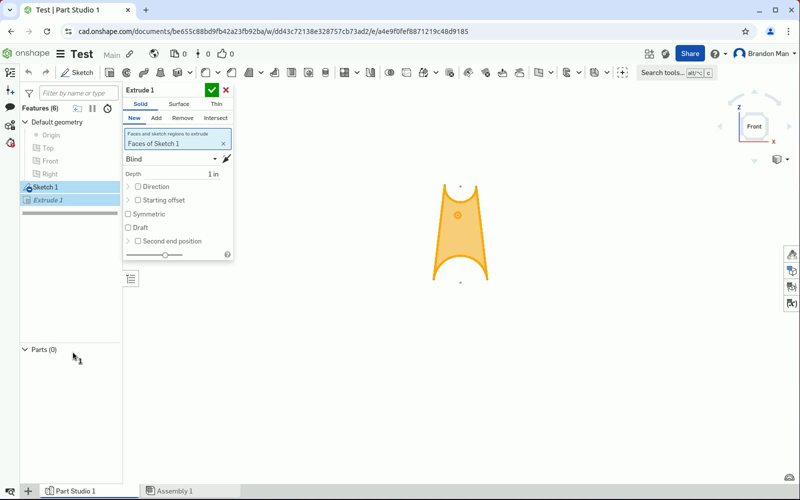
mouse_move(143, 106)
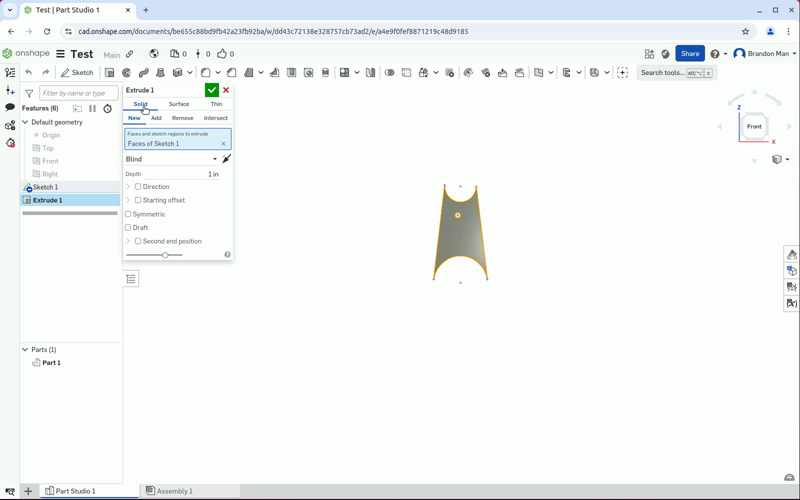
click(143, 106)
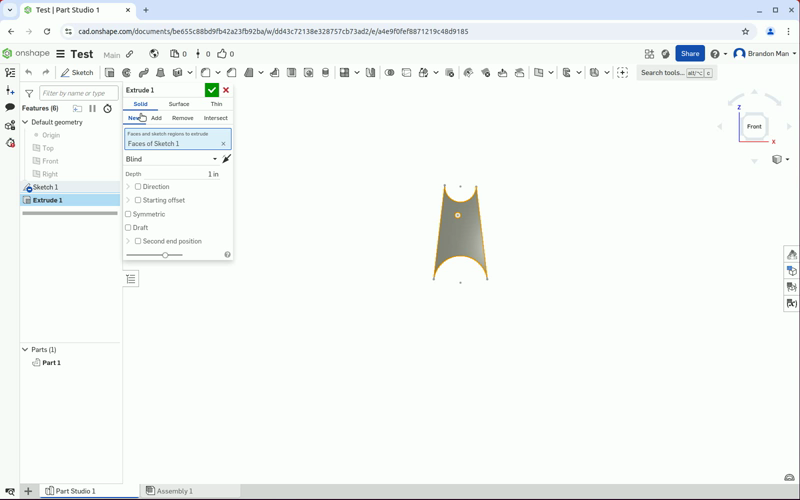
mouse_move(137, 120)
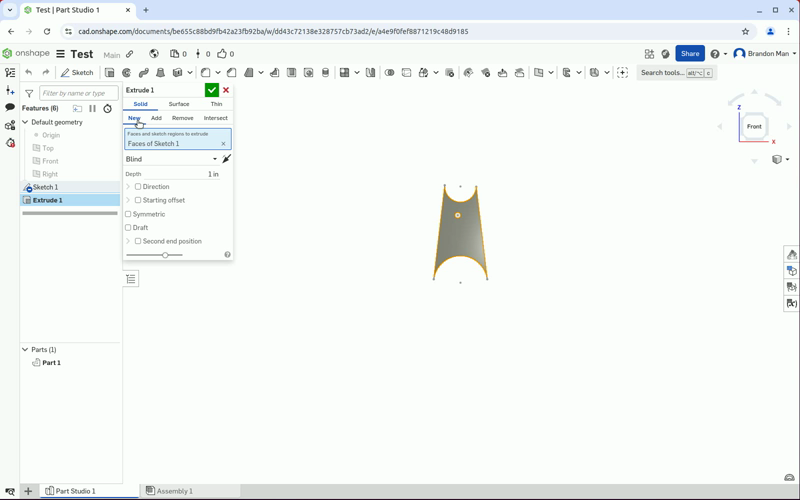
click(137, 120)
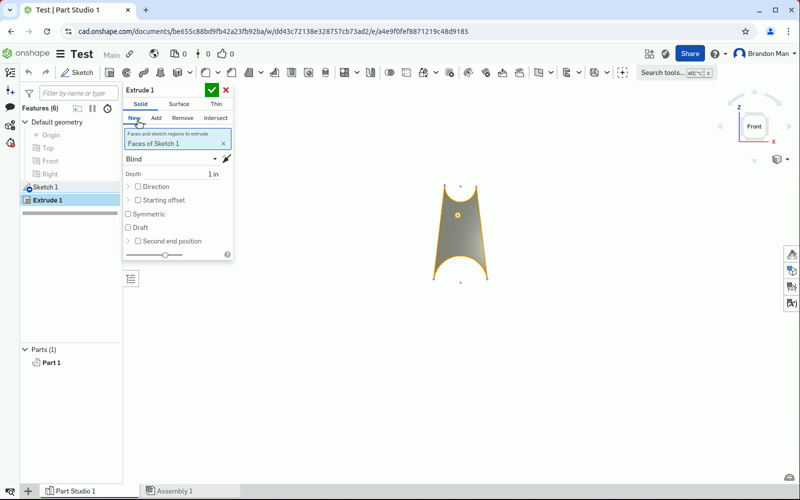
key(tab, 4)
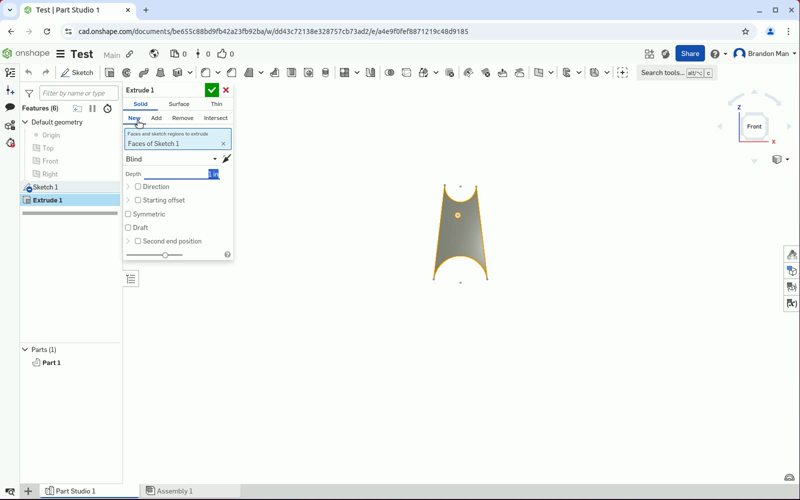
text(8.666)
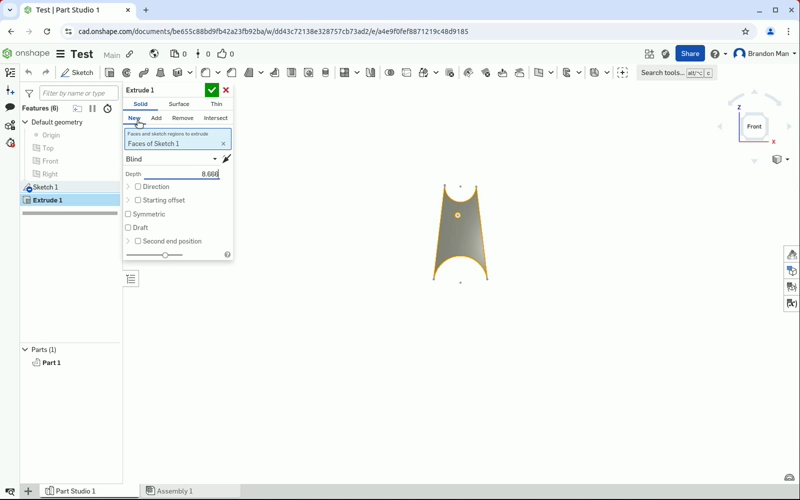
key(enter)
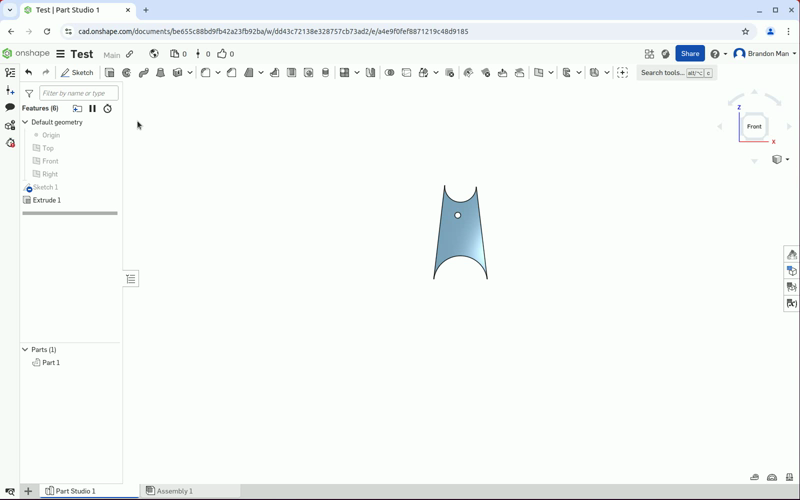
key(shift+h)
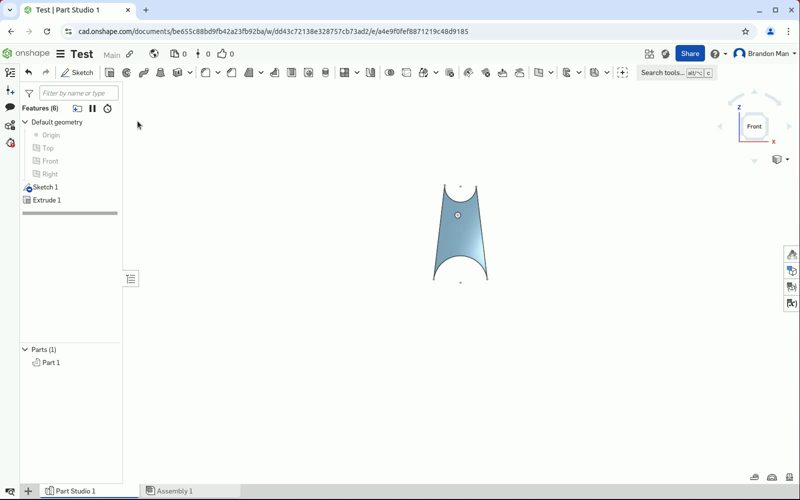
key(shift+h)
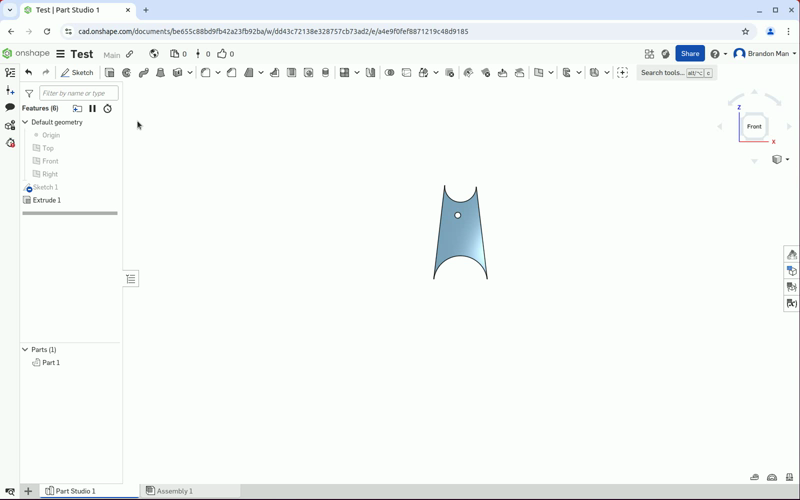
mouse_move(73, 189)
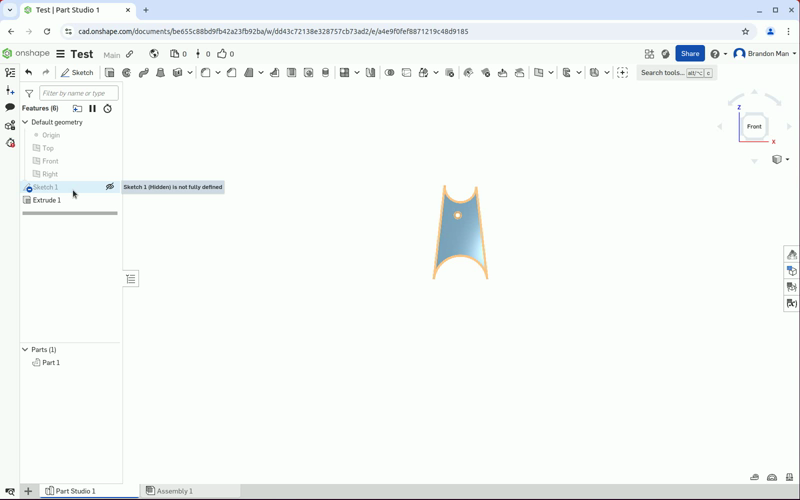
click(73, 189)
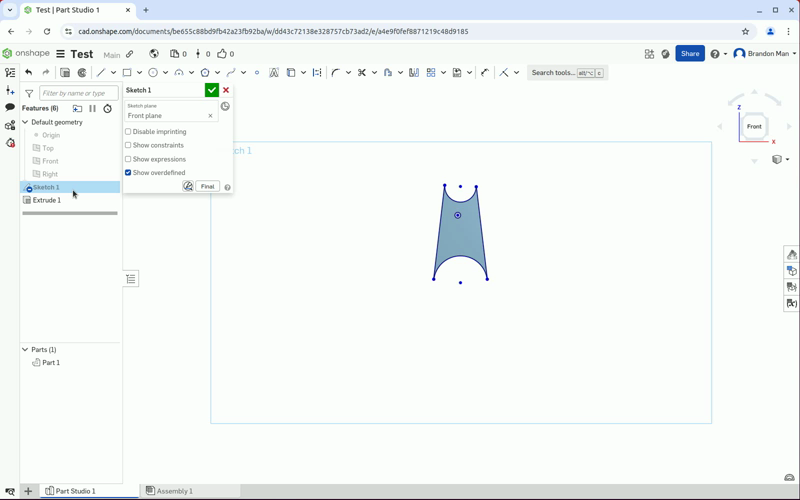
mouse_move(229, 92)
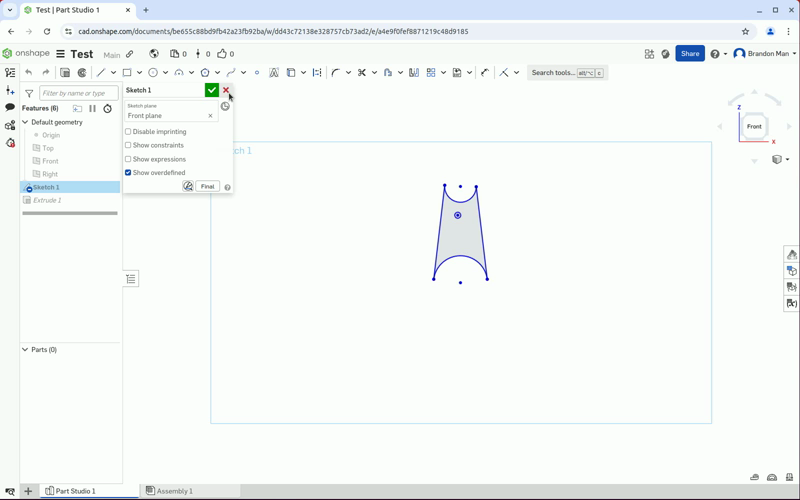
click(229, 92)
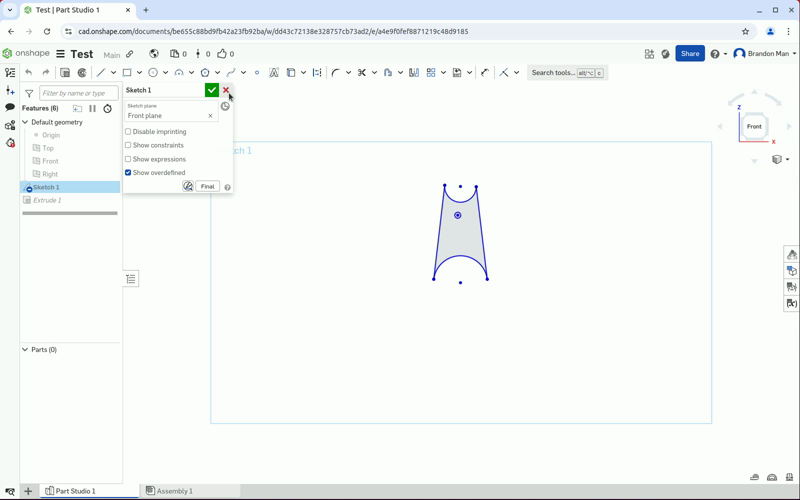
key(shift+s)
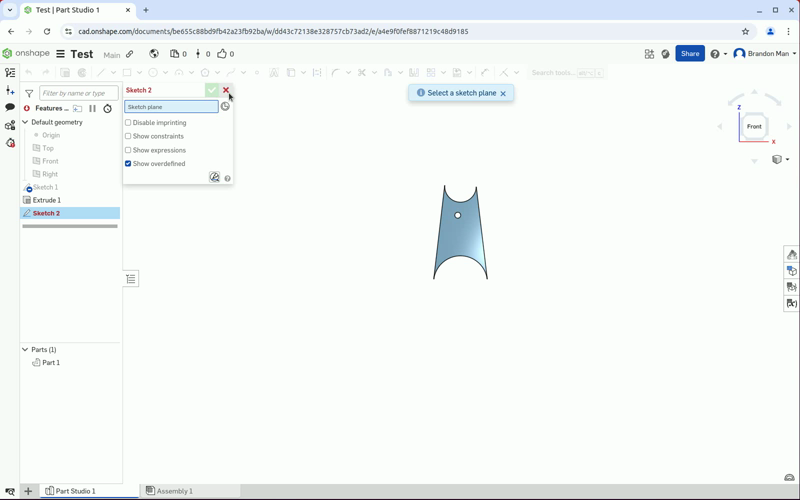
mouse_move(73, 163)
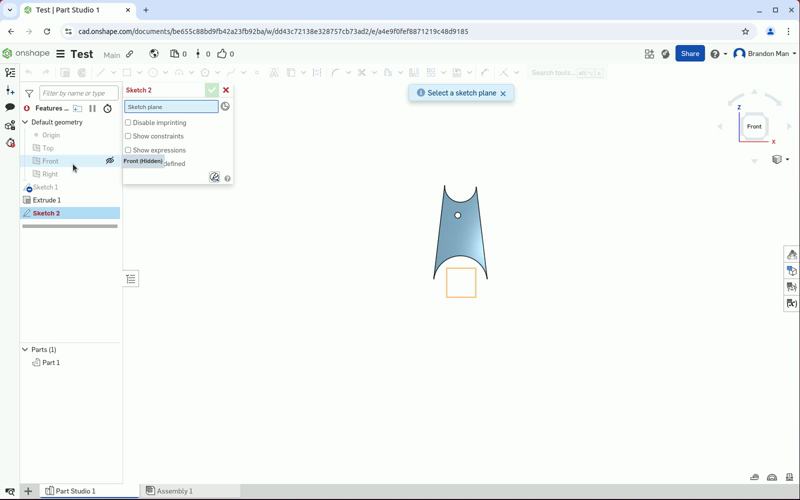
click(73, 163)
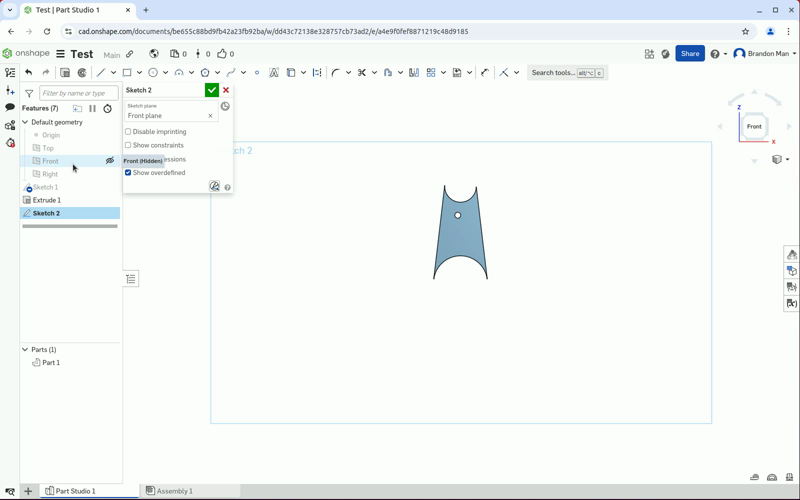
mouse_move(73, 352)
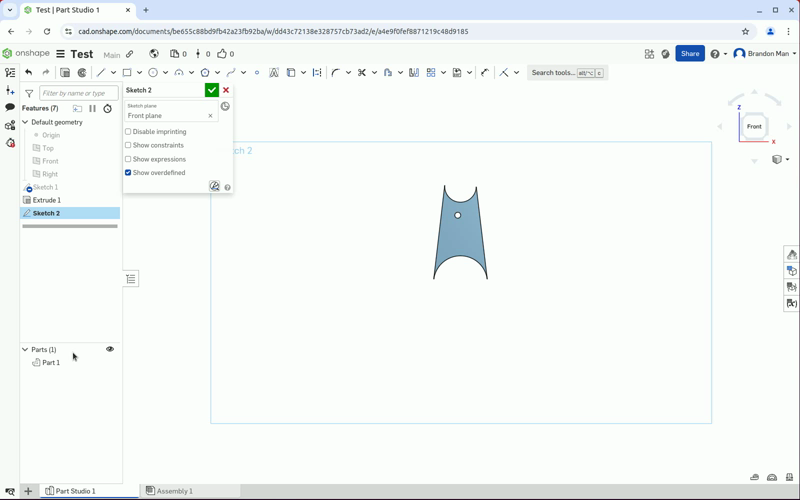
key(y)
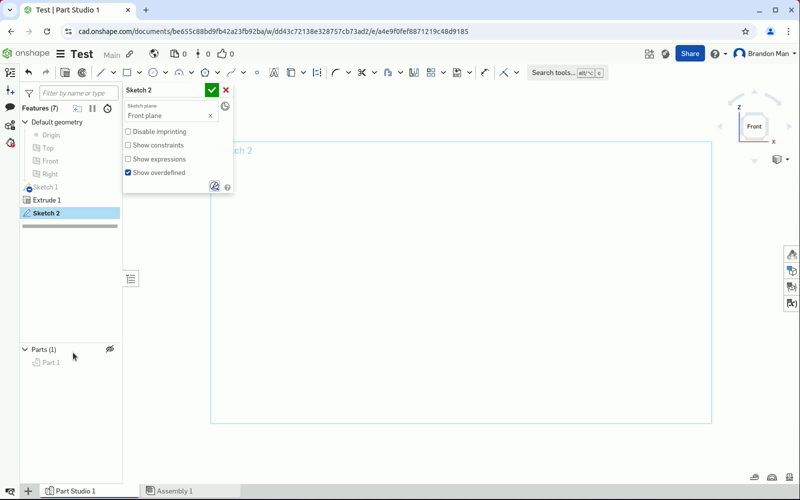
key(c)
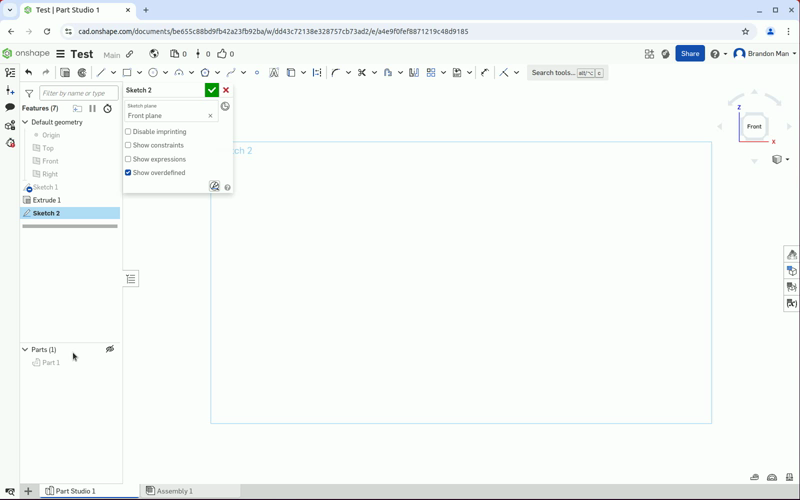
key_down(shift)
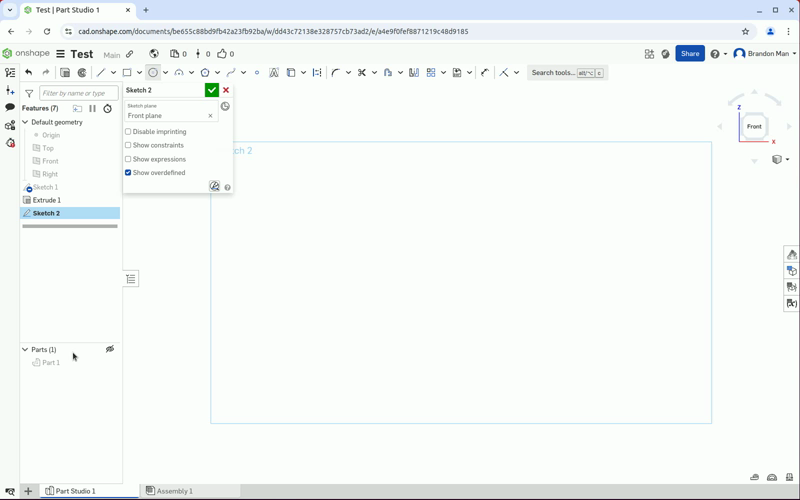
mouse_move(461, 282)
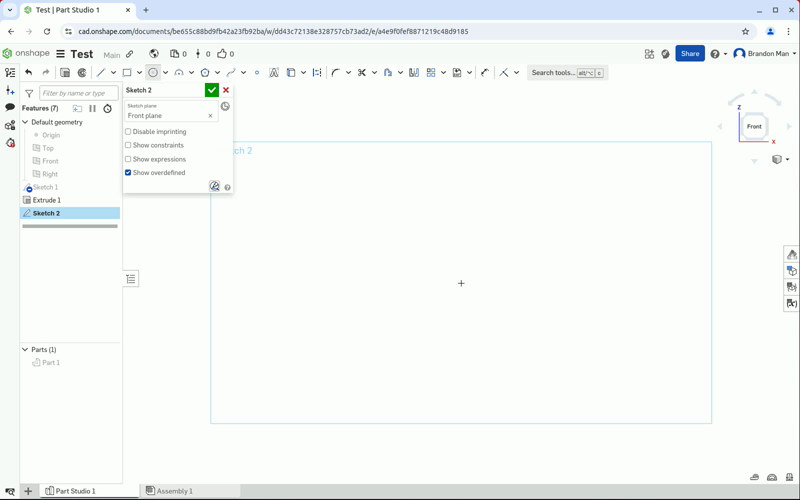
click(461, 282)
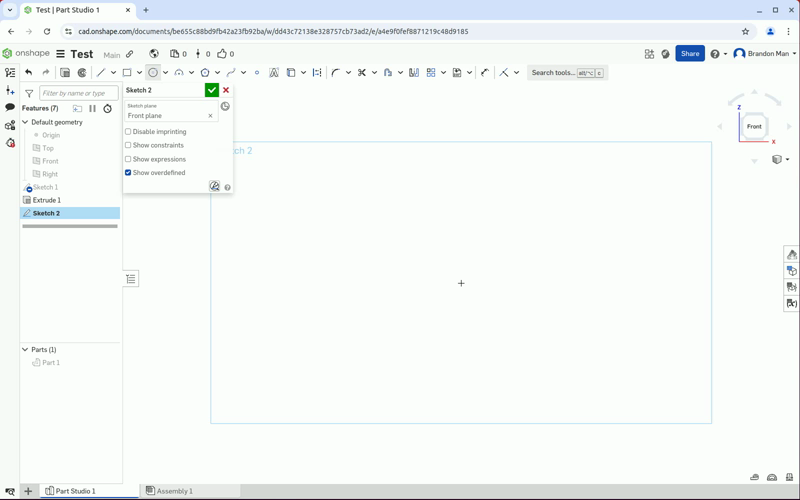
key_up(shift)
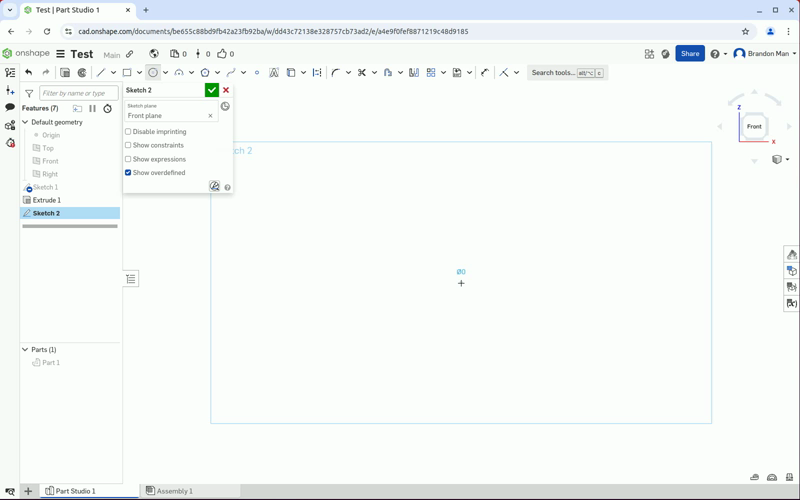
mouse_move(489, 282)
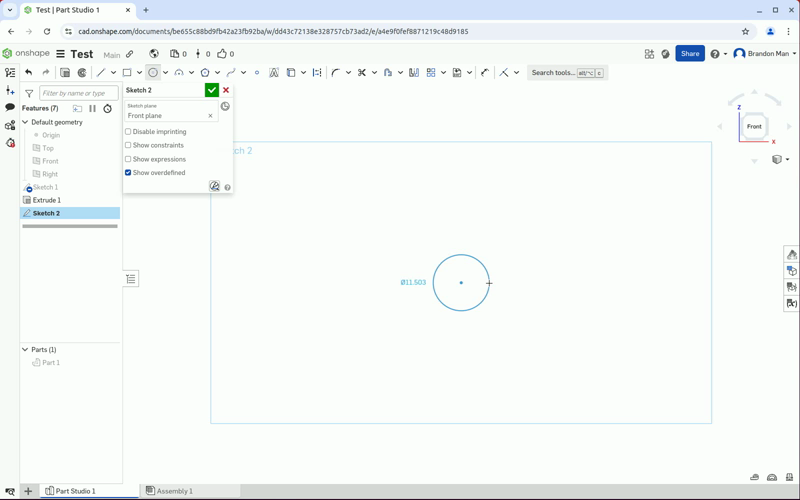
click(489, 282)
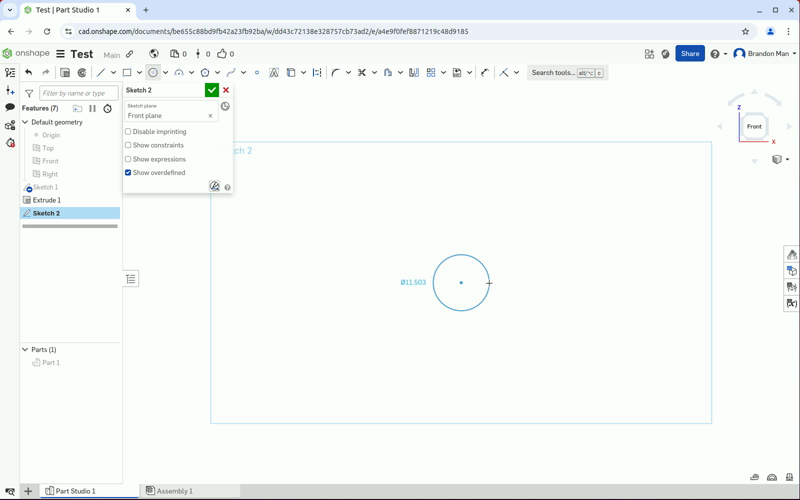
key(esc)
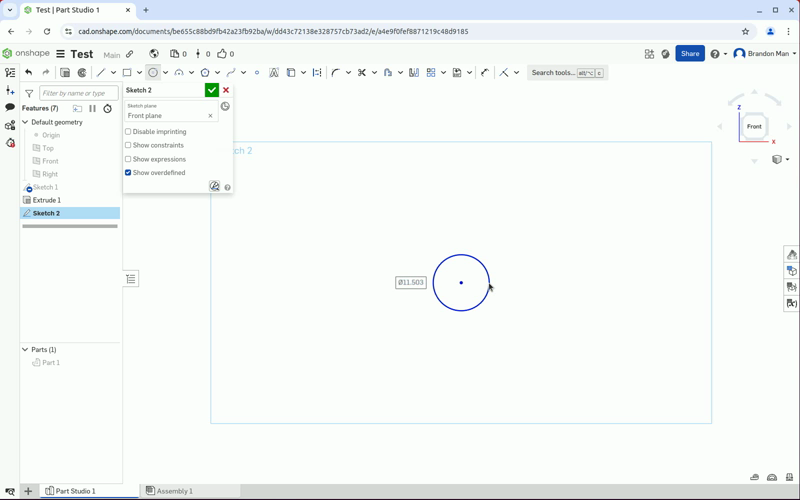
key(c)
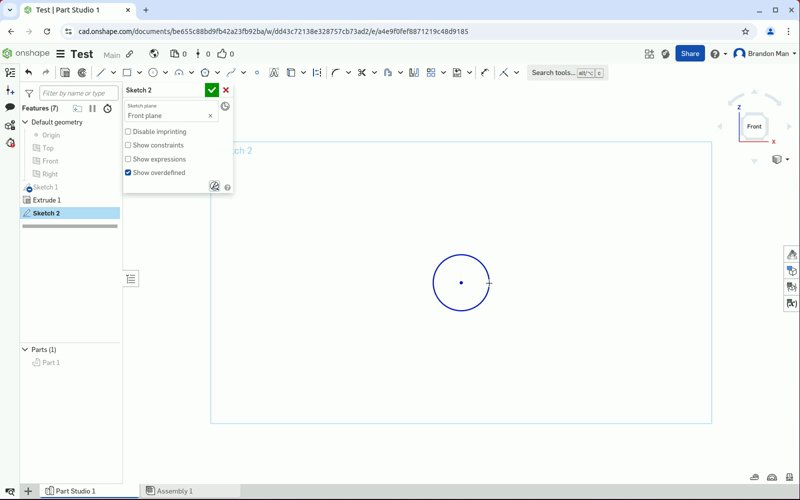
key_down(shift)
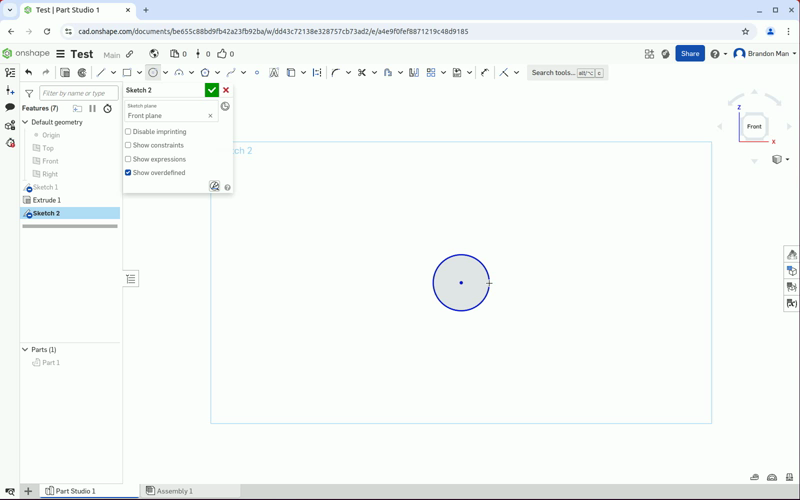
mouse_move(461, 282)
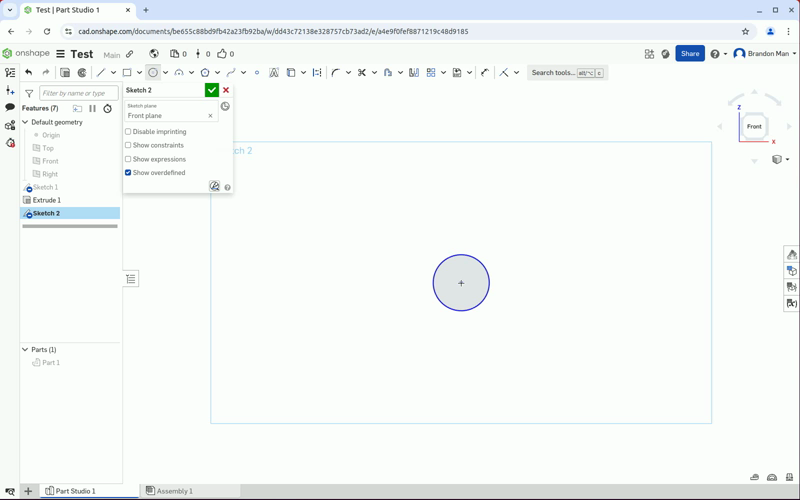
click(461, 282)
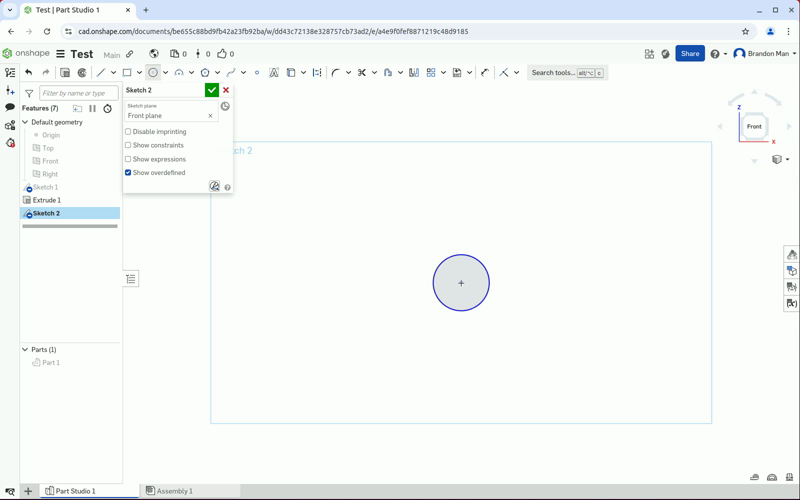
key_up(shift)
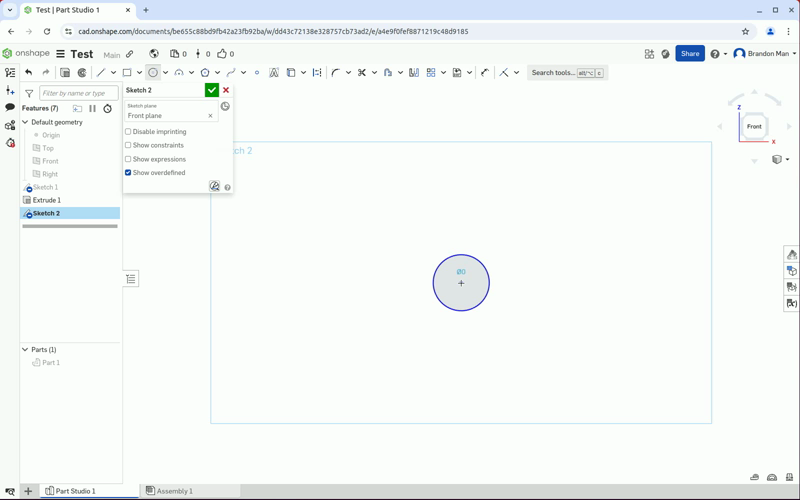
mouse_move(467, 282)
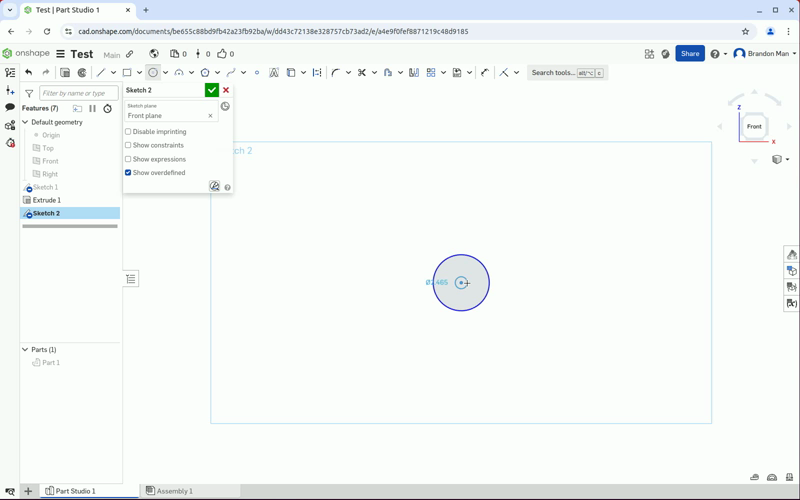
click(467, 282)
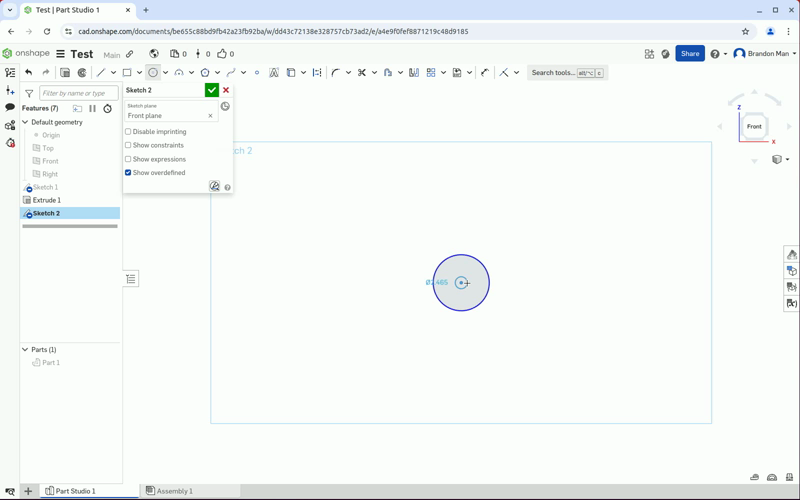
key(esc)
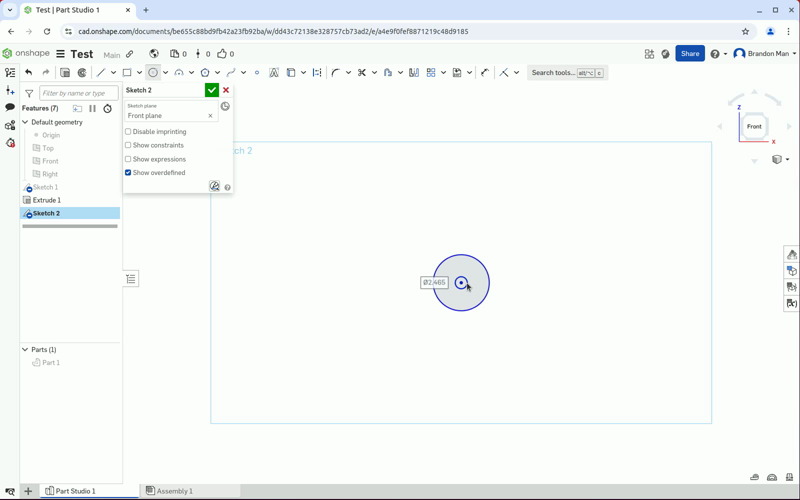
mouse_move(451, 268)
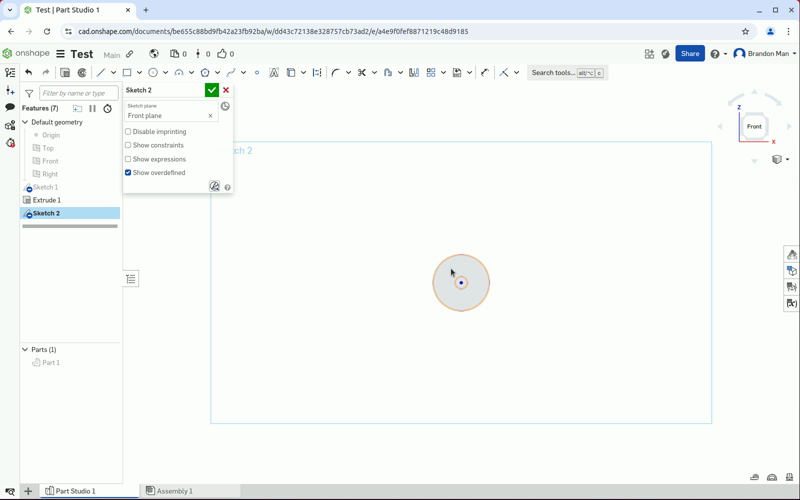
click(451, 268)
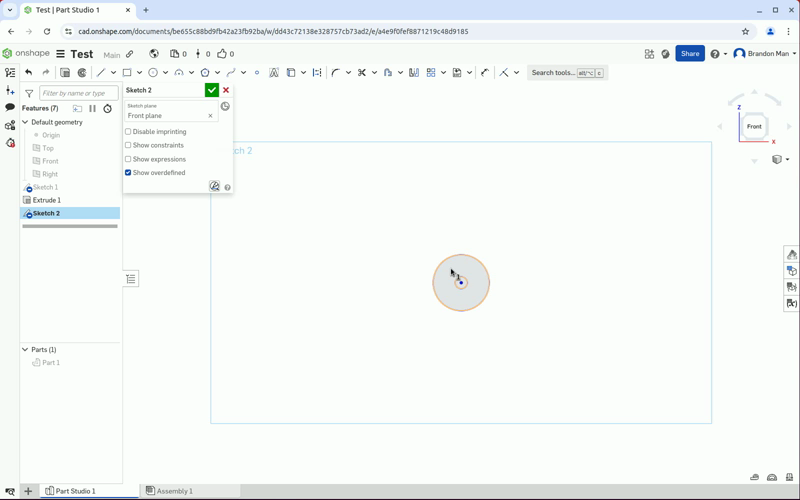
mouse_move(73, 352)
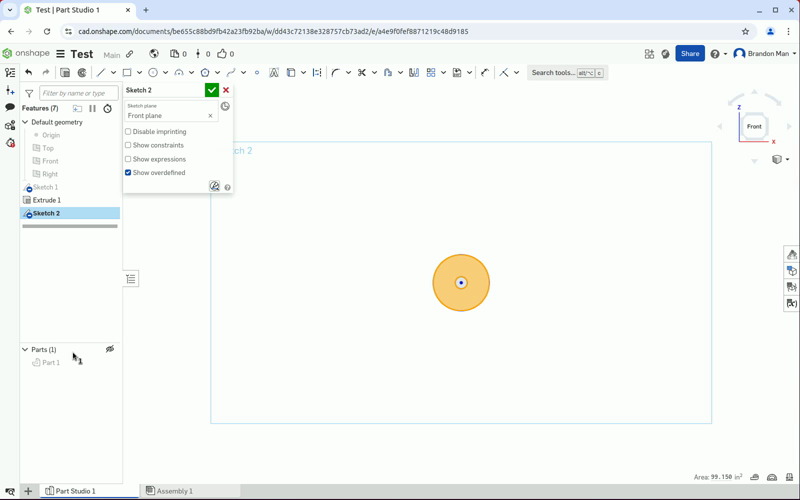
key(shift+y)
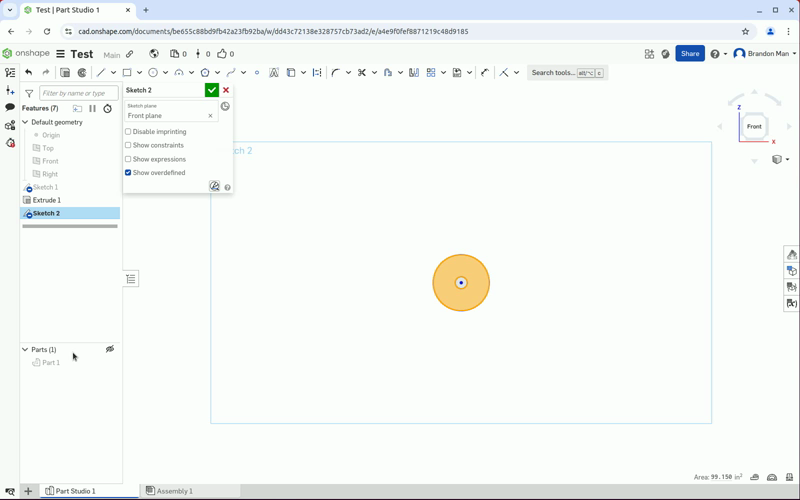
key(shift+e)
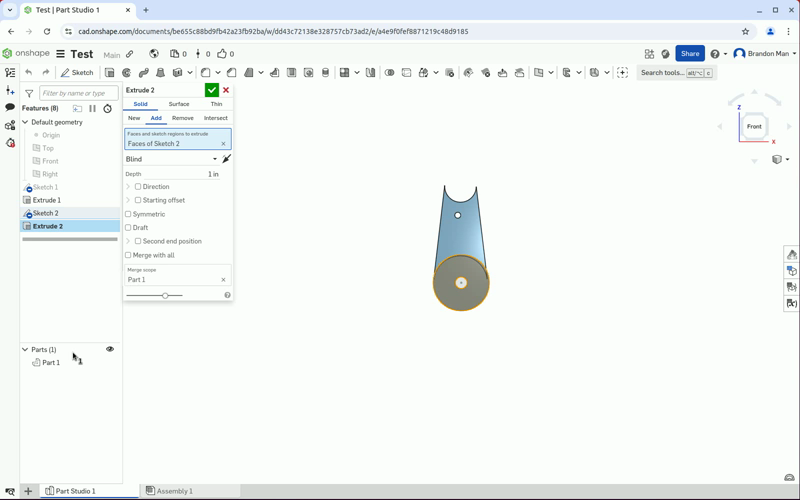
mouse_move(143, 106)
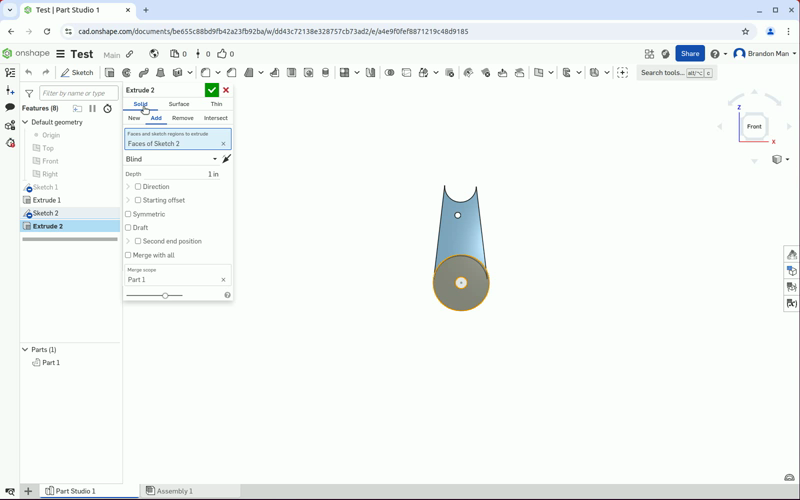
click(143, 106)
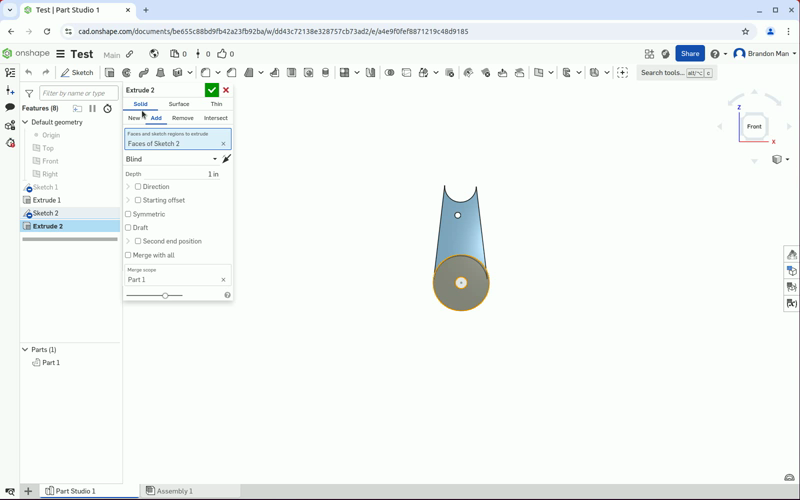
mouse_move(137, 120)
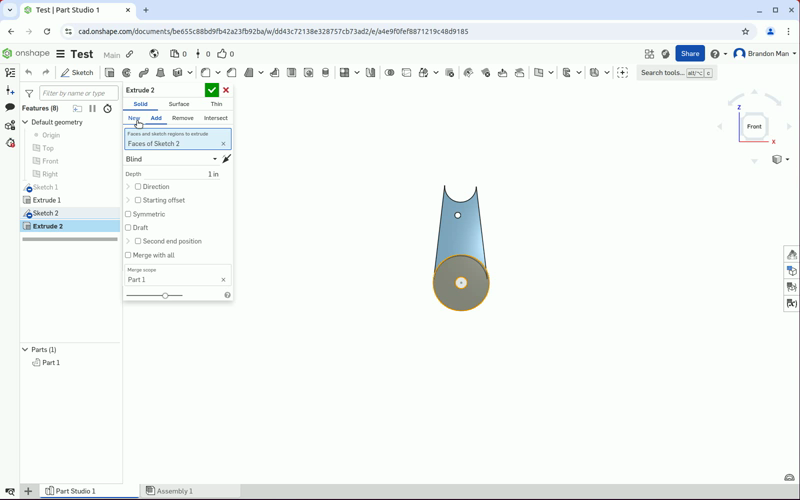
click(137, 120)
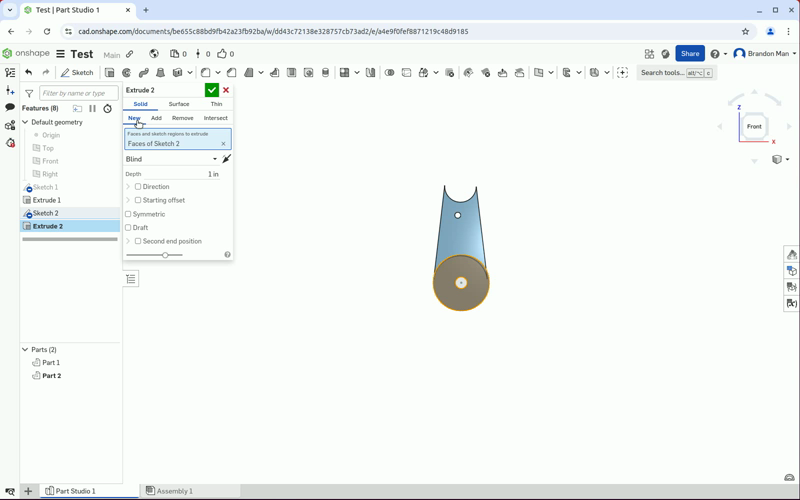
key(tab, 4)
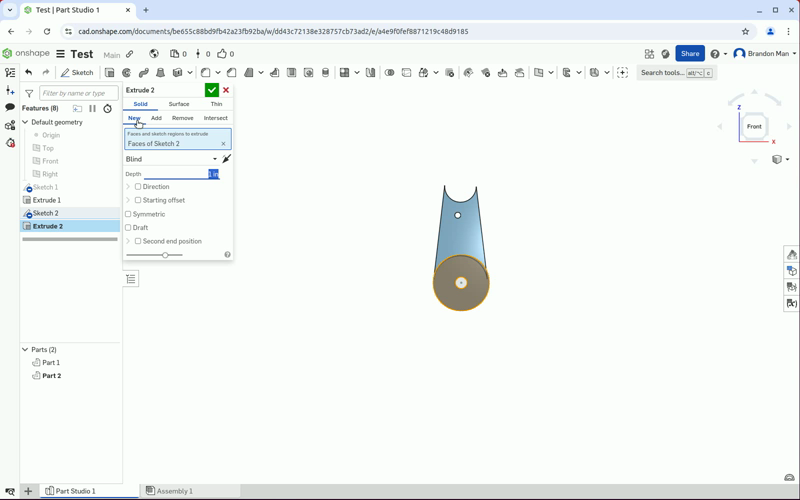
text(8.666)
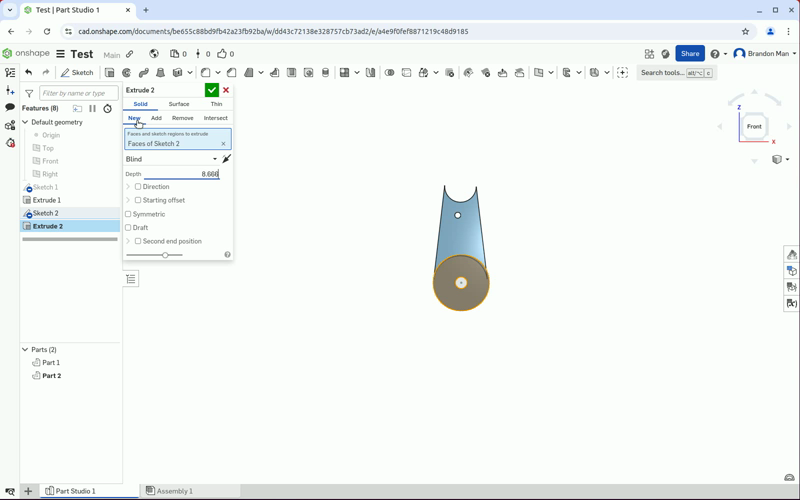
key(enter)
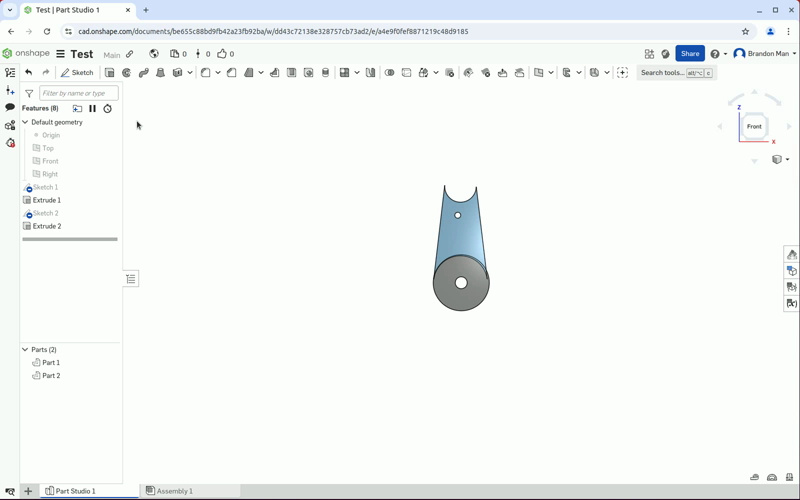
key(shift+h)
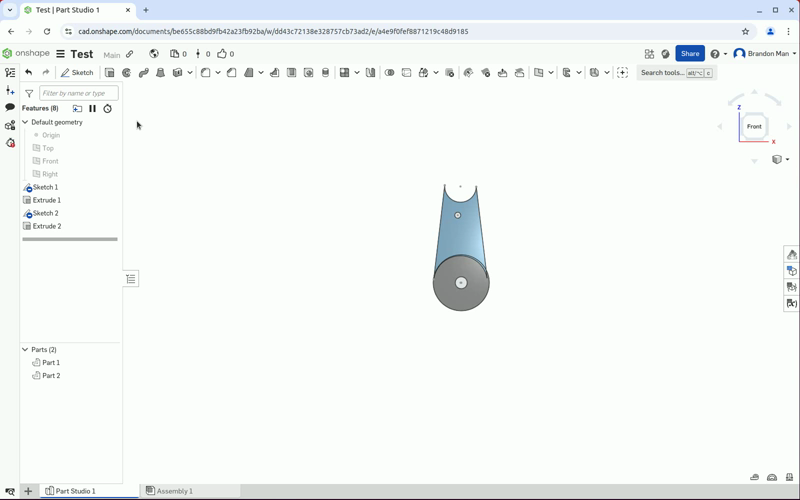
key(shift+h)
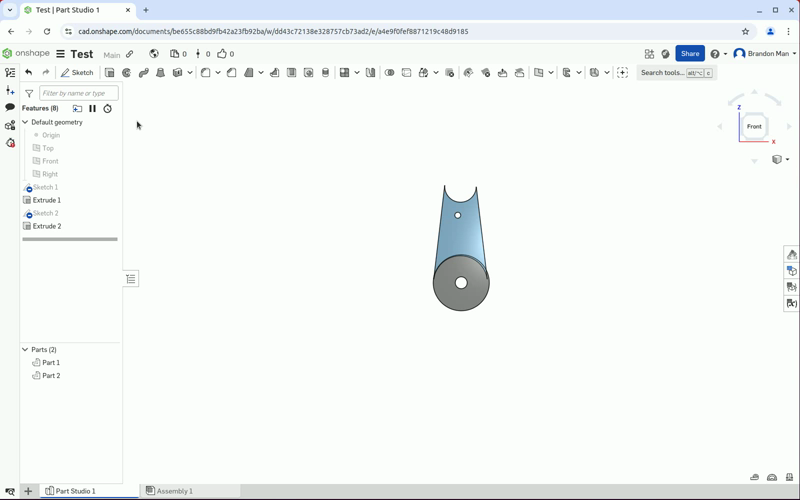
mouse_move(73, 189)
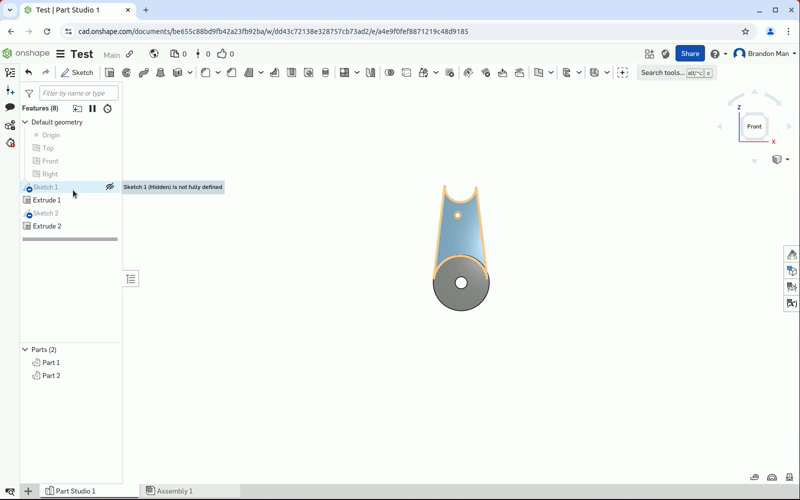
click(73, 189)
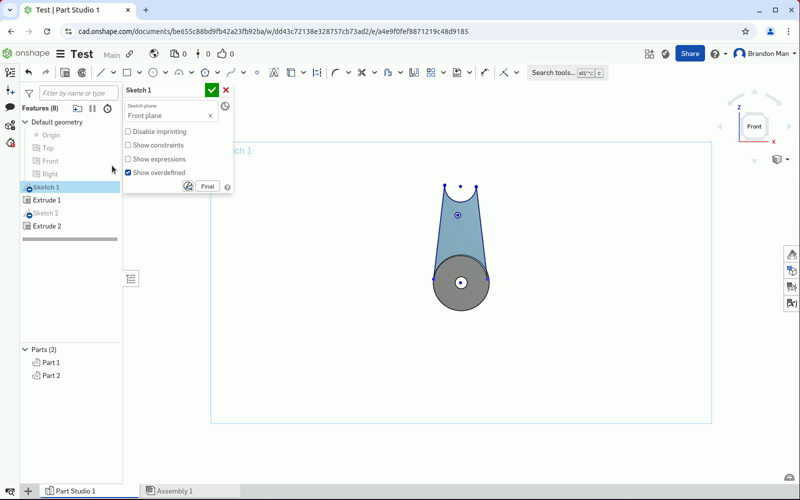
mouse_move(229, 92)
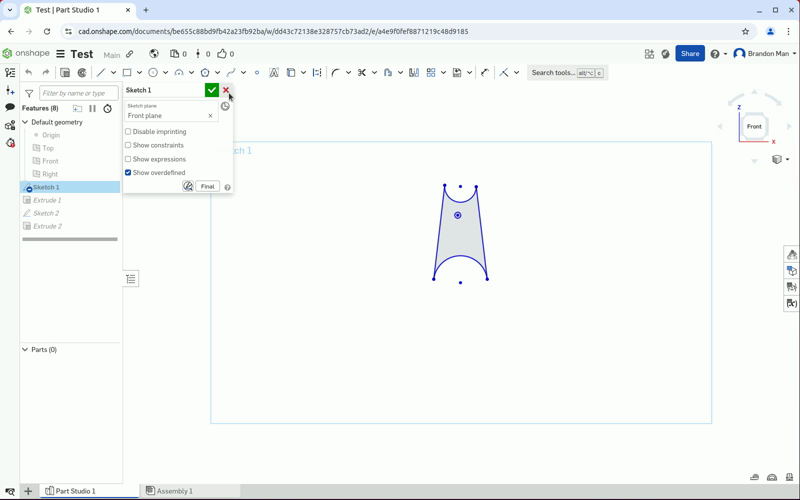
click(229, 92)
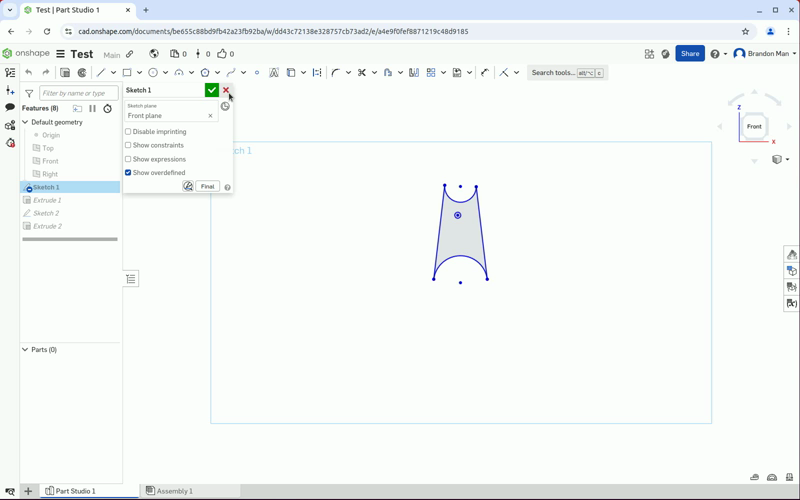
key(shift+s)
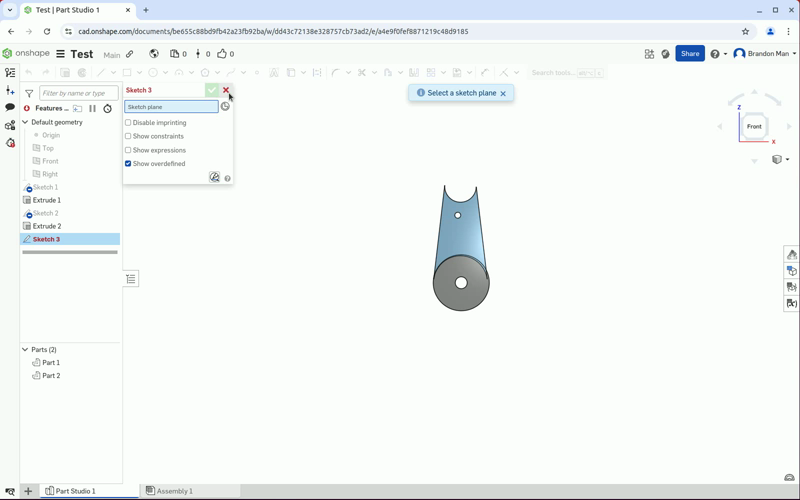
mouse_move(73, 163)
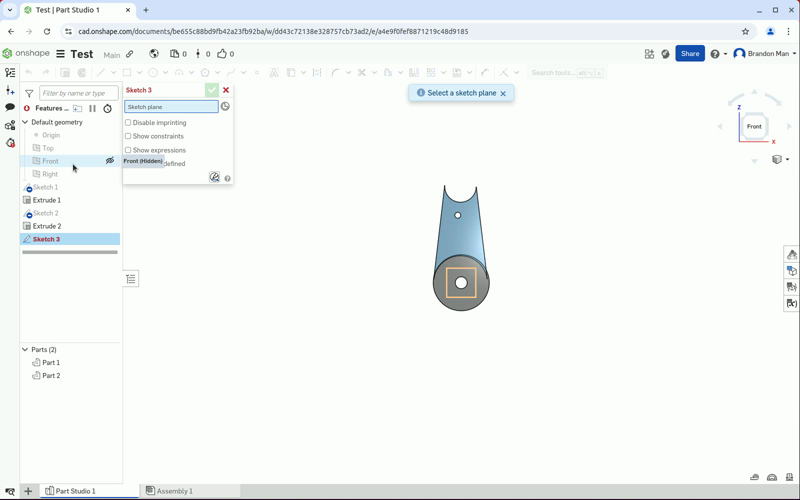
click(73, 163)
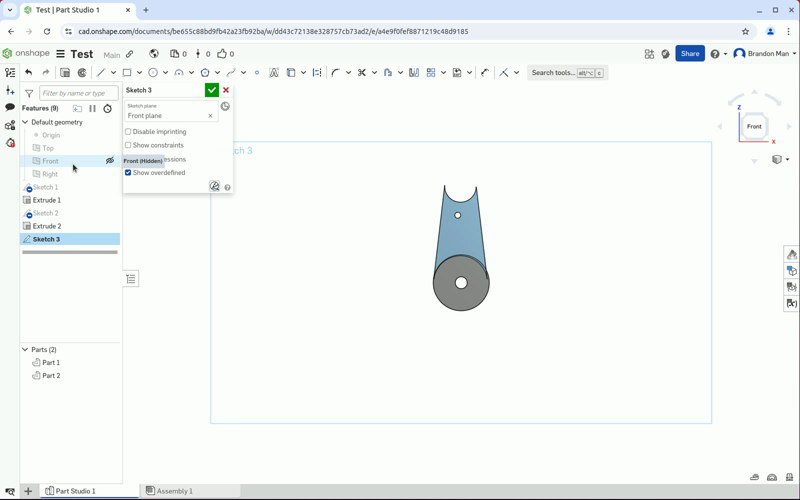
mouse_move(73, 352)
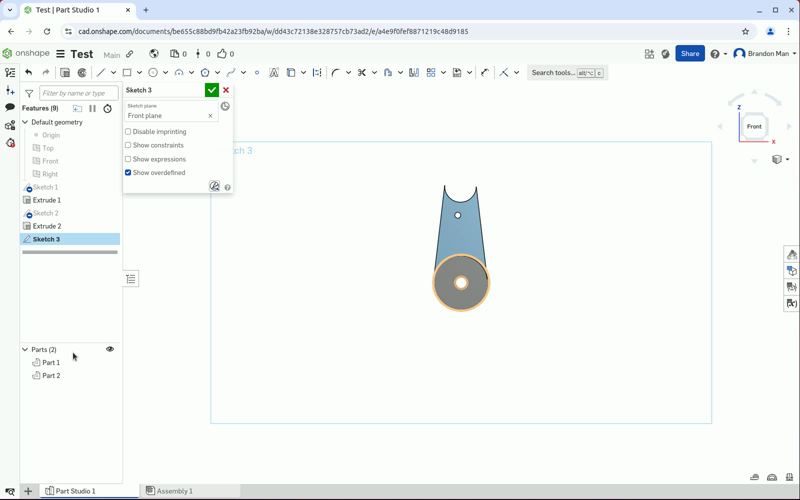
key(y)
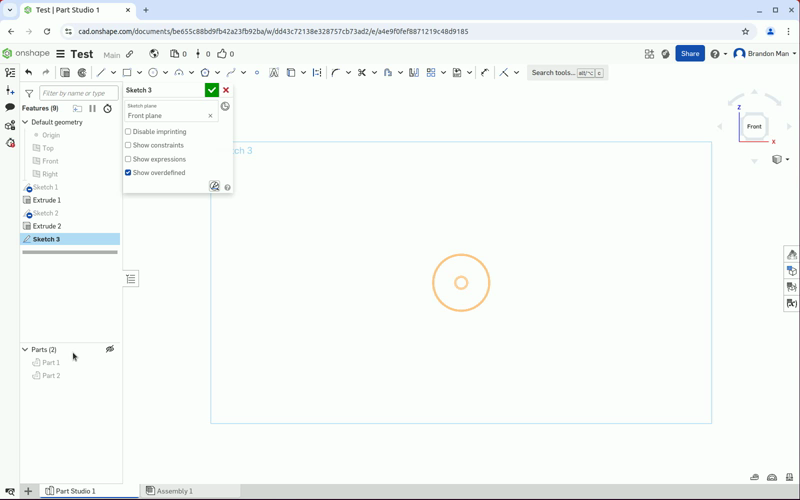
key(l)
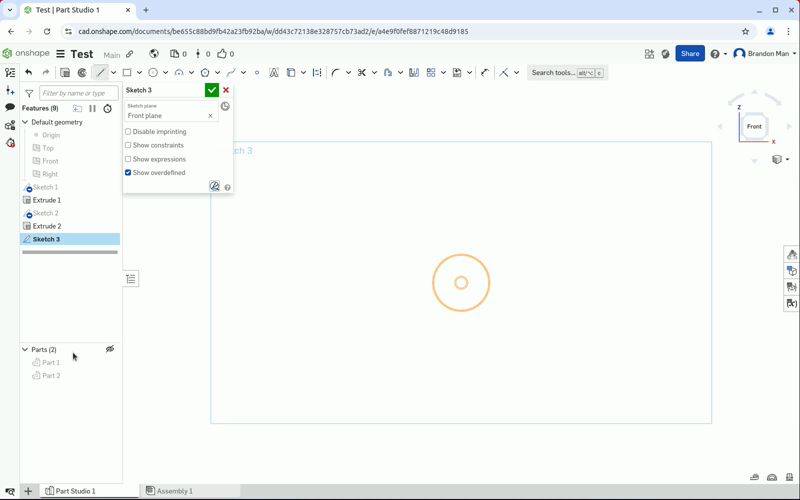
key_down(shift)
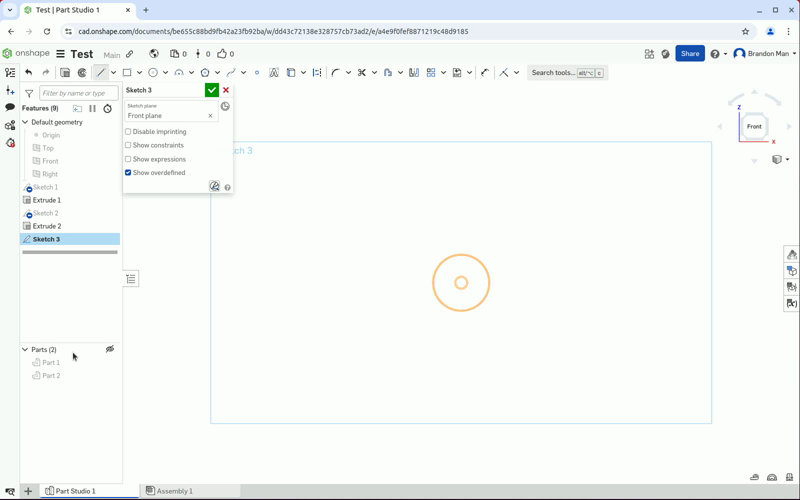
mouse_move(433, 286)
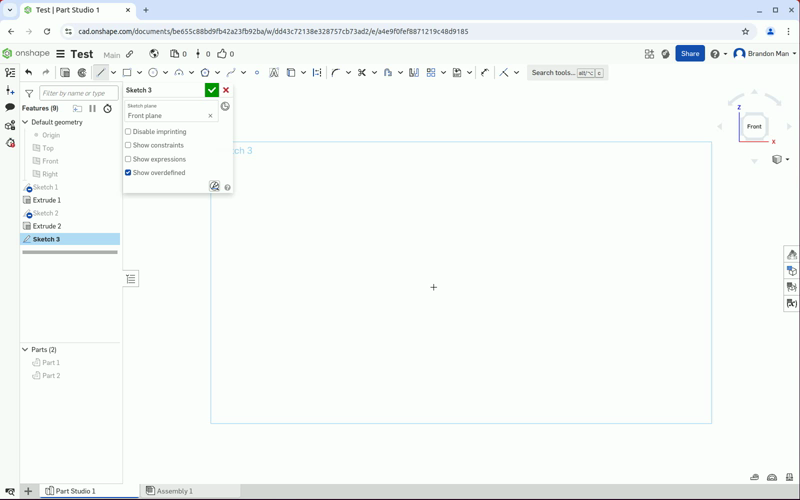
click(433, 286)
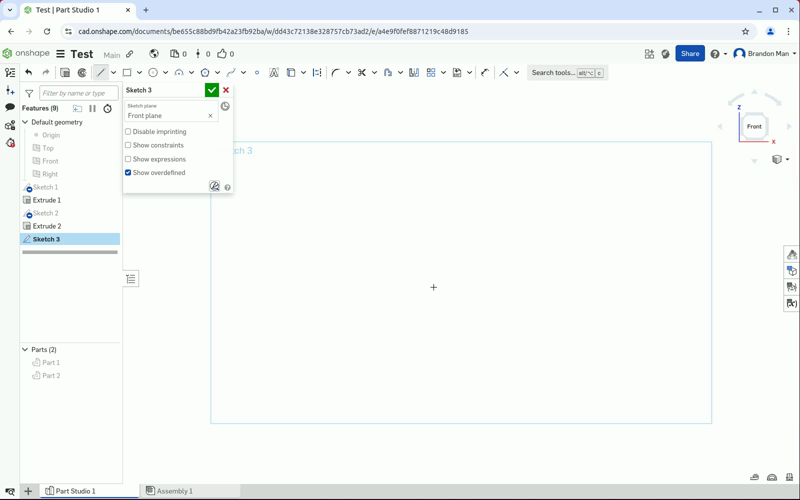
key_up(shift)
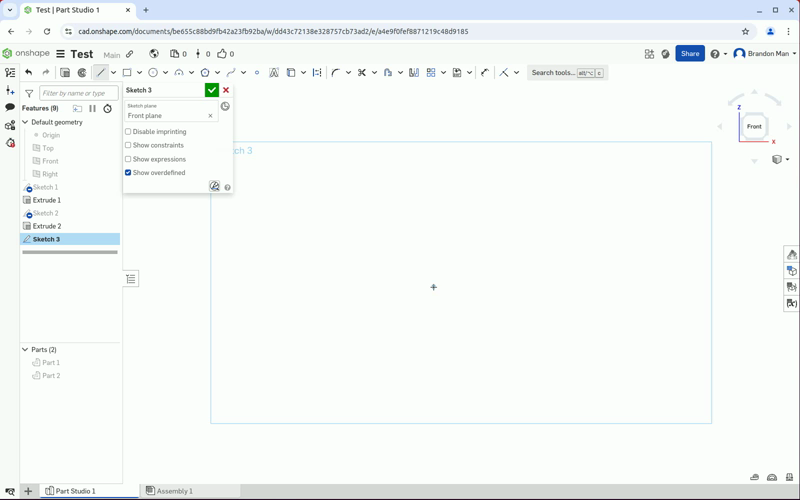
key_down(shift)
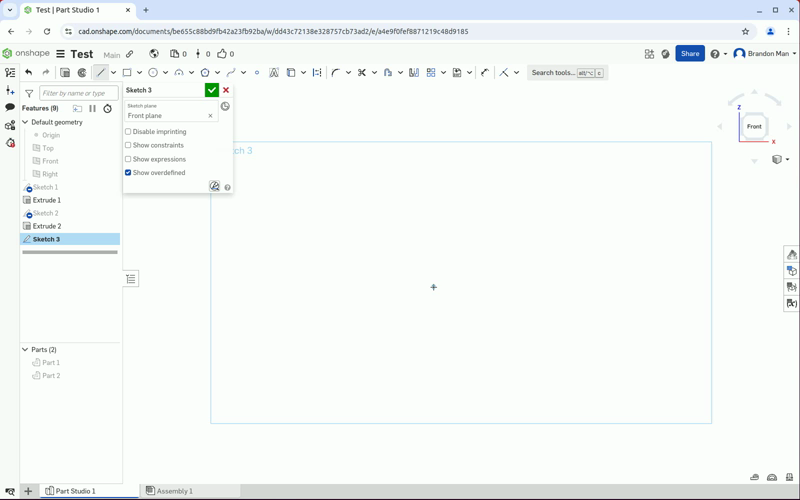
mouse_move(444, 378)
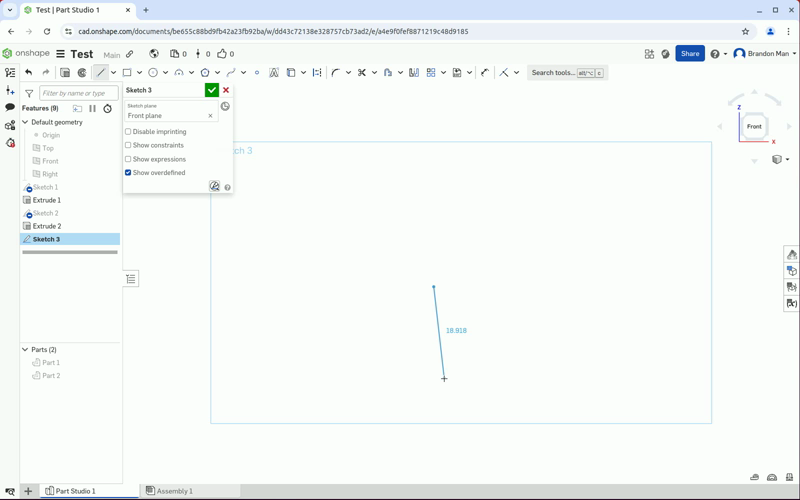
click(444, 378)
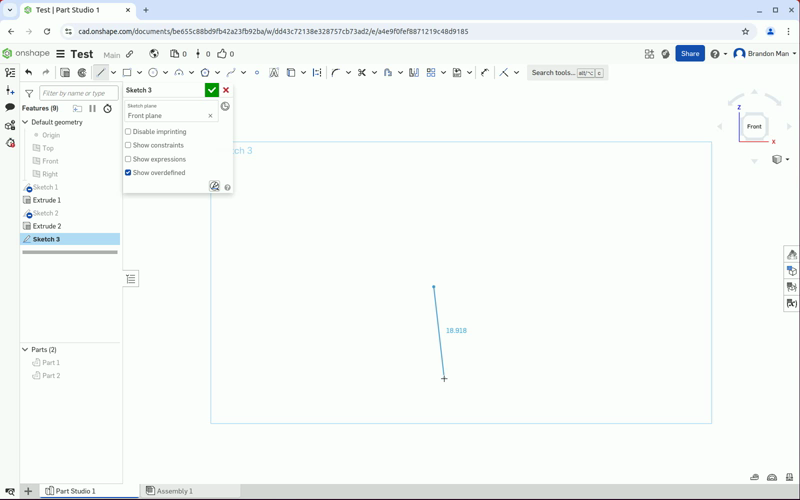
key_up(shift)
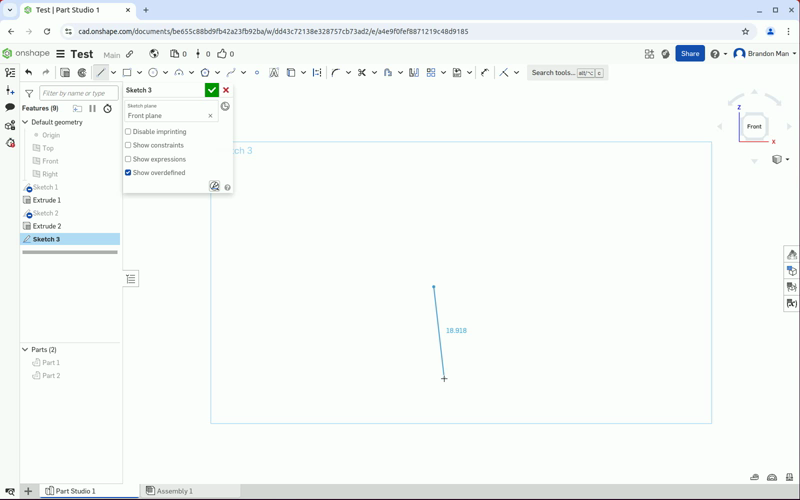
key(esc)
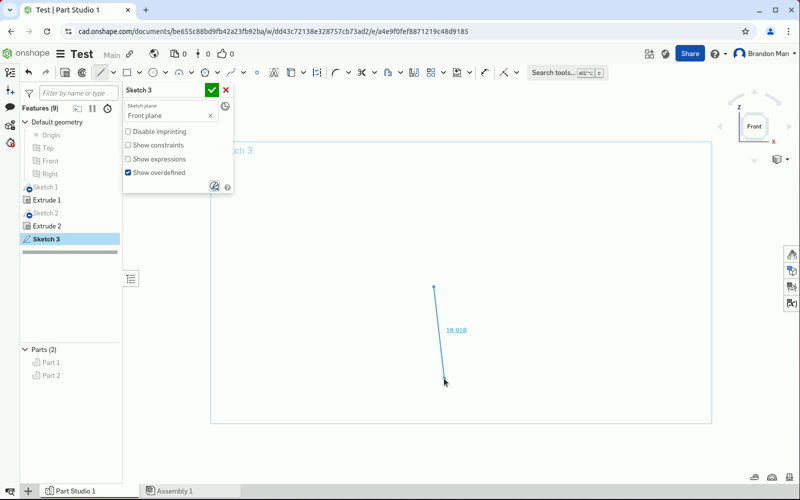
key(a)
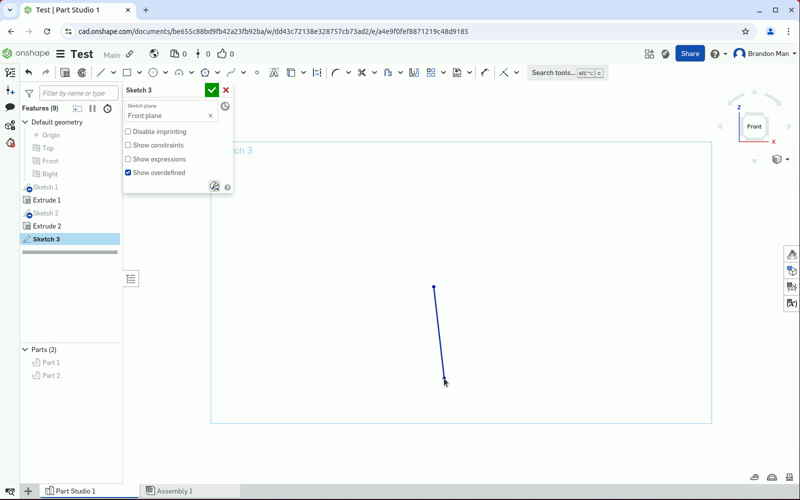
mouse_move(444, 378)
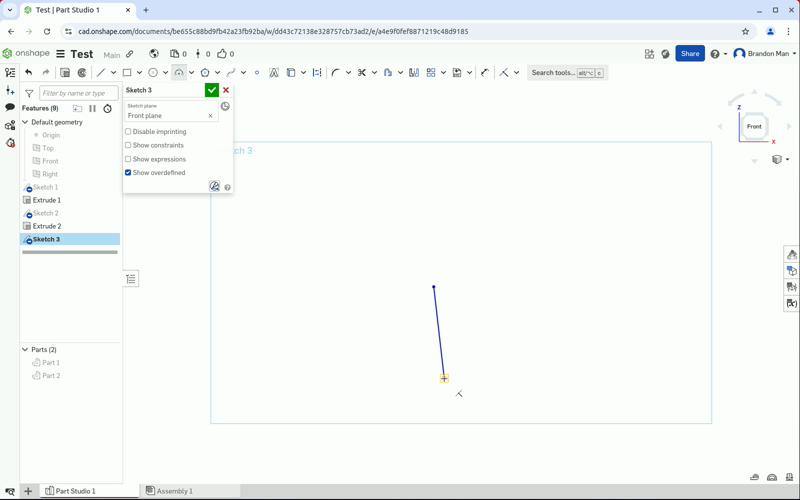
click(444, 378)
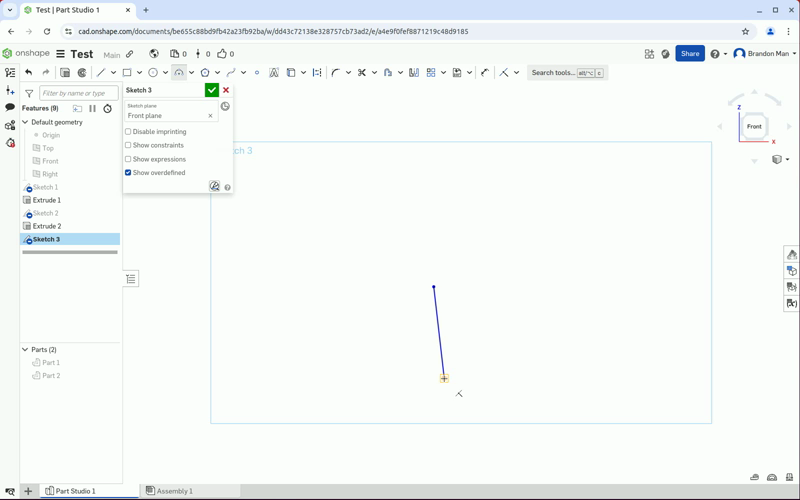
key_down(shift)
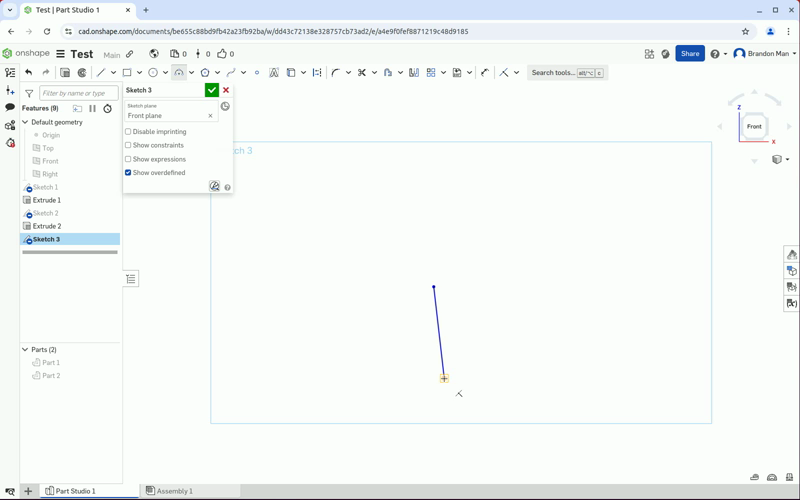
mouse_move(461, 395)
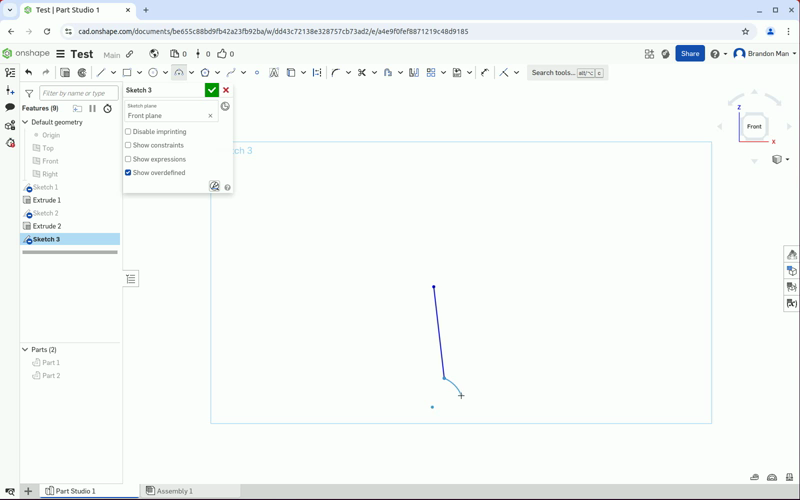
click(461, 395)
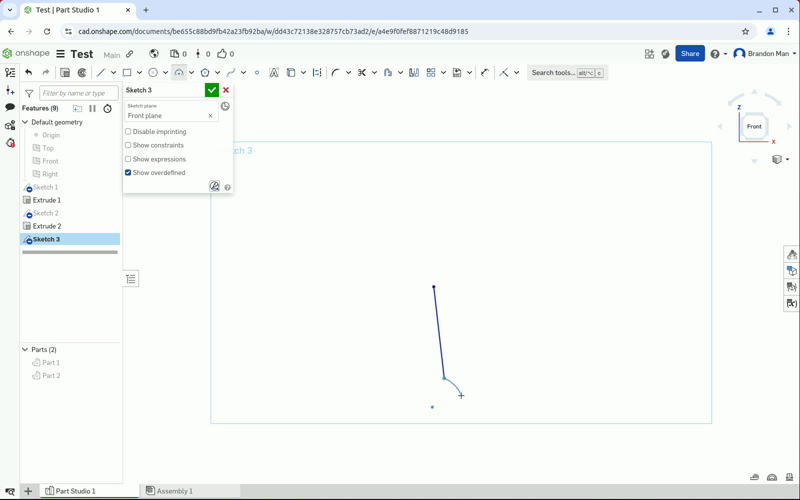
mouse_move(472, 366)
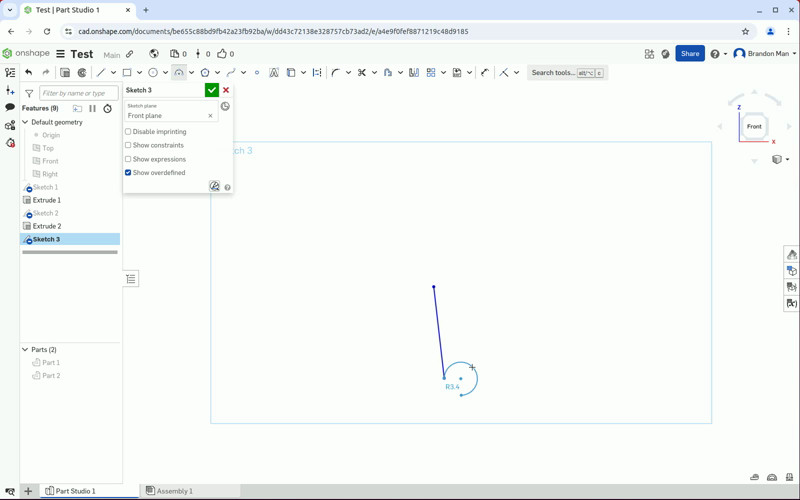
click(472, 366)
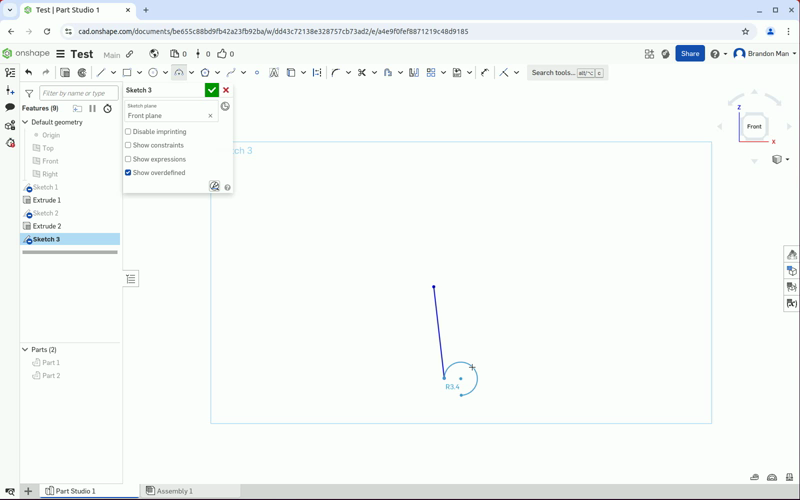
key_up(shift)
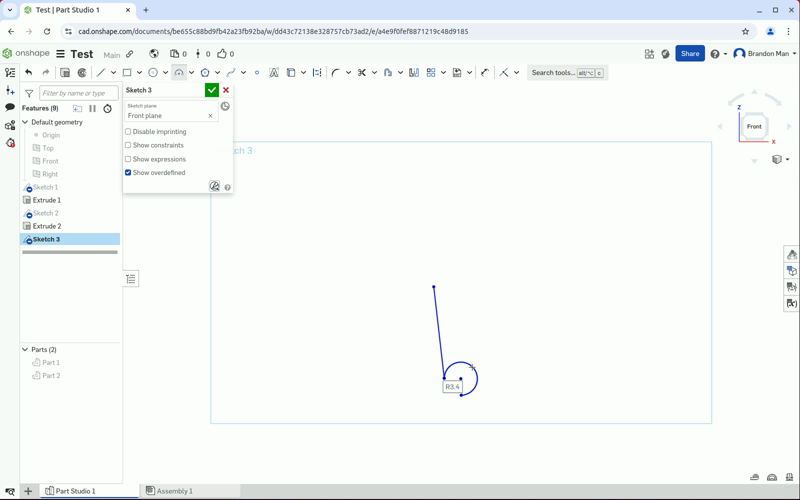
key(esc)
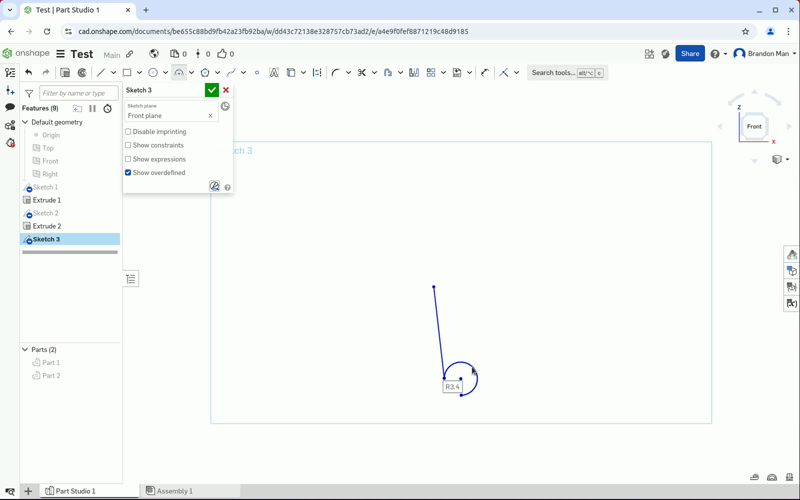
key(l)
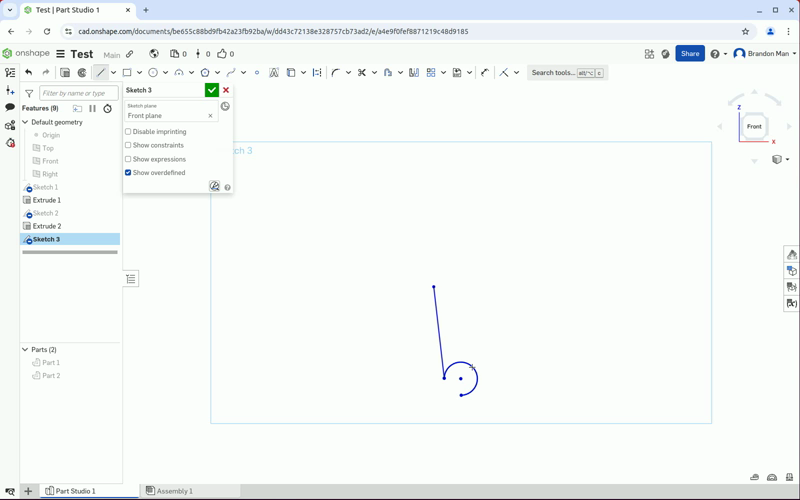
mouse_move(461, 395)
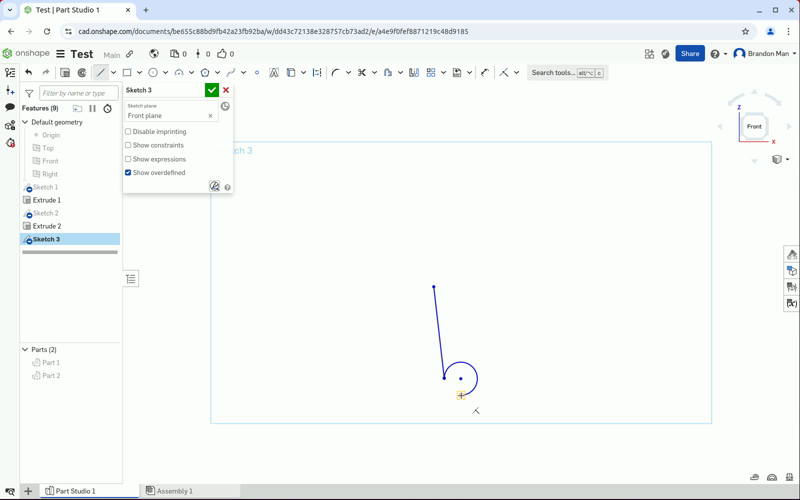
click(461, 395)
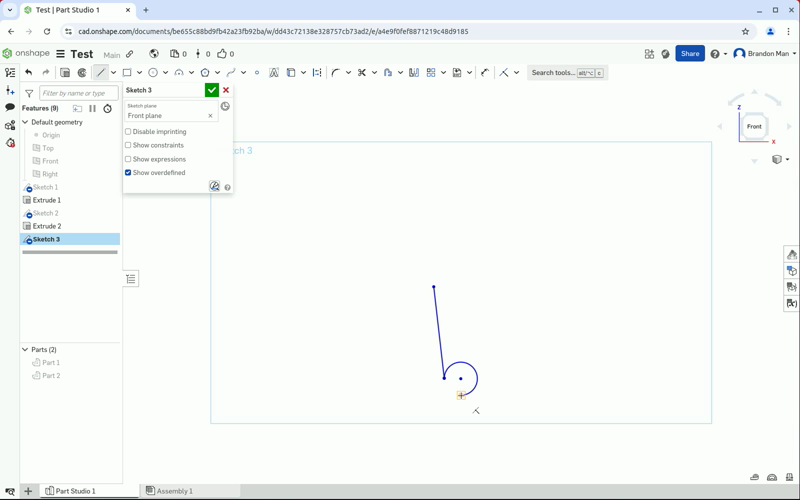
key_down(shift)
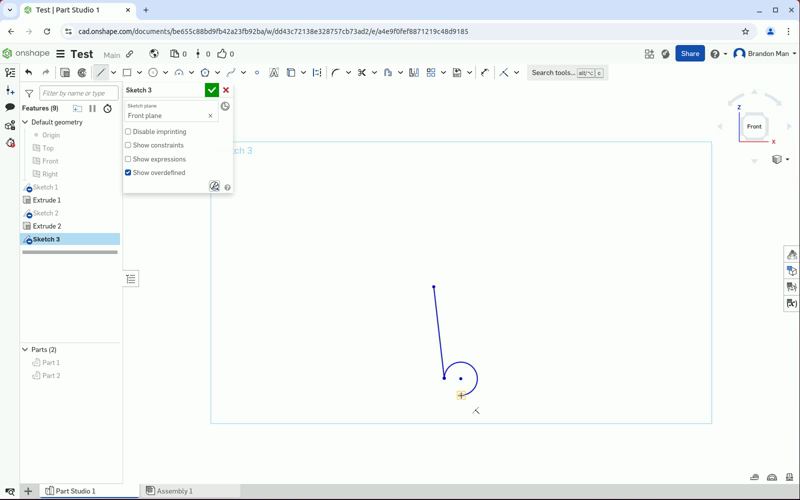
mouse_move(534, 393)
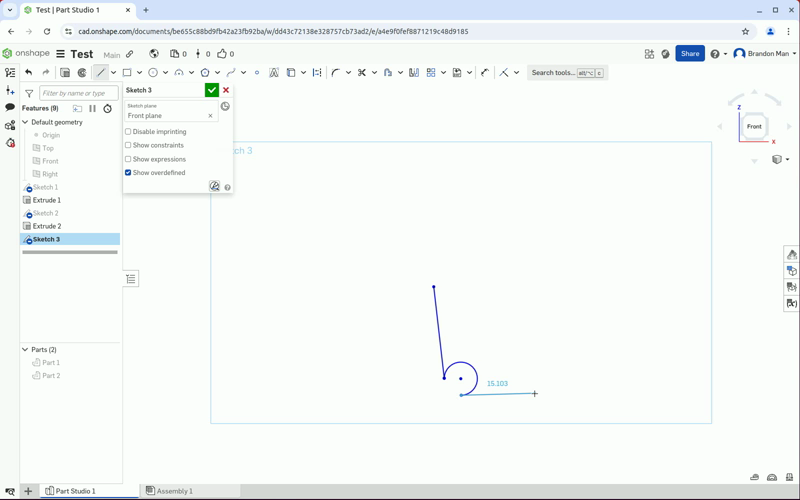
click(534, 393)
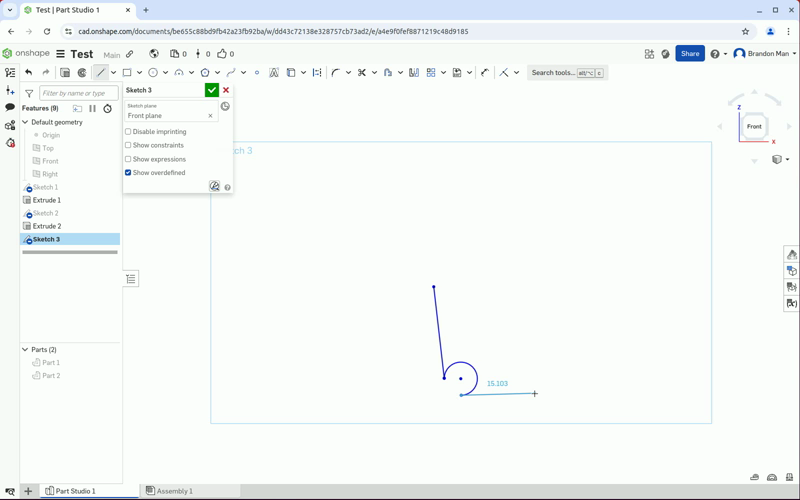
key_up(shift)
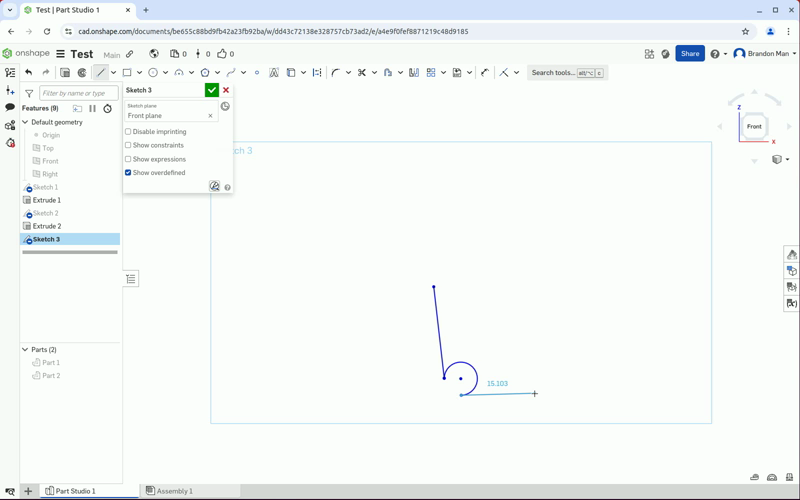
key(esc)
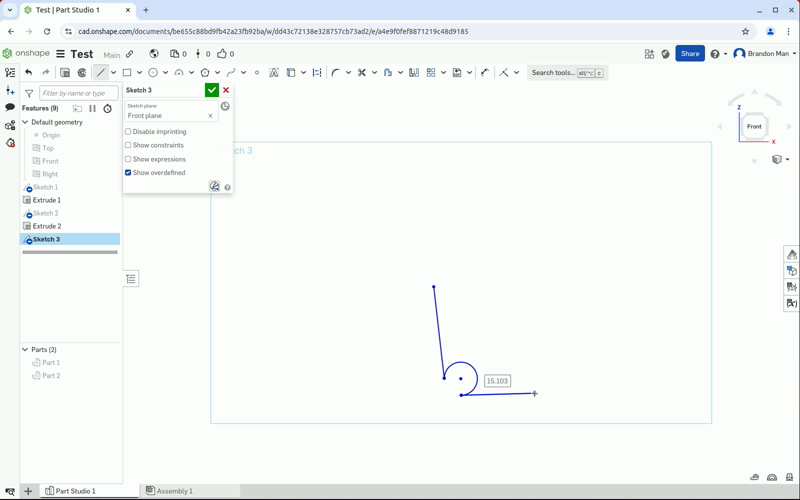
key(a)
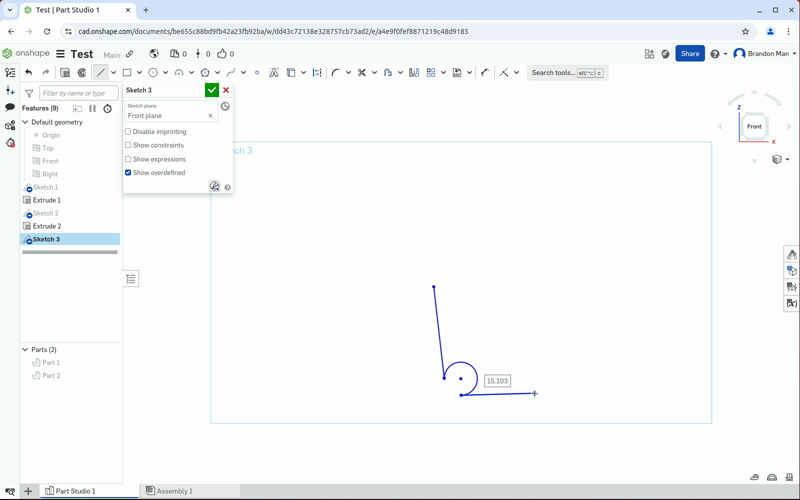
mouse_move(534, 393)
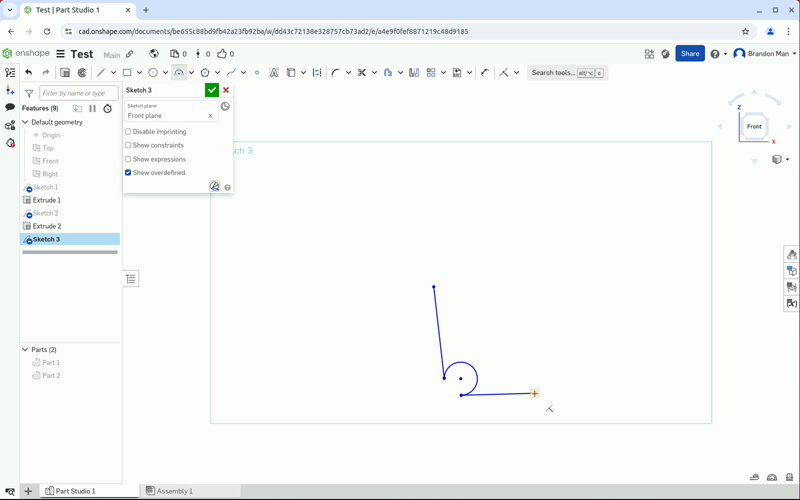
click(534, 393)
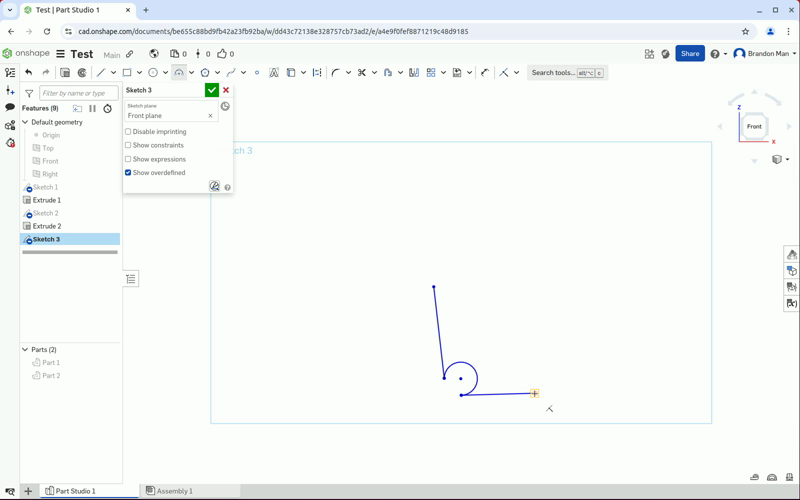
key_down(shift)
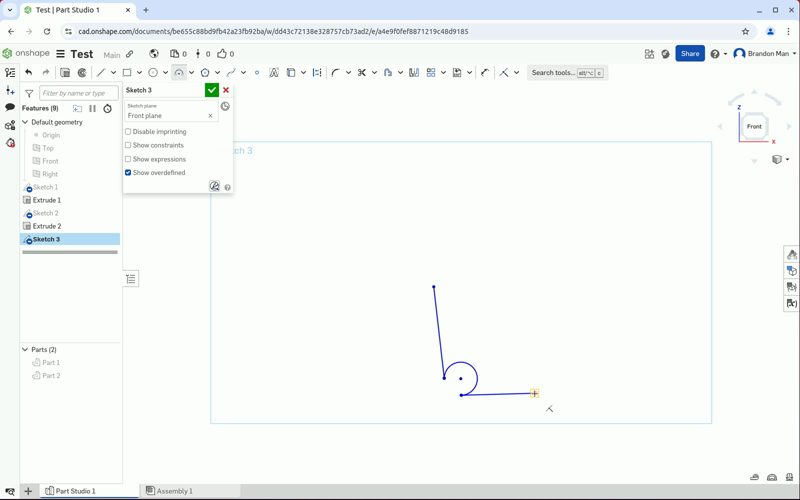
mouse_move(534, 365)
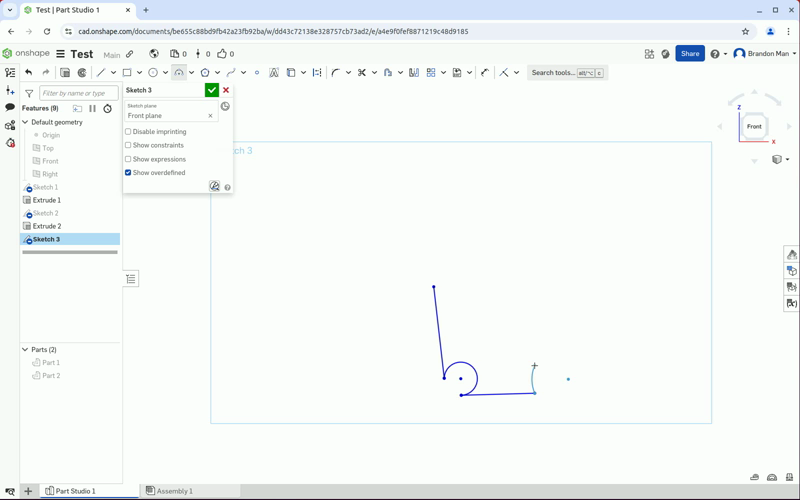
click(534, 365)
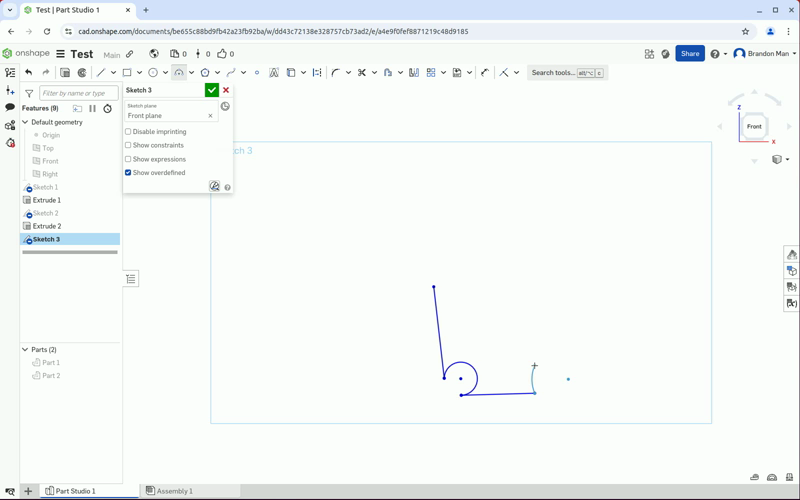
mouse_move(520, 379)
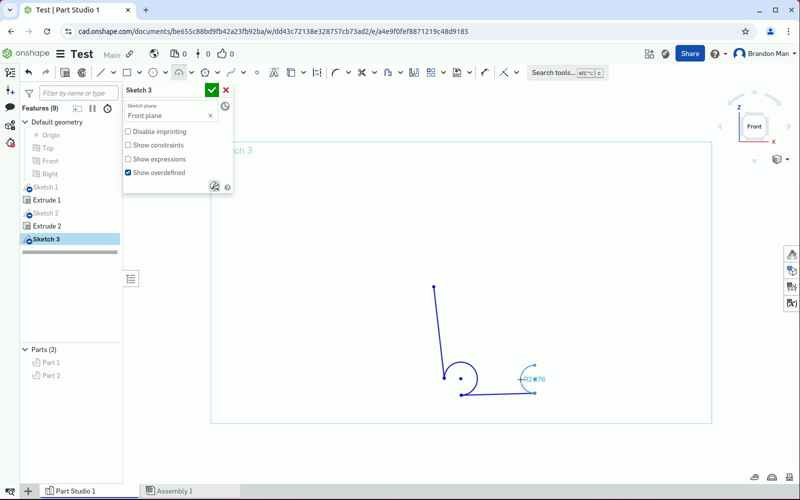
click(520, 379)
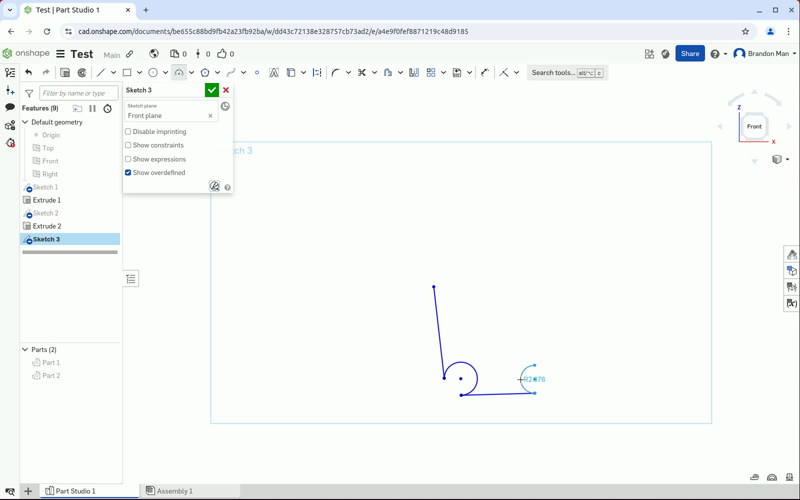
key_up(shift)
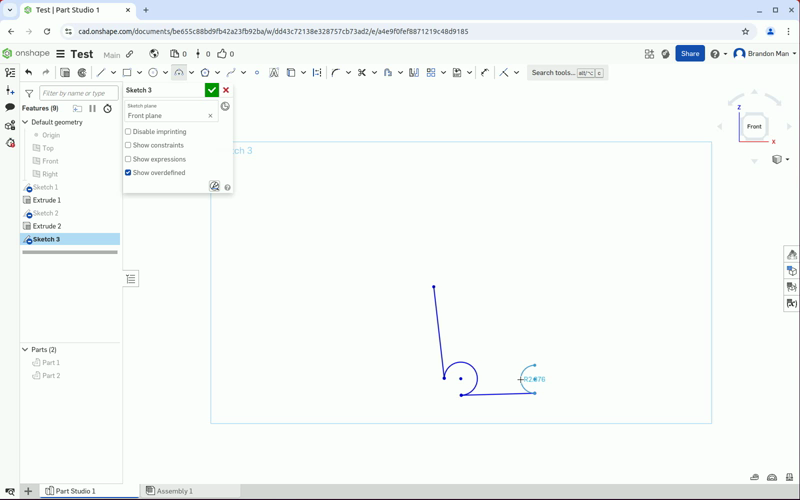
key(esc)
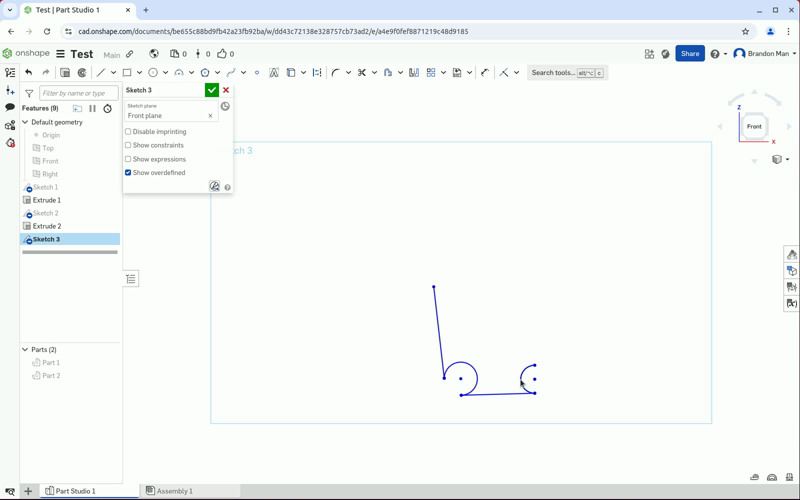
key(l)
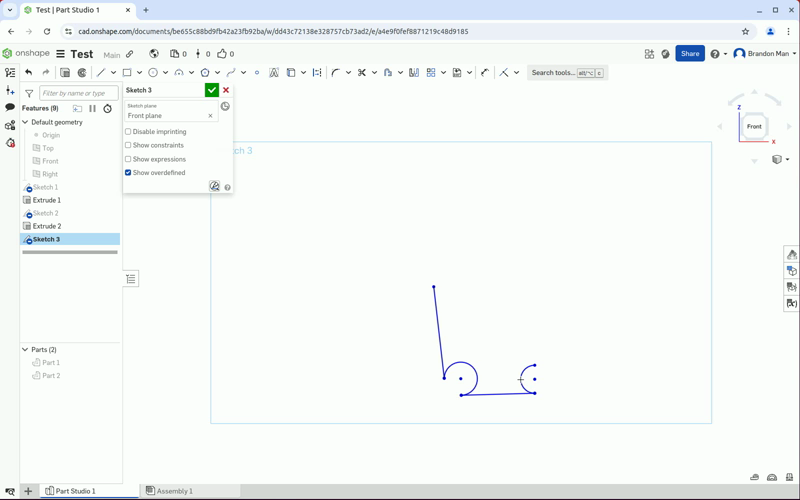
mouse_move(534, 365)
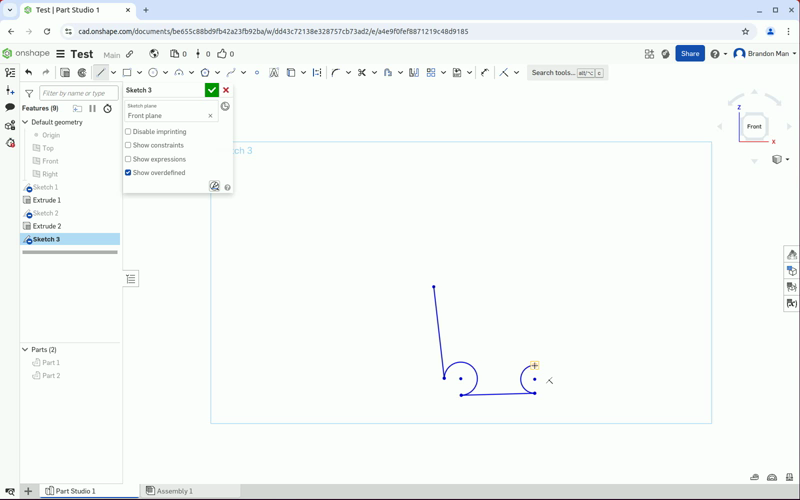
click(534, 365)
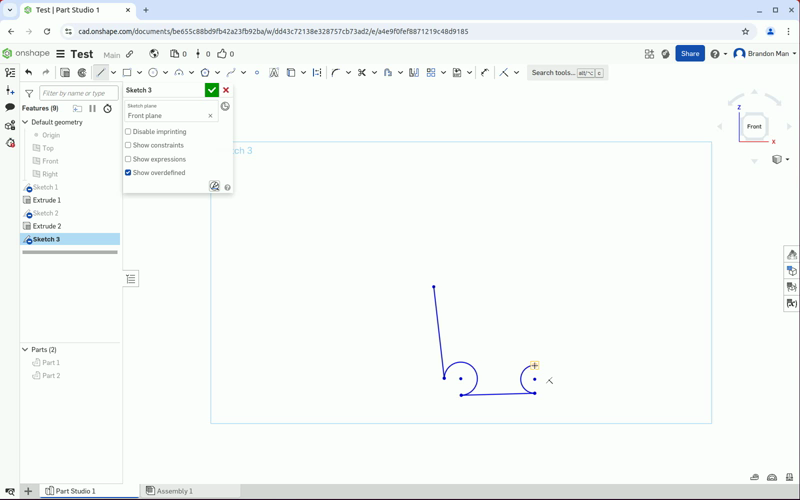
key_down(shift)
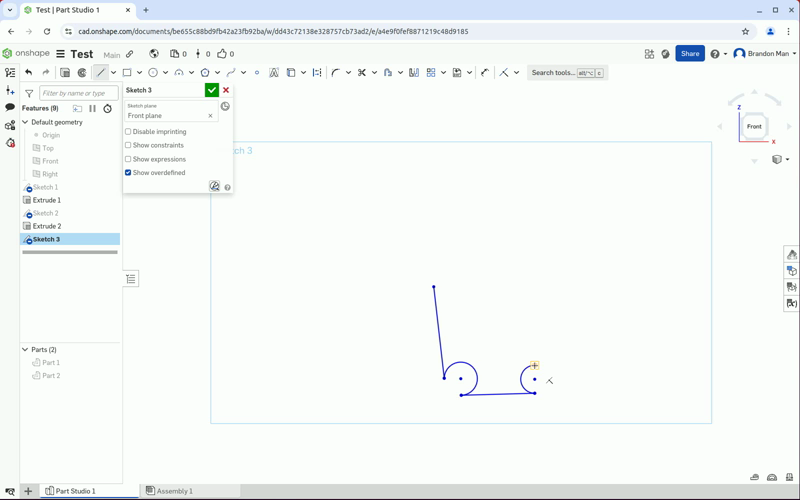
mouse_move(564, 365)
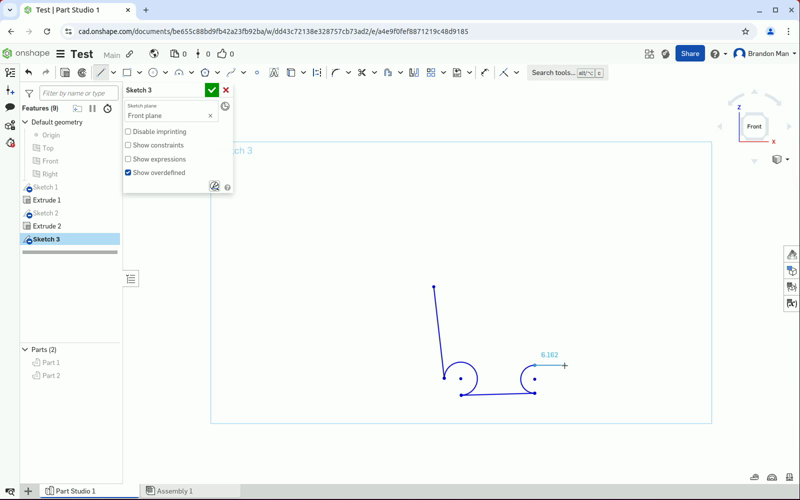
mouse_move(498, 364)
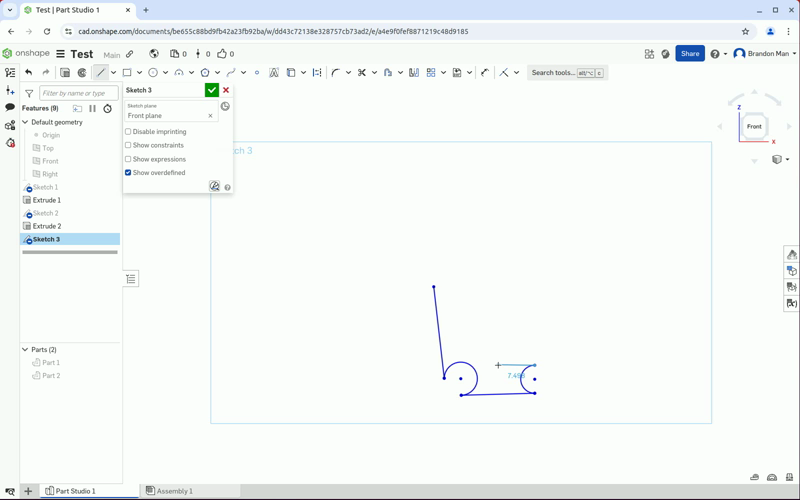
click(498, 364)
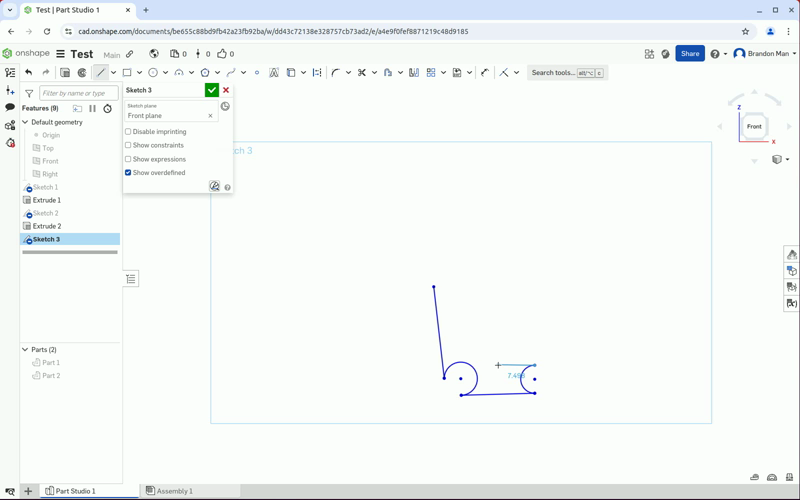
key_up(shift)
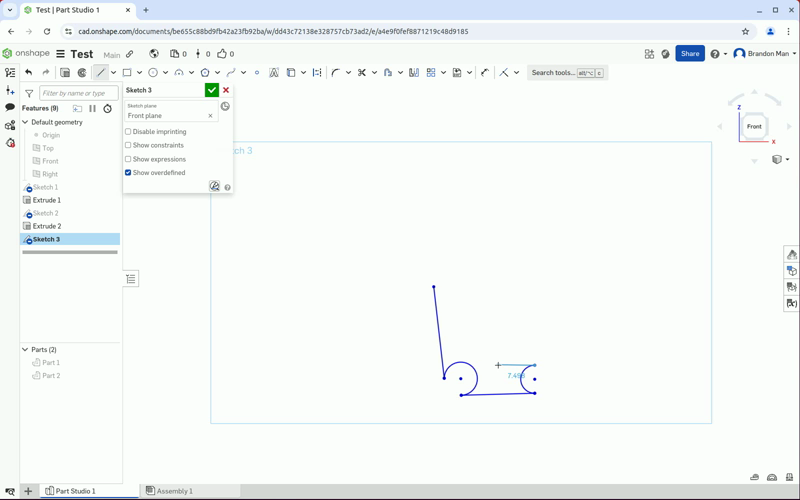
key(esc)
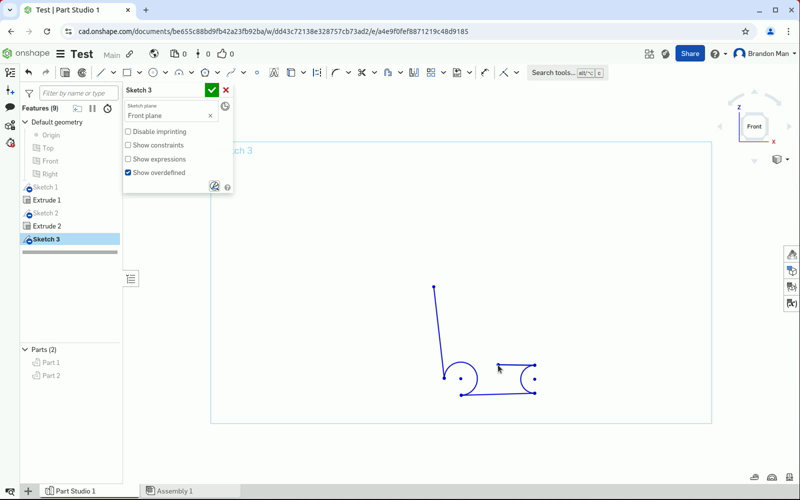
key(a)
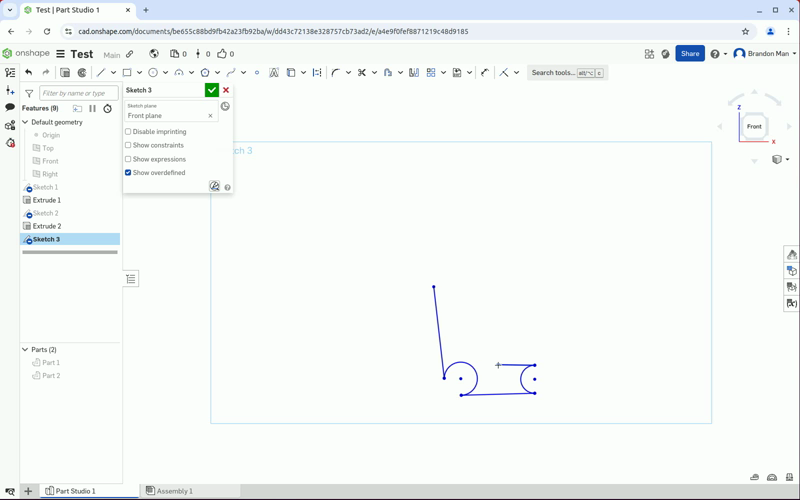
mouse_move(498, 364)
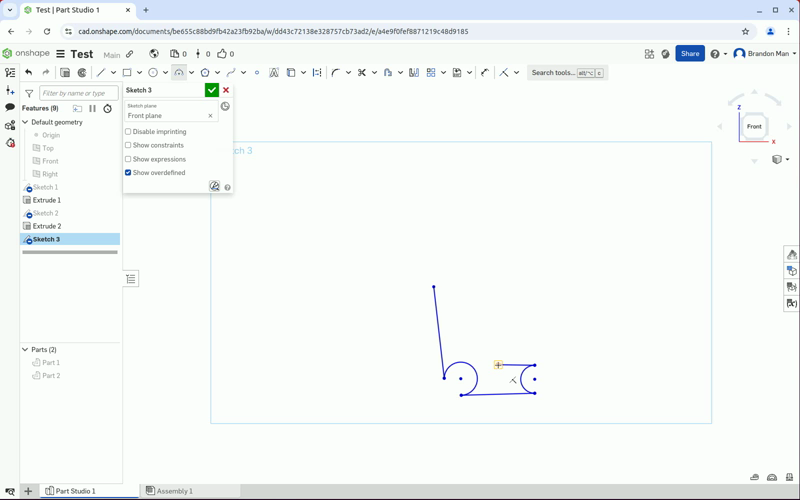
click(498, 364)
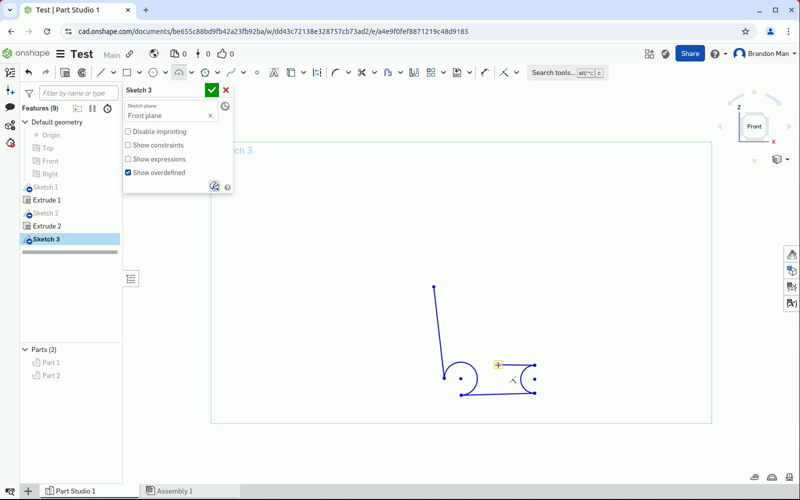
key_down(shift)
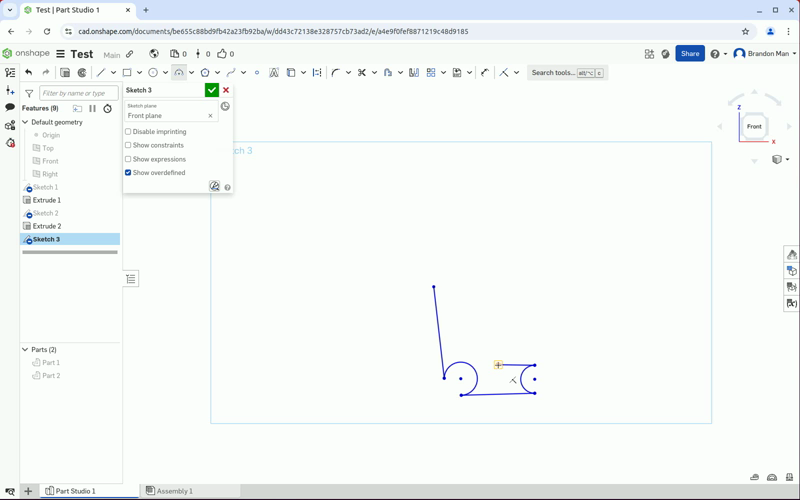
mouse_move(480, 338)
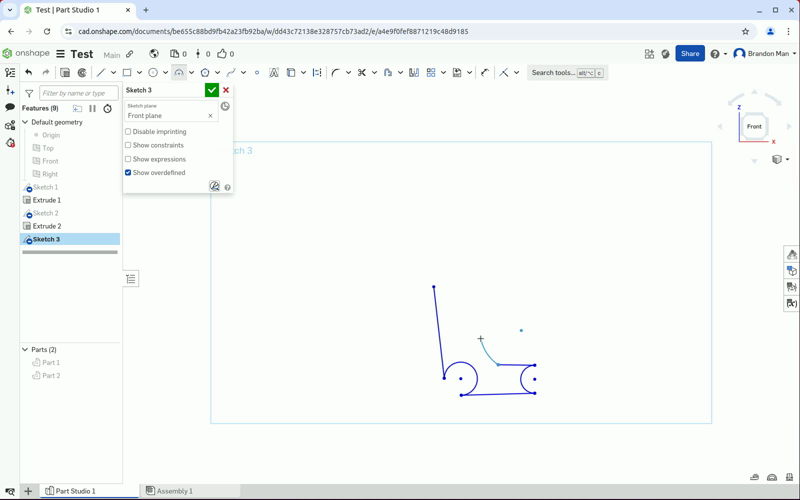
click(480, 338)
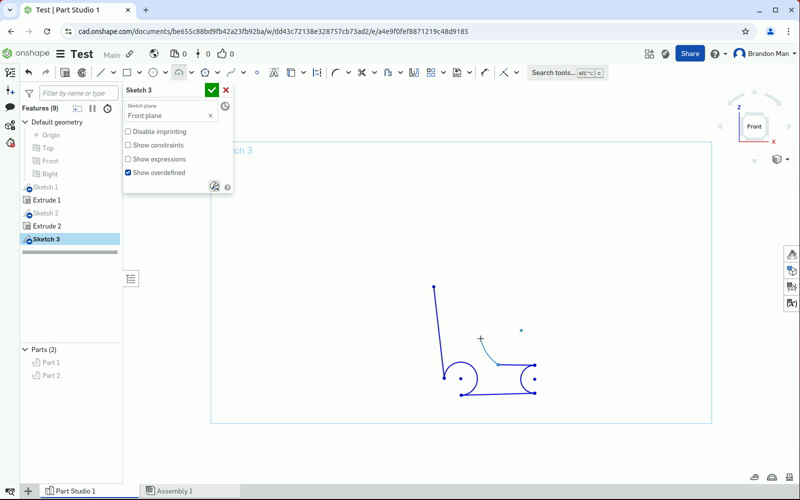
mouse_move(483, 355)
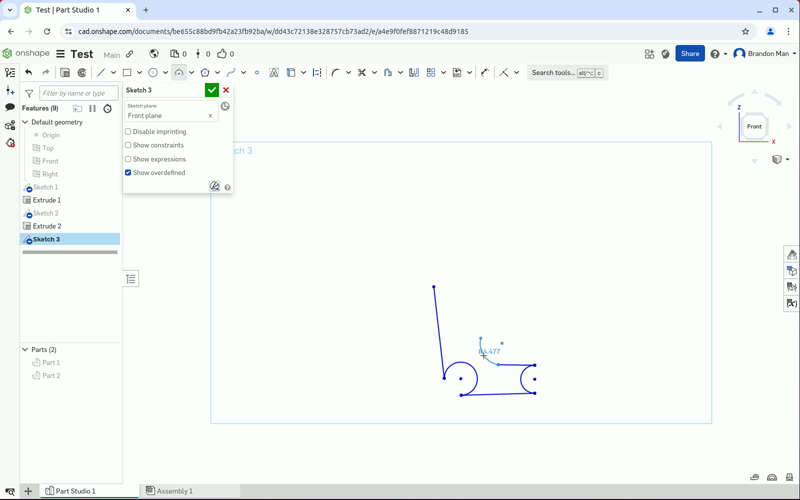
click(483, 355)
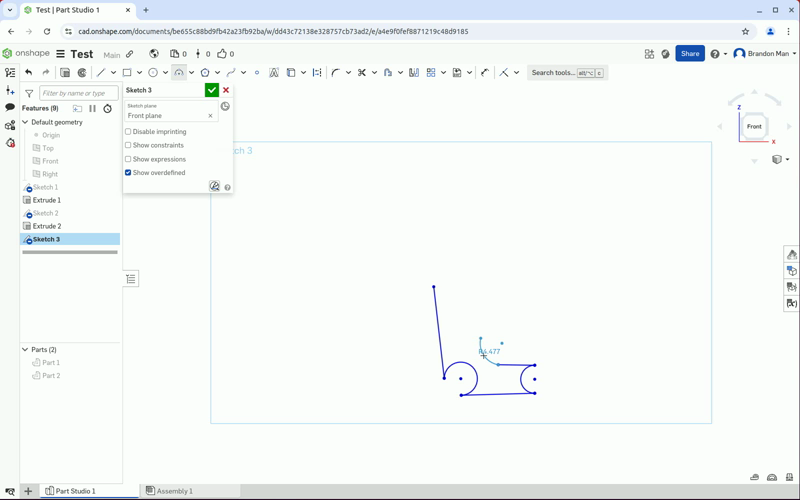
key_up(shift)
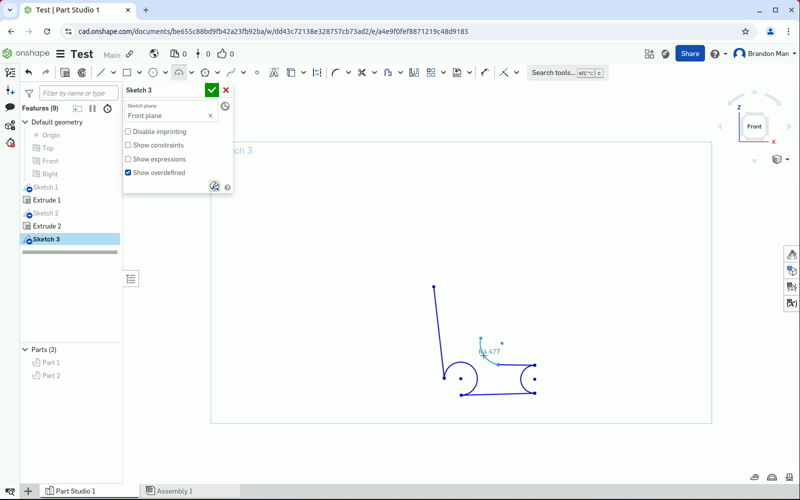
key(esc)
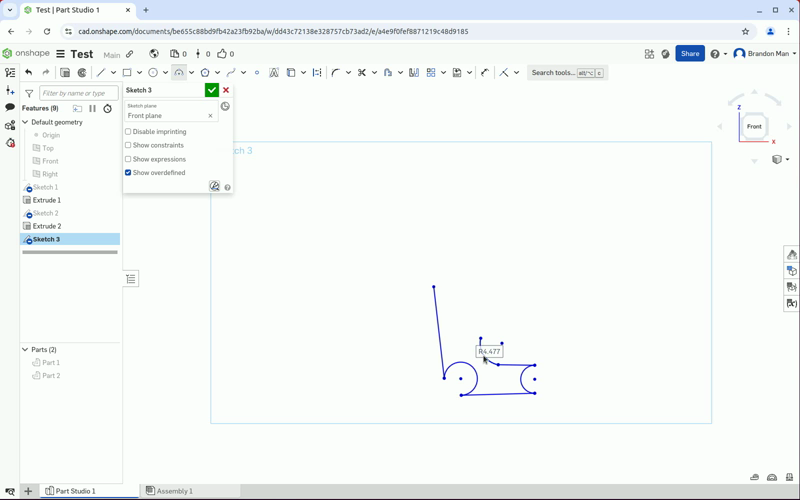
key(l)
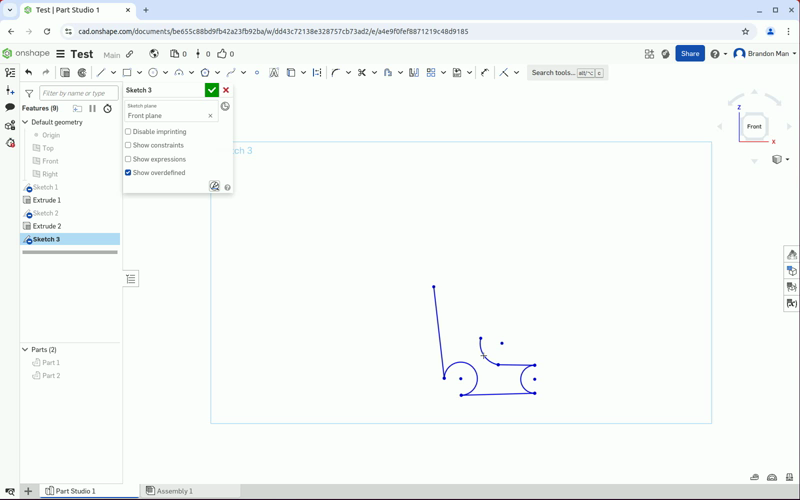
mouse_move(480, 338)
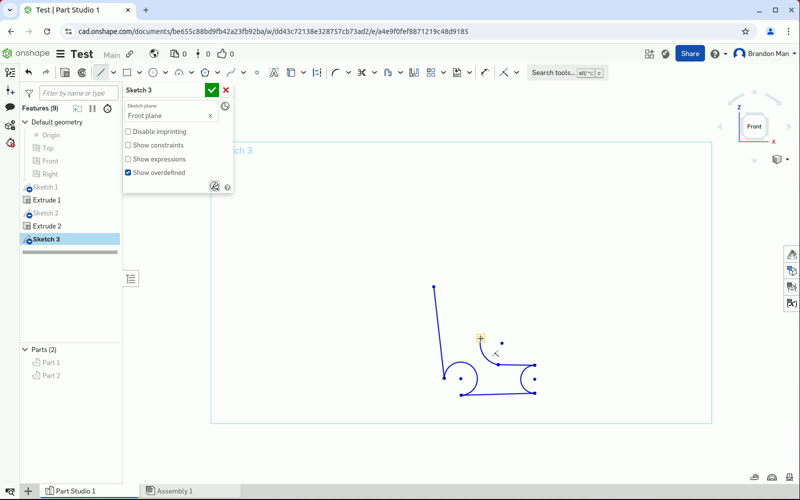
click(480, 338)
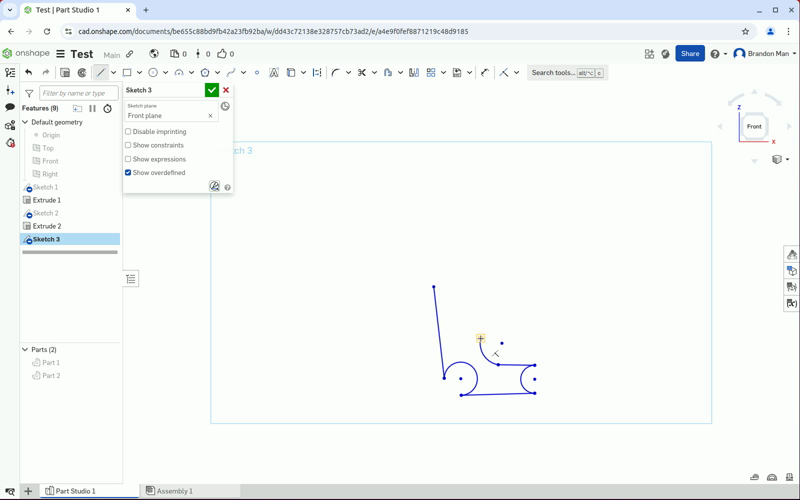
key_down(shift)
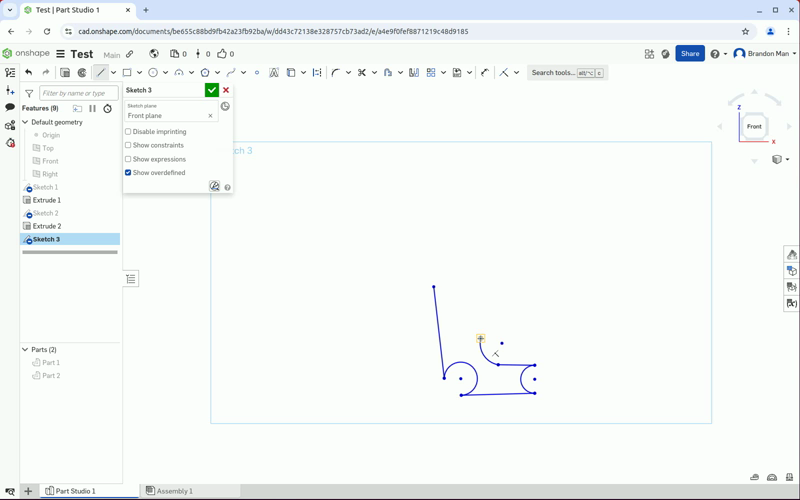
mouse_move(510, 338)
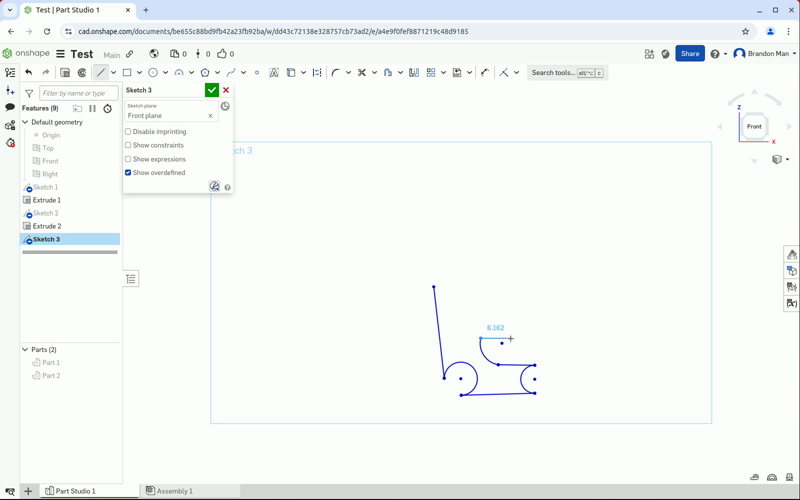
mouse_move(486, 286)
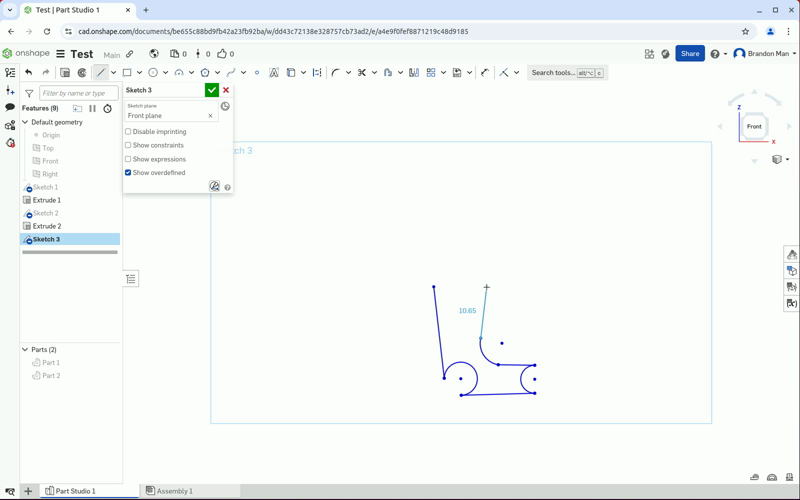
click(486, 286)
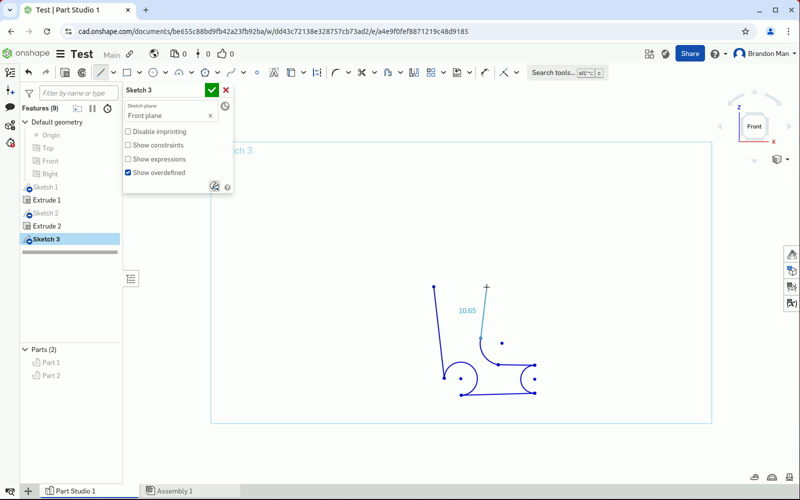
key_up(shift)
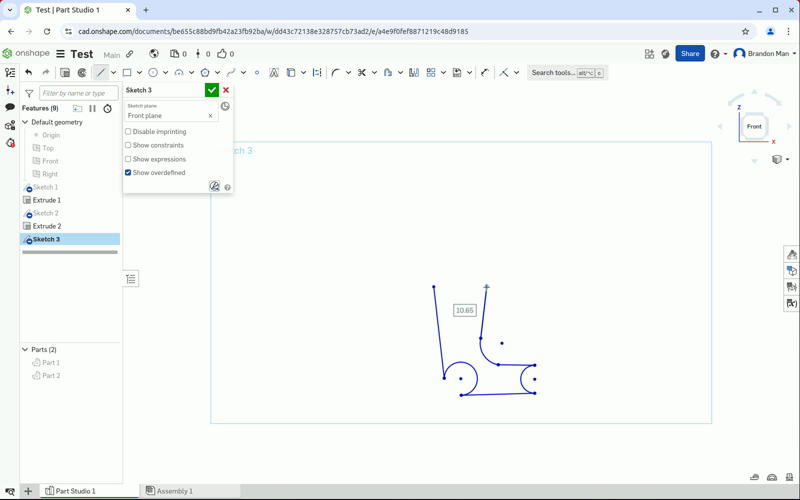
key(esc)
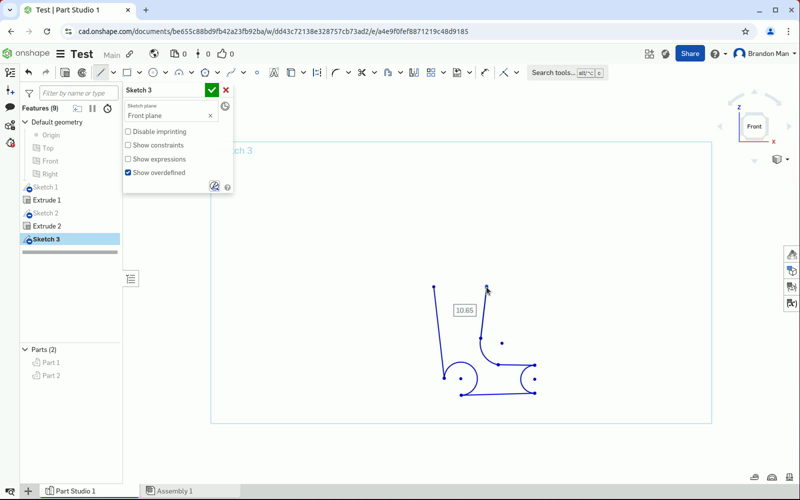
key(a)
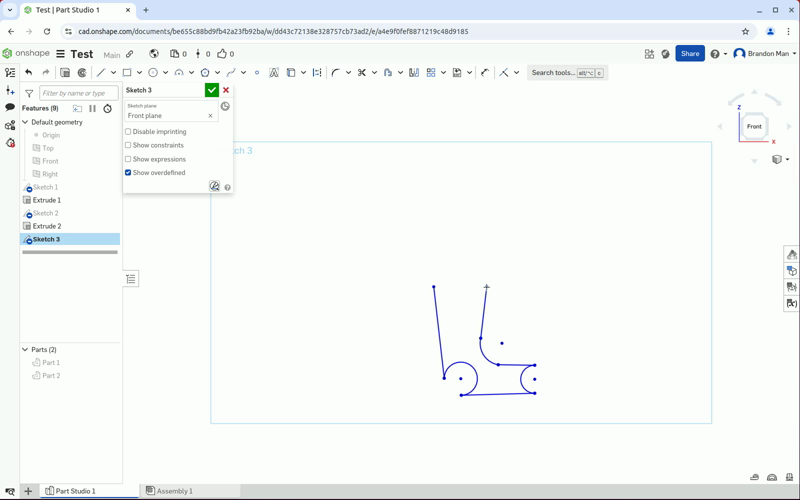
mouse_move(486, 286)
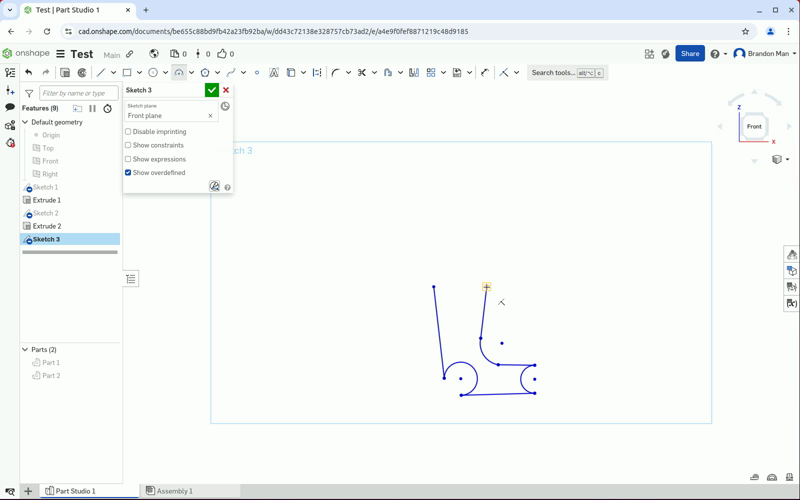
click(486, 286)
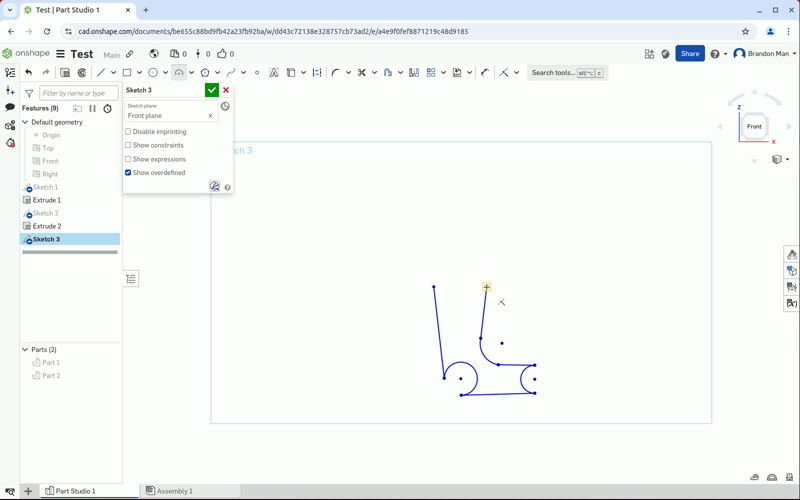
mouse_move(433, 286)
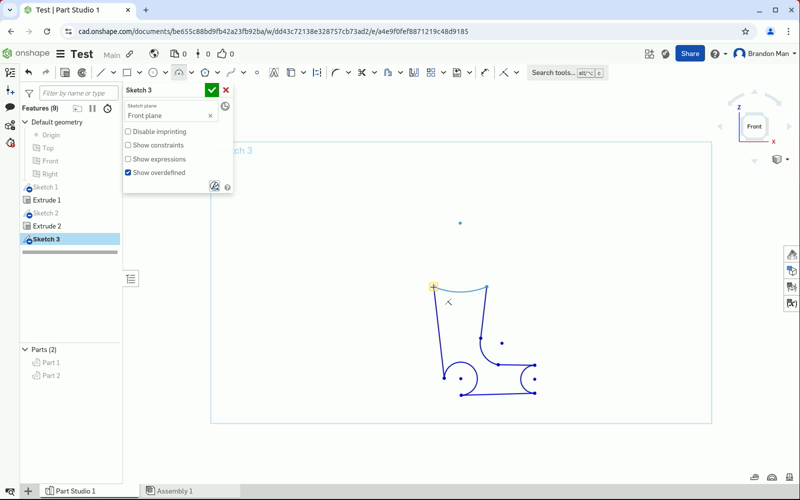
click(433, 286)
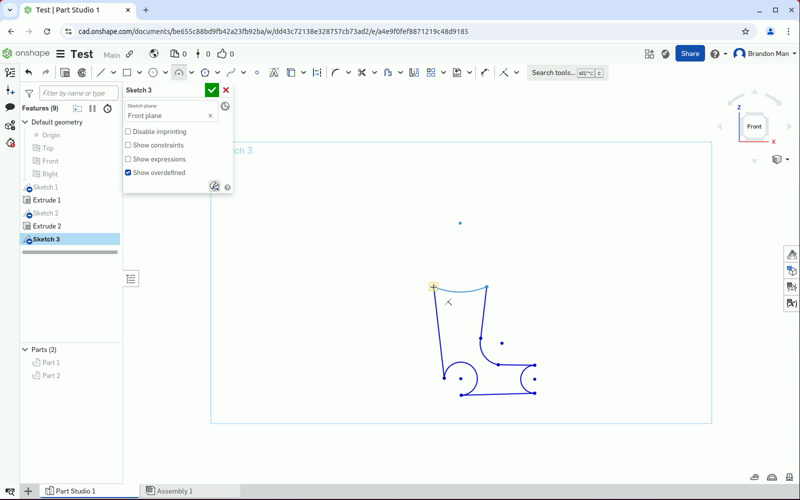
key_down(shift)
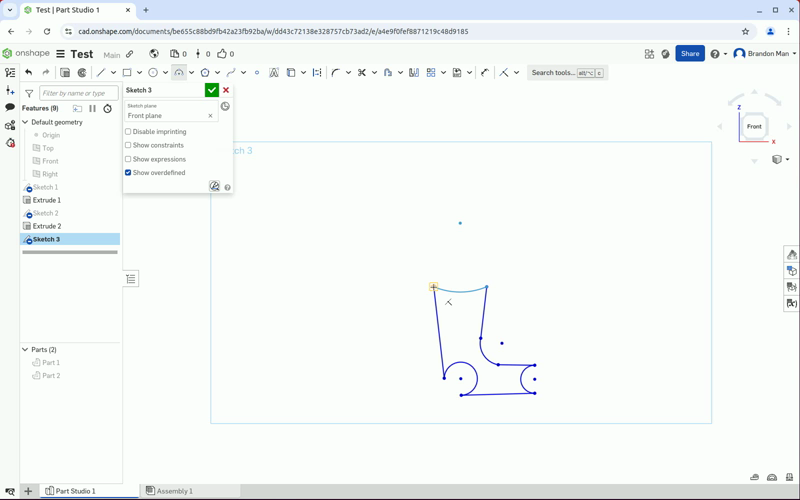
mouse_move(460, 309)
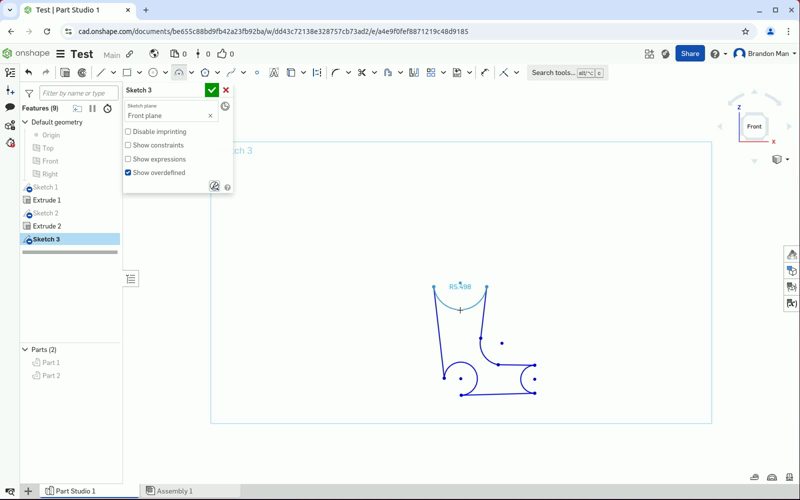
click(460, 309)
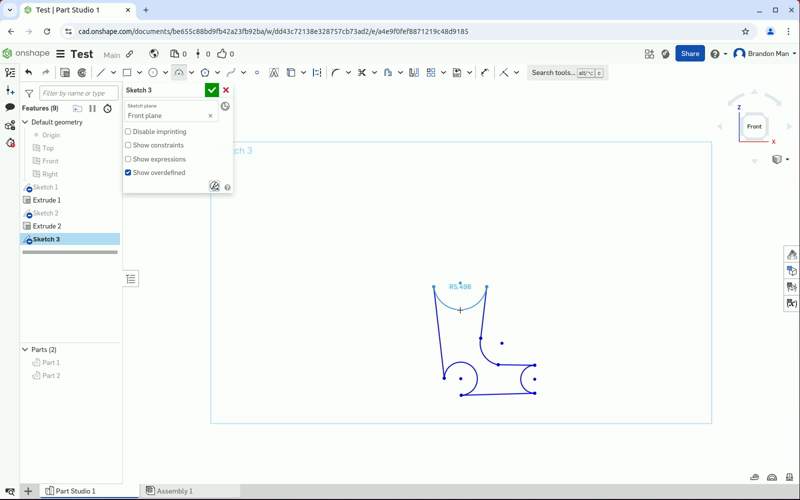
key_up(shift)
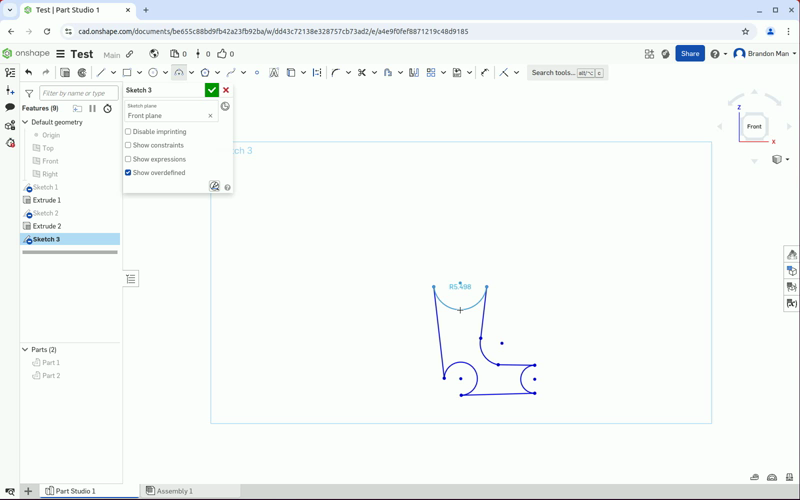
key(esc)
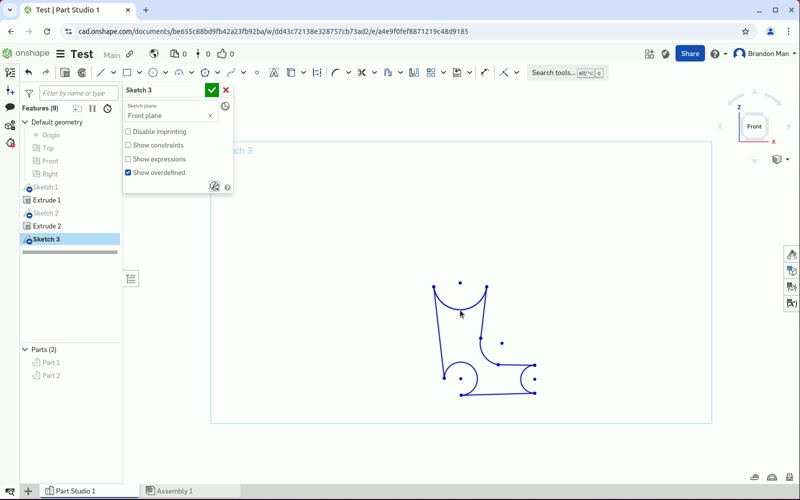
mouse_move(509, 379)
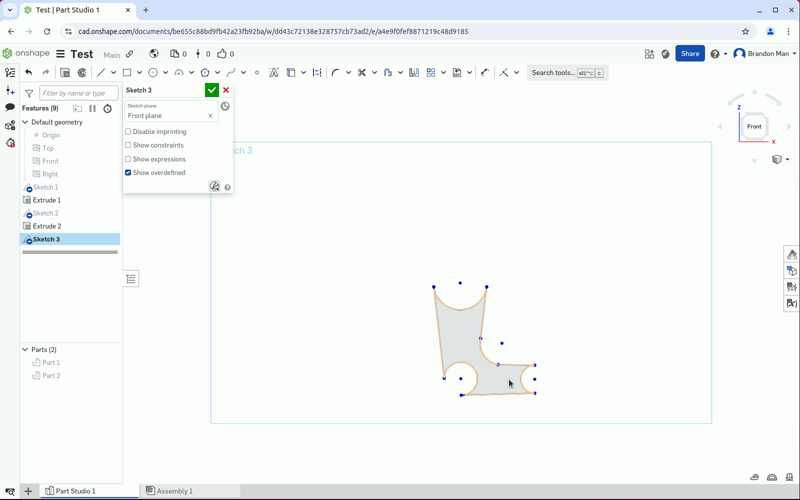
click(509, 379)
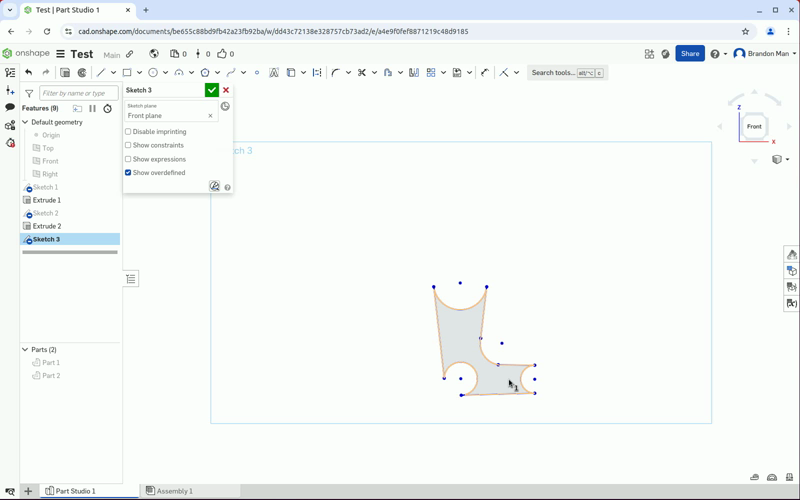
mouse_move(73, 352)
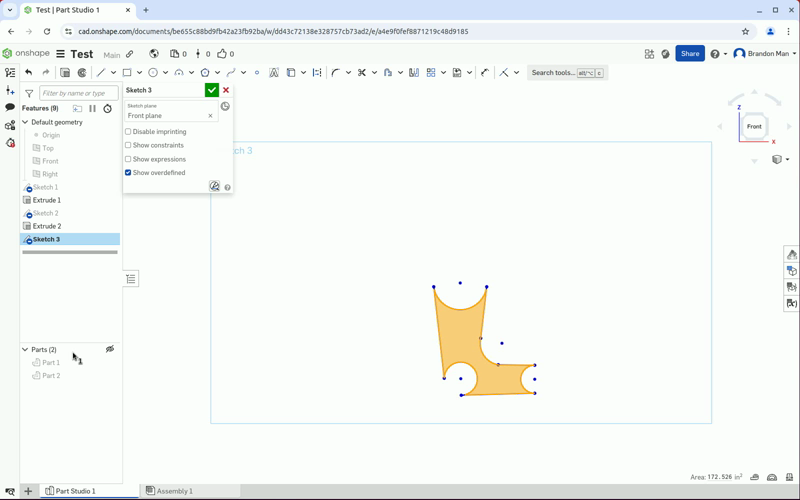
key(shift+y)
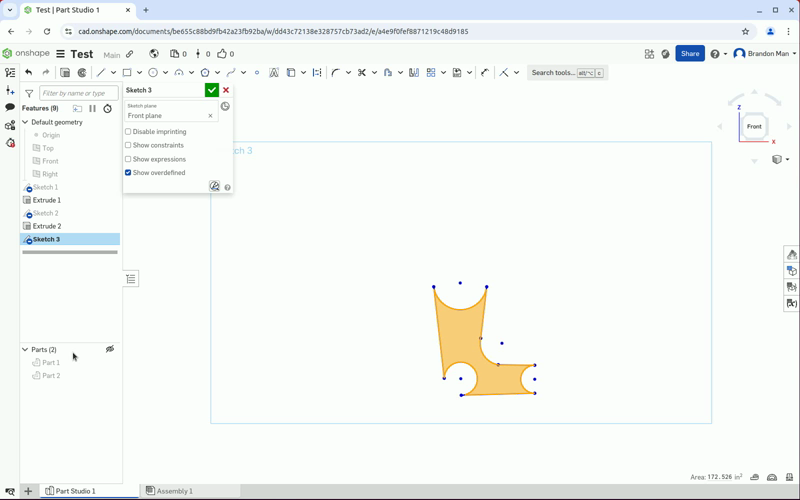
key(shift+e)
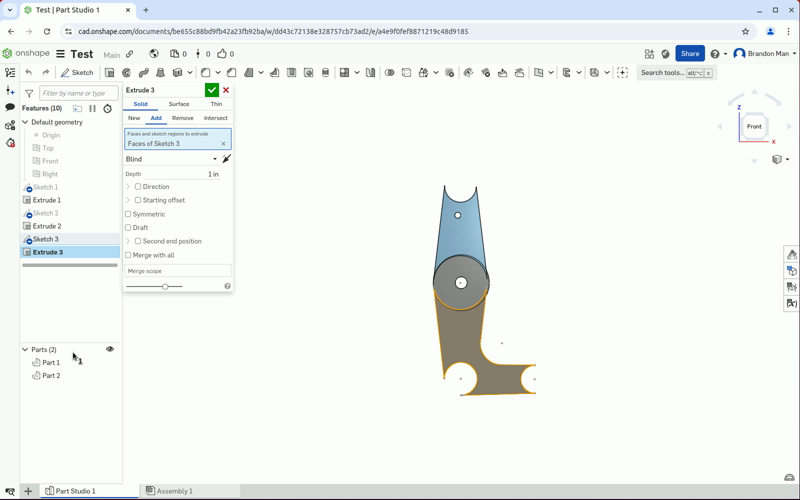
mouse_move(143, 106)
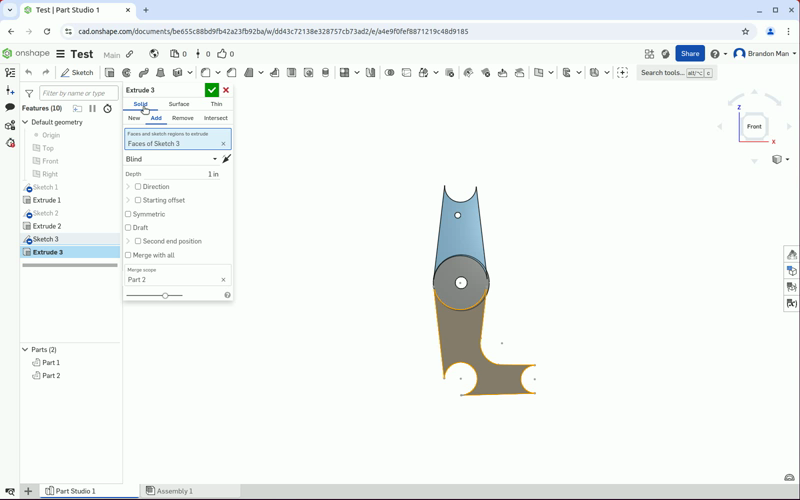
click(143, 106)
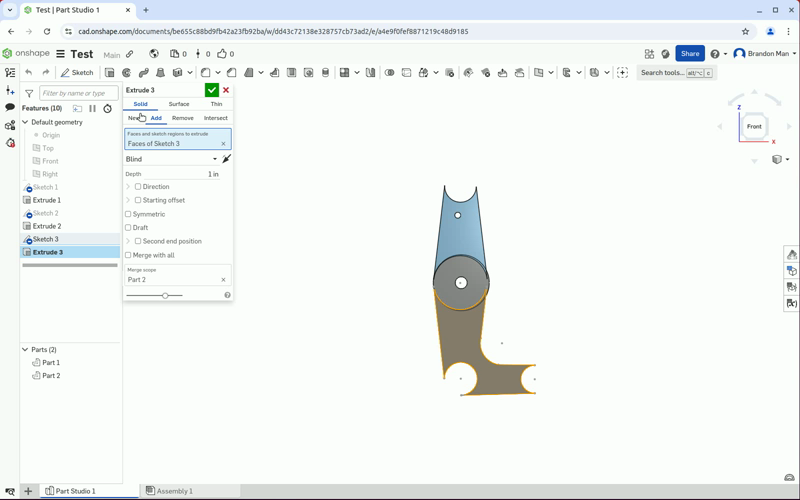
mouse_move(137, 120)
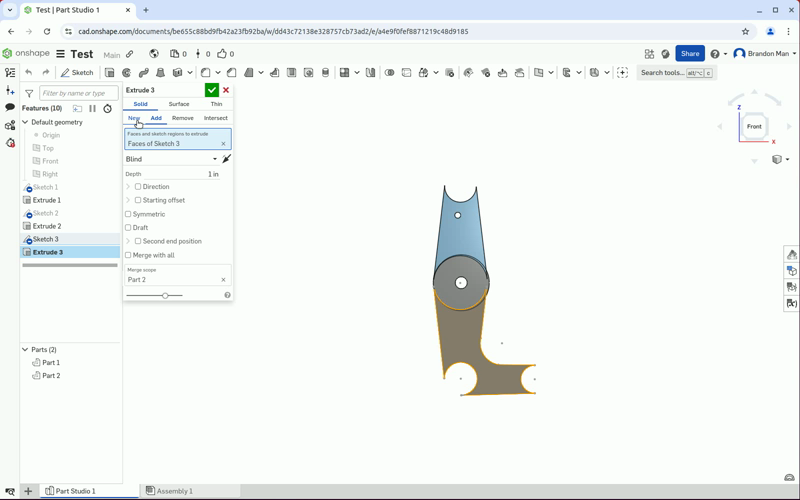
click(137, 120)
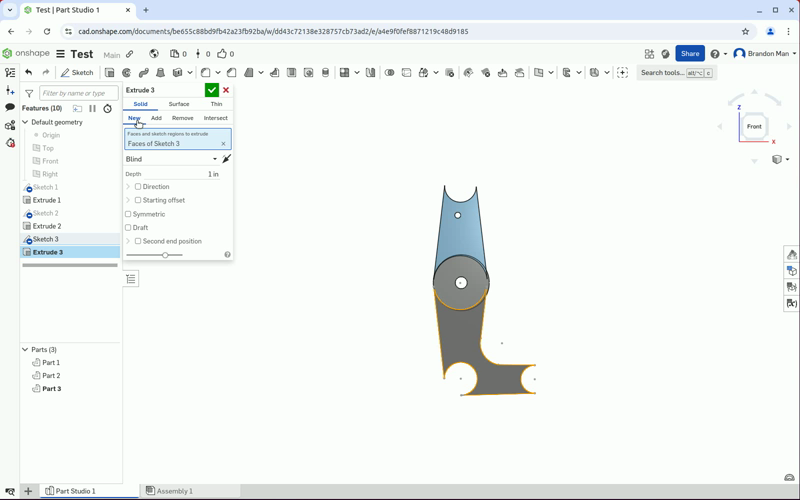
key(tab, 4)
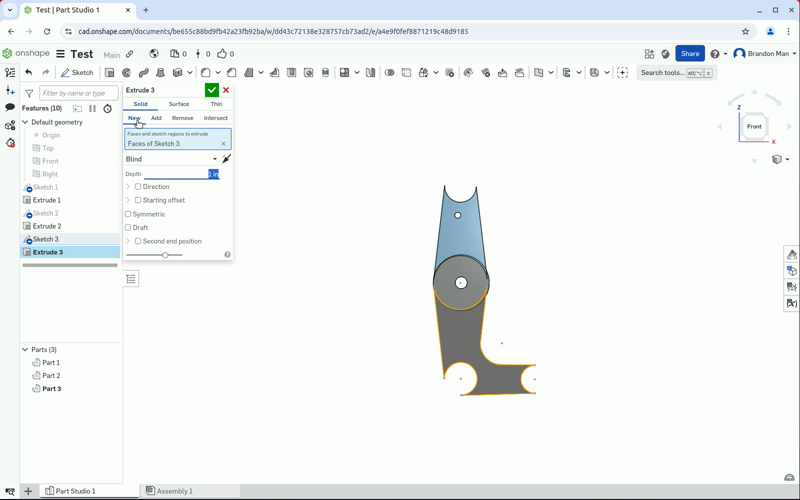
text(8.666)
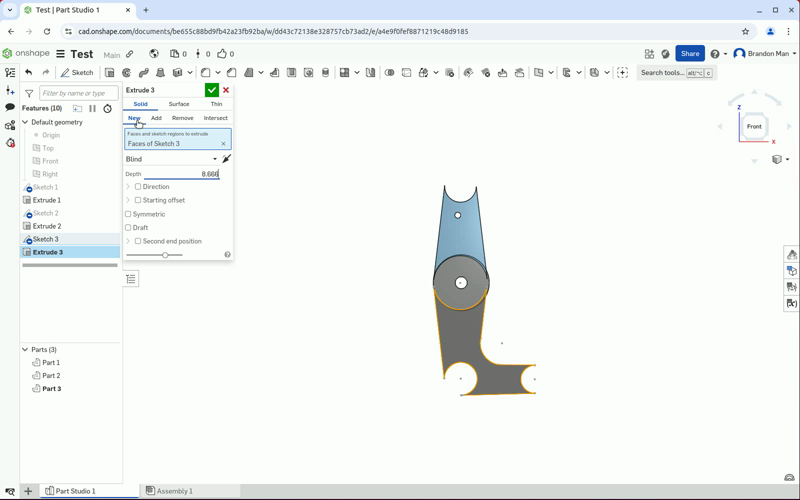
key(enter)
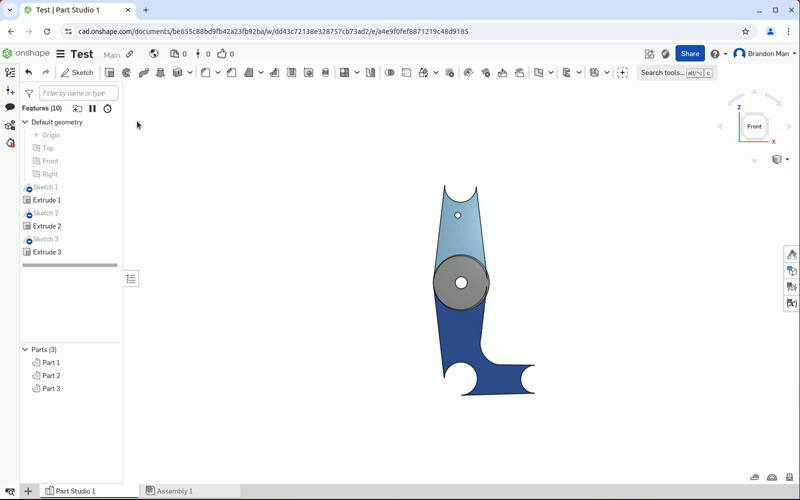
key(shift+h)
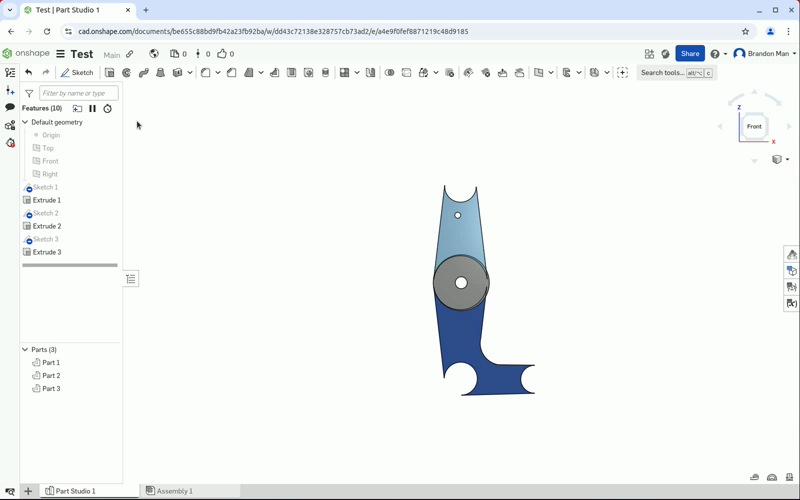
key(shift+h)
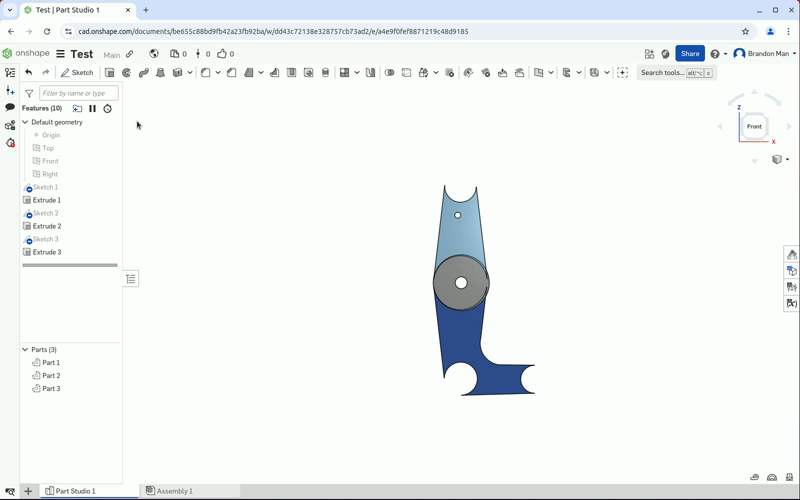
mouse_move(73, 189)
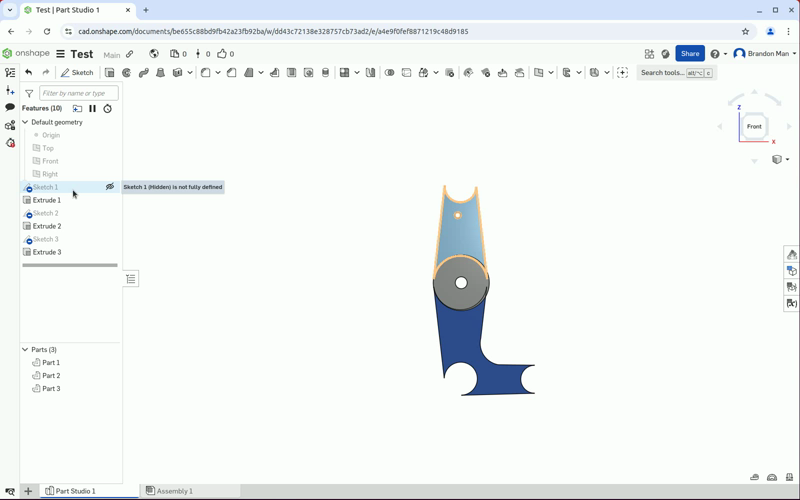
click(73, 189)
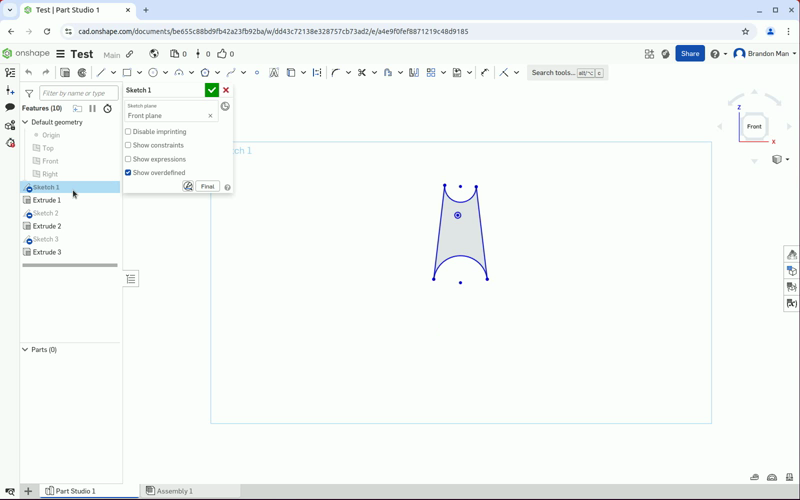
mouse_move(229, 92)
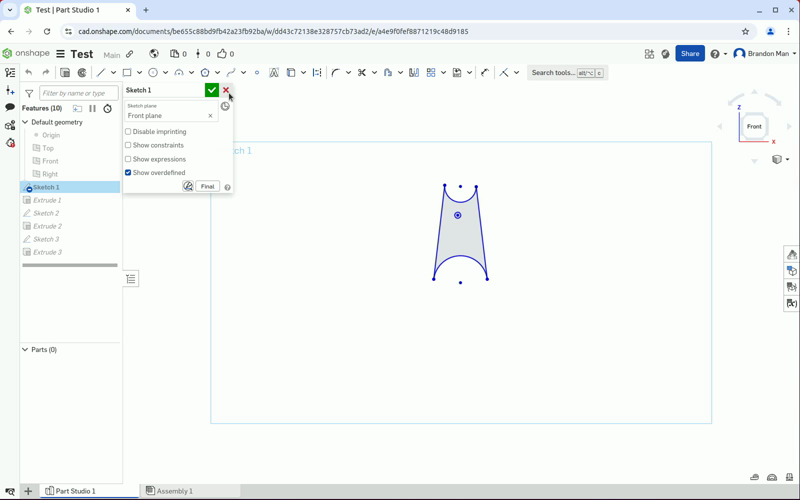
click(229, 92)
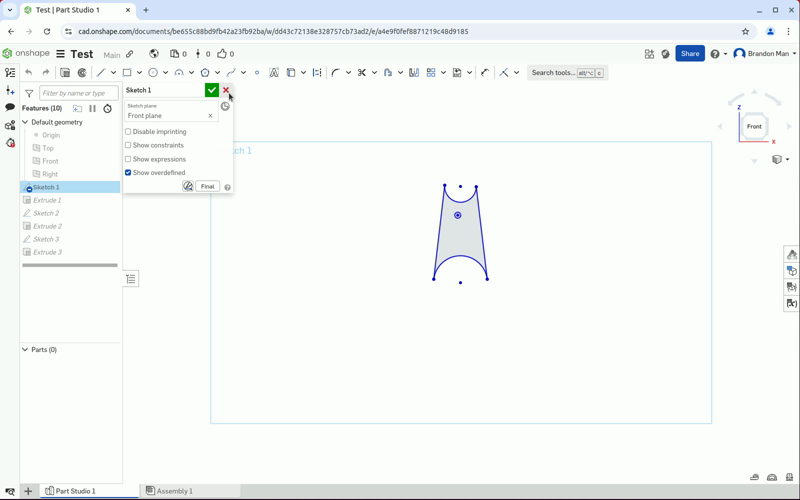
key(shift+s)
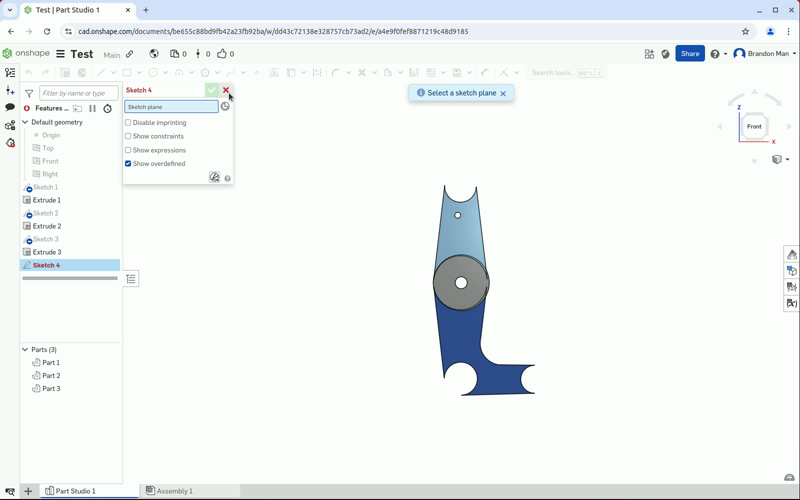
mouse_move(73, 163)
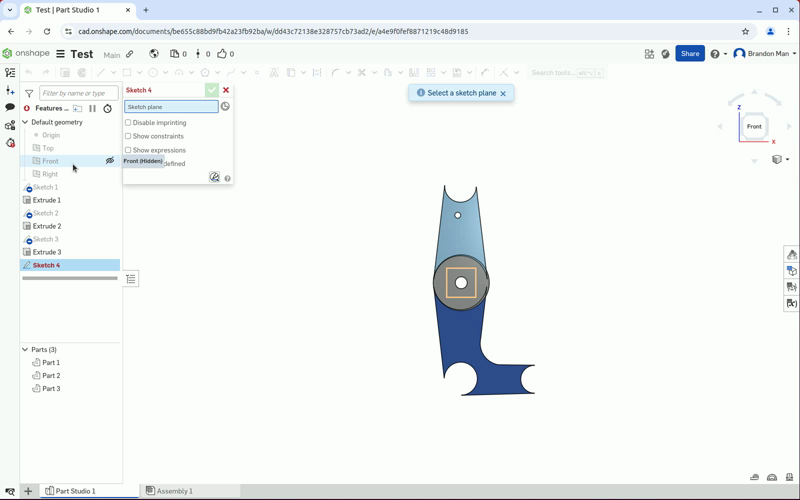
click(73, 163)
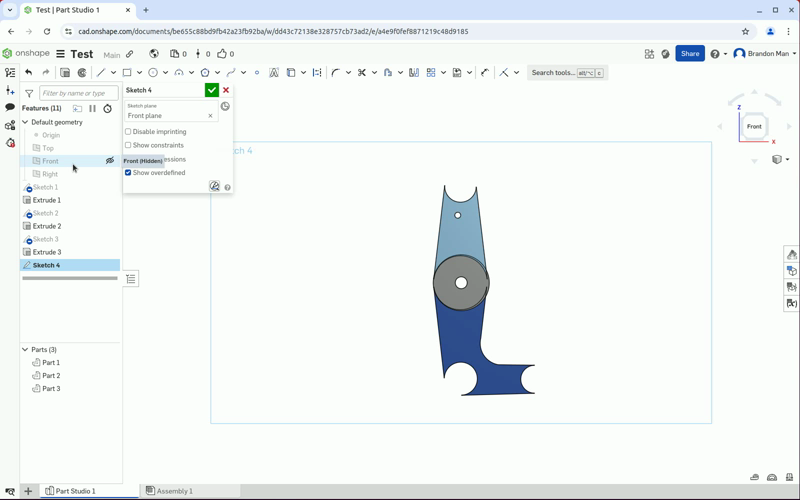
mouse_move(73, 352)
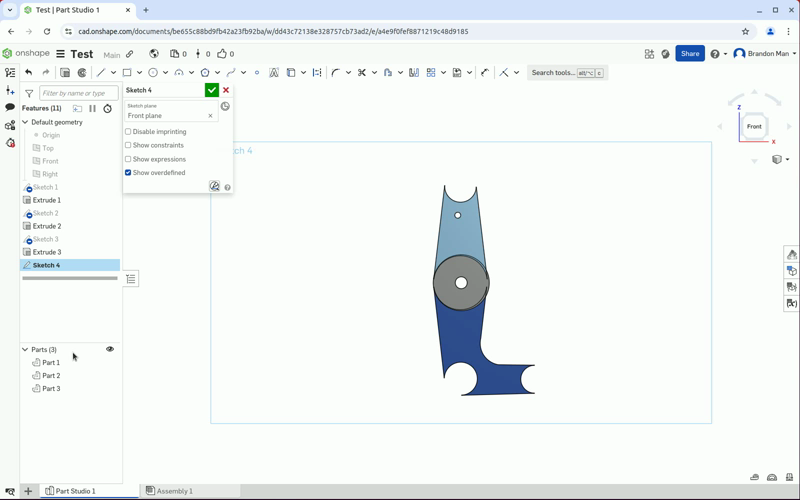
key(y)
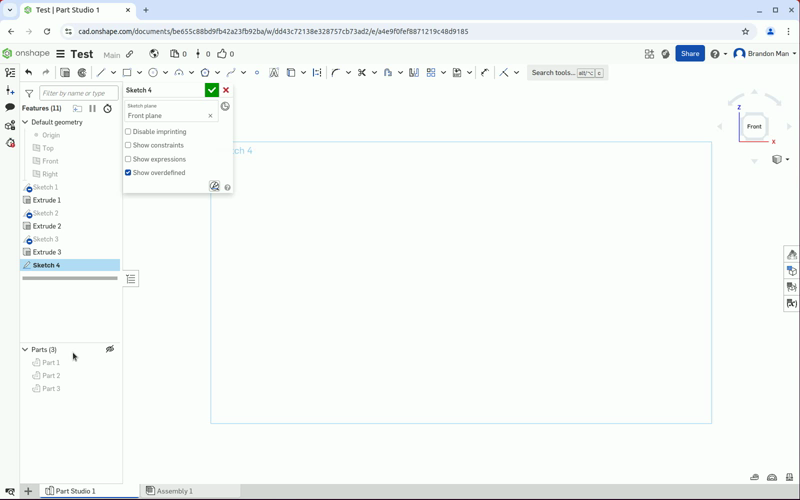
key(c)
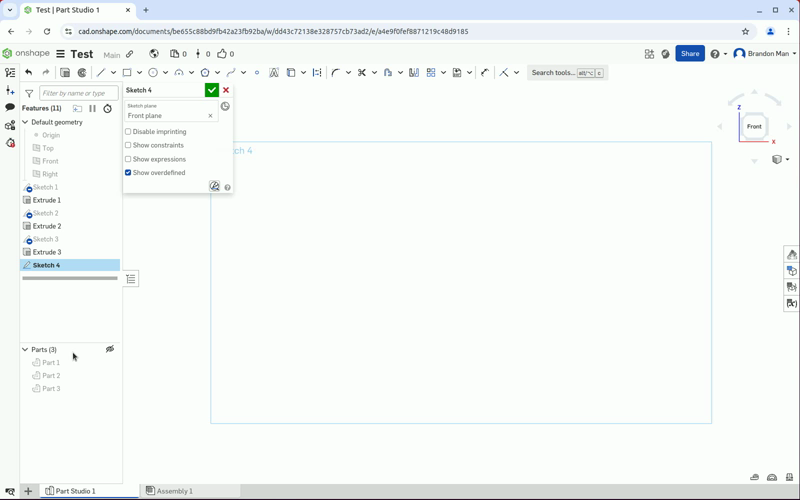
key_down(shift)
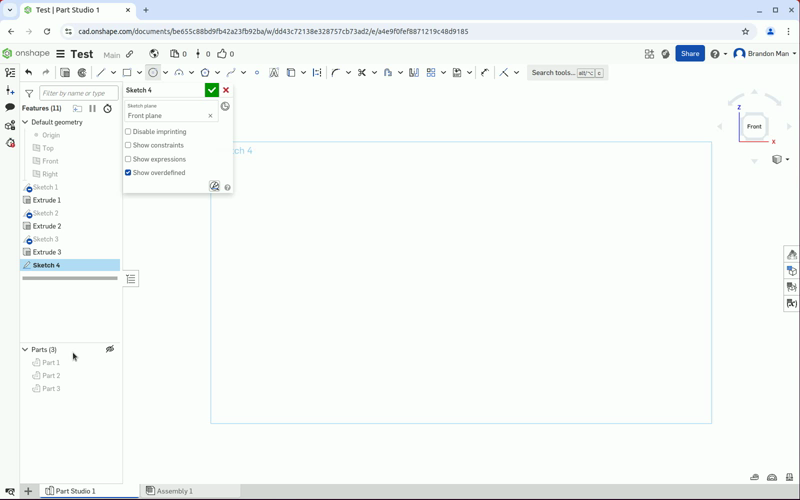
mouse_move(535, 379)
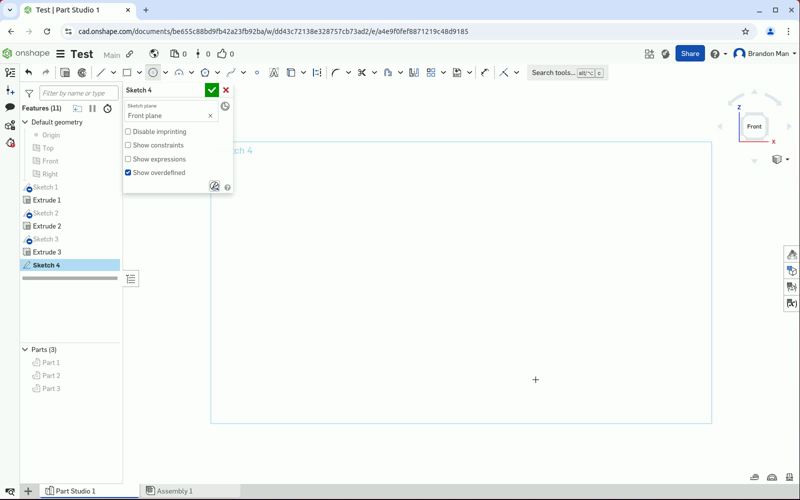
click(535, 379)
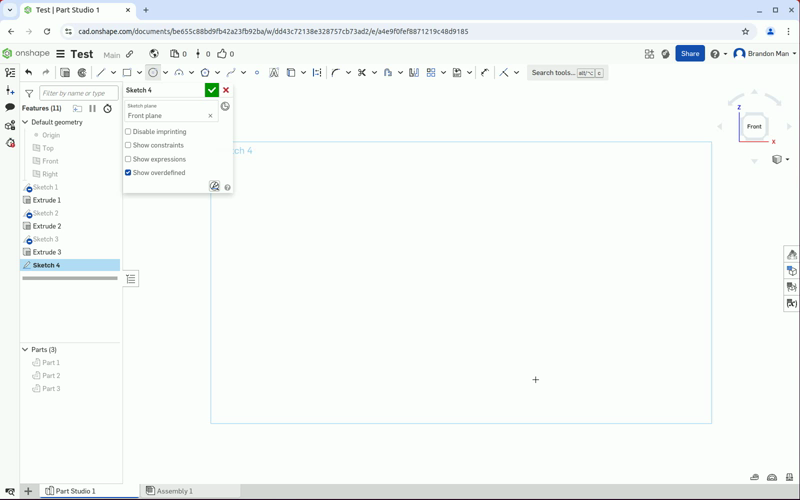
key_up(shift)
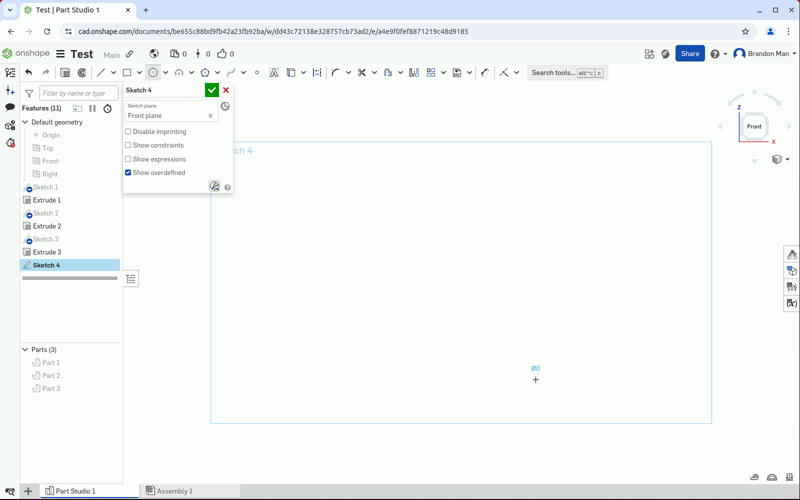
mouse_move(549, 379)
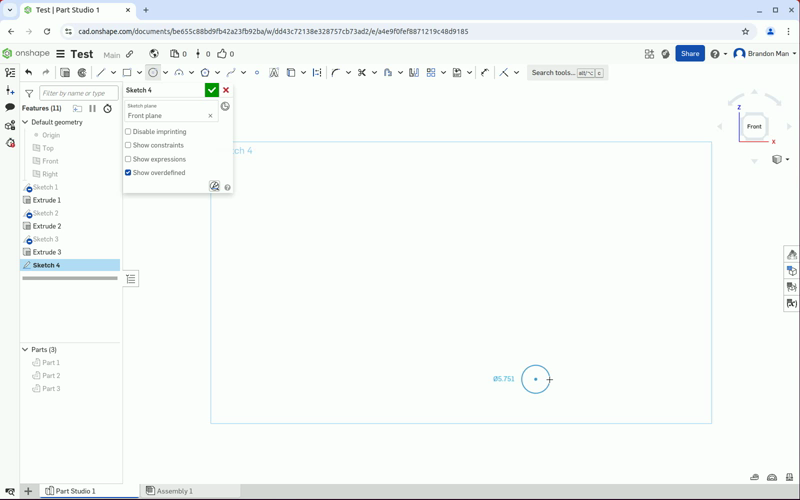
click(549, 379)
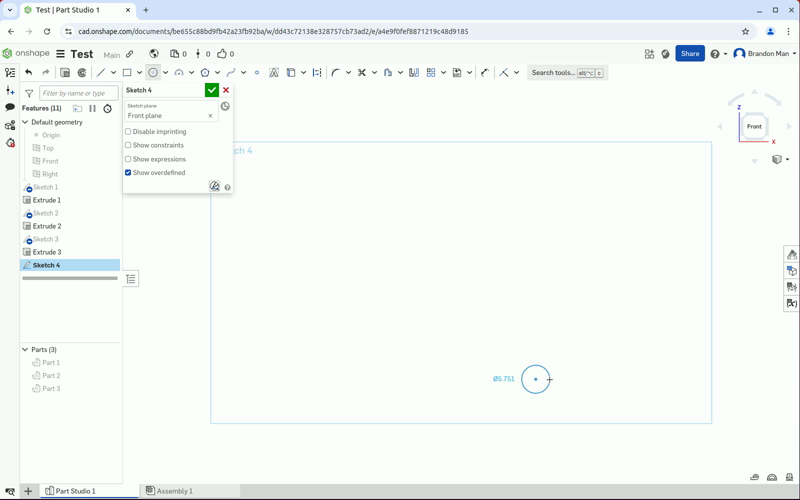
key(esc)
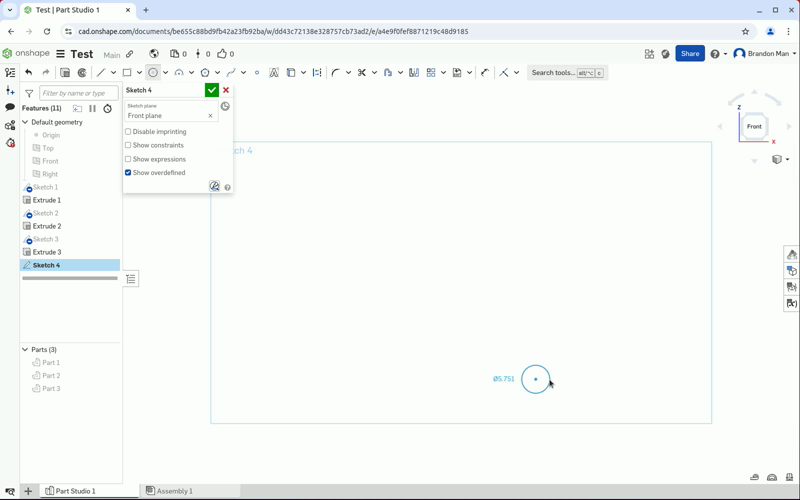
key(c)
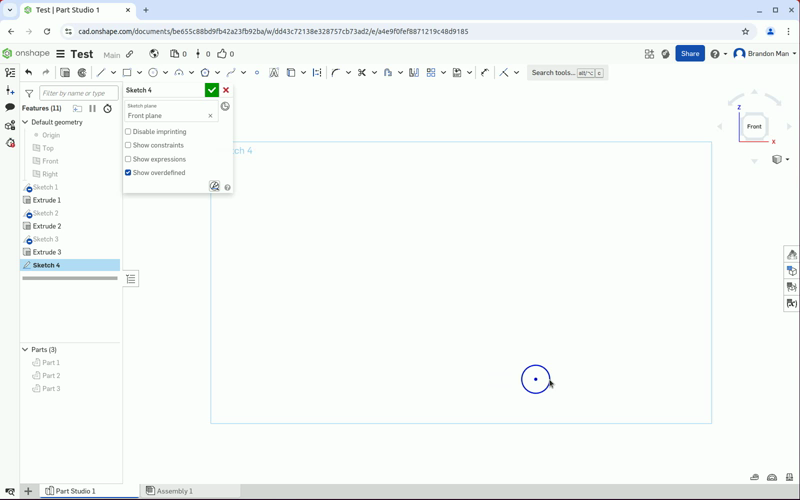
key_down(shift)
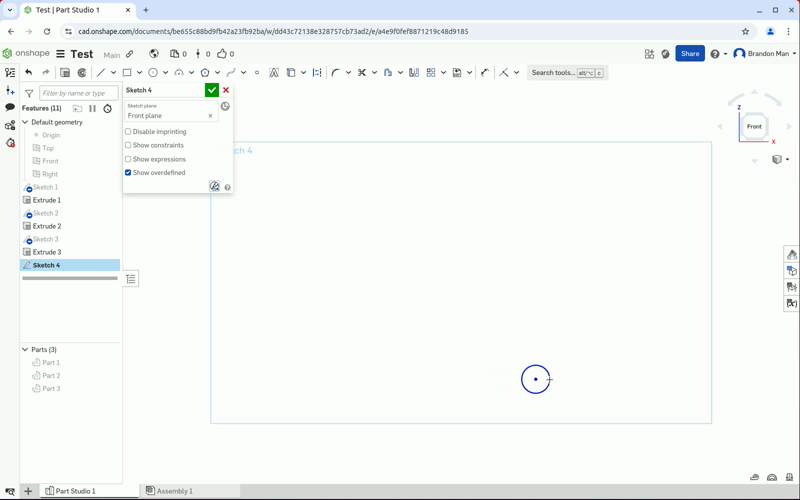
mouse_move(535, 379)
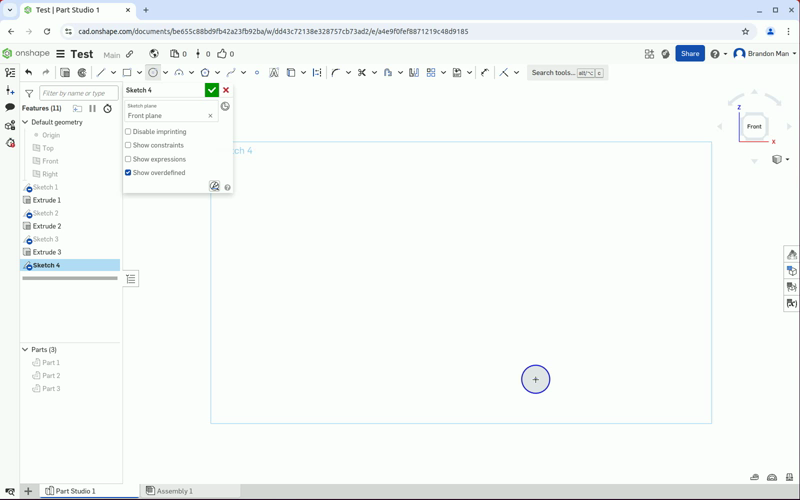
click(535, 379)
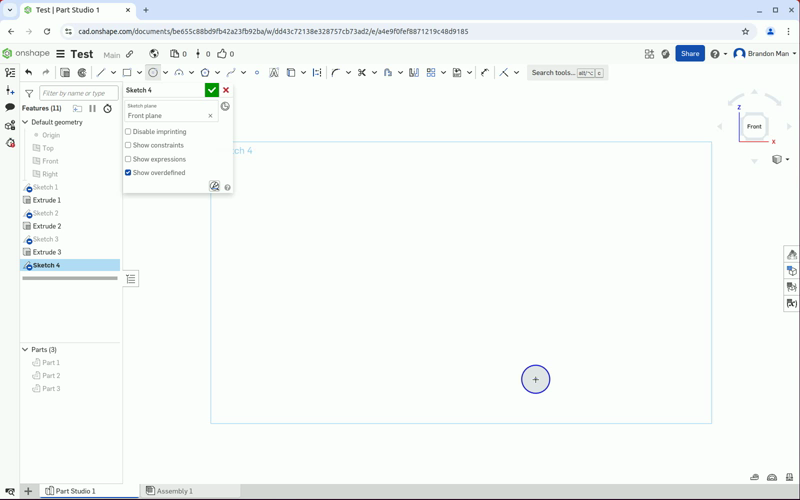
key_up(shift)
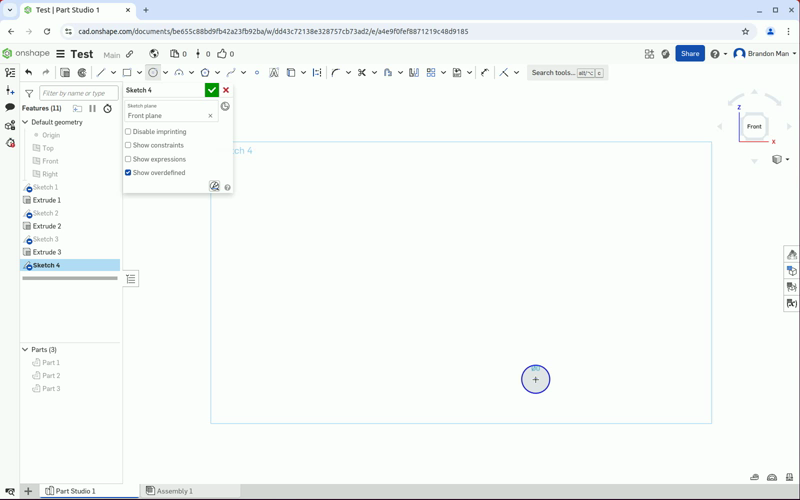
mouse_move(541, 379)
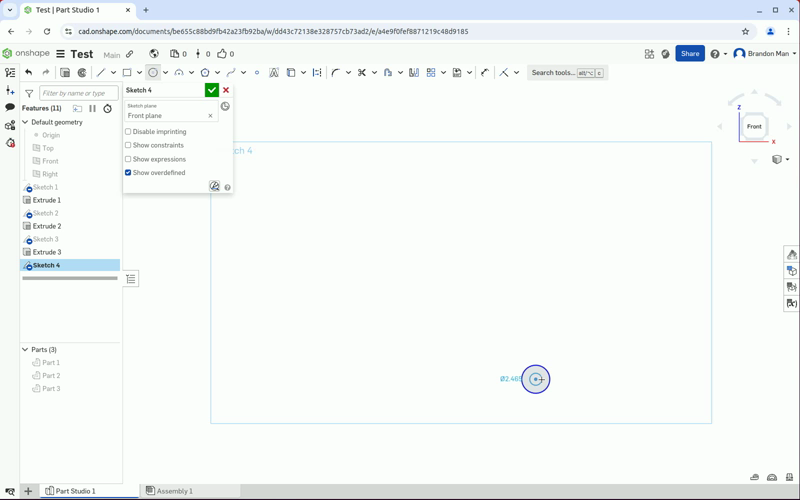
click(541, 379)
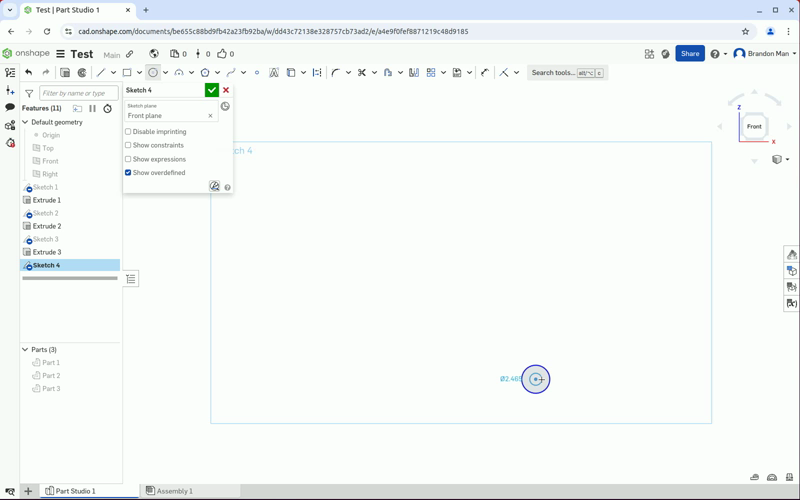
key(esc)
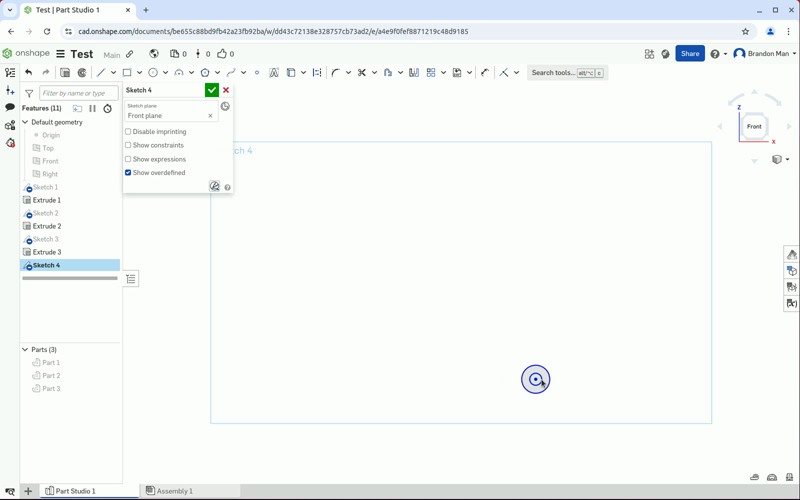
mouse_move(532, 373)
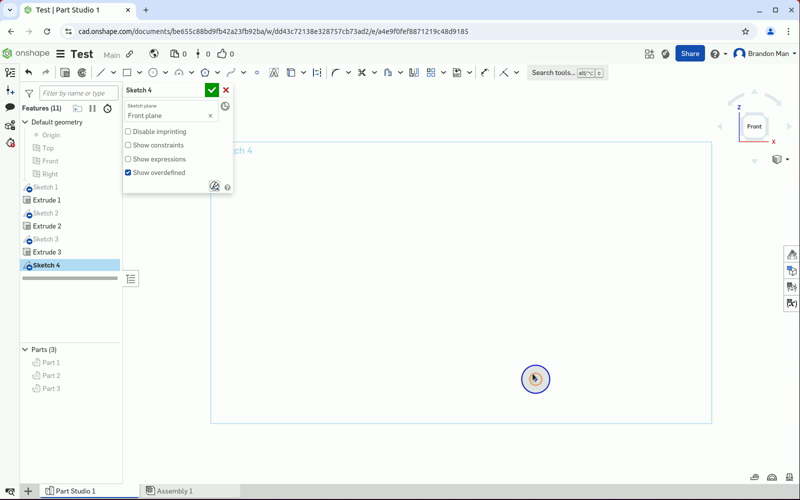
scroll(6)
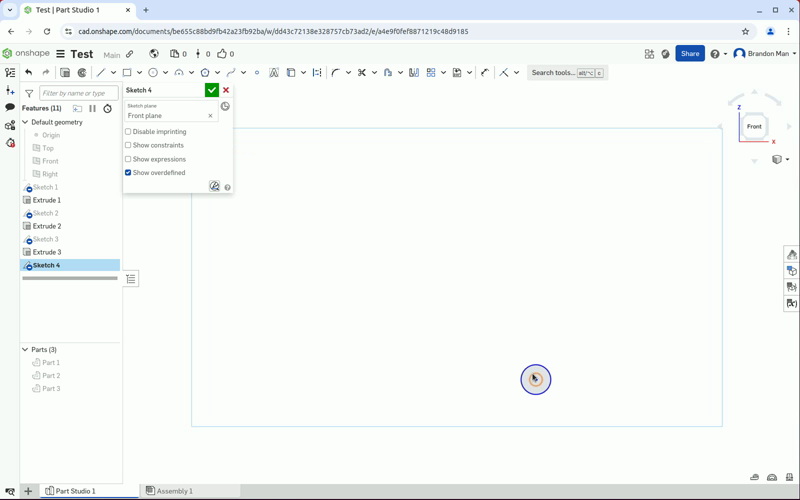
scroll(6)
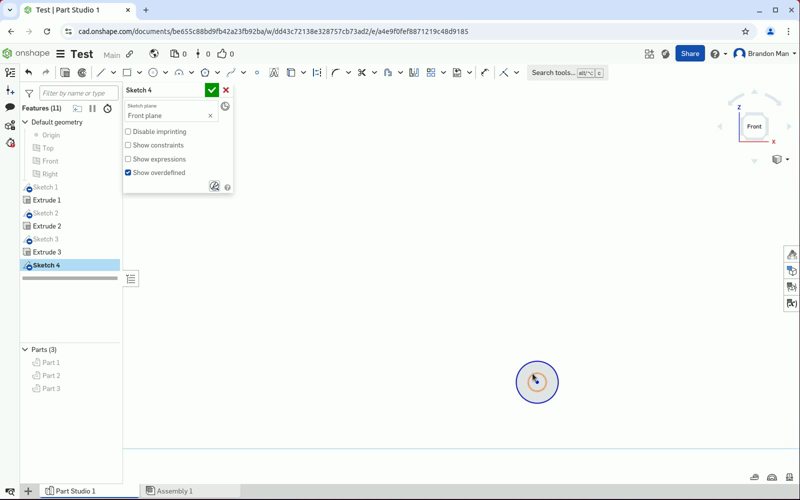
scroll(6)
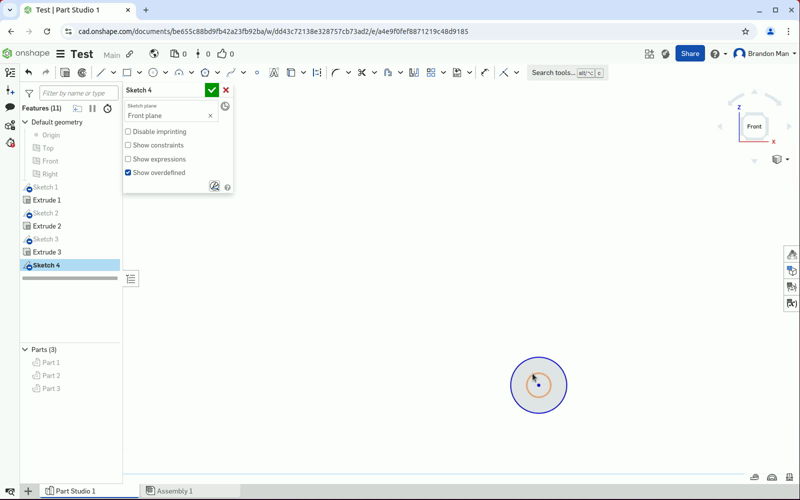
scroll(6)
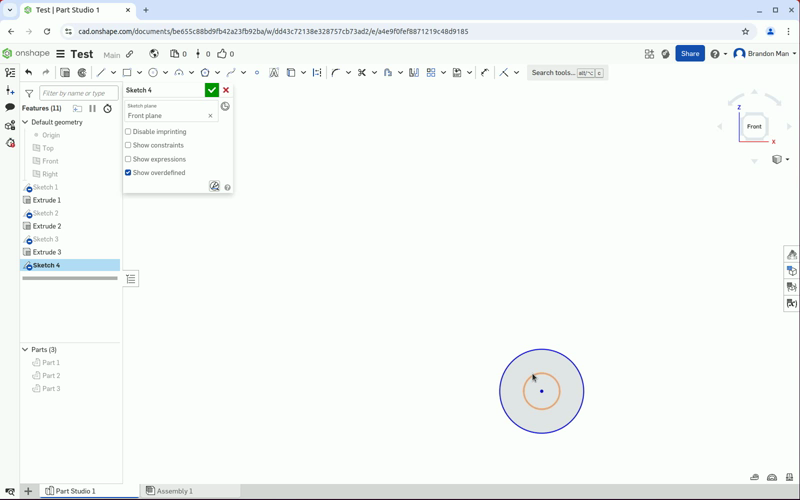
scroll(6)
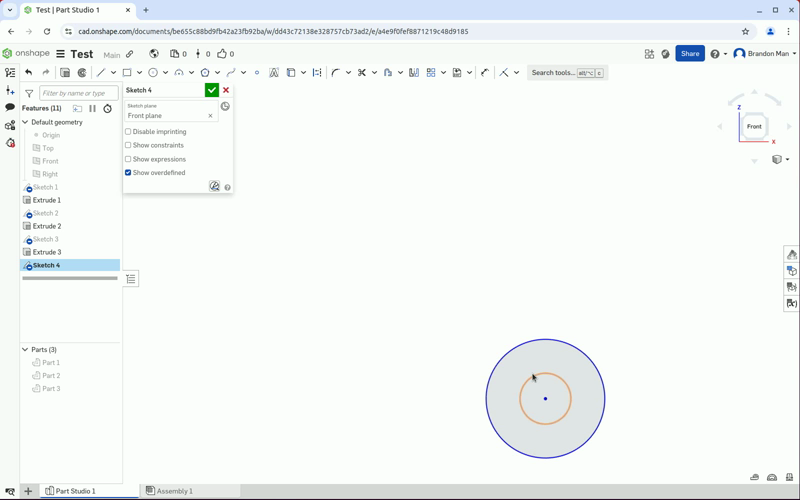
scroll(6)
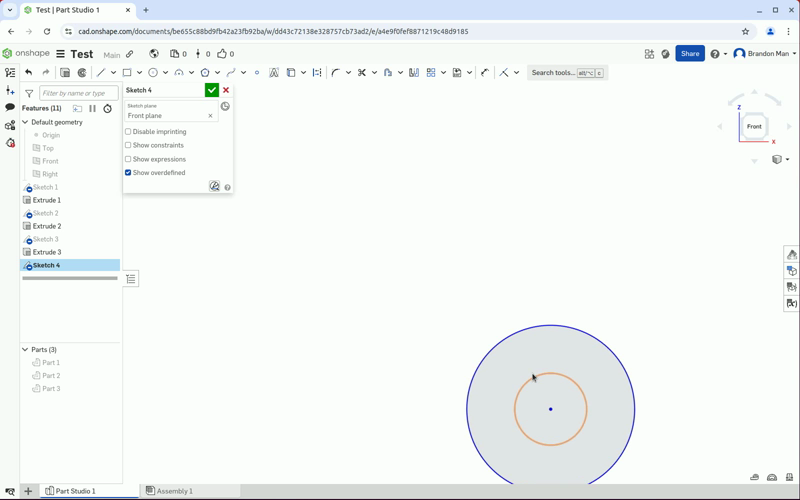
scroll(6)
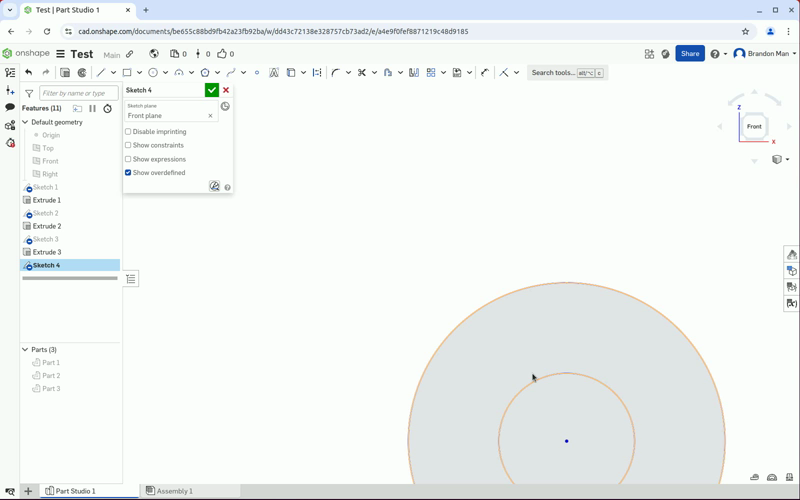
click(532, 373)
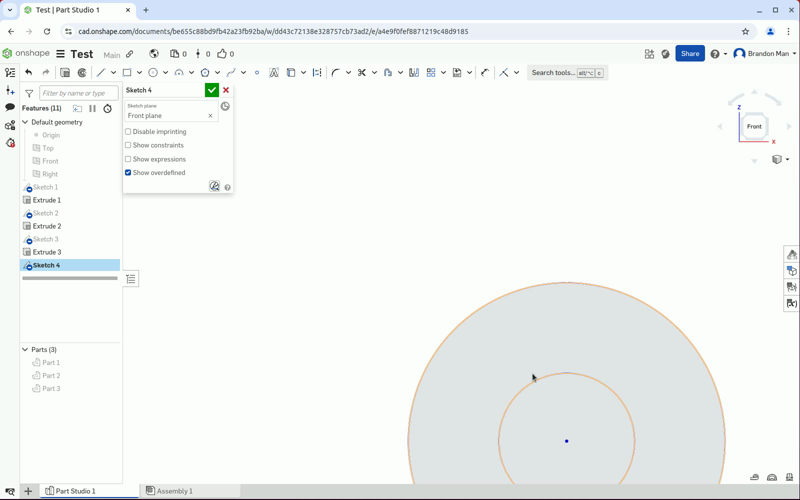
scroll(-6)
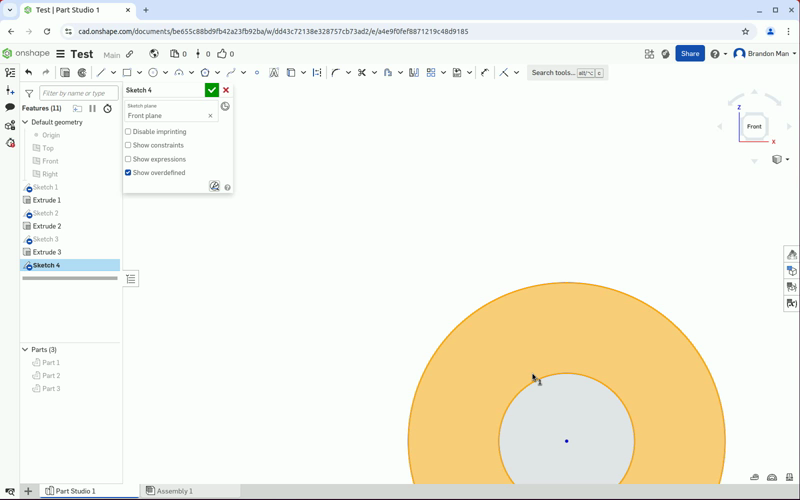
scroll(-6)
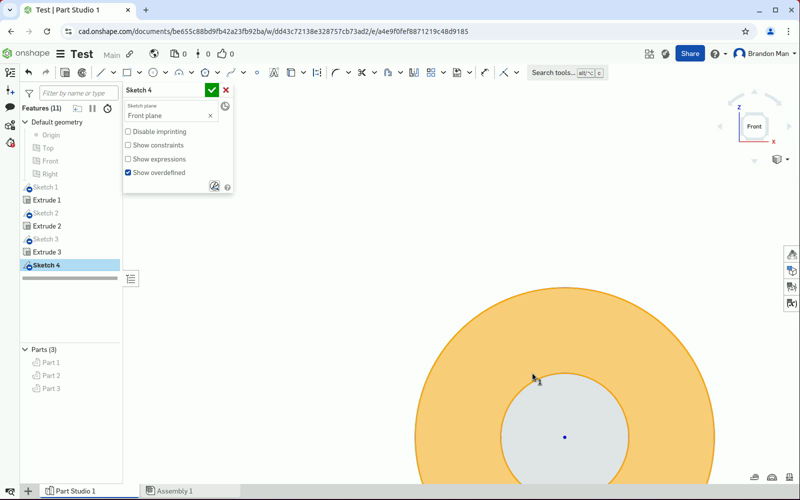
scroll(-6)
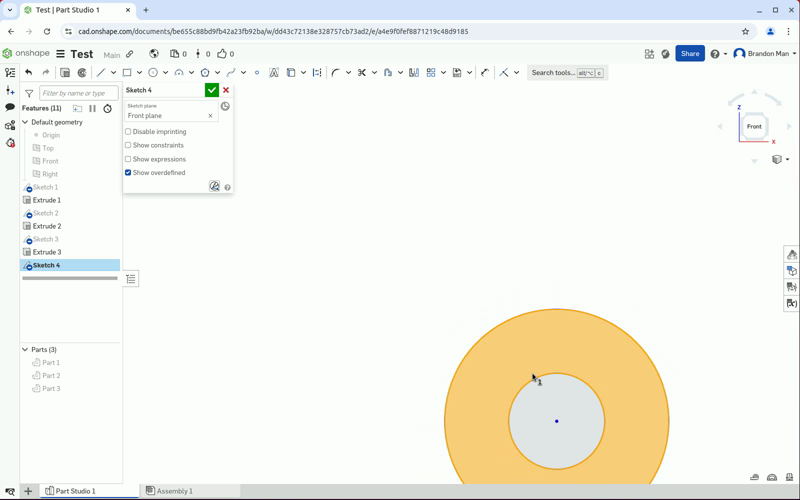
scroll(-6)
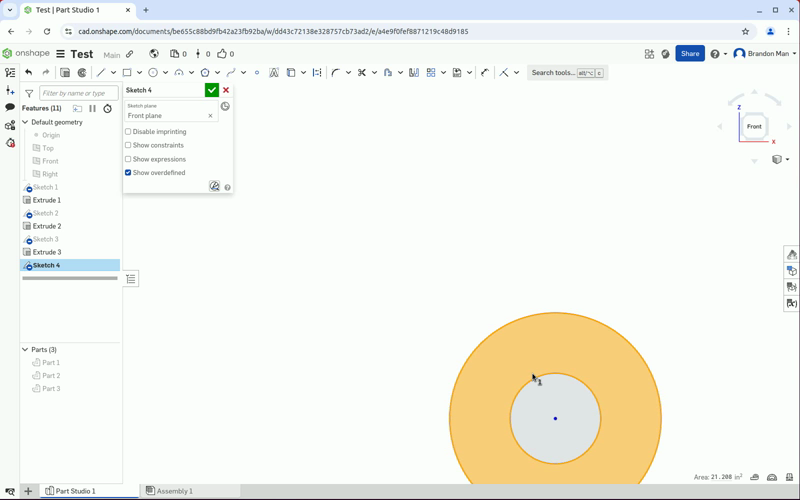
scroll(-6)
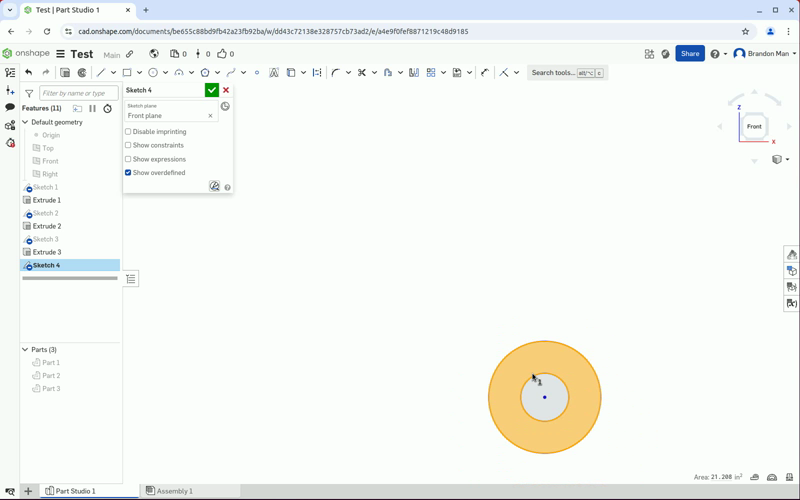
scroll(-6)
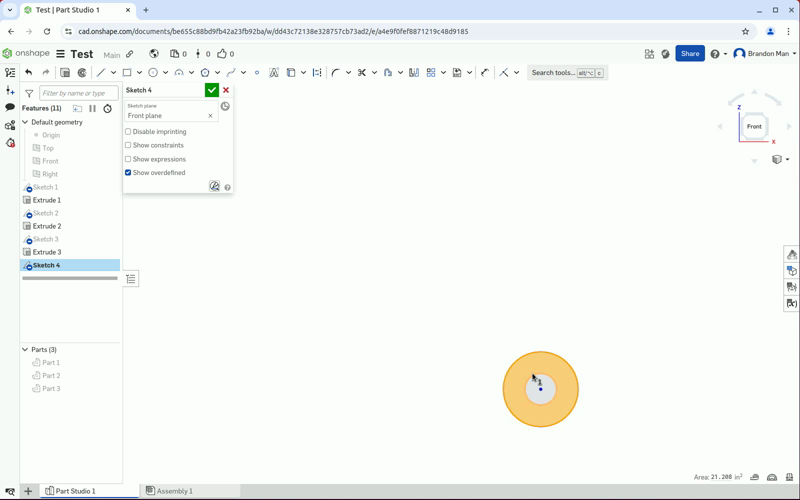
scroll(-6)
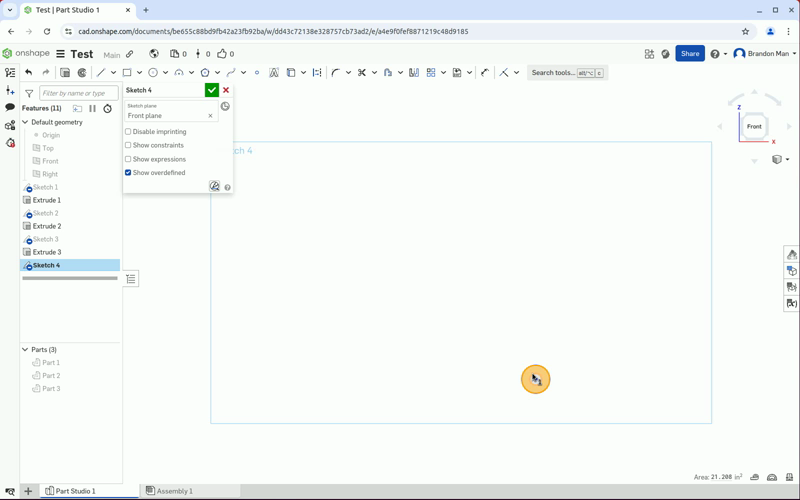
mouse_move(73, 352)
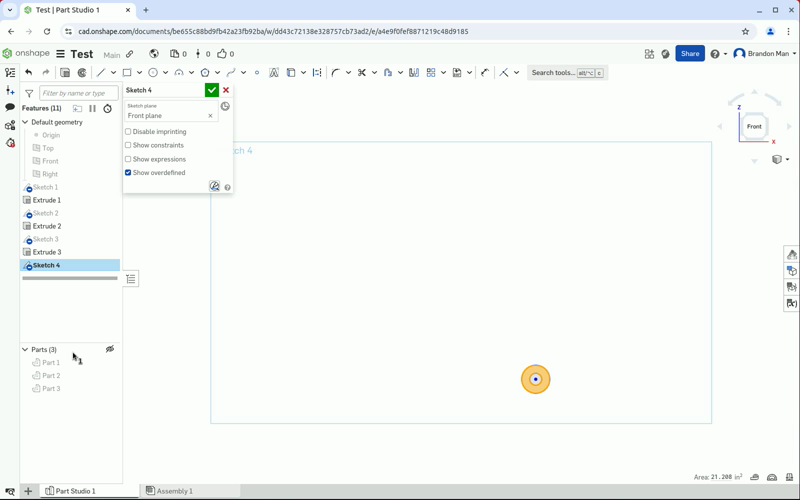
key(shift+y)
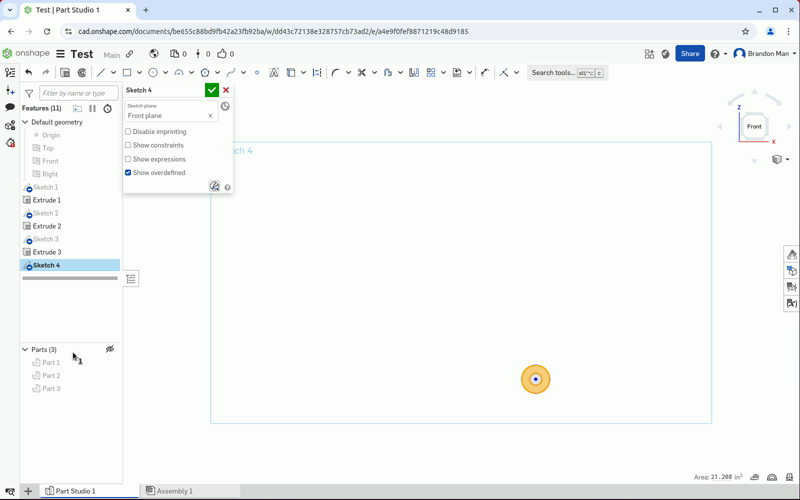
key(shift+e)
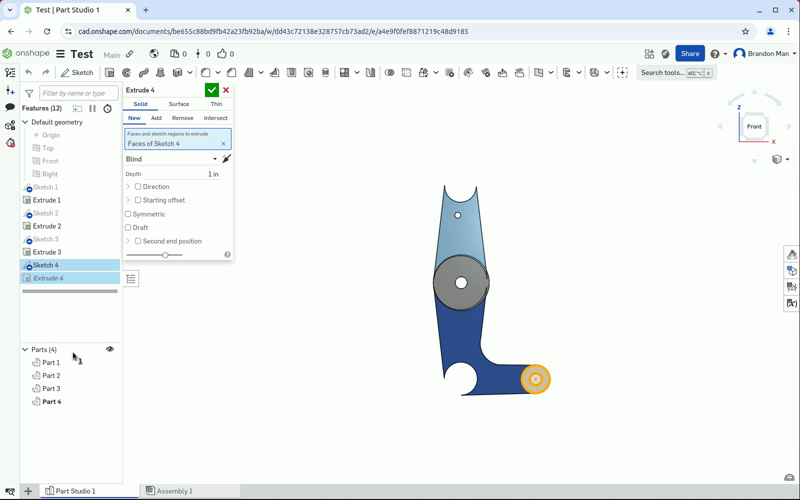
mouse_move(143, 106)
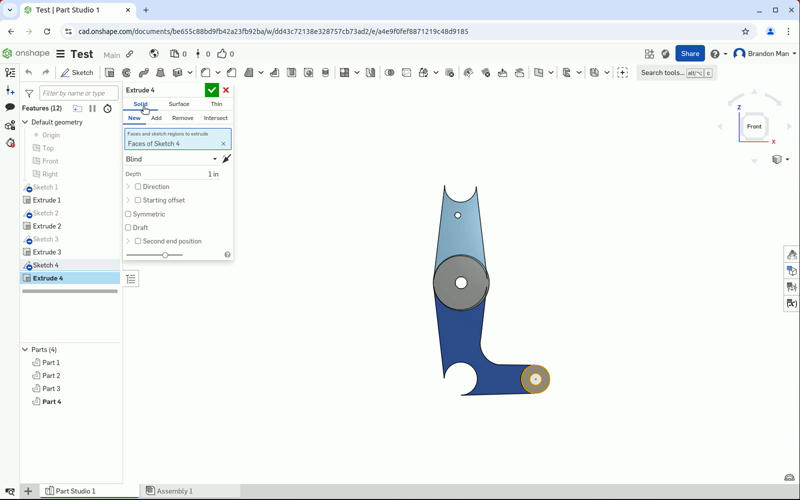
click(143, 106)
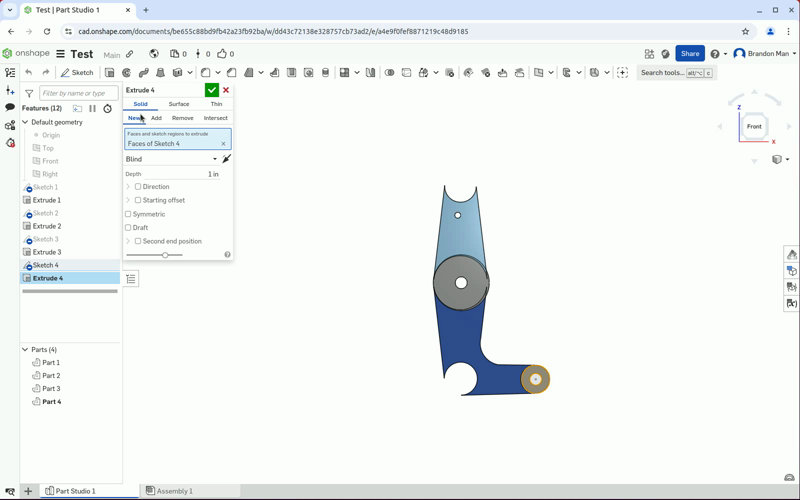
mouse_move(137, 120)
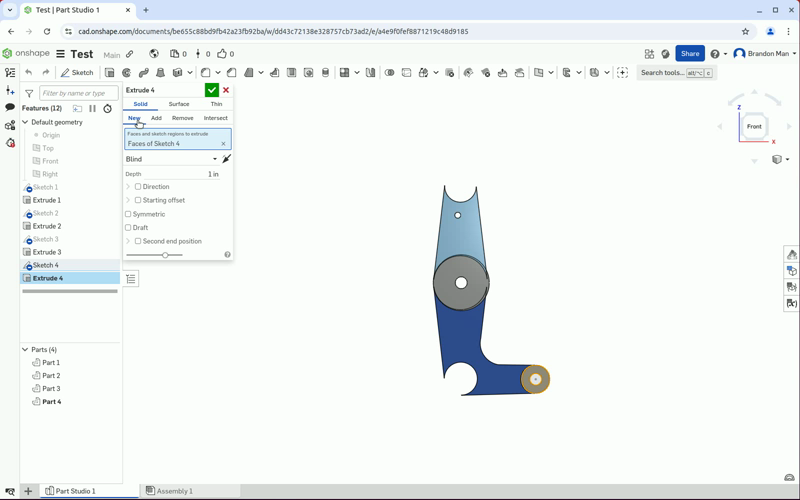
click(137, 120)
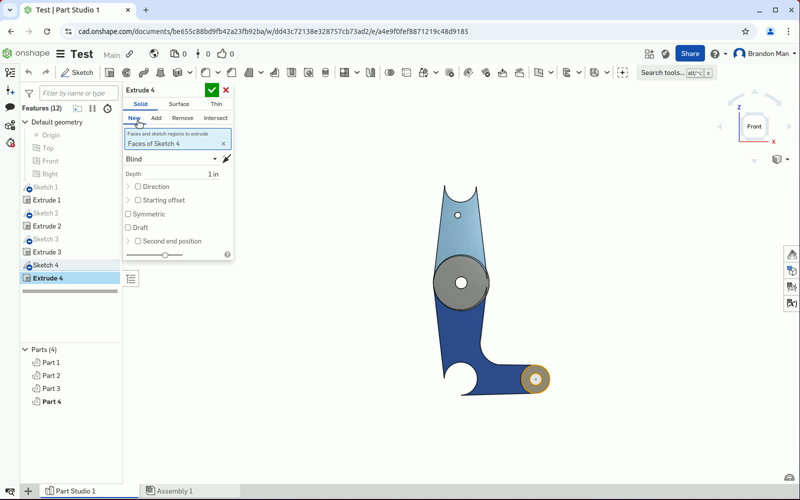
key(tab, 4)
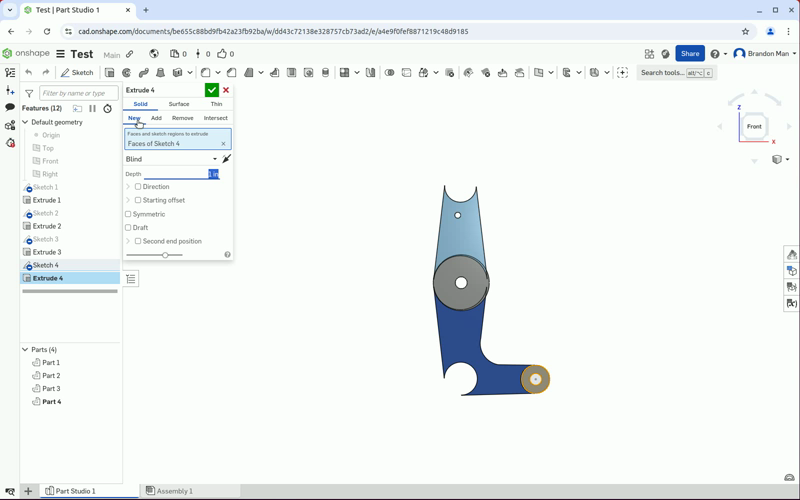
text(8.666)
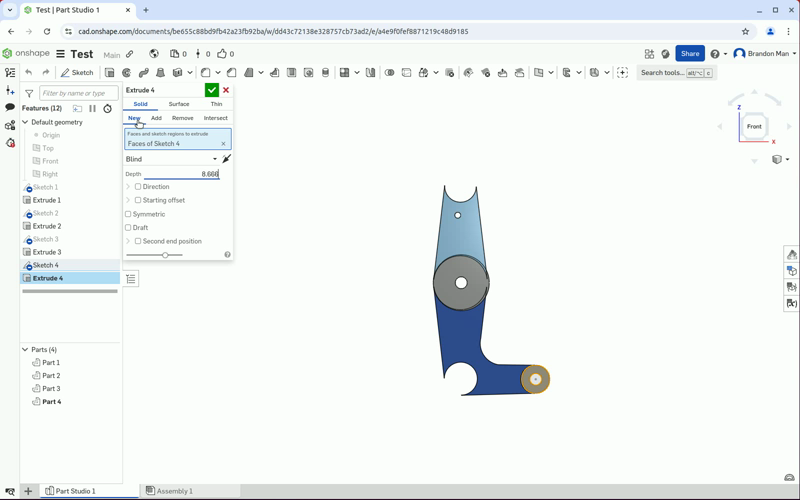
key(enter)
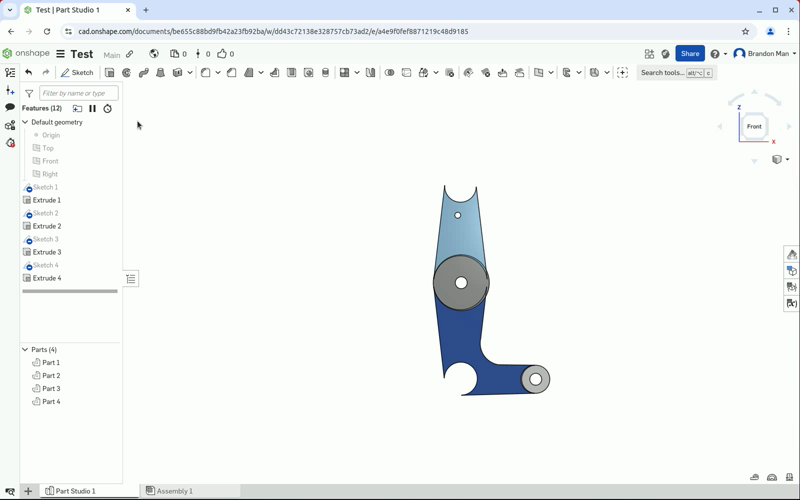
key(shift+h)
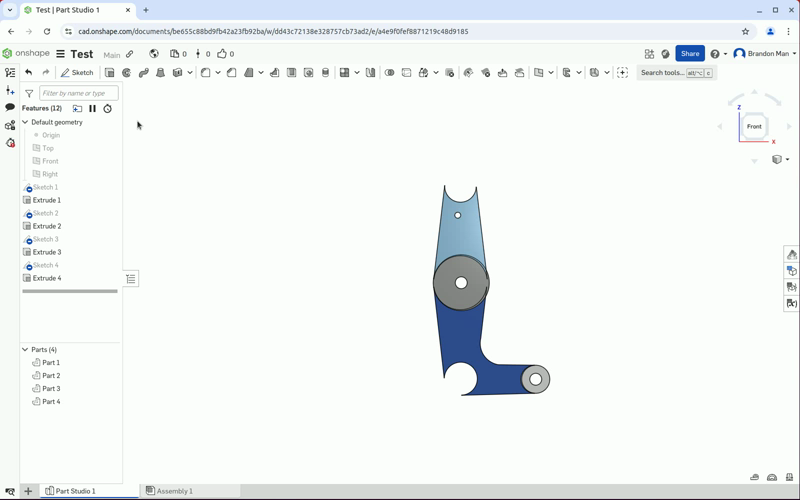
key(shift+h)
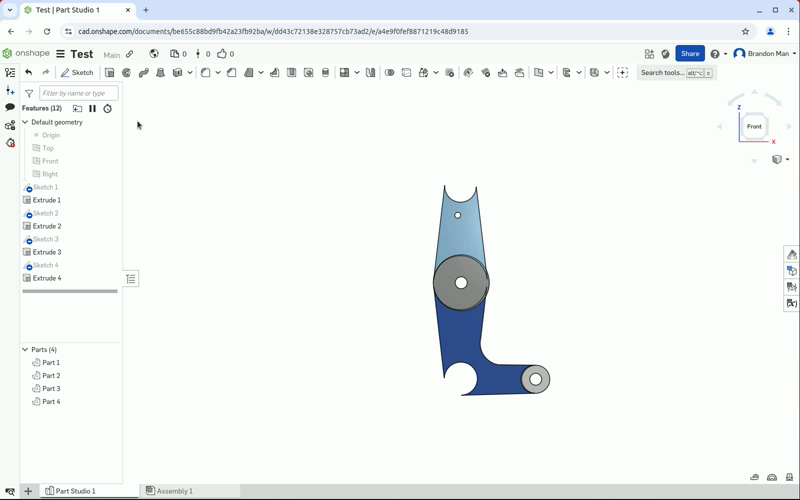
mouse_move(73, 189)
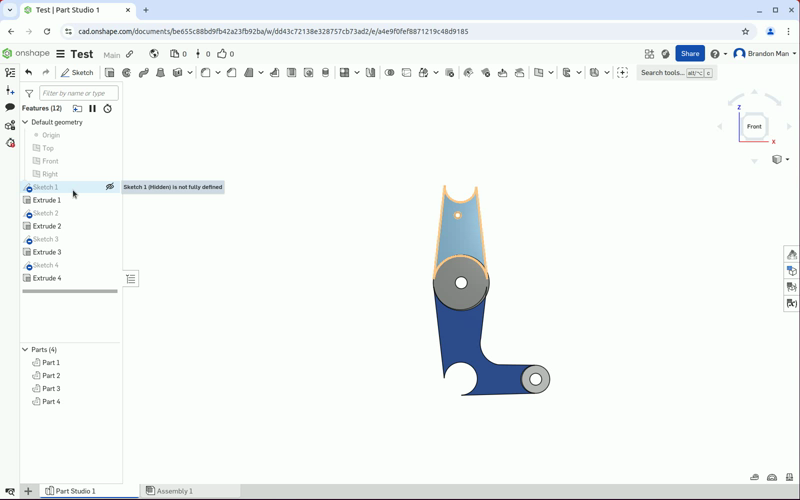
click(73, 189)
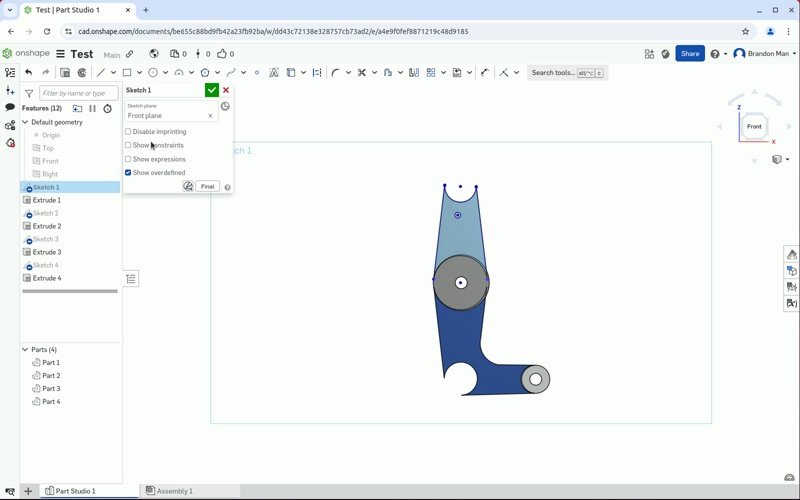
mouse_move(229, 92)
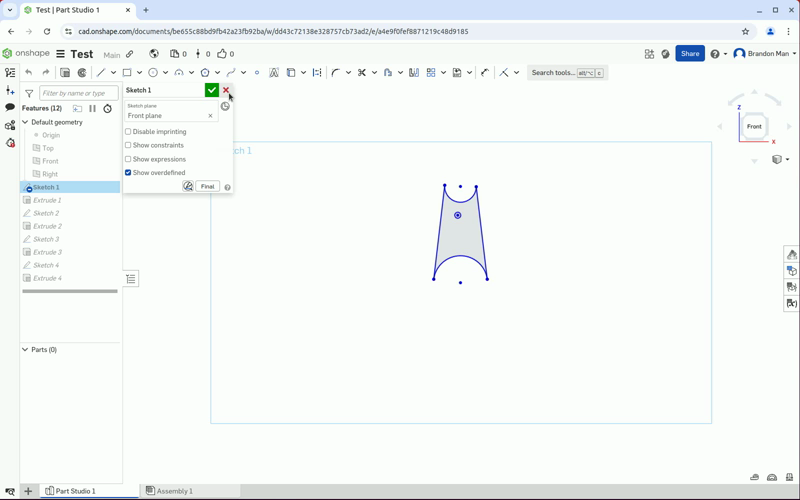
click(229, 92)
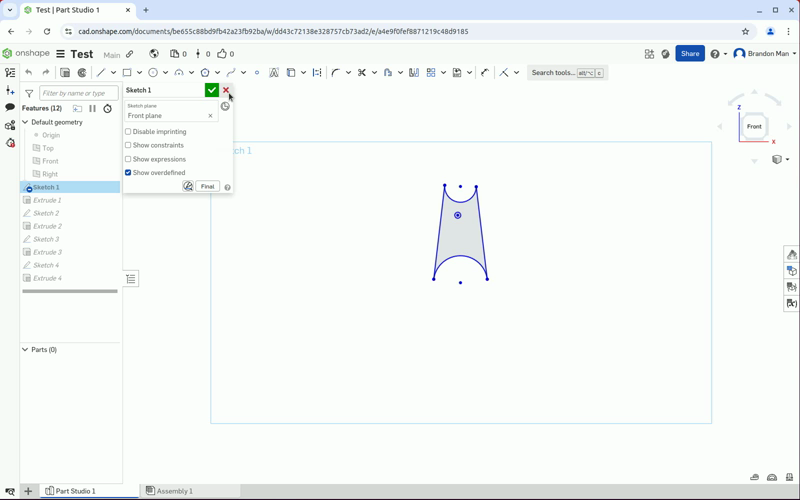
key(shift+s)
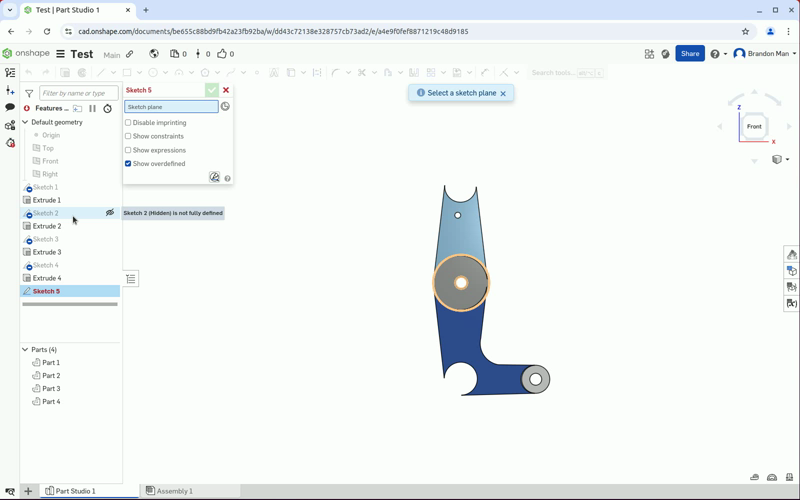
scroll(3)
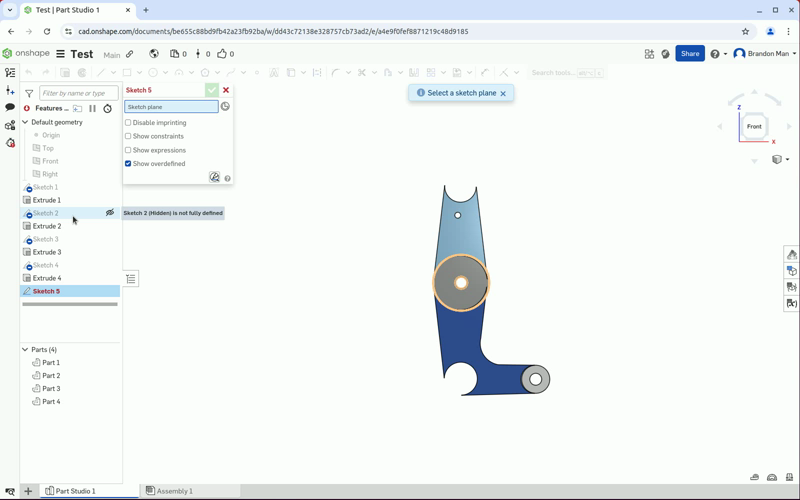
mouse_move(73, 163)
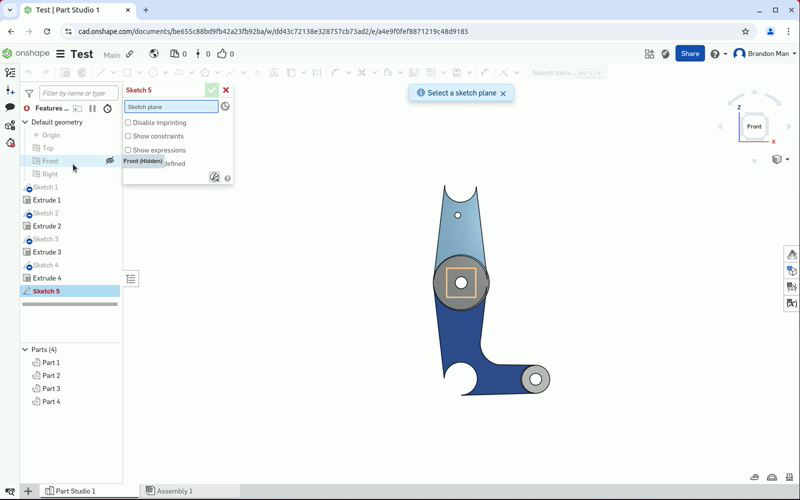
click(73, 163)
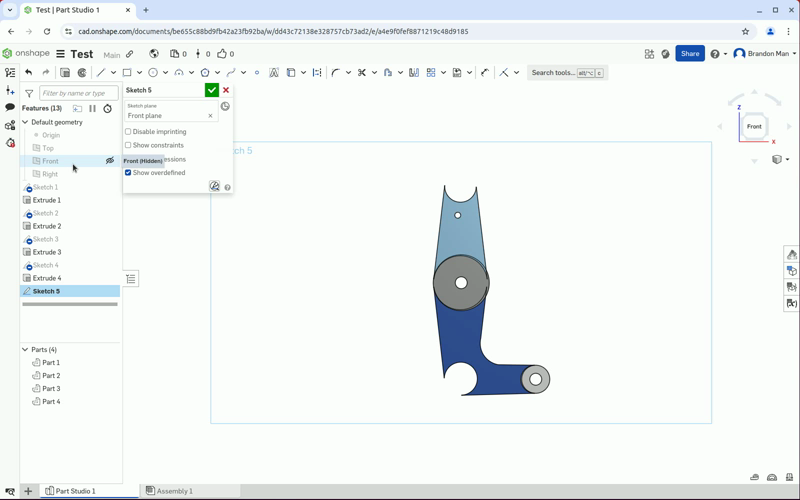
mouse_move(73, 352)
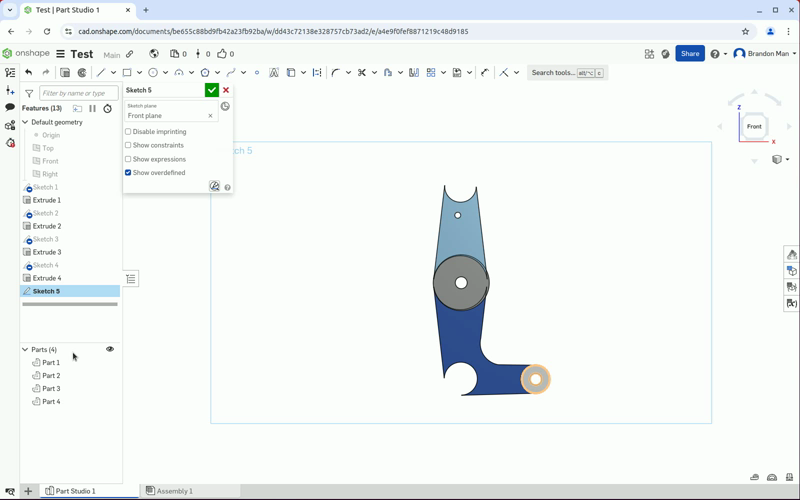
key(y)
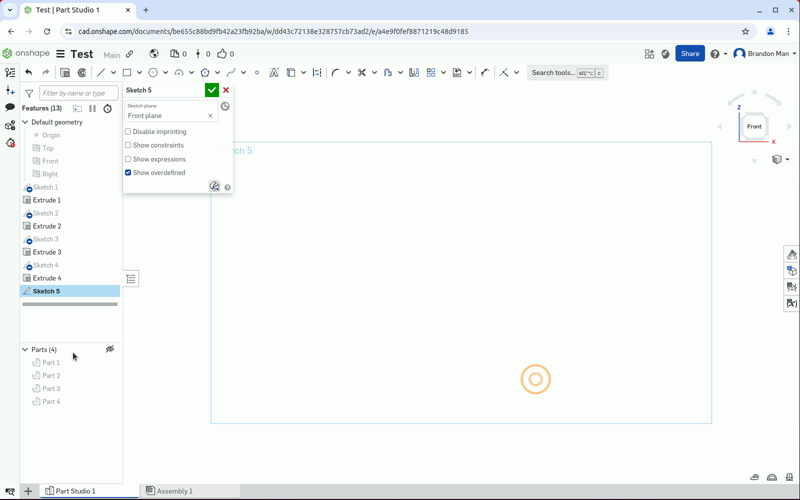
key(a)
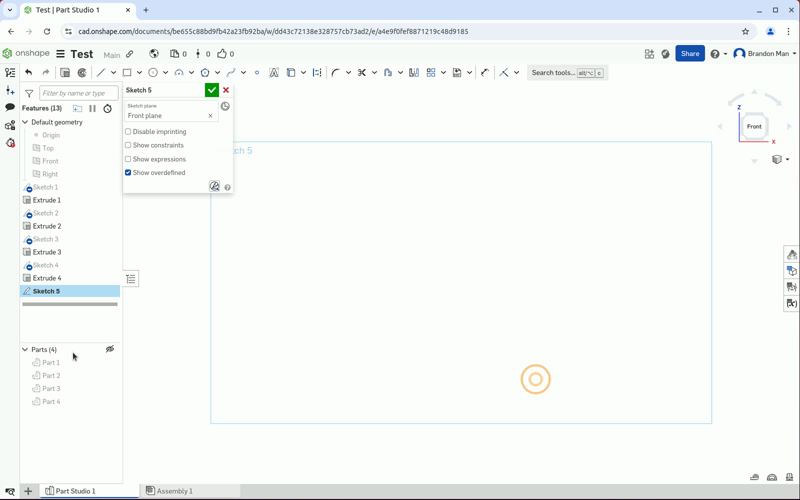
key_down(shift)
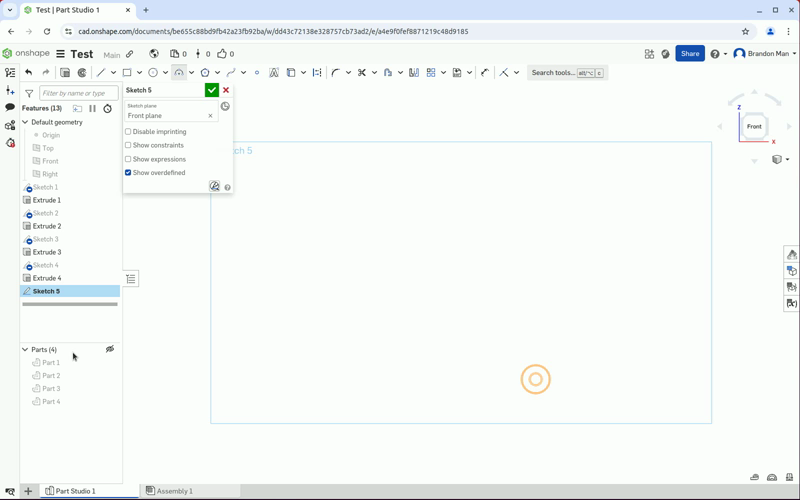
mouse_move(460, 363)
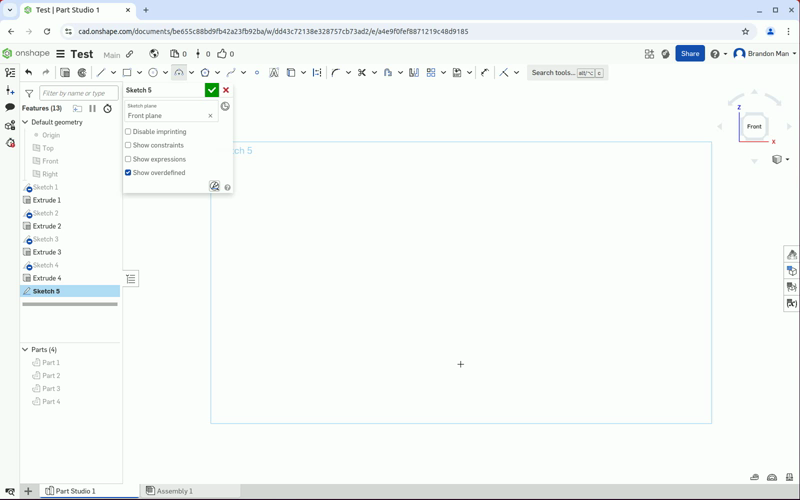
click(460, 363)
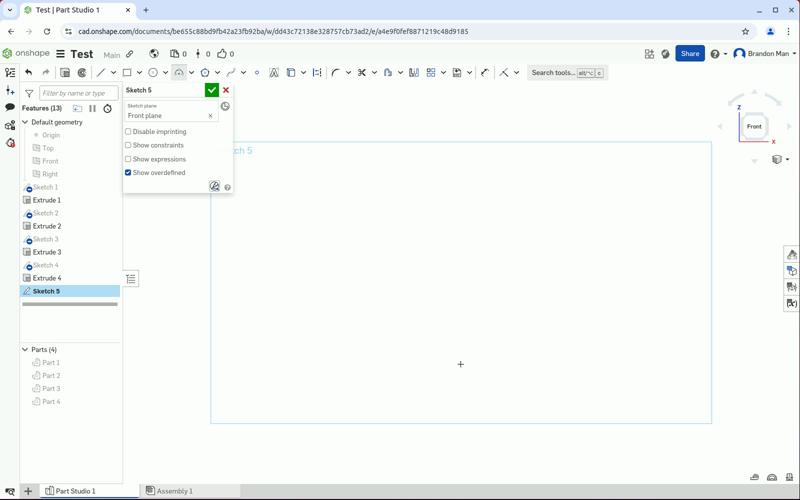
key_up(shift)
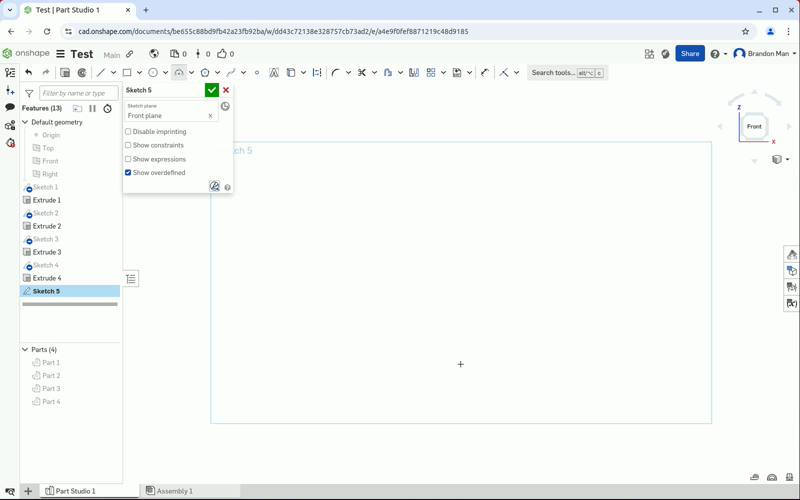
key_down(shift)
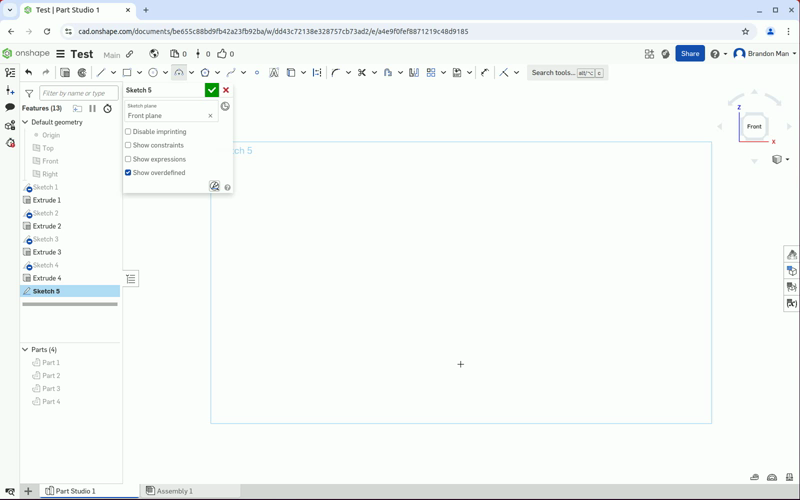
mouse_move(477, 380)
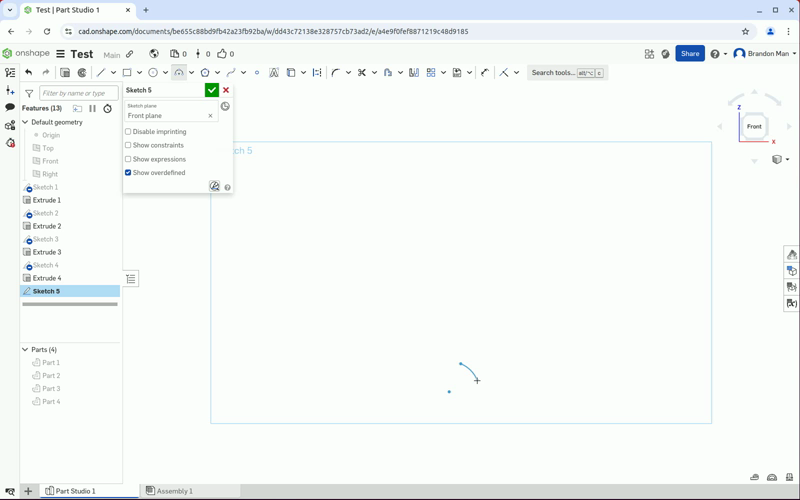
click(477, 380)
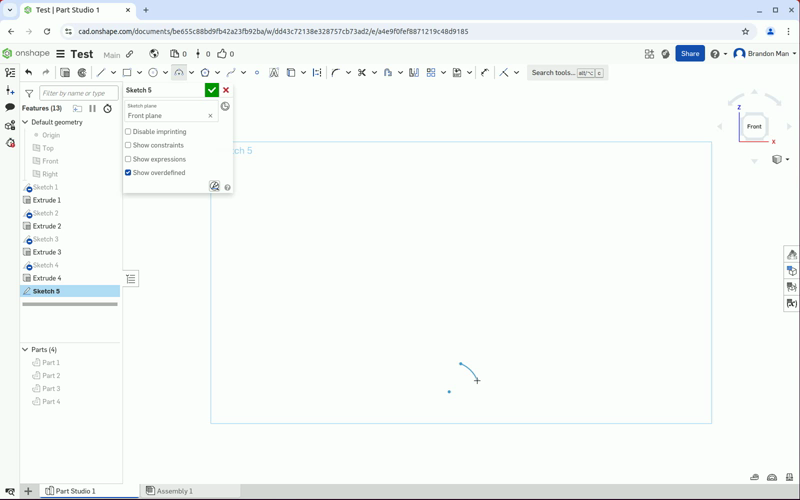
mouse_move(449, 391)
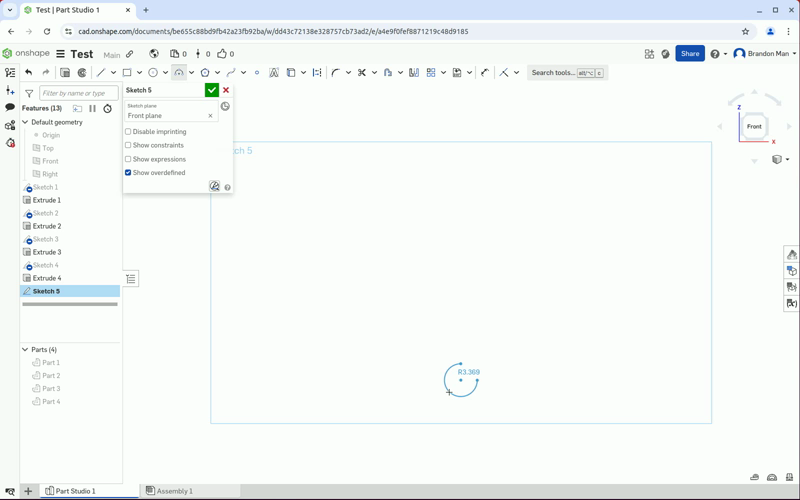
click(449, 391)
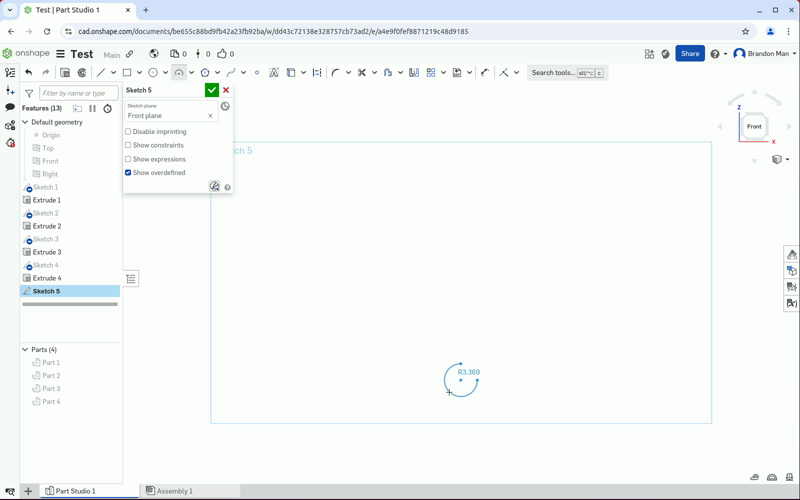
key_up(shift)
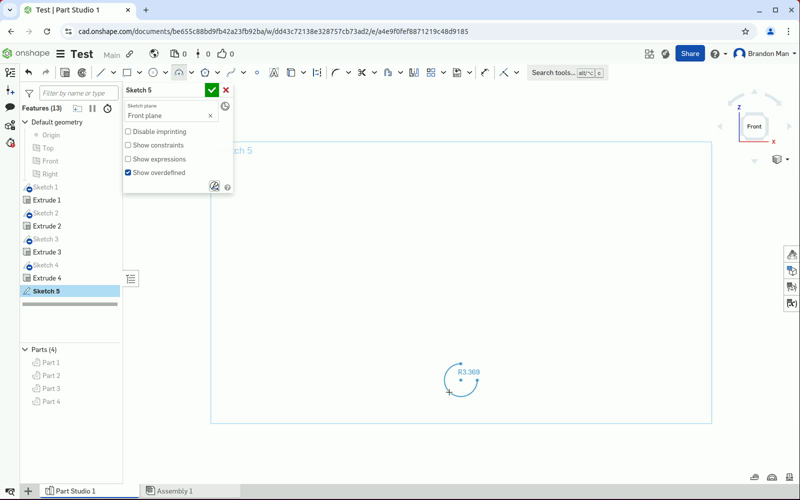
key(esc)
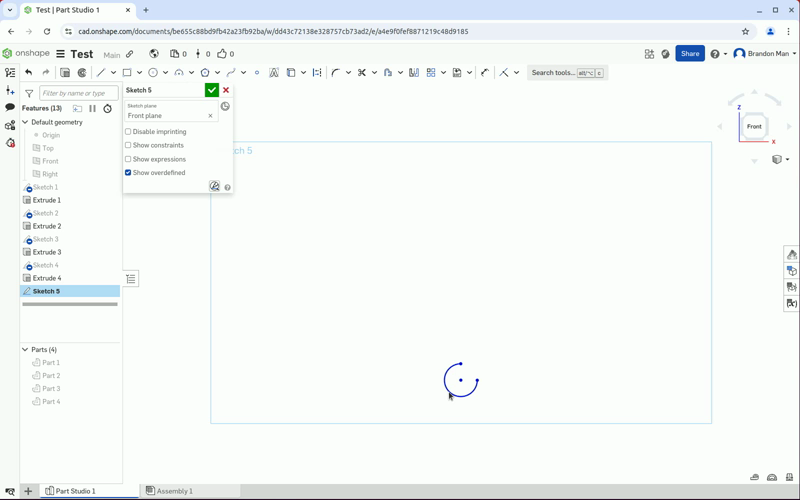
key(l)
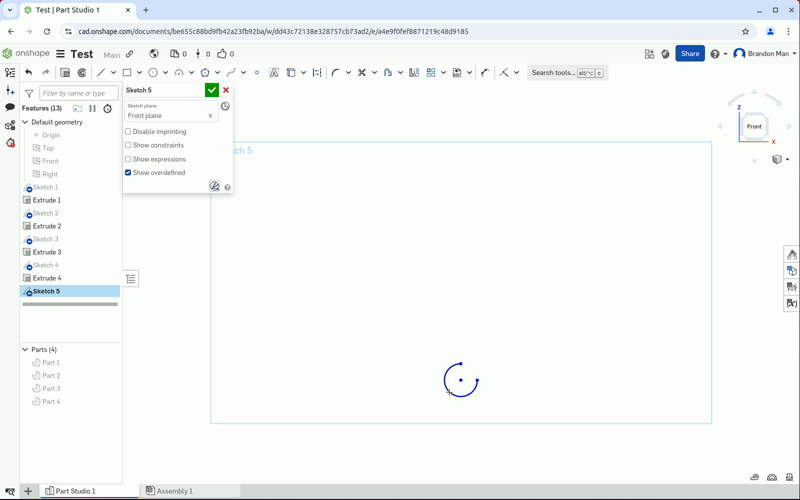
mouse_move(477, 380)
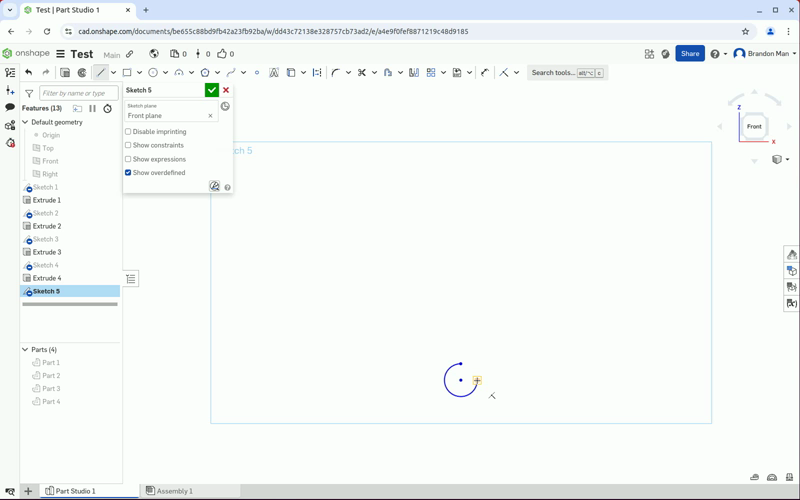
click(477, 380)
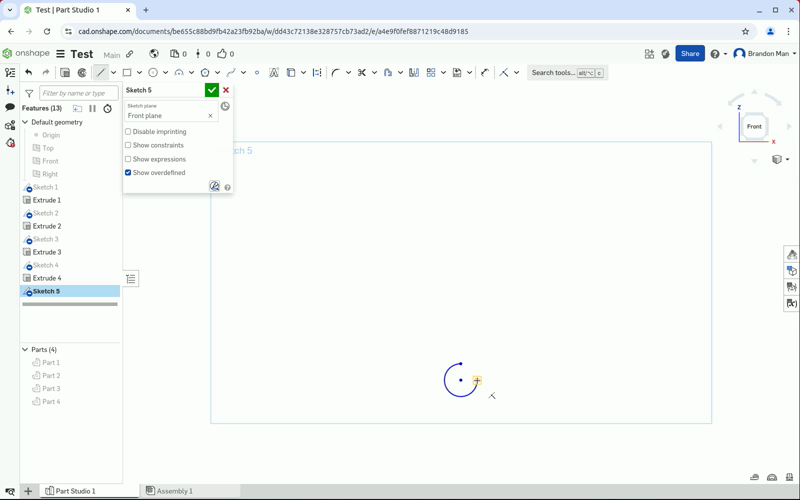
key_down(shift)
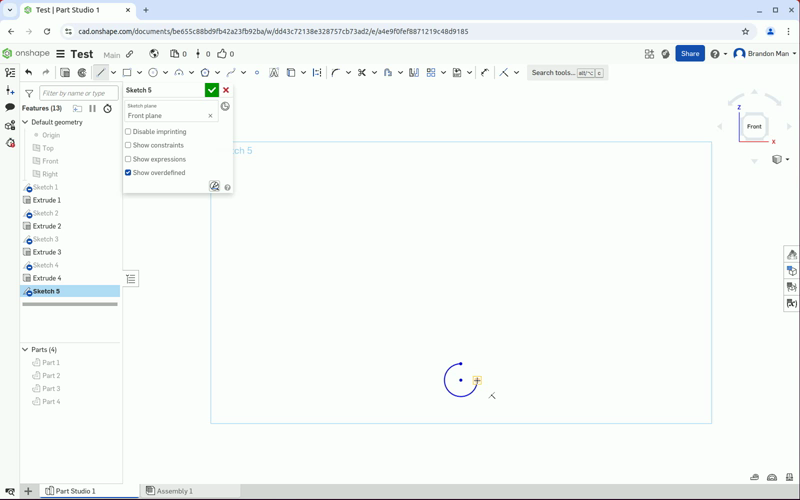
key_up(shift)
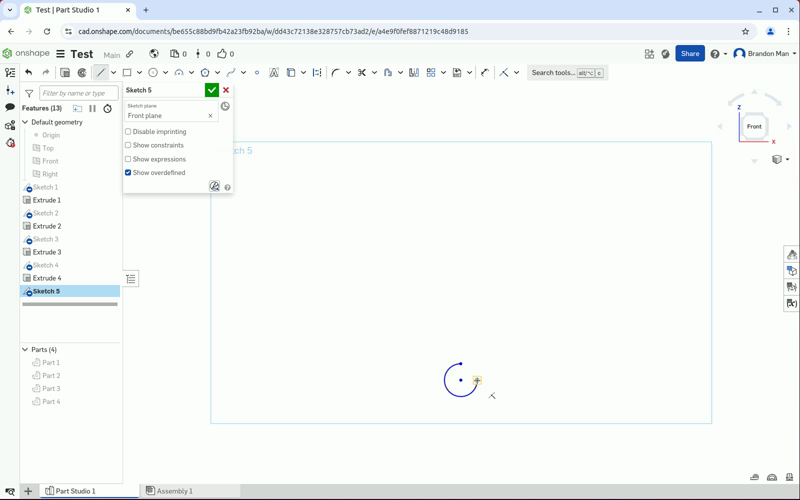
key_down(shift)
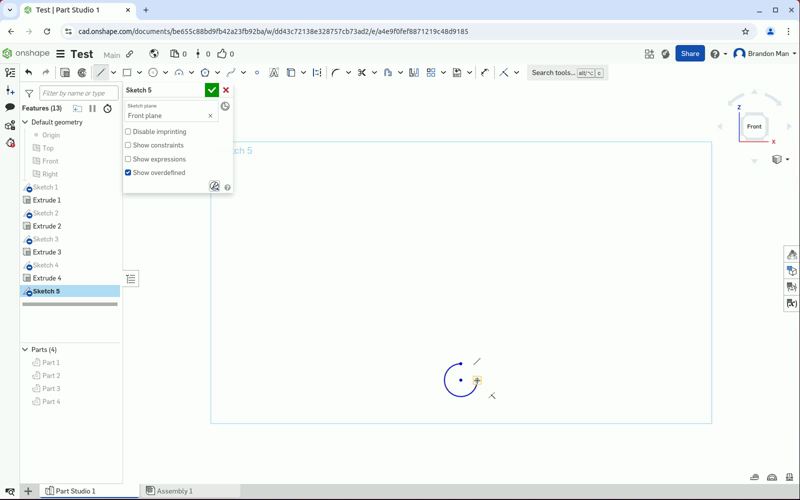
mouse_move(507, 380)
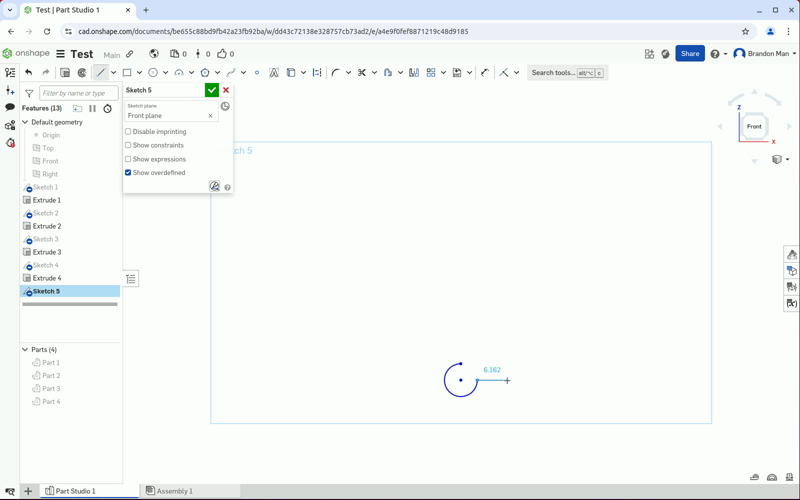
mouse_move(477, 378)
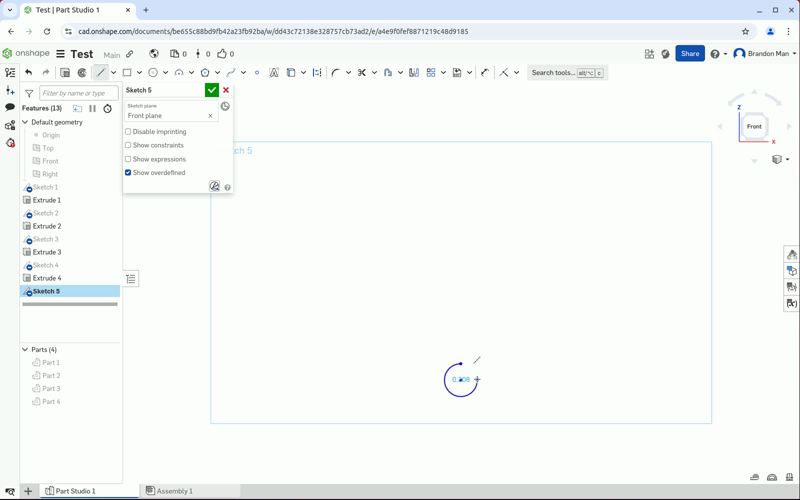
scroll(6)
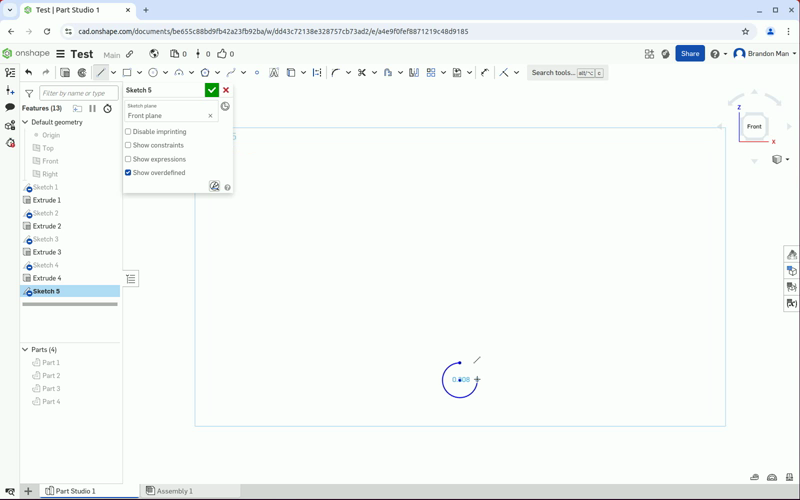
scroll(6)
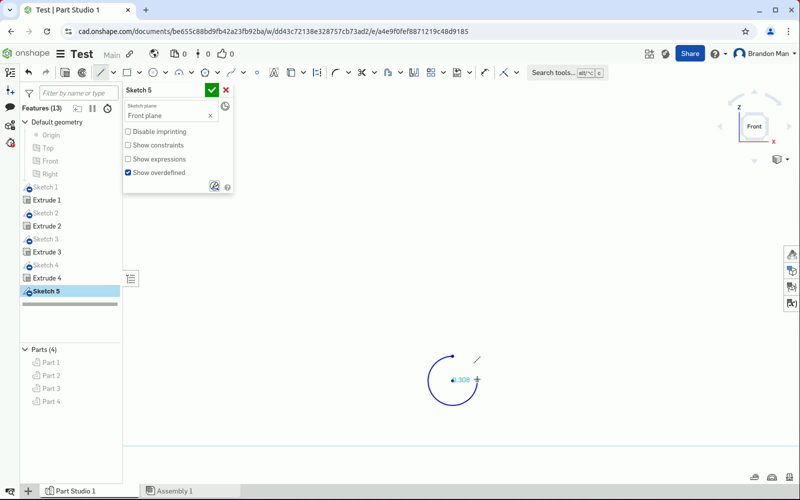
scroll(6)
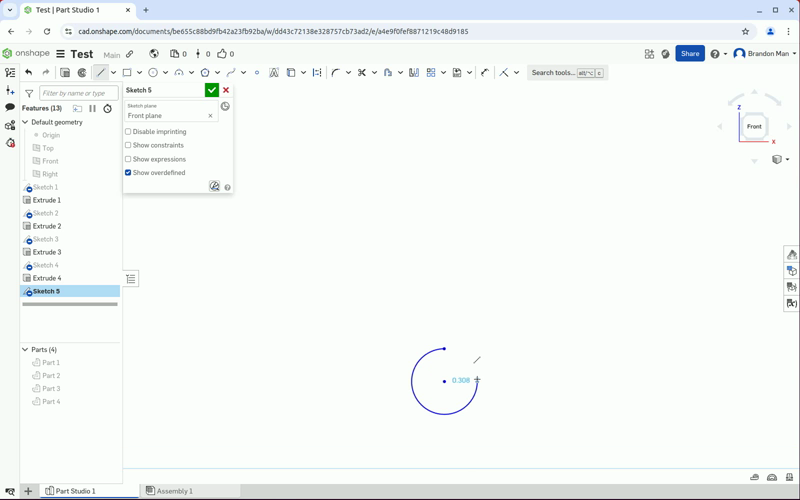
scroll(6)
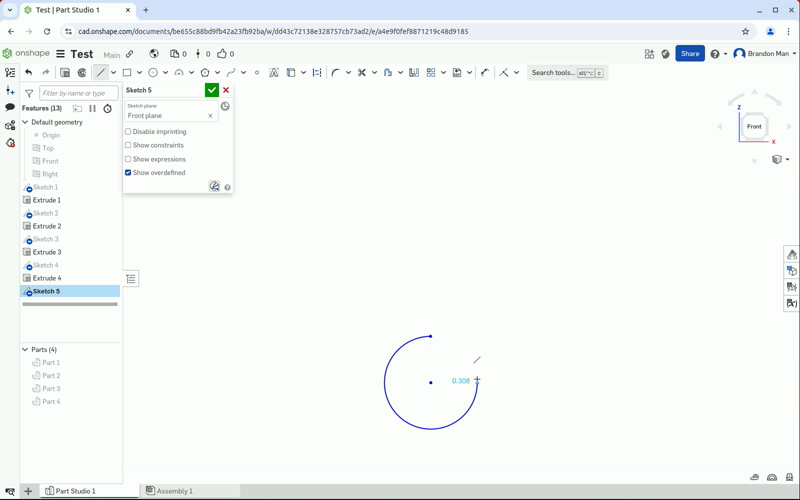
scroll(6)
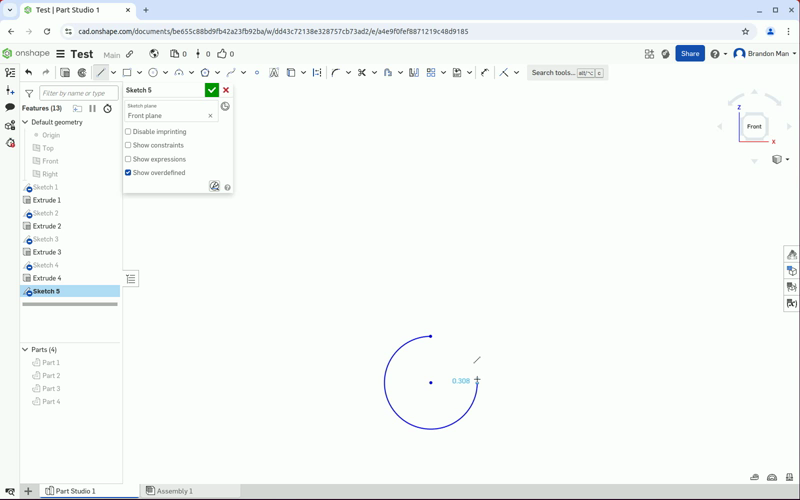
scroll(6)
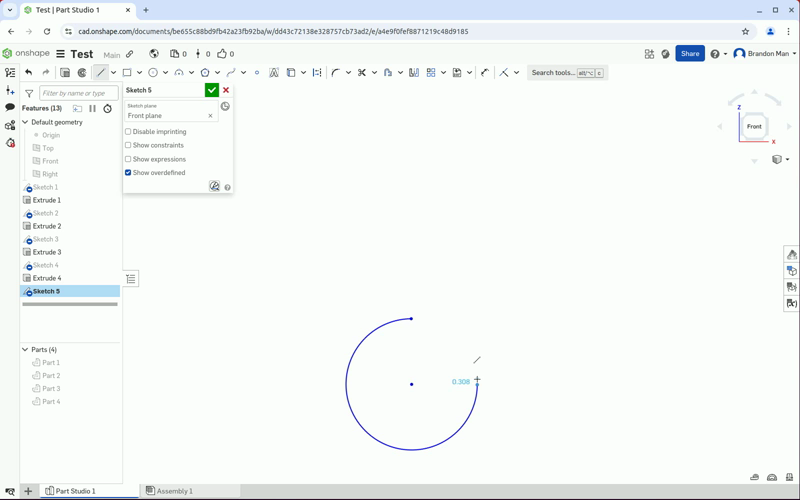
scroll(6)
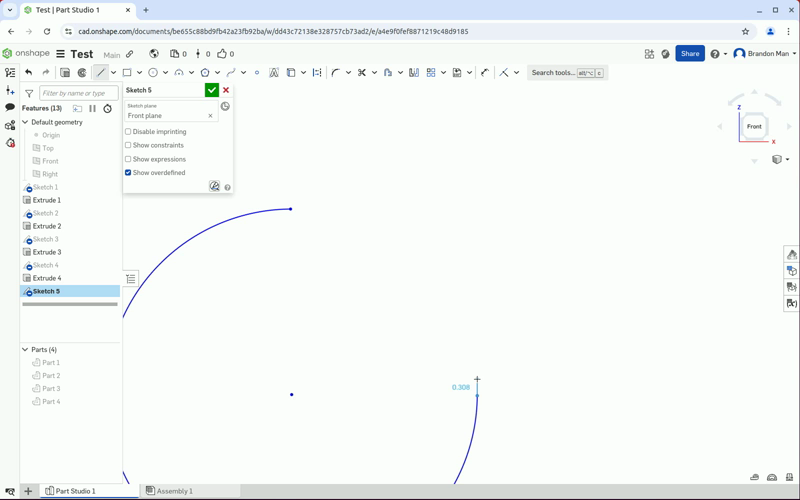
click(477, 378)
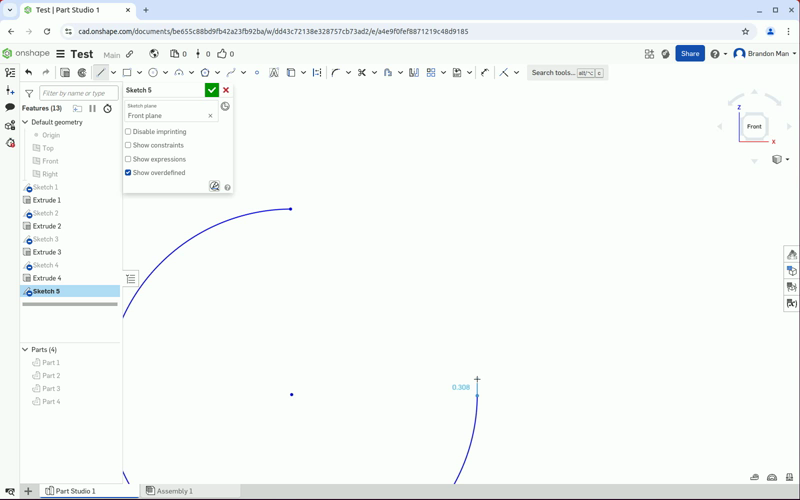
scroll(-6)
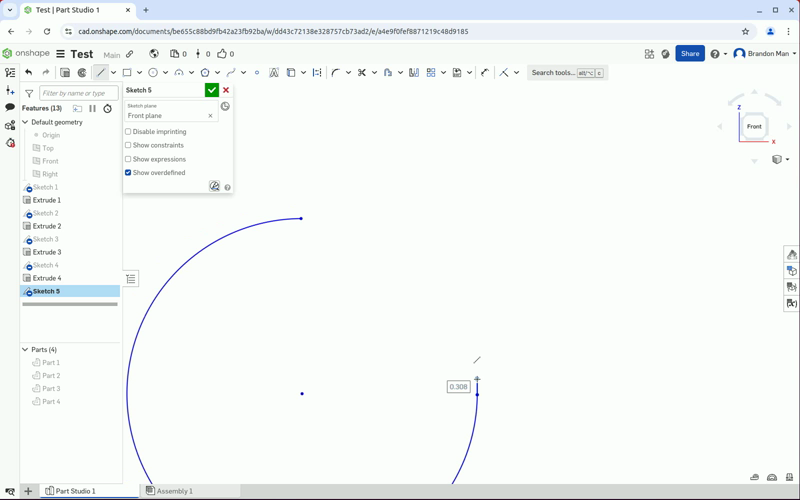
scroll(-6)
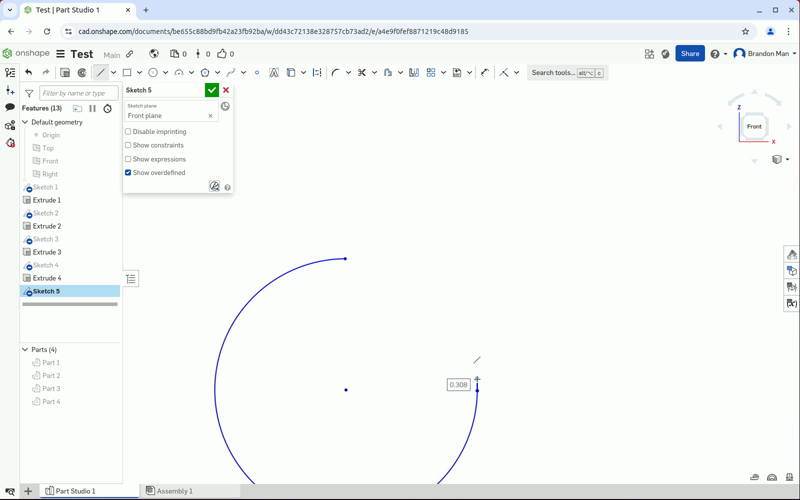
scroll(-6)
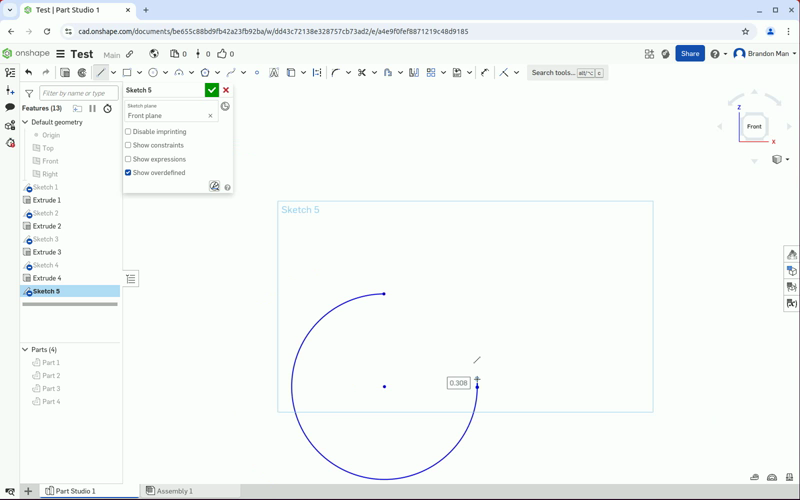
scroll(-6)
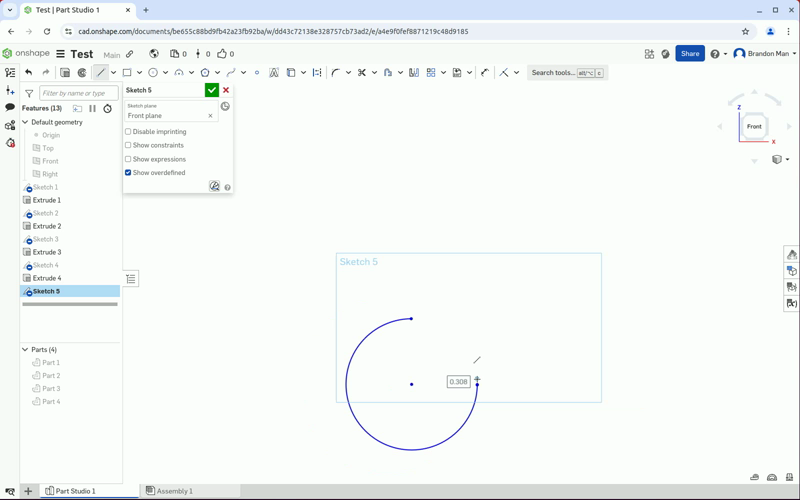
scroll(-6)
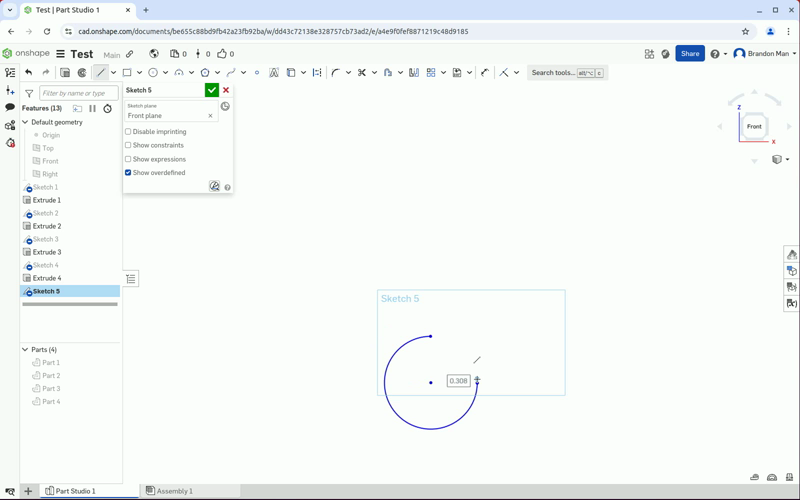
scroll(-6)
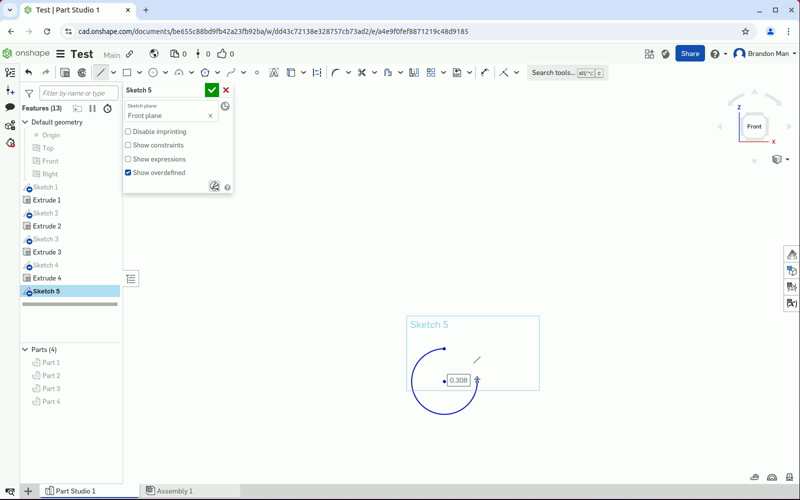
scroll(-6)
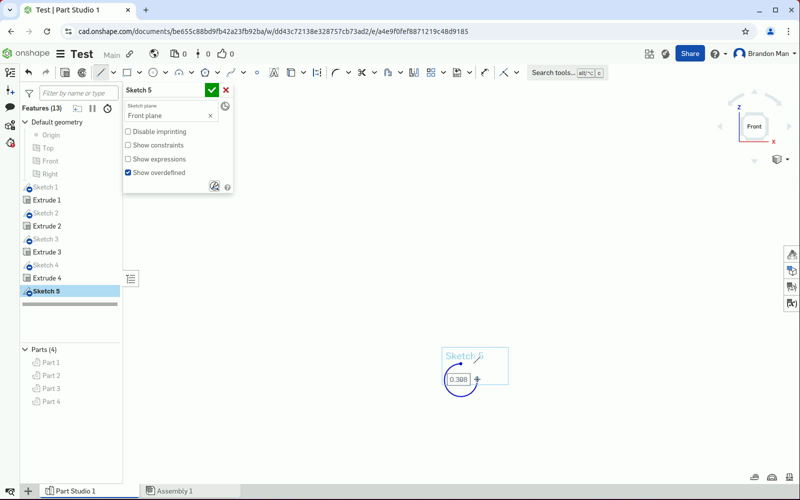
key_up(shift)
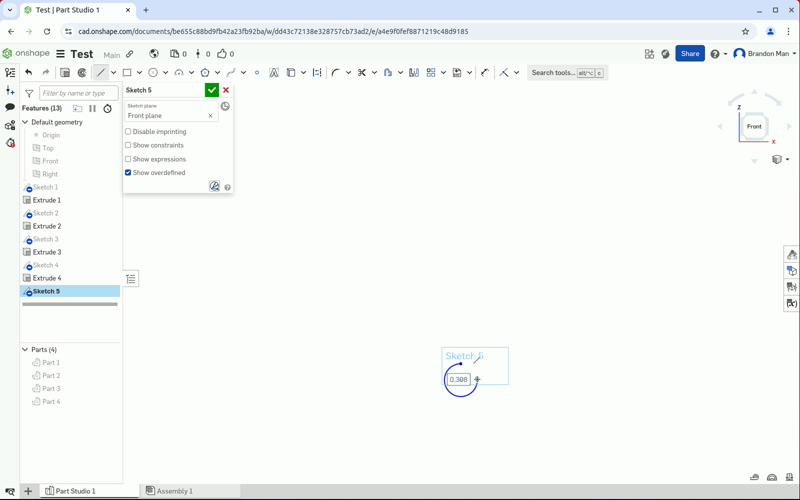
key(esc)
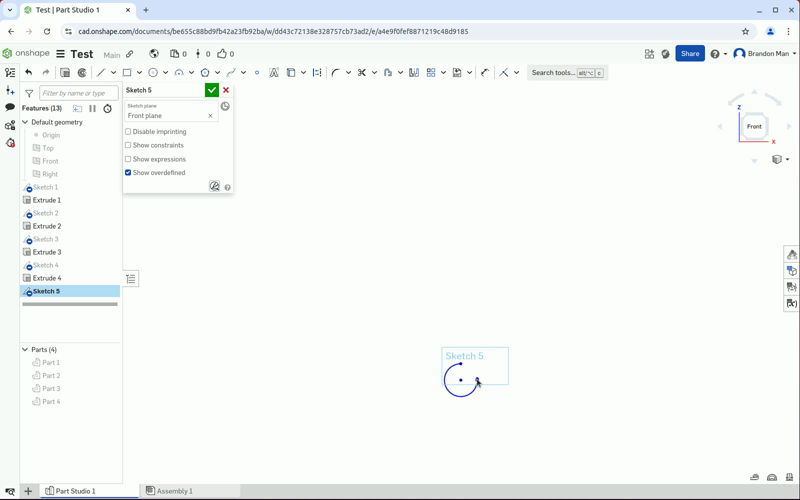
key(a)
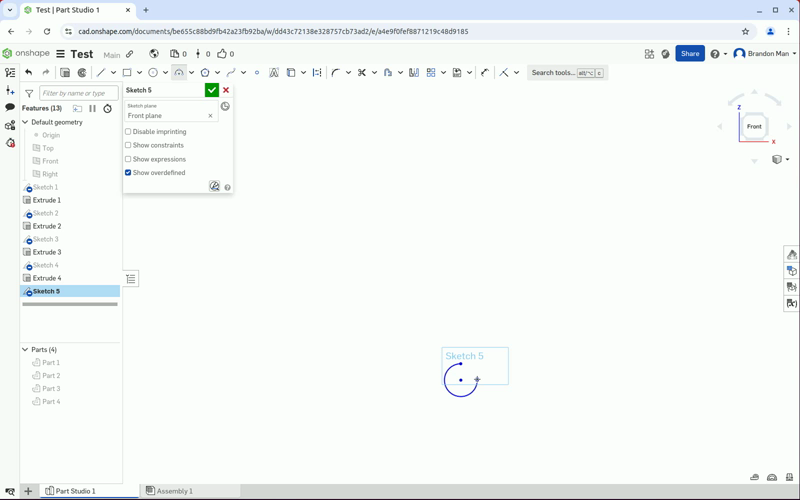
mouse_move(477, 378)
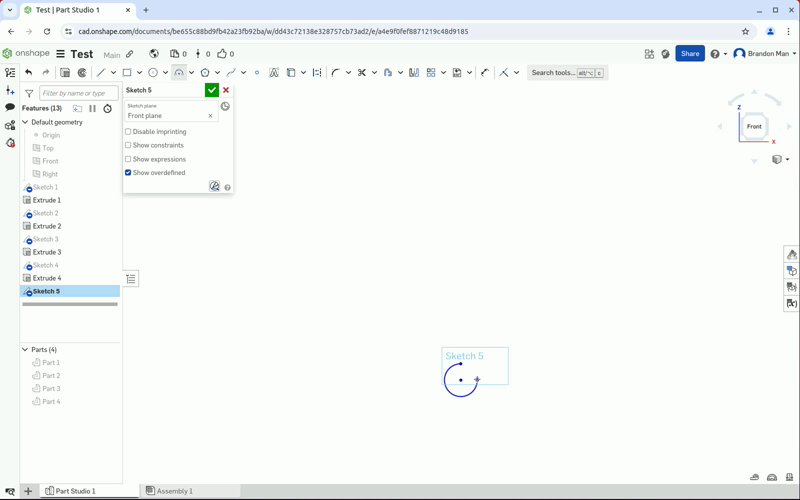
scroll(6)
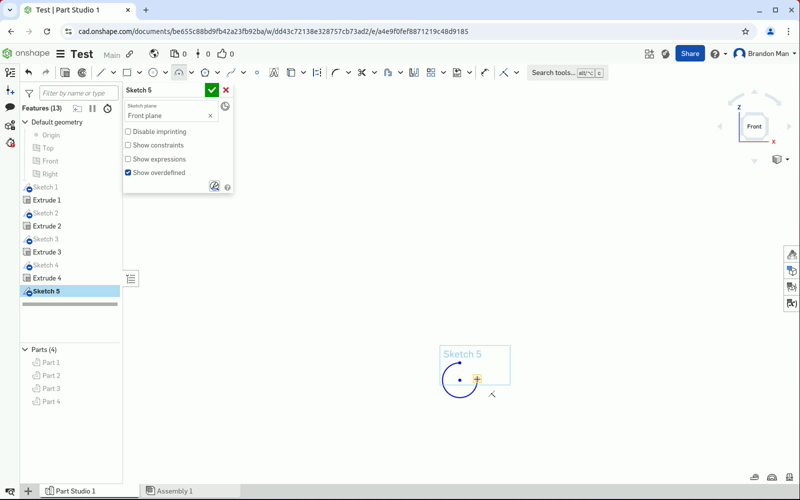
scroll(6)
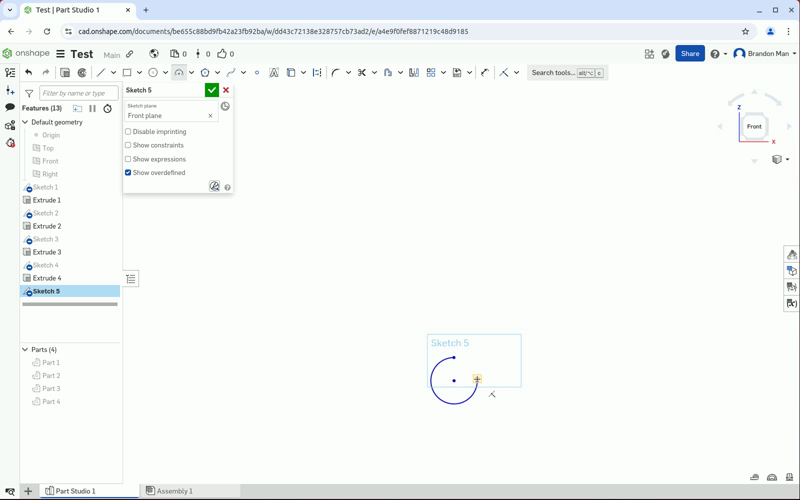
scroll(6)
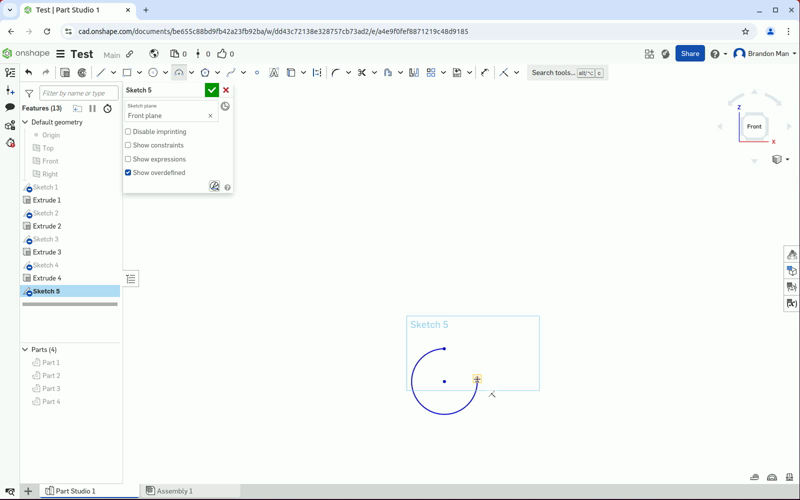
scroll(6)
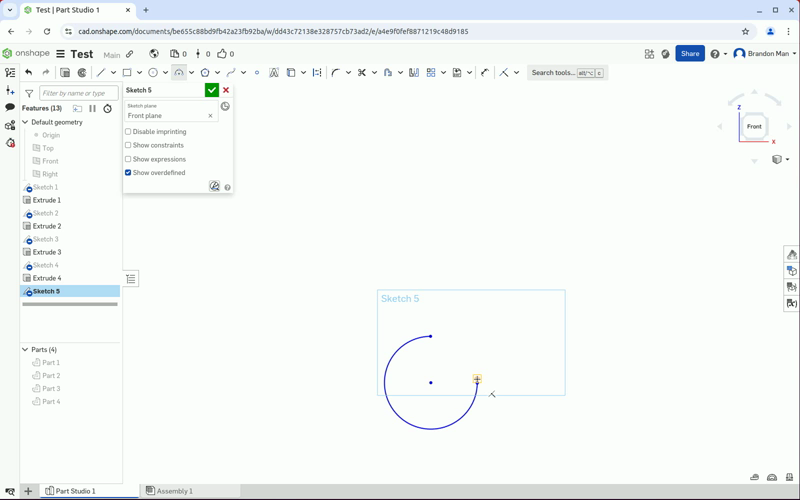
scroll(6)
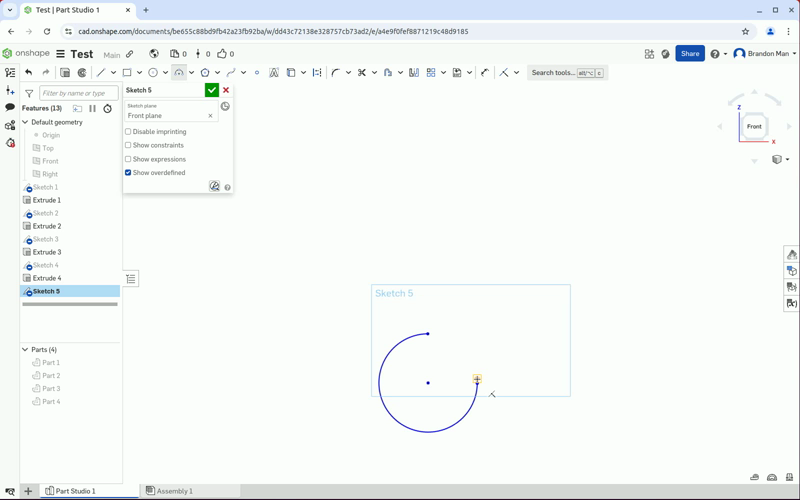
scroll(6)
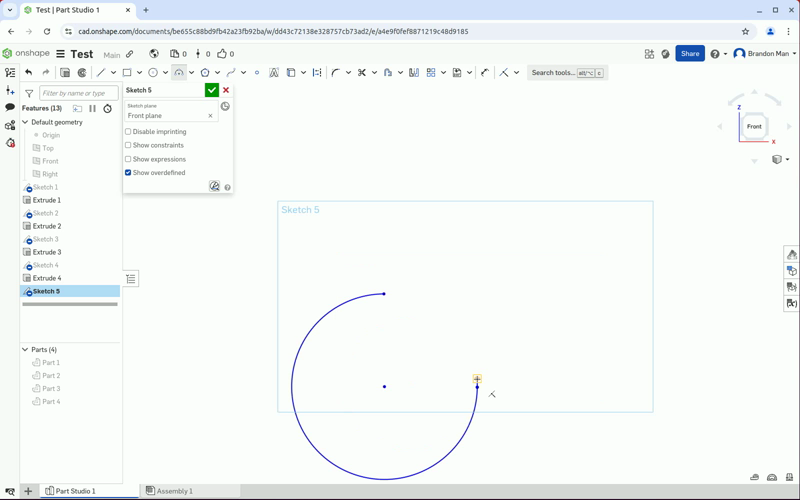
scroll(6)
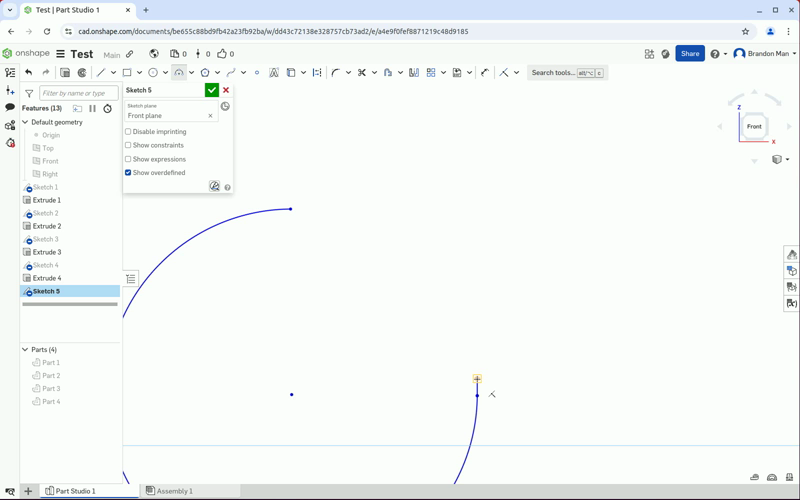
click(477, 378)
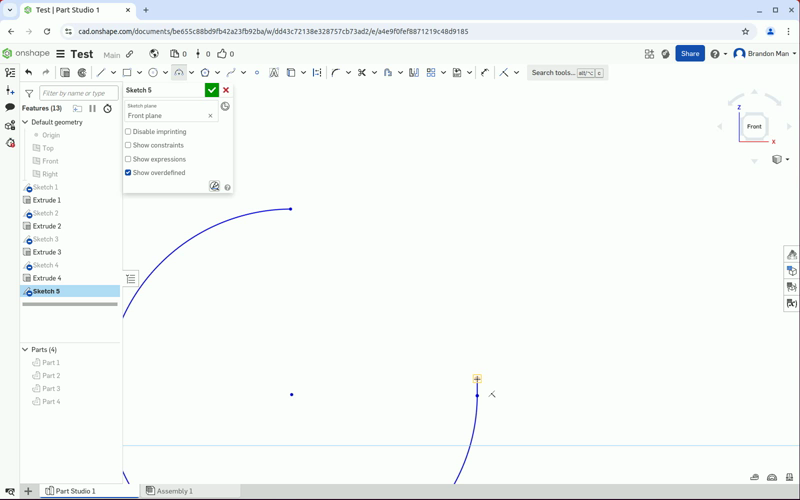
scroll(-6)
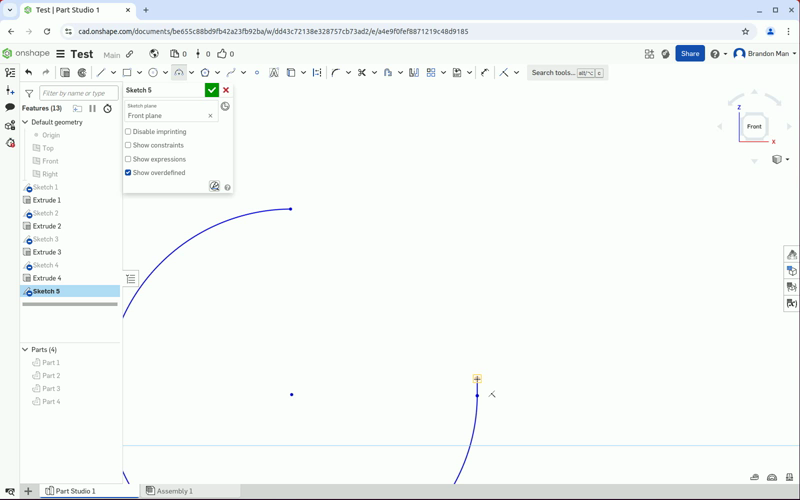
scroll(-6)
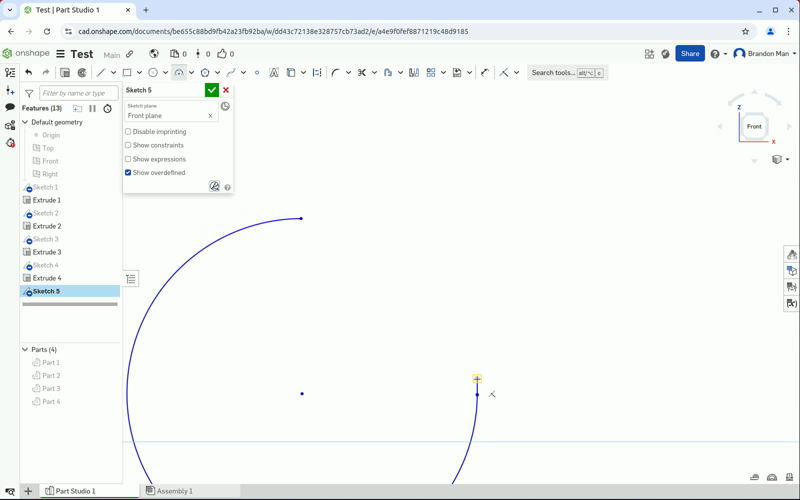
scroll(-6)
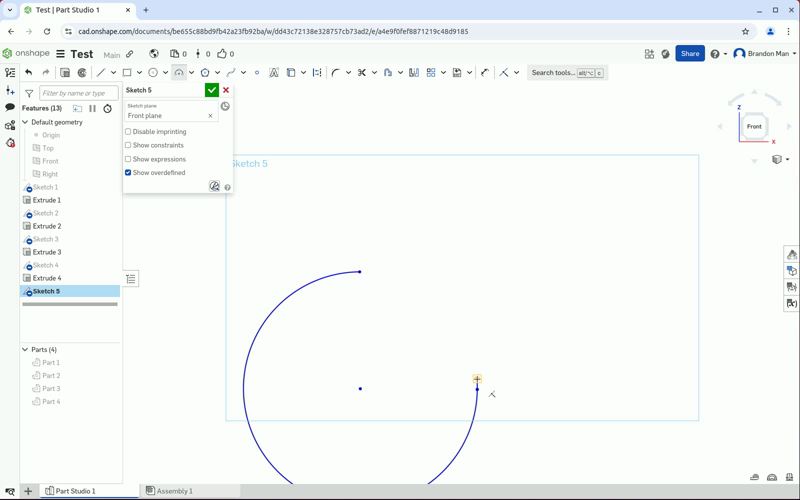
scroll(-6)
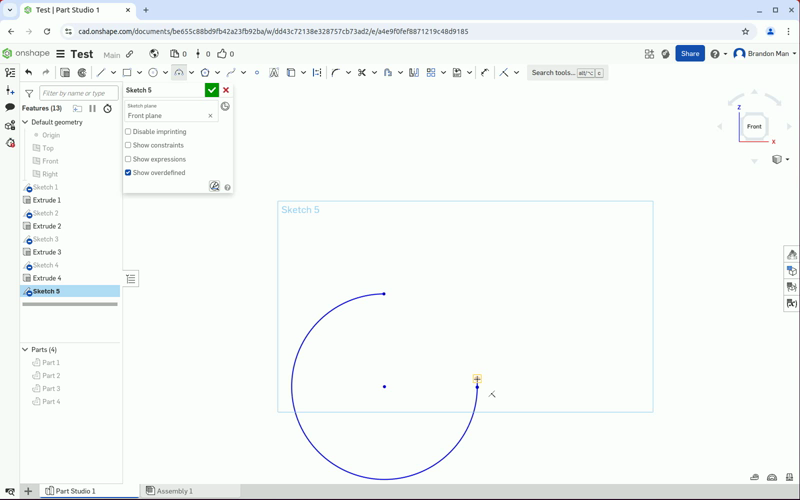
scroll(-6)
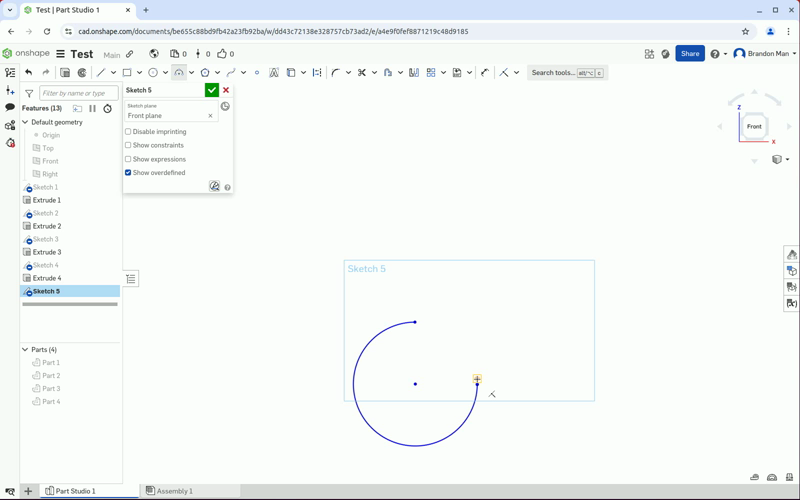
scroll(-6)
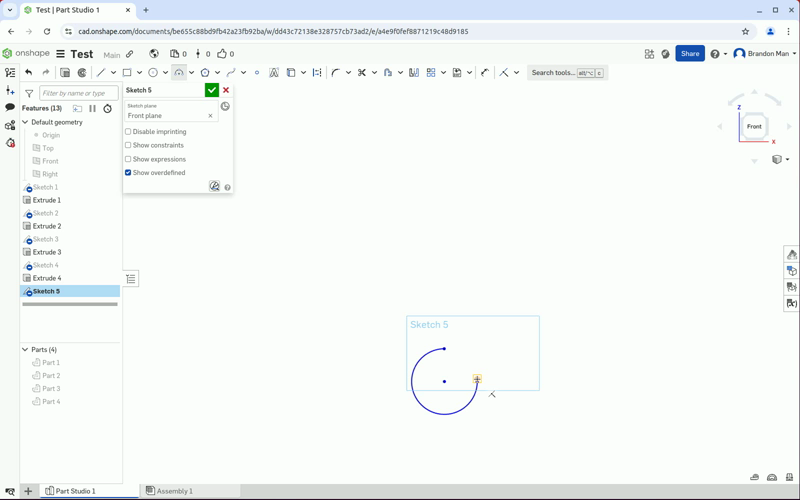
scroll(-6)
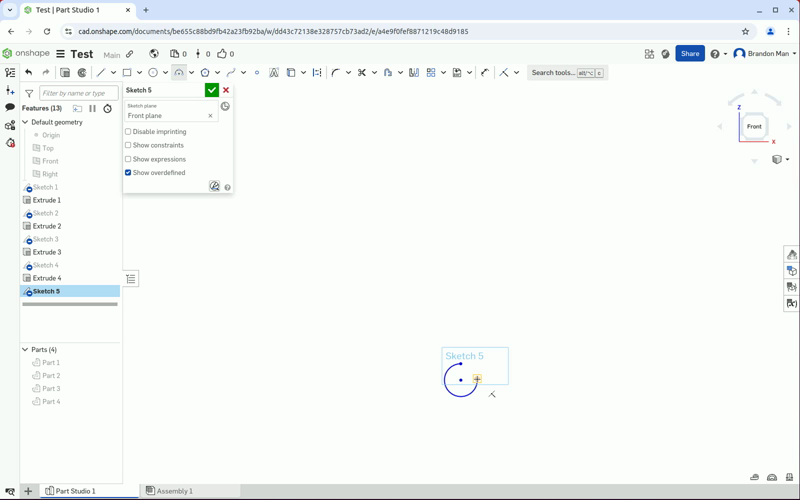
key_down(shift)
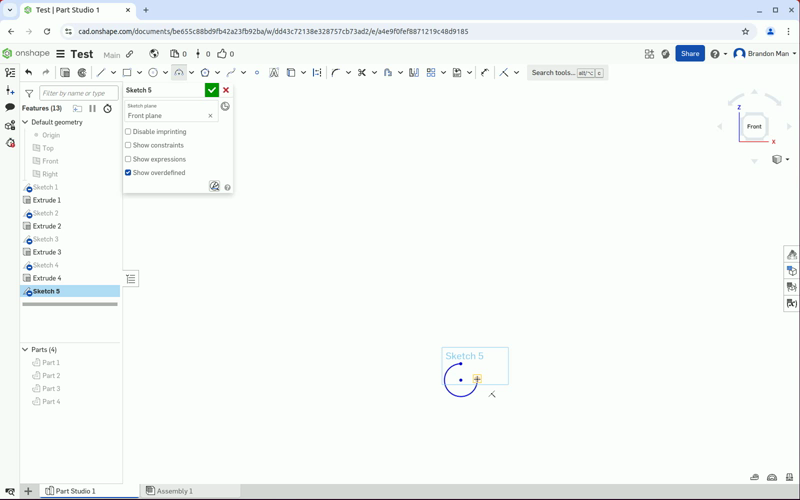
mouse_move(462, 363)
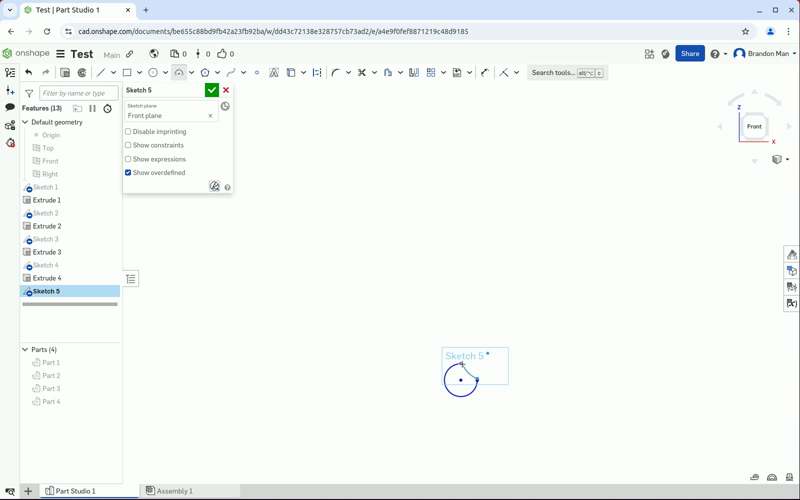
scroll(6)
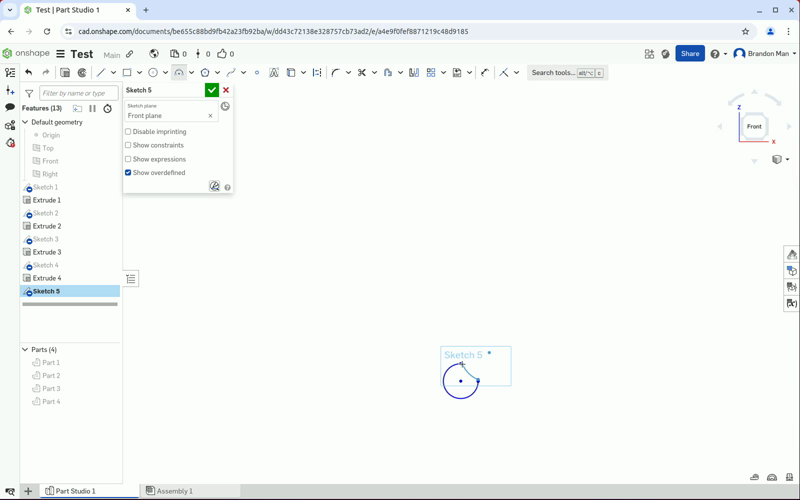
scroll(6)
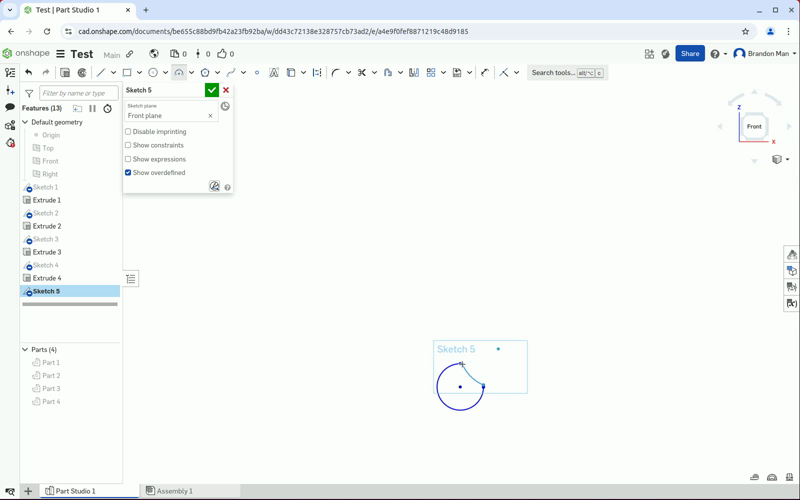
scroll(6)
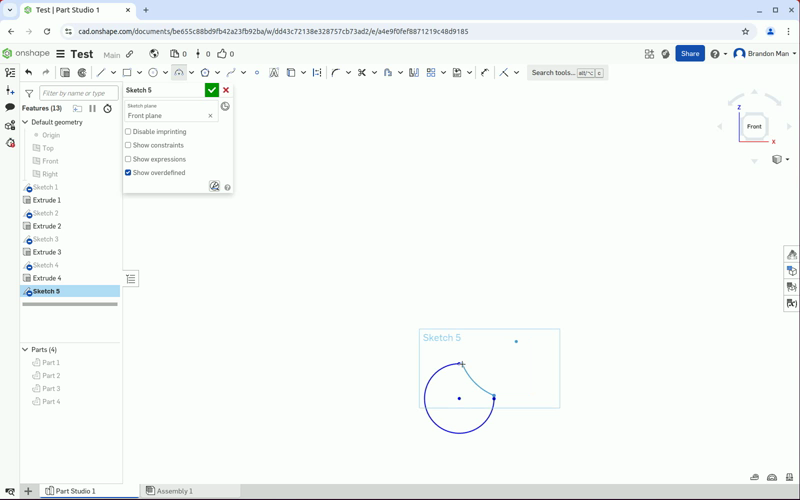
scroll(6)
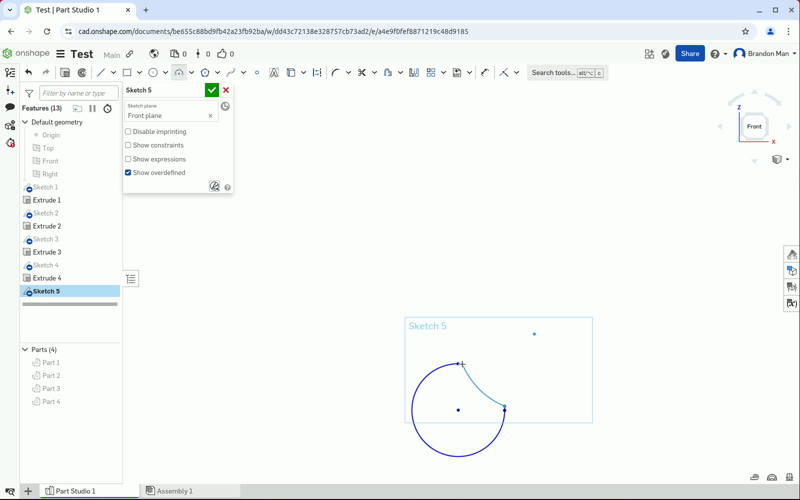
scroll(6)
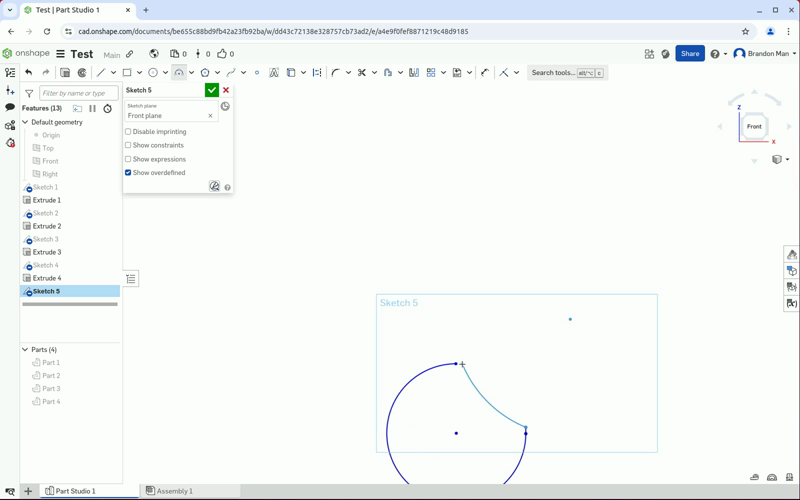
scroll(6)
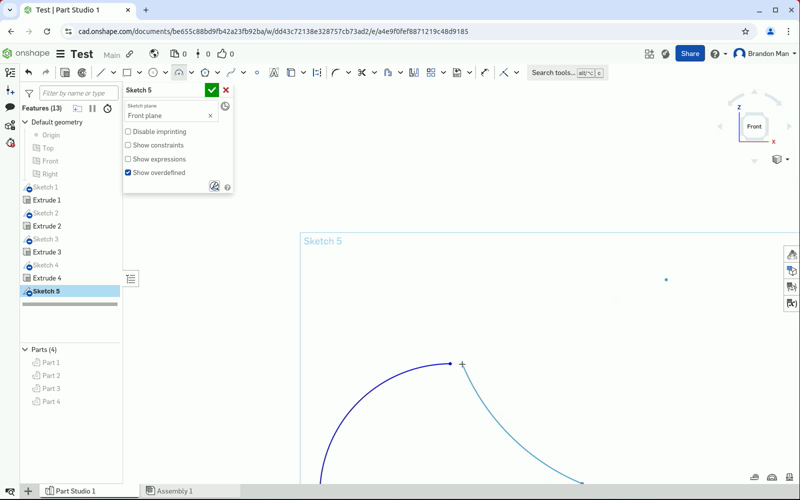
scroll(6)
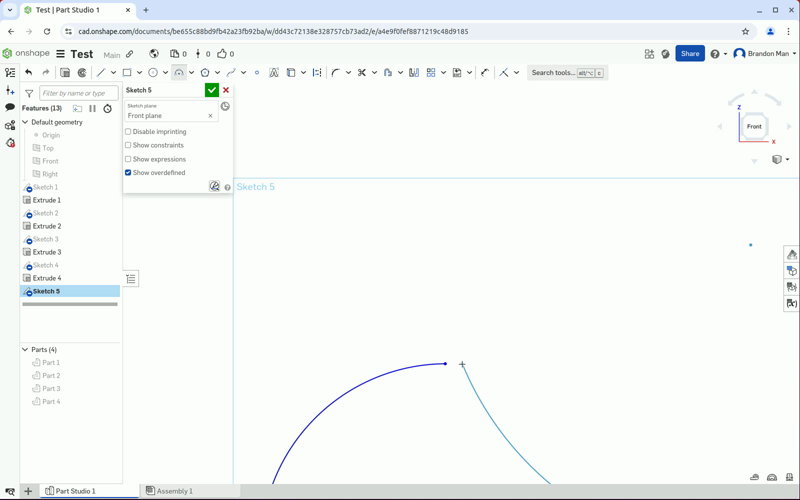
click(462, 363)
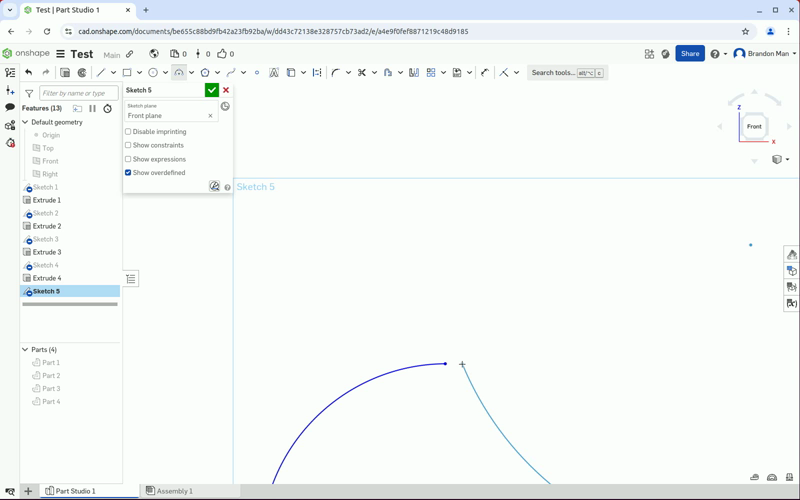
scroll(-6)
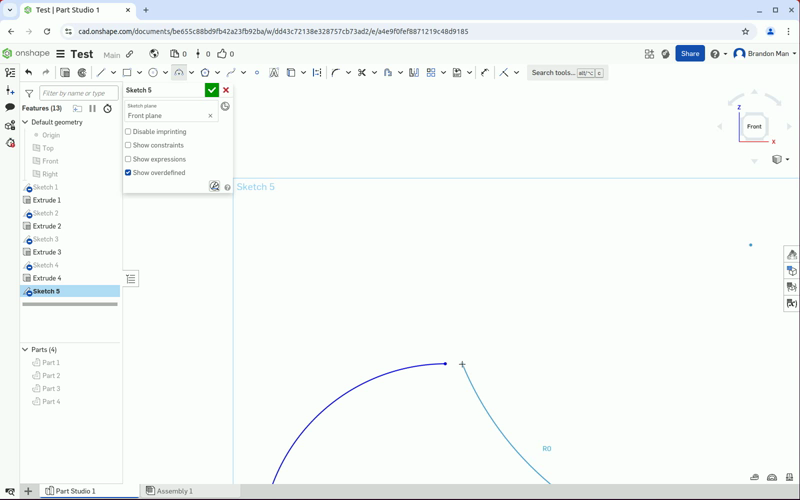
scroll(-6)
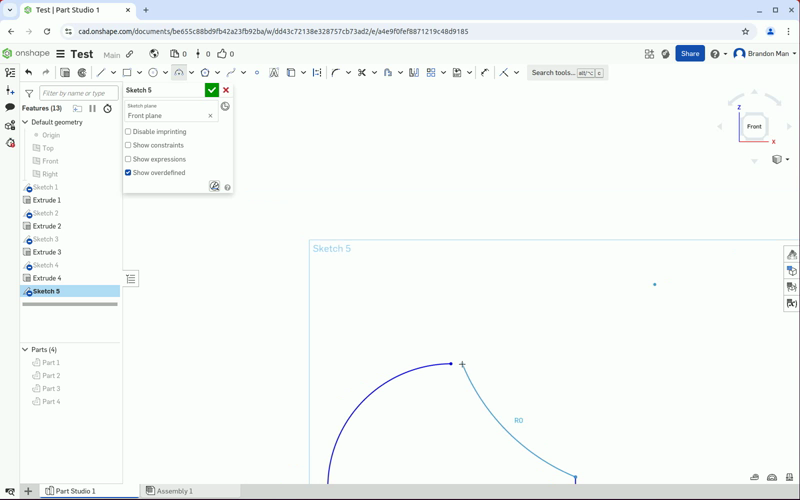
scroll(-6)
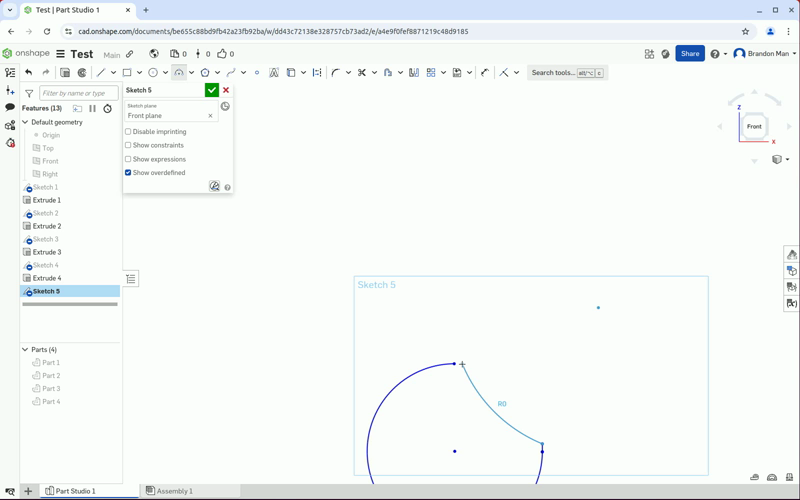
scroll(-6)
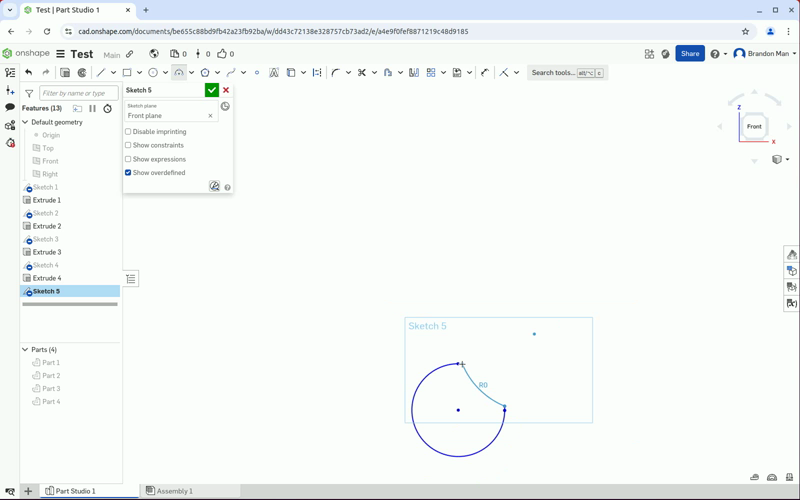
scroll(-6)
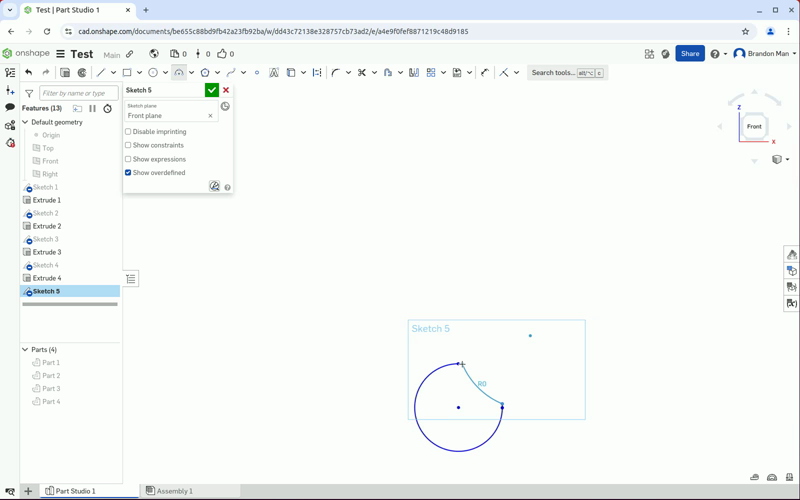
scroll(-6)
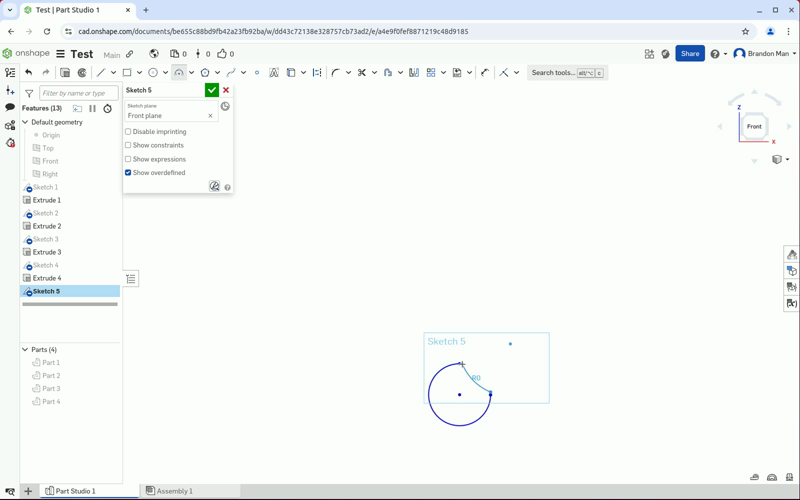
scroll(-6)
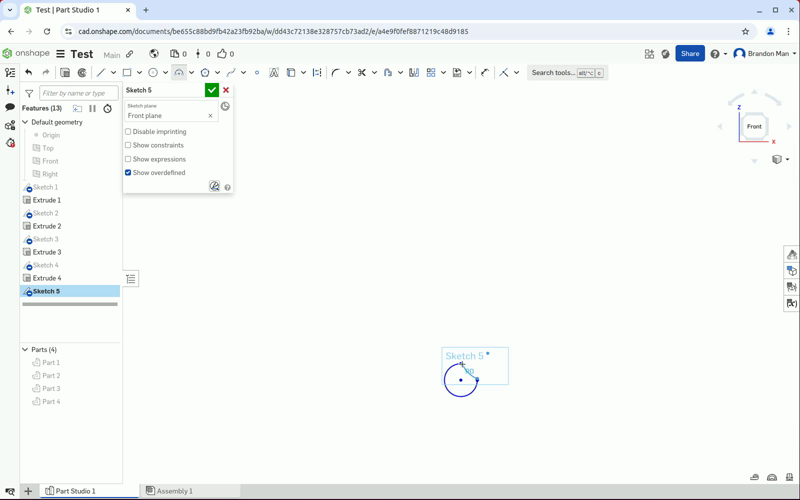
mouse_move(472, 368)
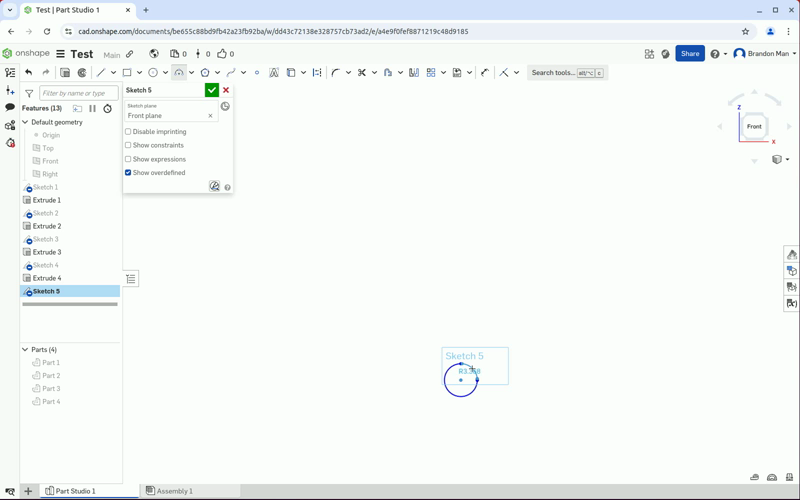
click(472, 368)
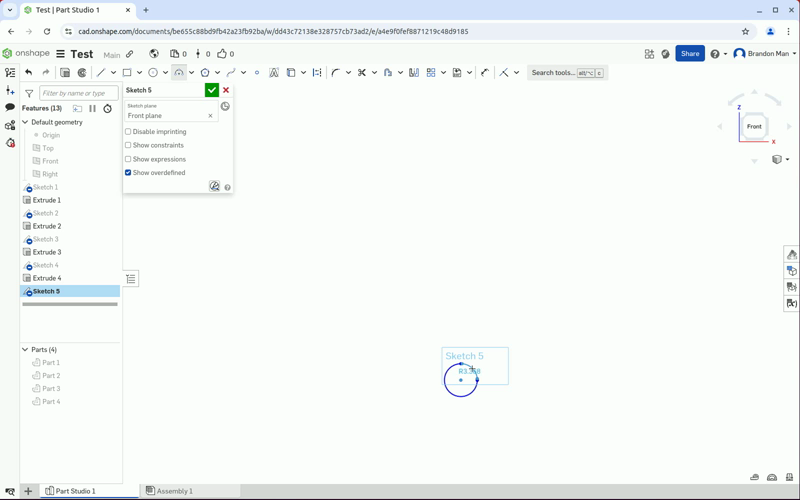
key_up(shift)
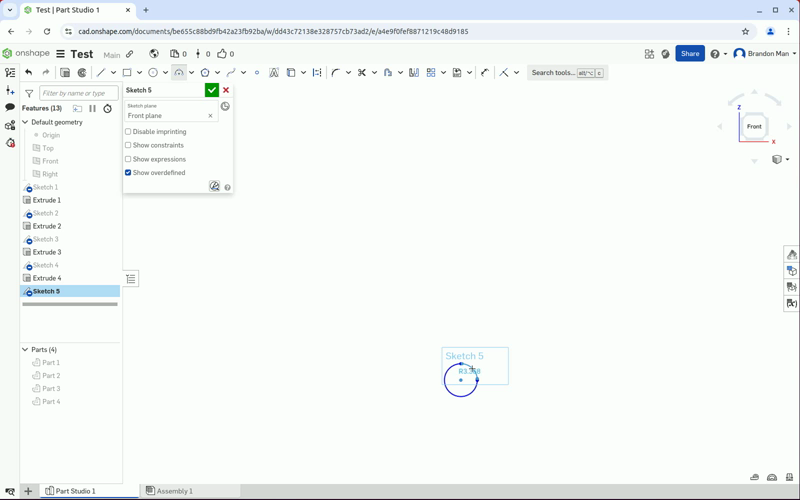
key(esc)
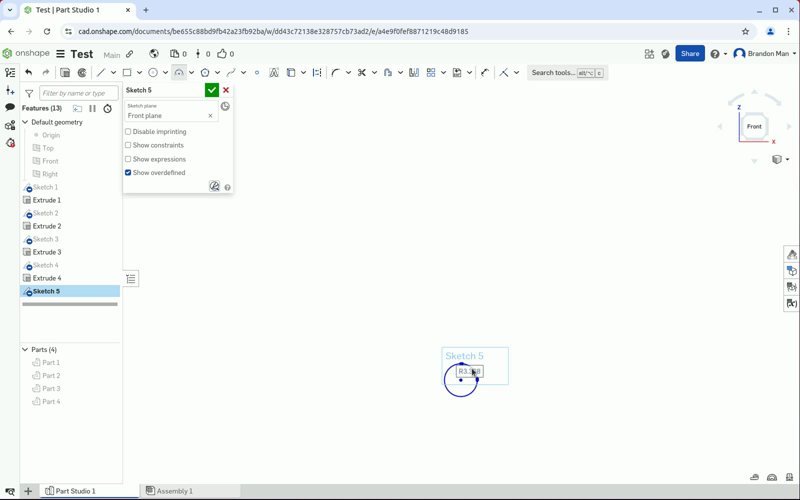
key(l)
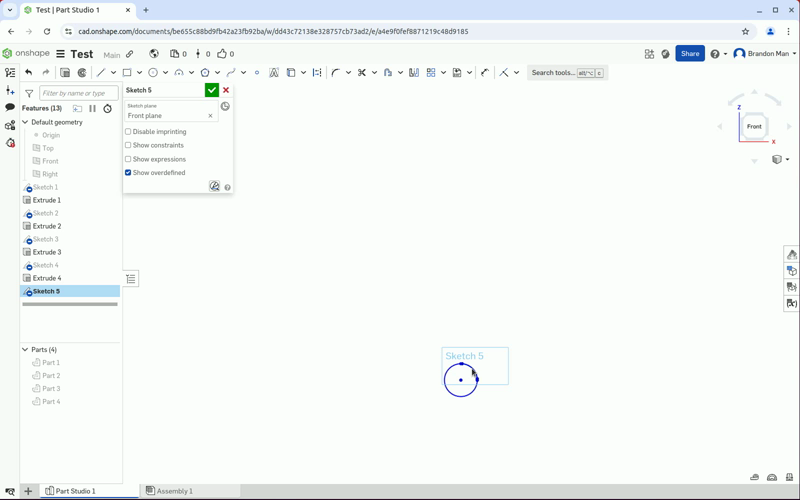
mouse_move(462, 363)
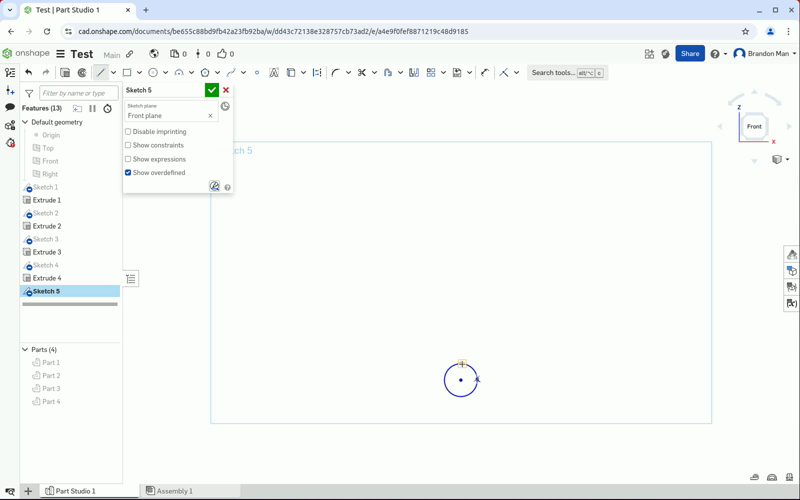
scroll(6)
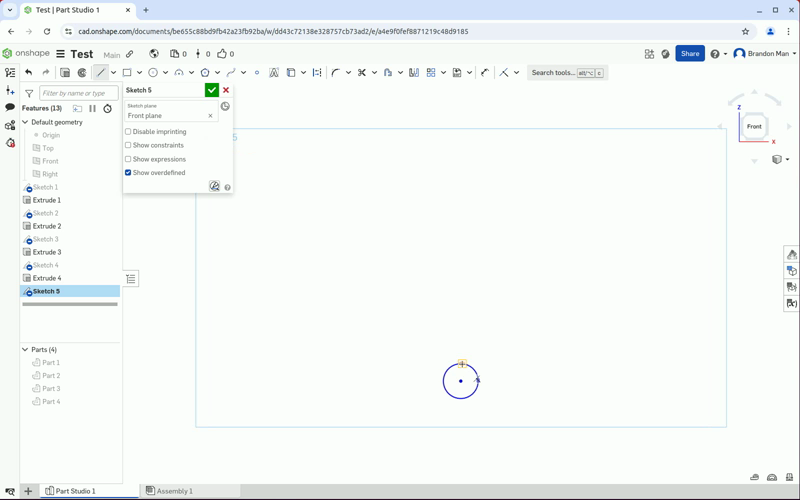
scroll(6)
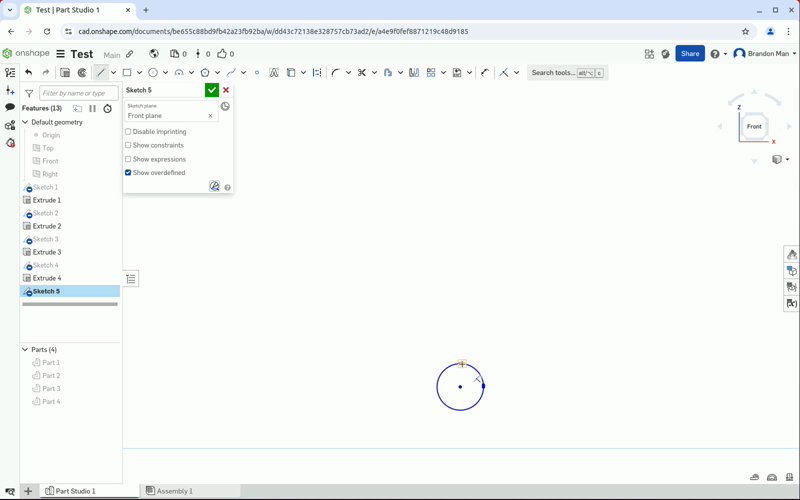
scroll(6)
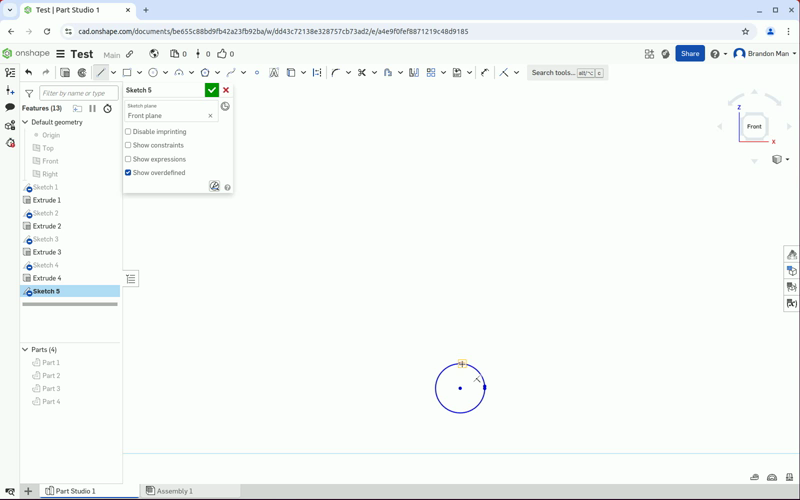
scroll(6)
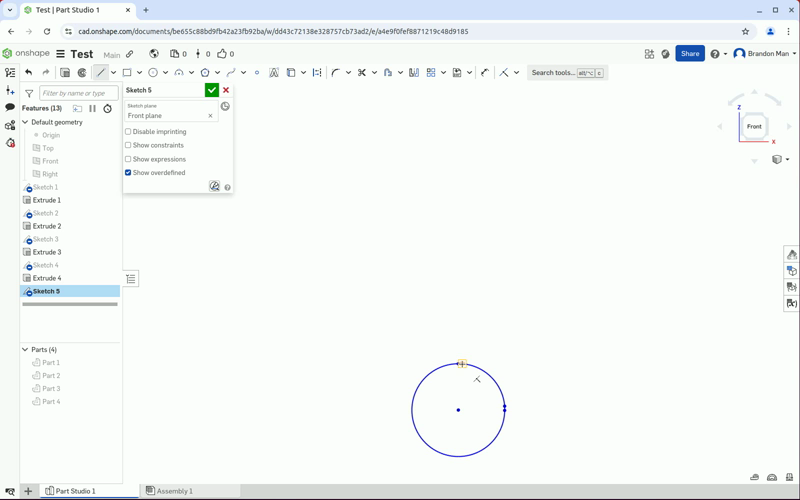
scroll(6)
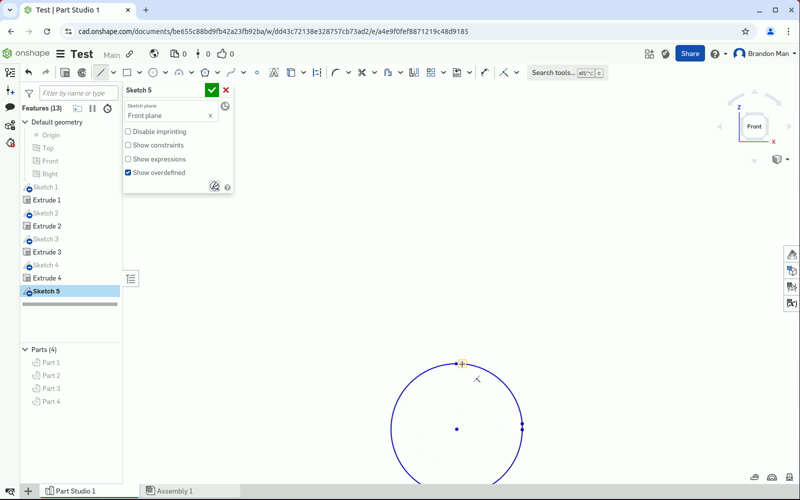
scroll(6)
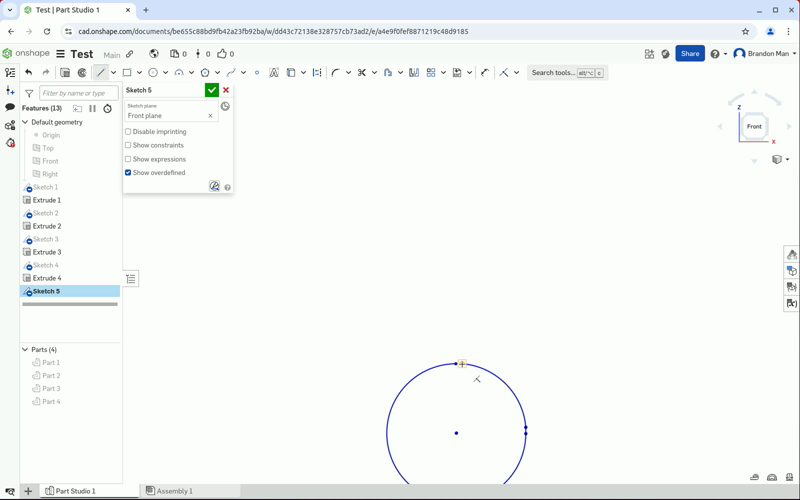
scroll(6)
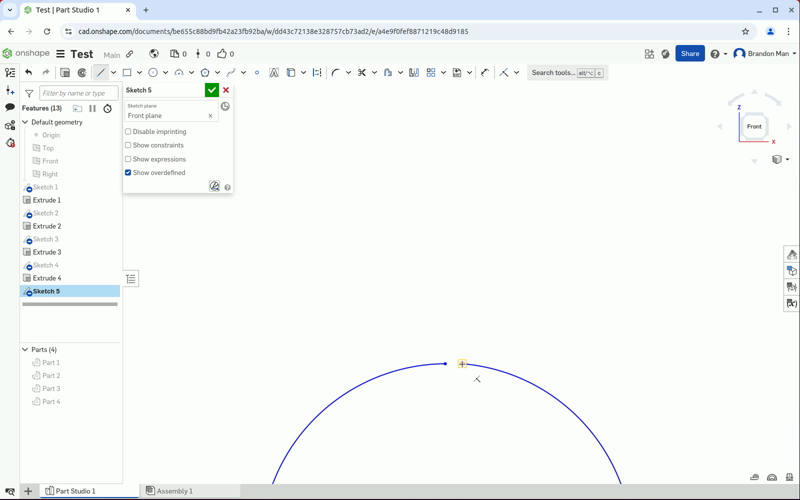
click(462, 363)
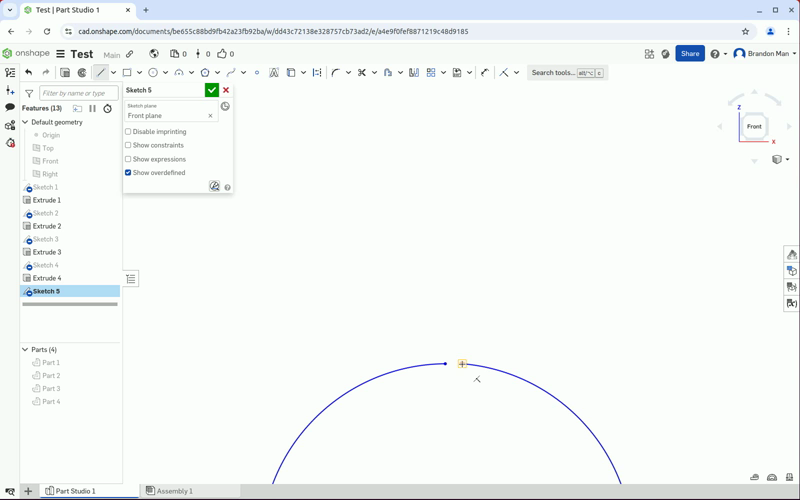
scroll(-6)
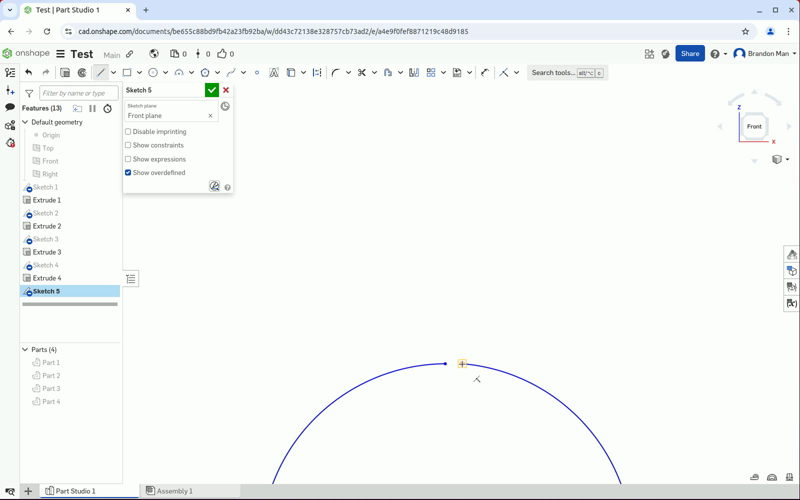
scroll(-6)
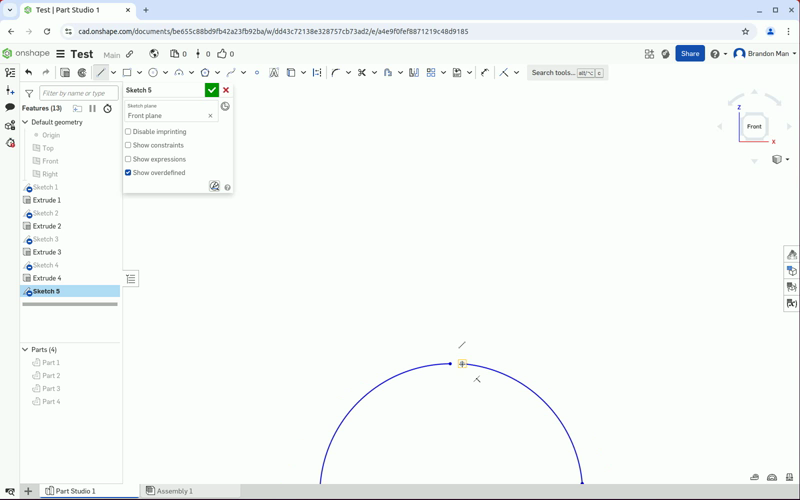
scroll(-6)
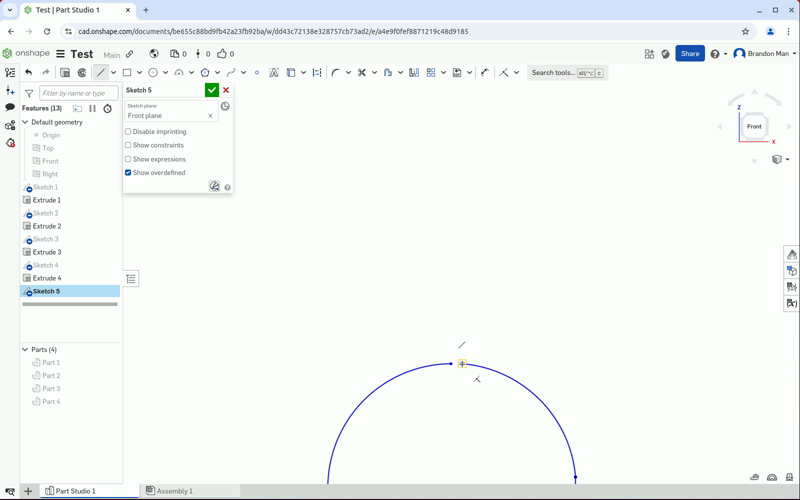
scroll(-6)
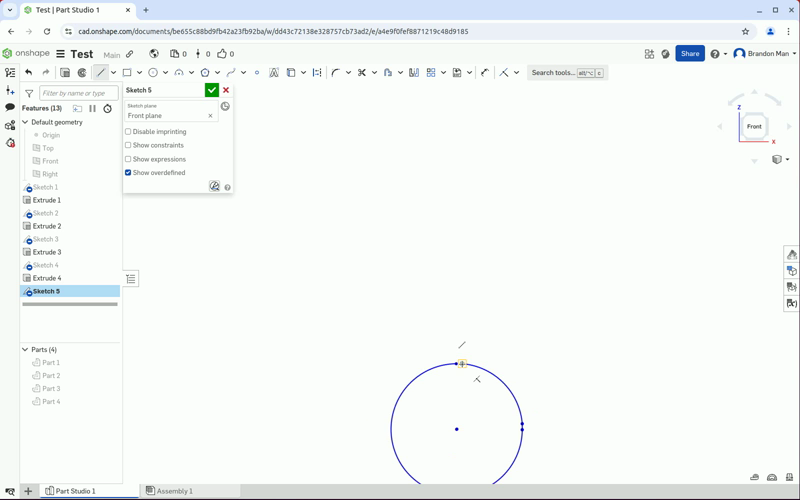
scroll(-6)
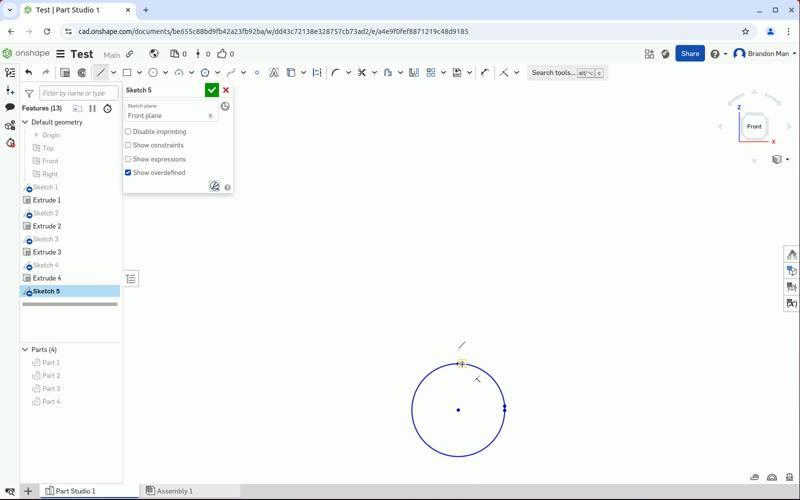
scroll(-6)
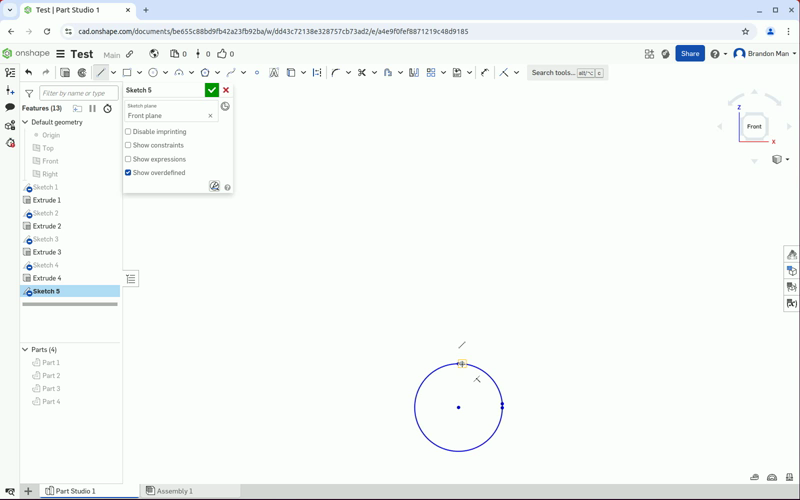
scroll(-6)
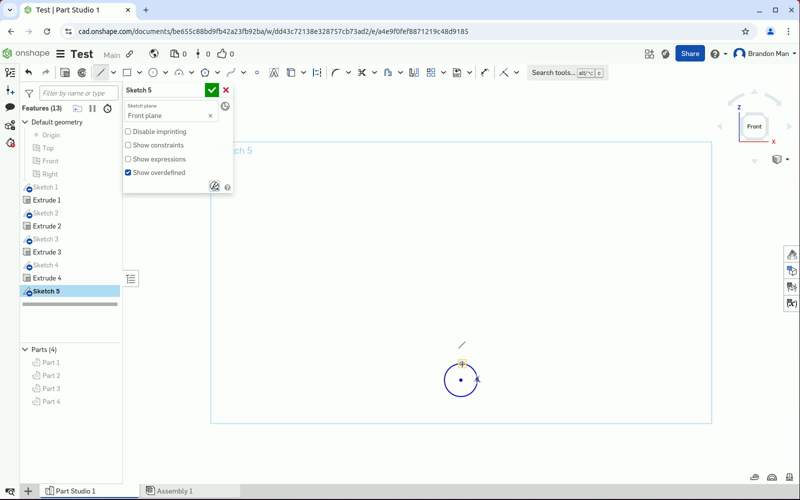
mouse_move(492, 363)
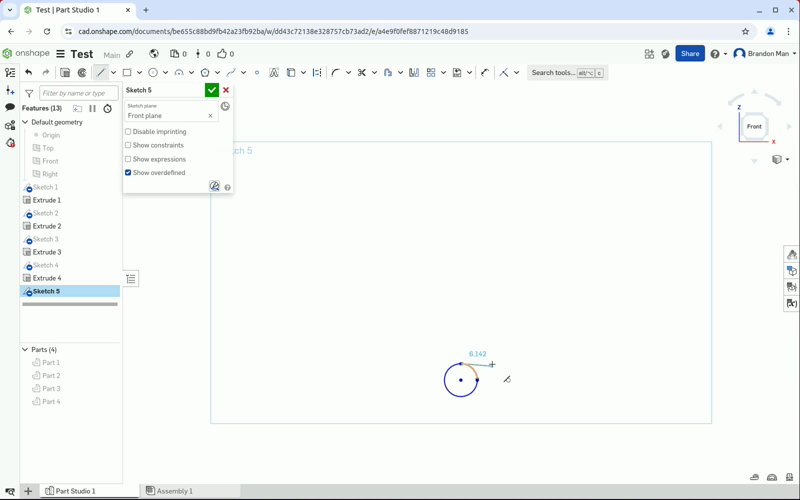
key_down(shift)
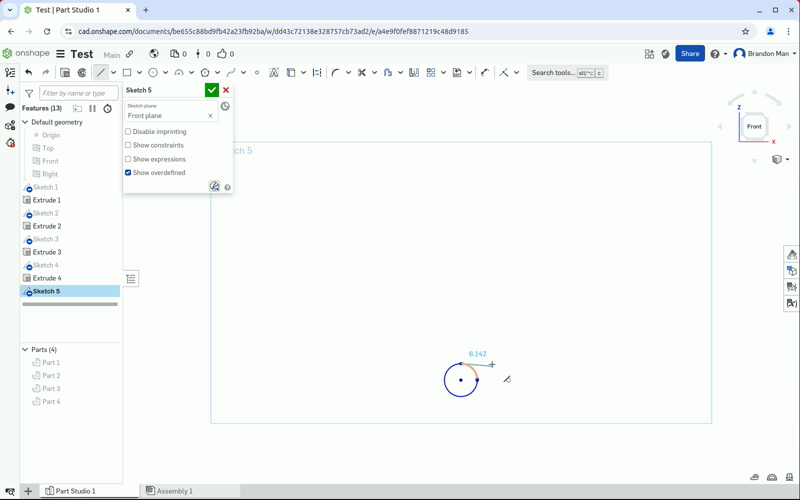
mouse_move(460, 363)
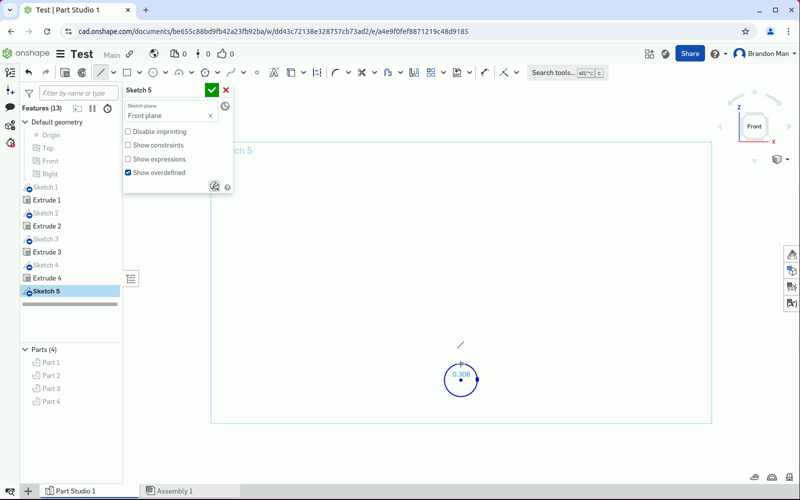
scroll(6)
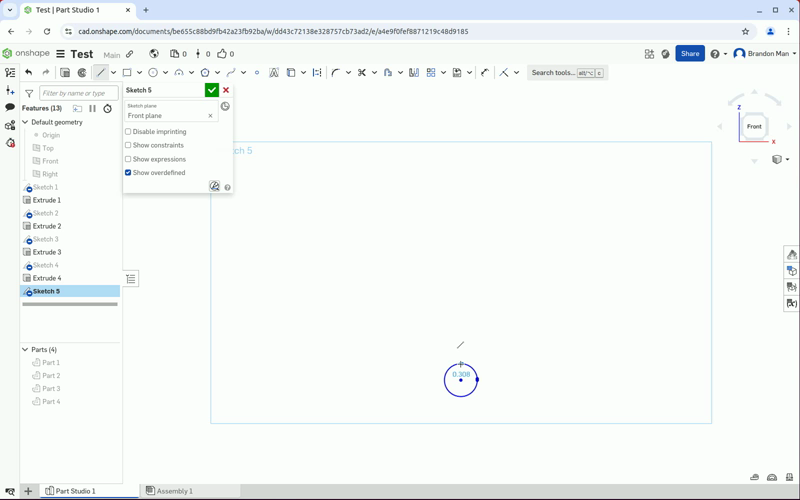
scroll(6)
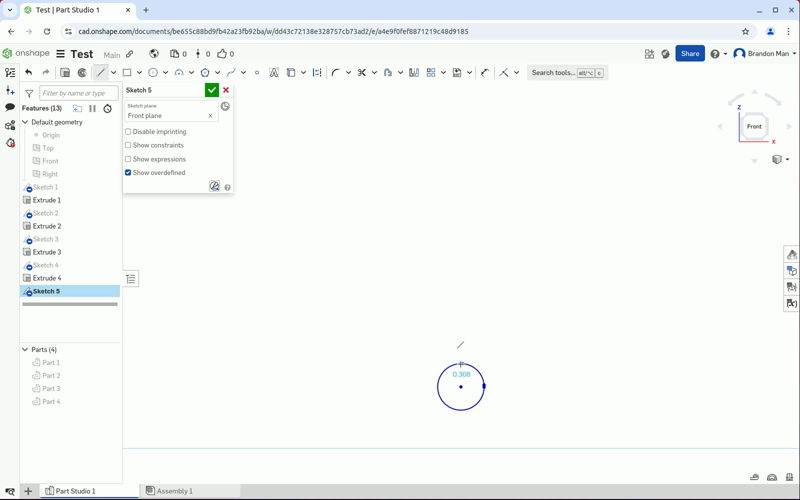
scroll(6)
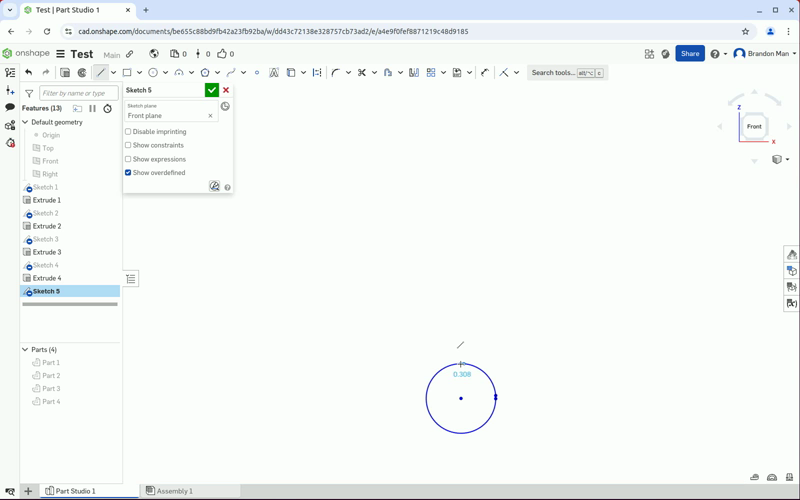
scroll(6)
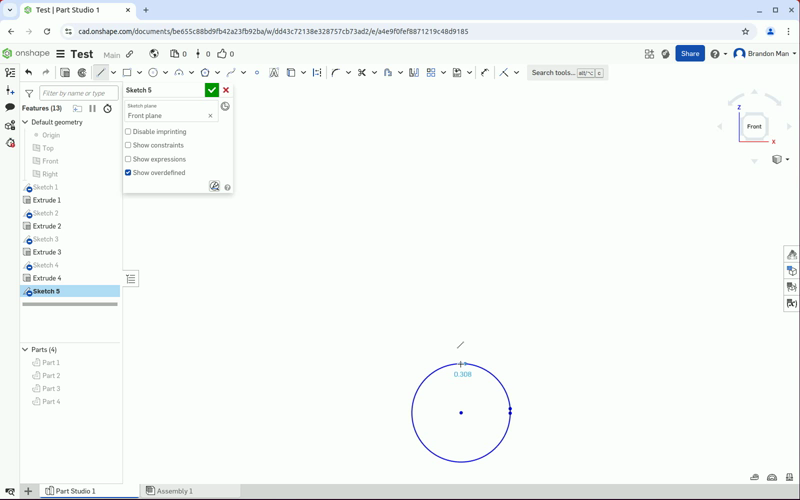
scroll(6)
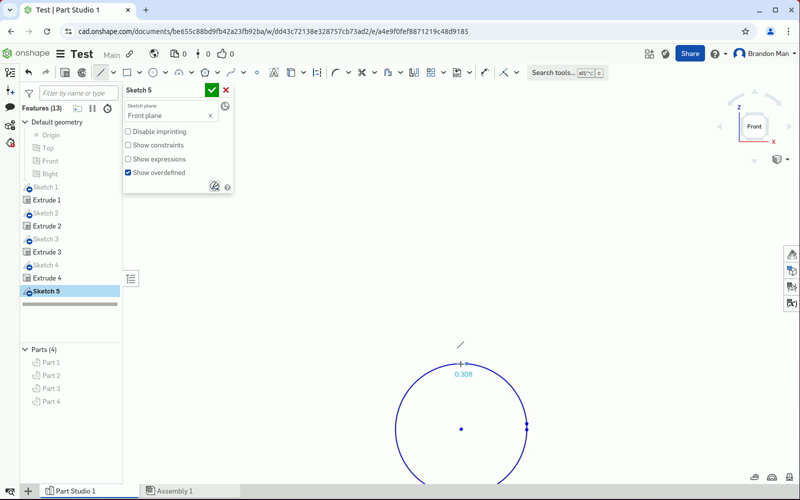
scroll(6)
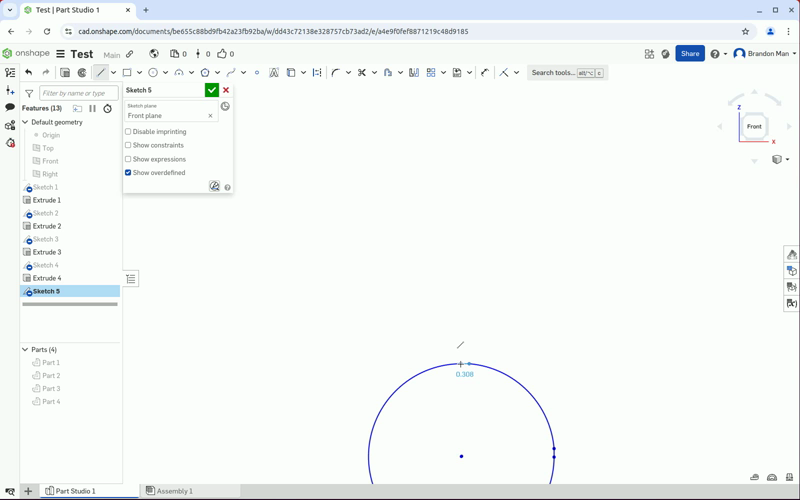
scroll(6)
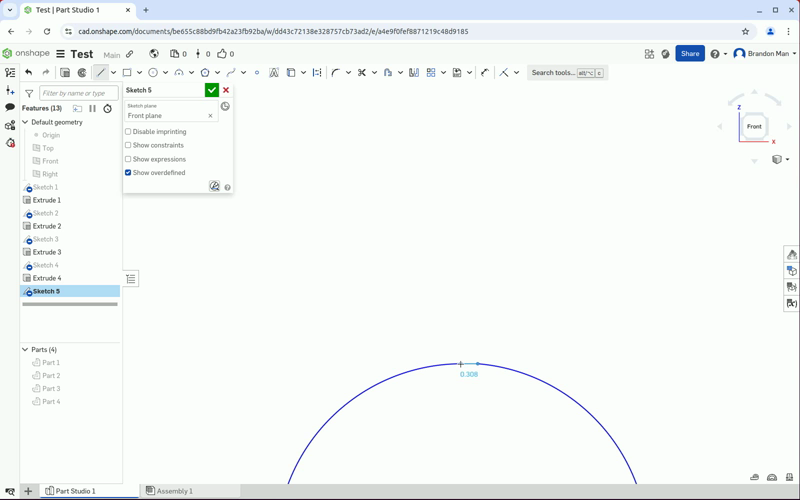
key_up(shift)
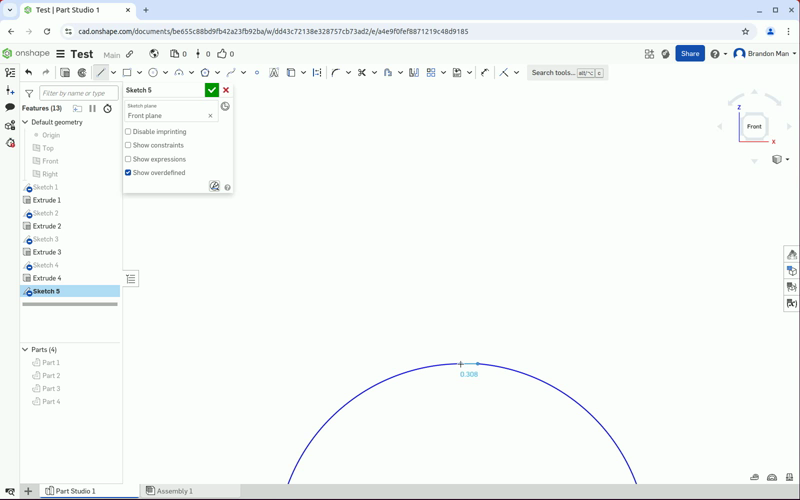
click(460, 363)
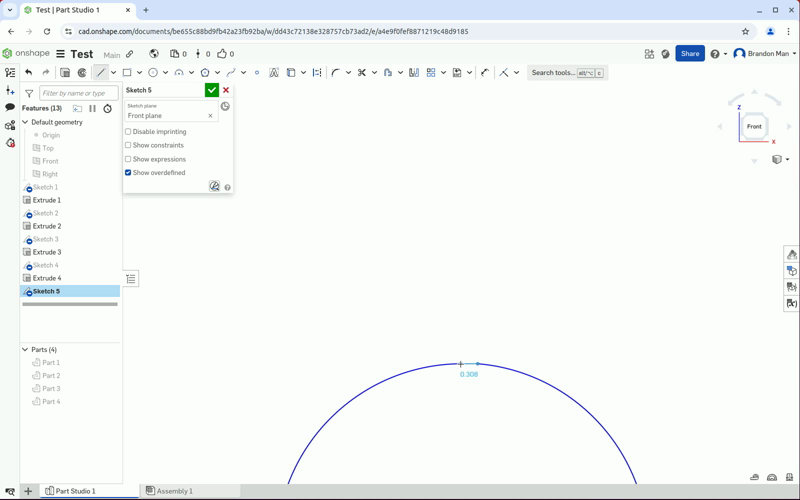
scroll(-6)
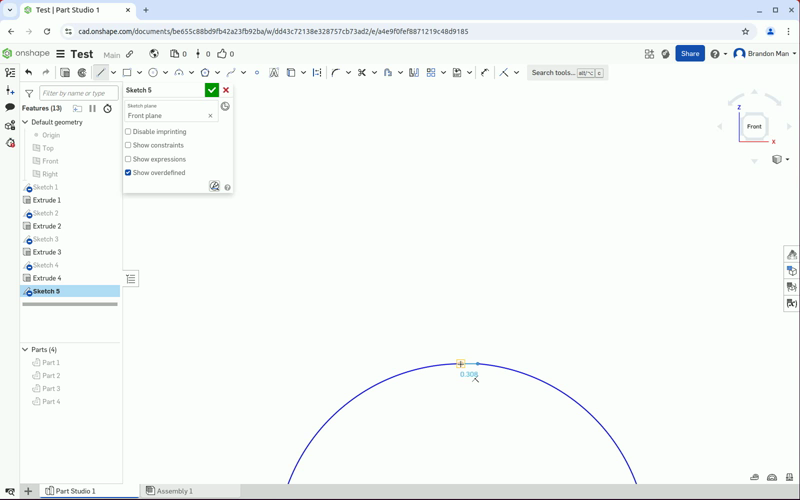
scroll(-6)
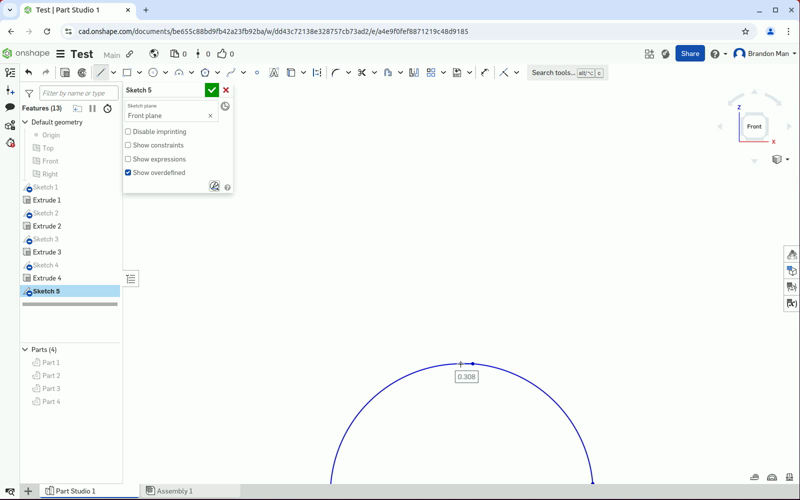
scroll(-6)
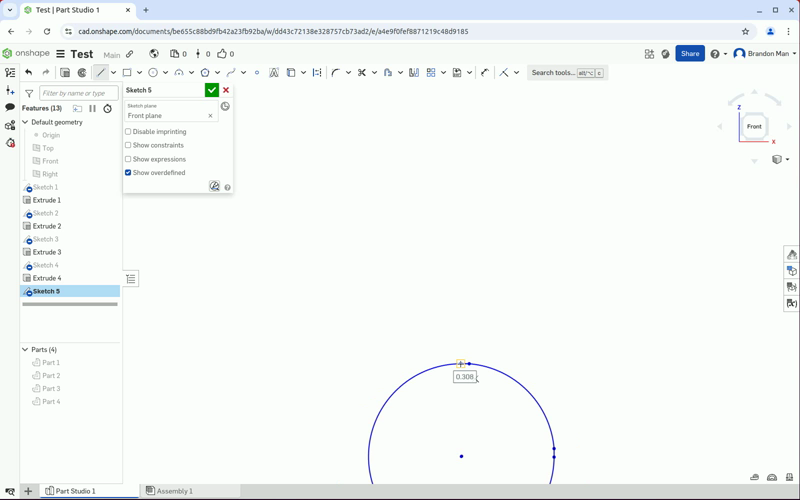
scroll(-6)
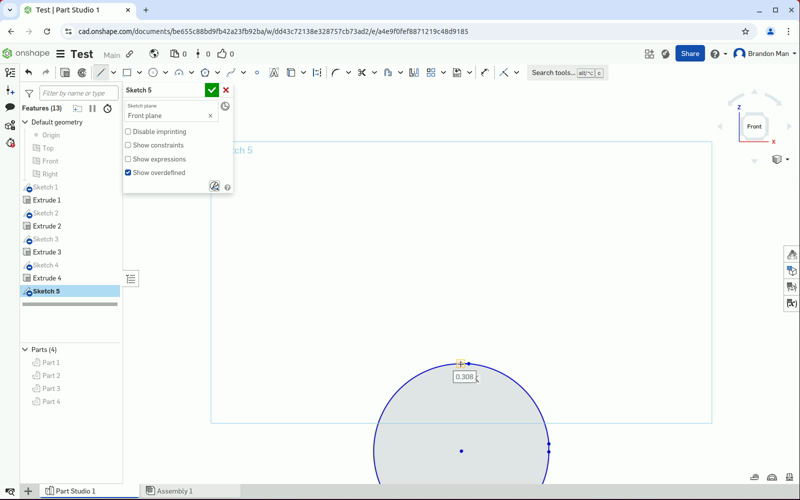
scroll(-6)
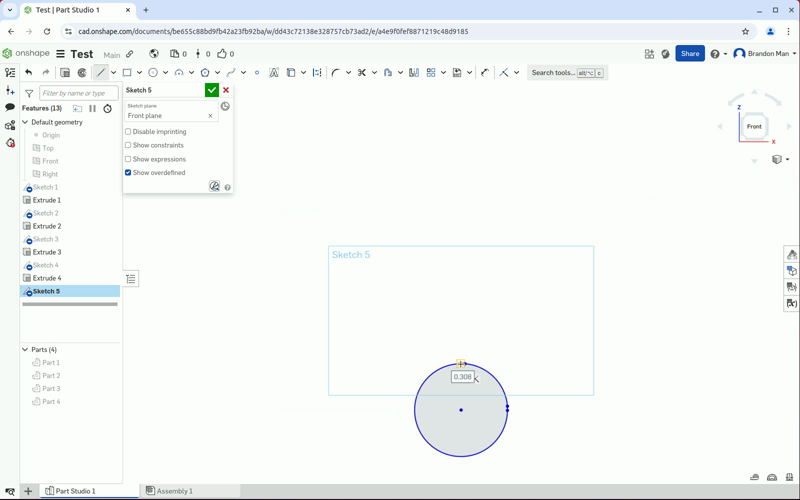
scroll(-6)
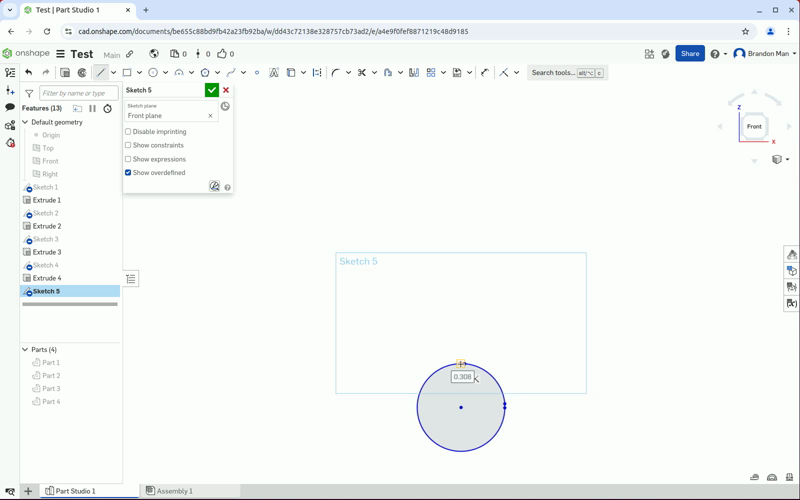
scroll(-6)
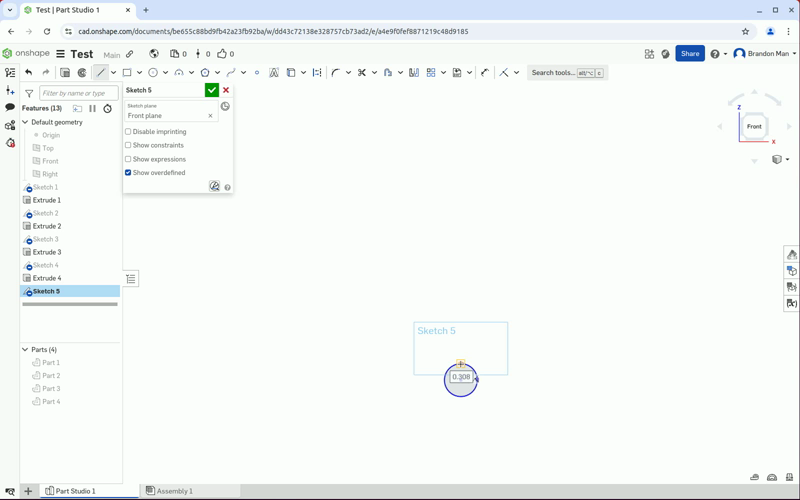
key(esc)
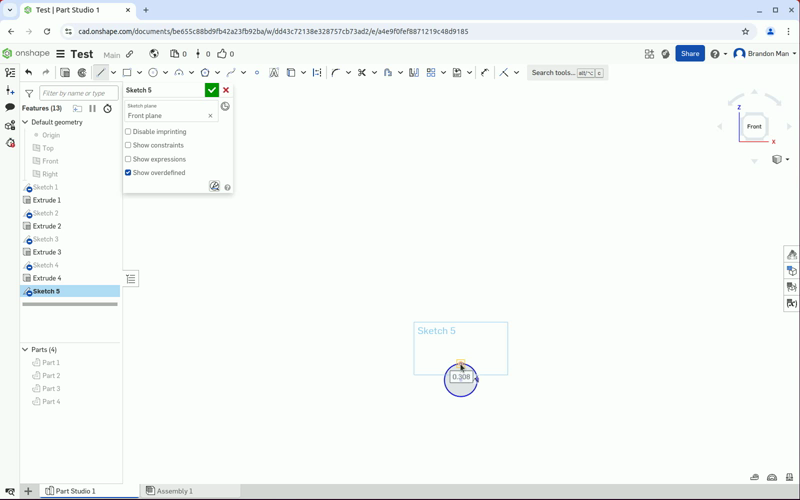
key(c)
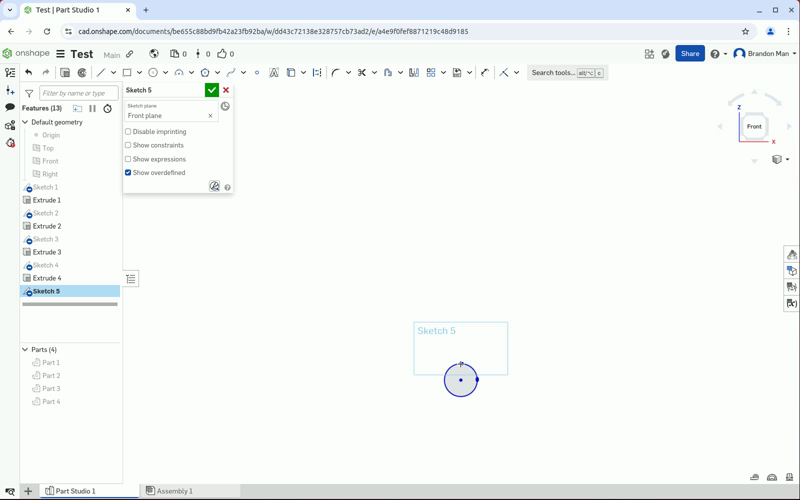
key_down(shift)
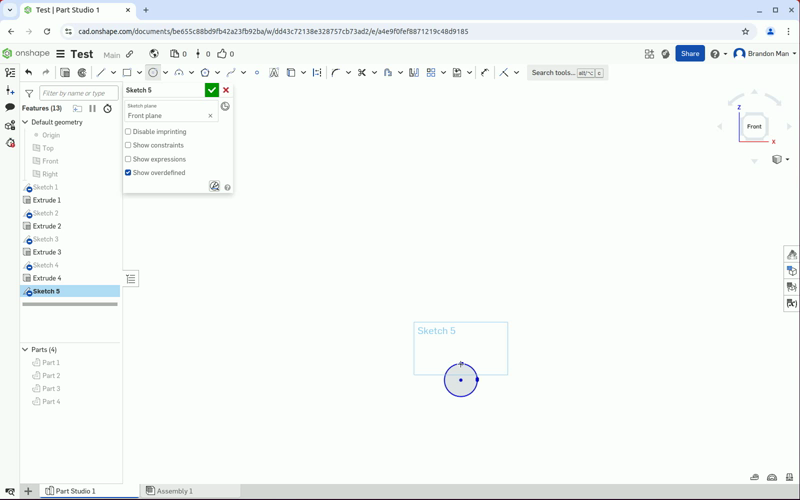
mouse_move(460, 380)
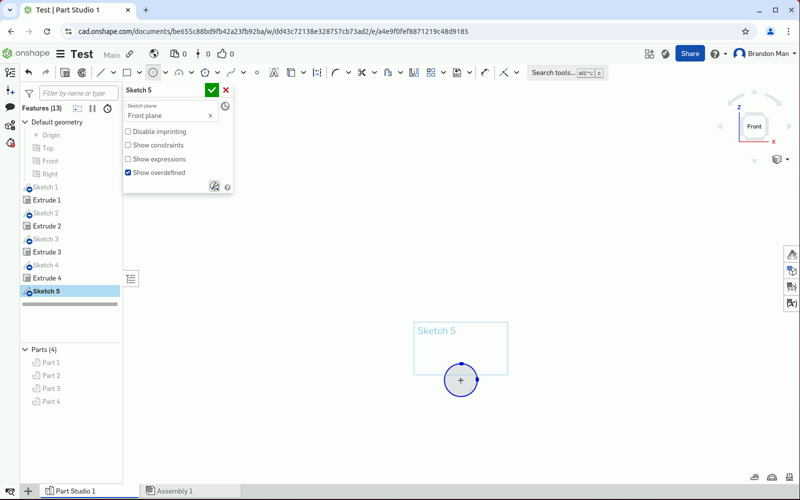
click(460, 380)
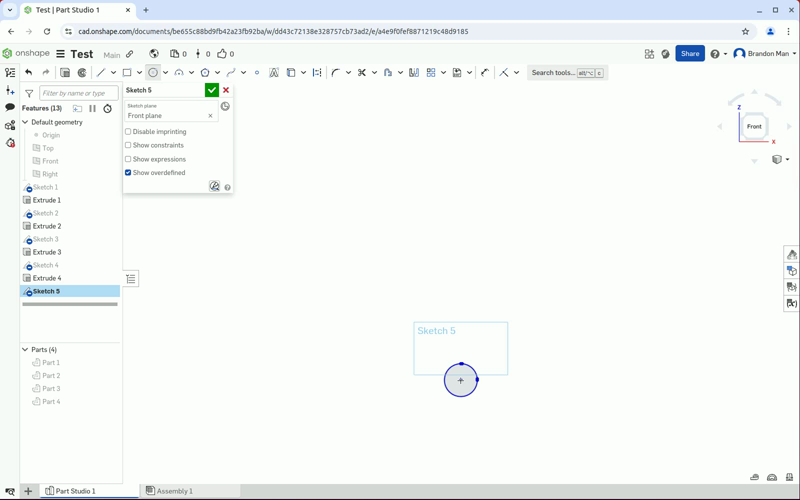
key_up(shift)
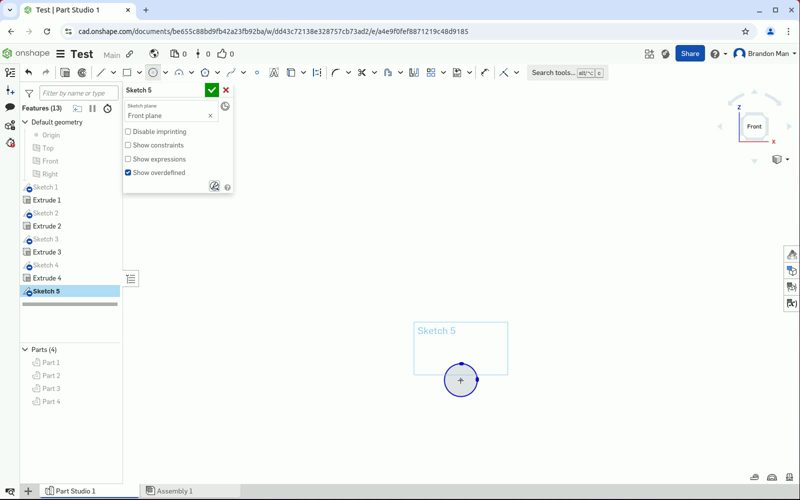
mouse_move(466, 380)
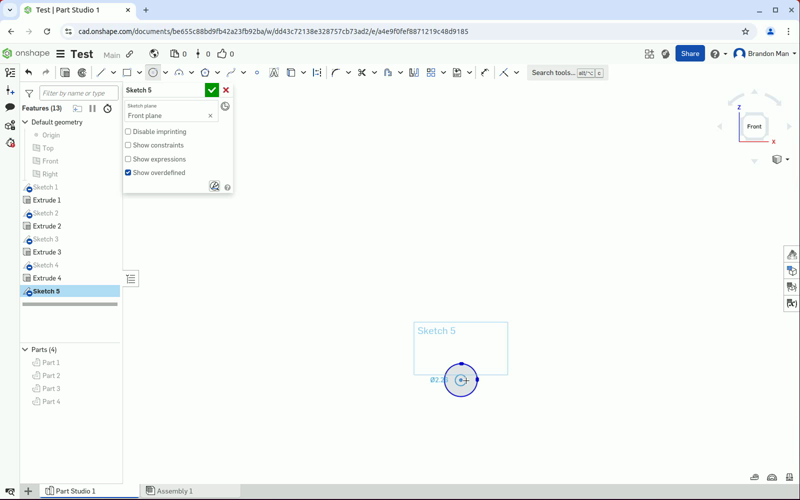
click(466, 380)
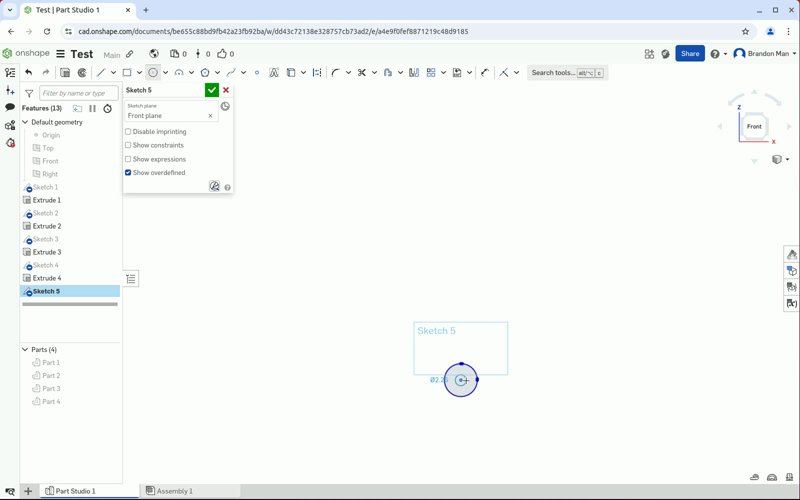
key(esc)
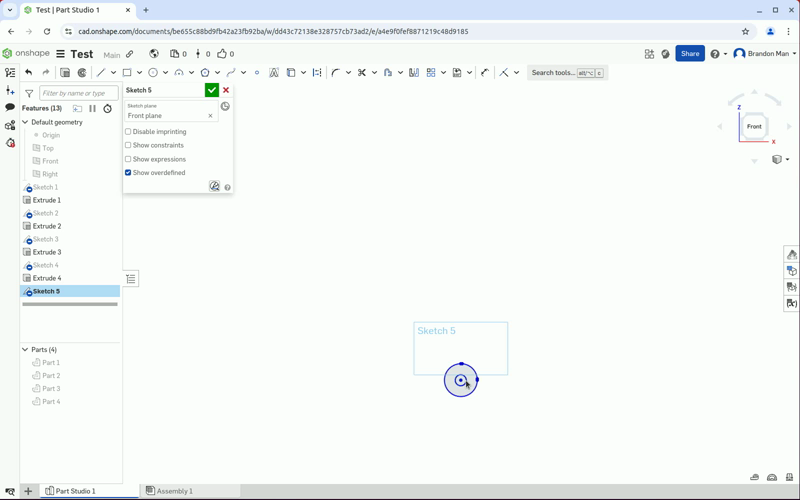
mouse_move(455, 389)
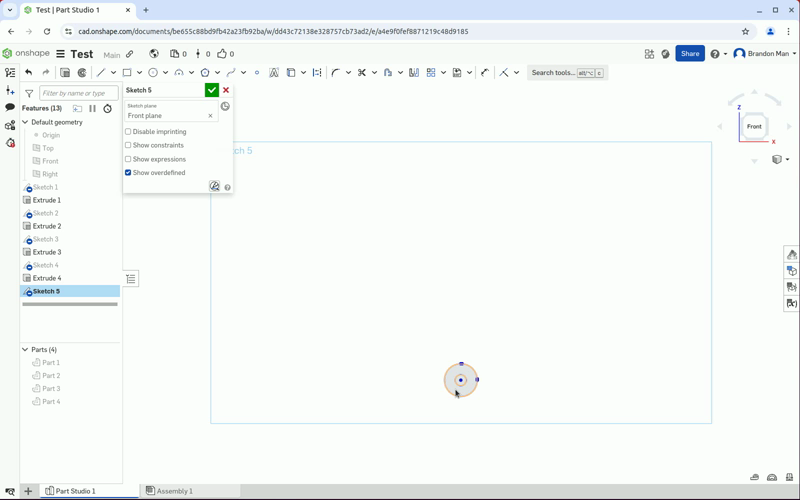
scroll(6)
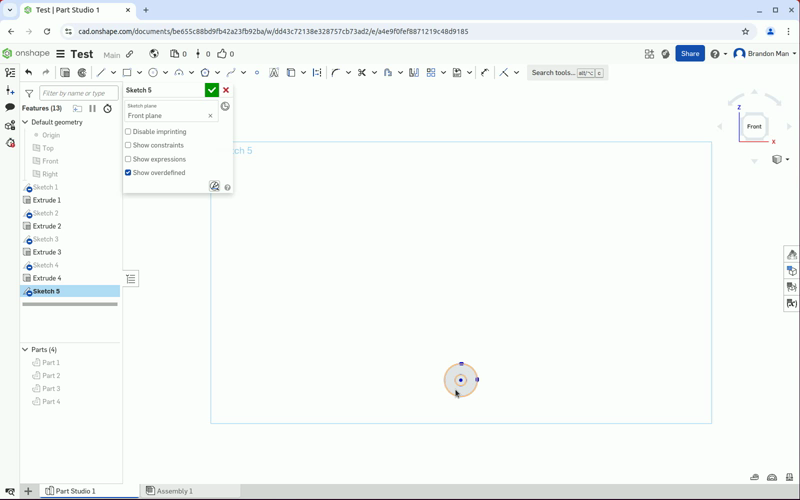
scroll(6)
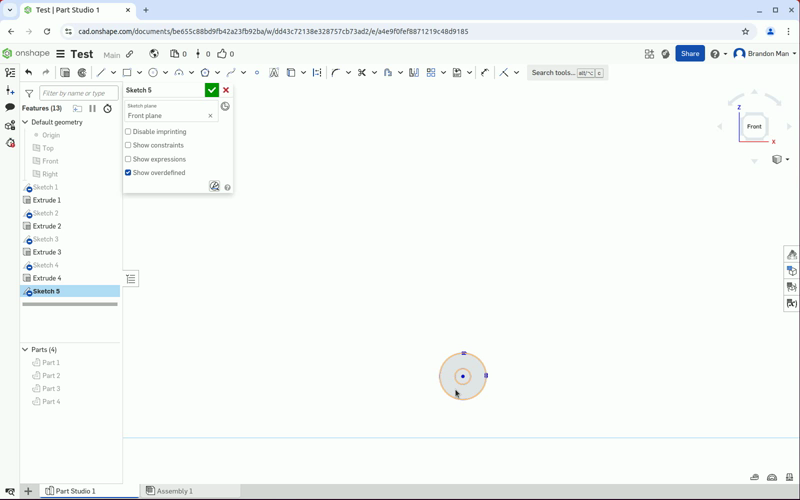
scroll(6)
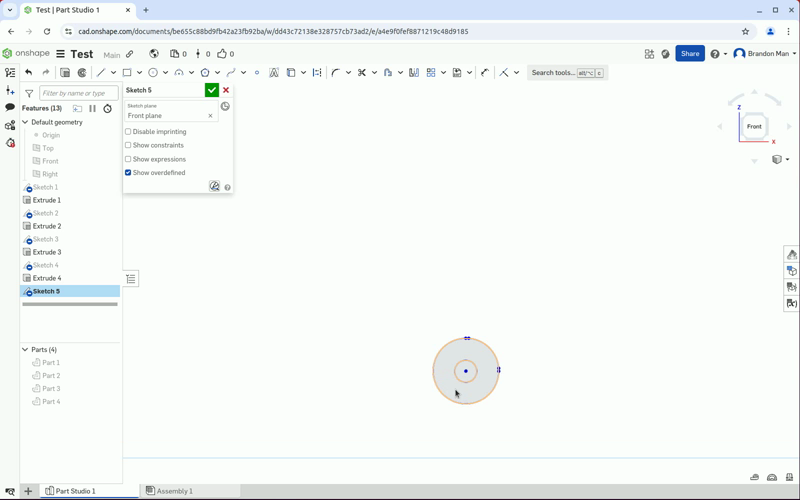
scroll(6)
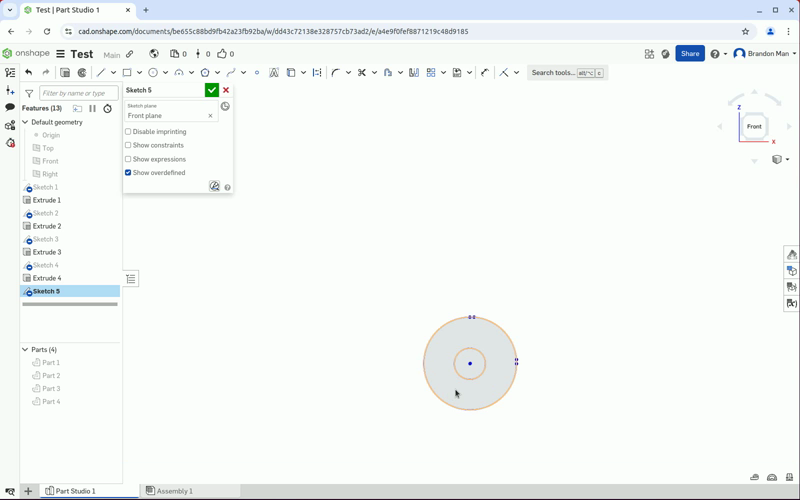
scroll(6)
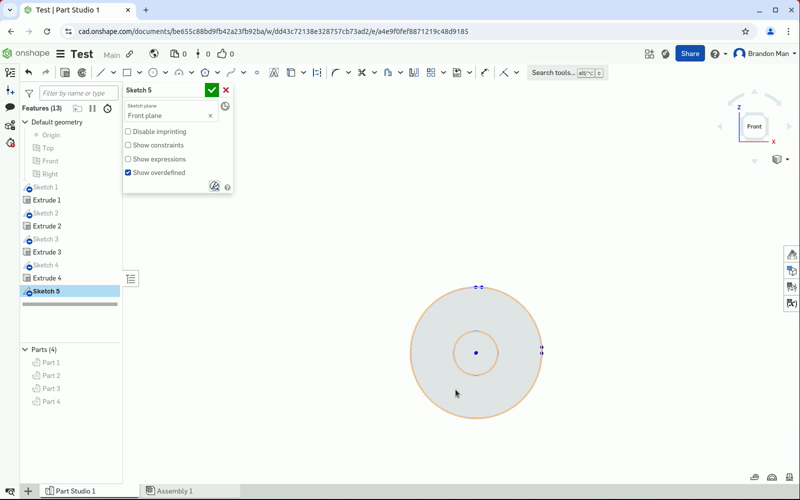
scroll(6)
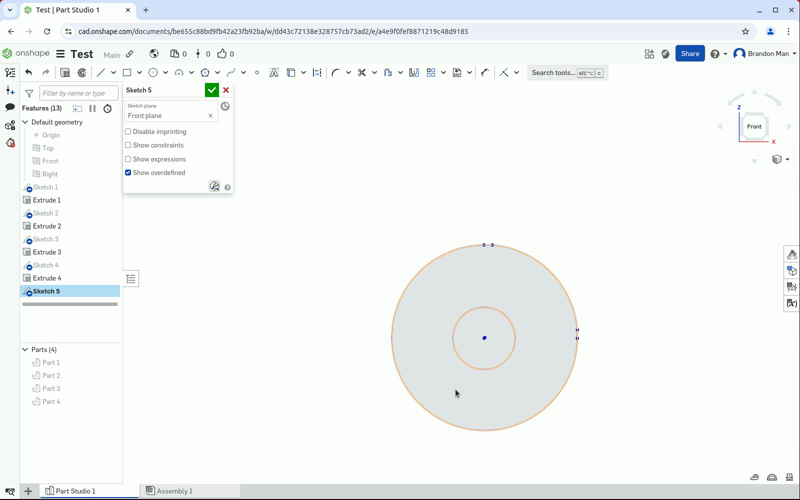
scroll(6)
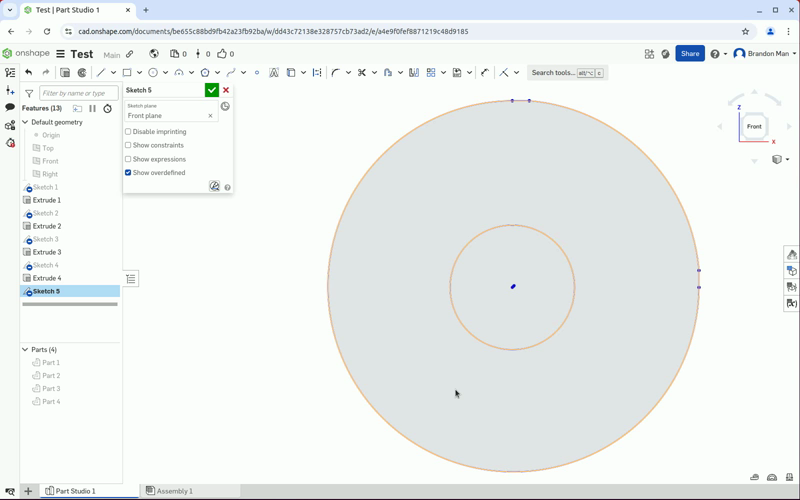
click(455, 389)
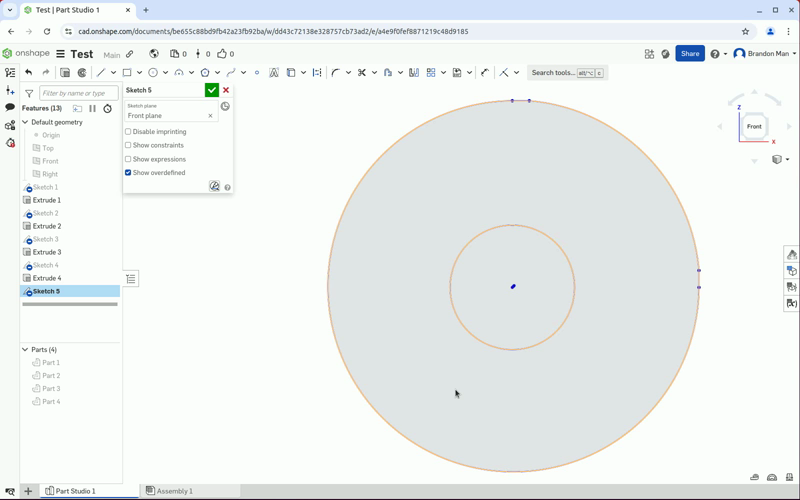
scroll(-6)
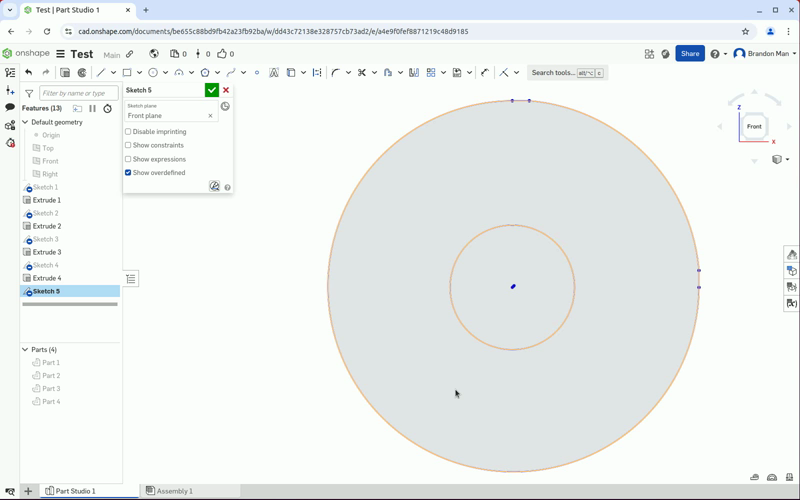
scroll(-6)
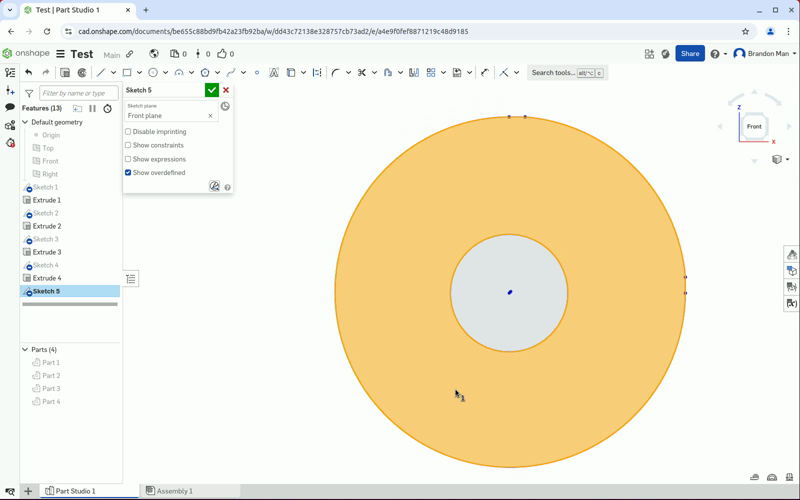
scroll(-6)
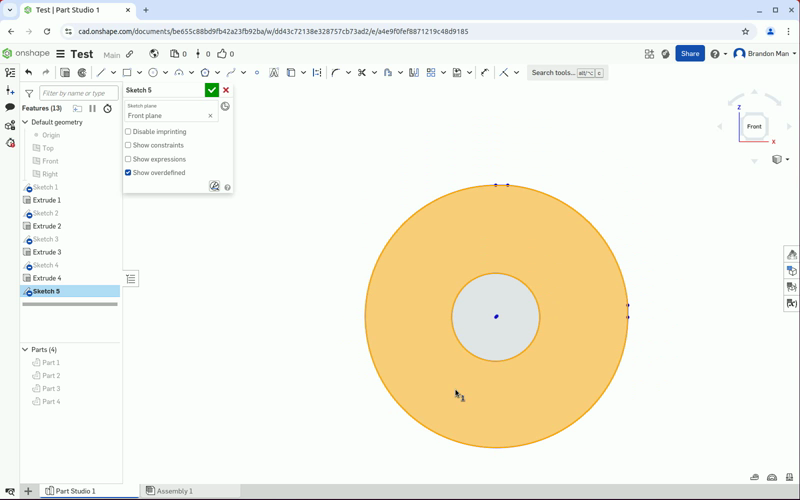
scroll(-6)
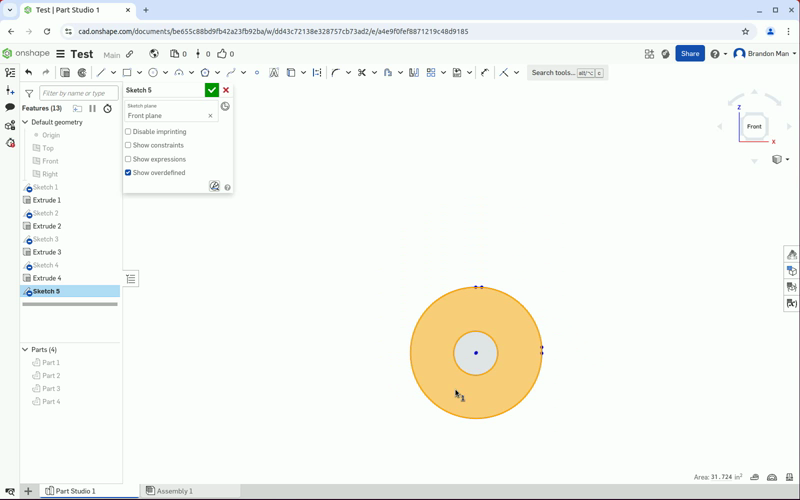
scroll(-6)
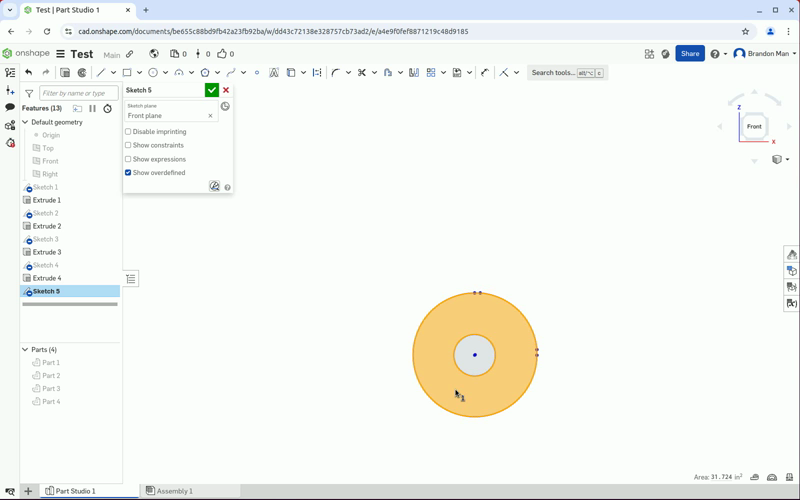
scroll(-6)
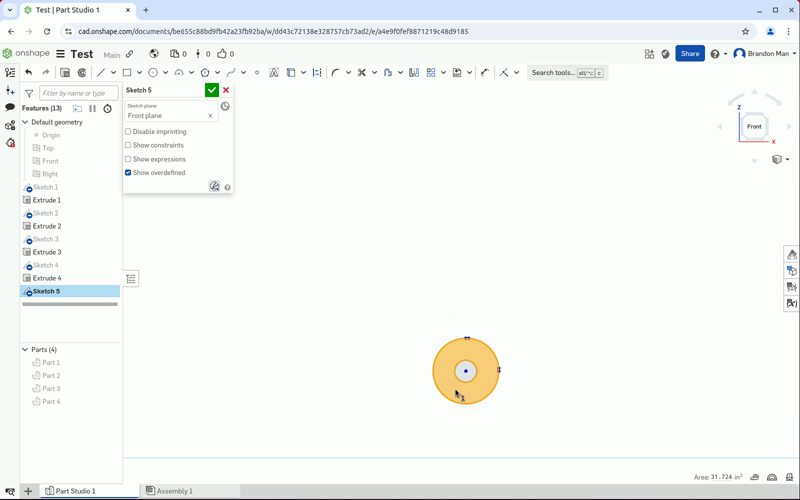
scroll(-6)
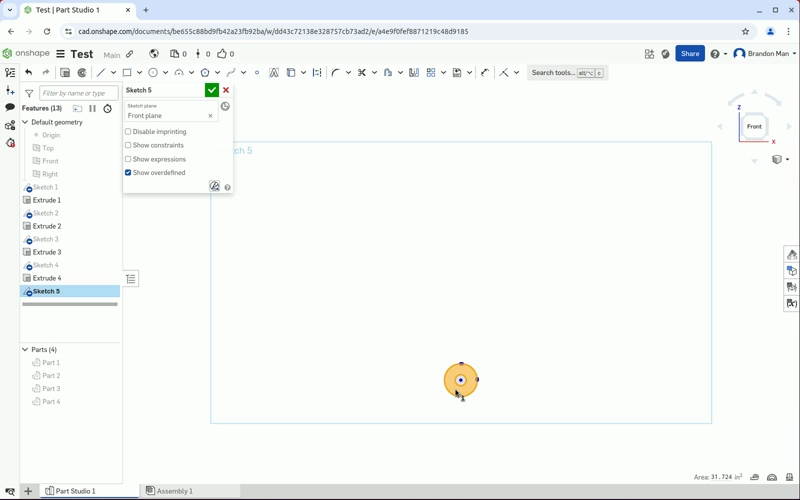
mouse_move(73, 352)
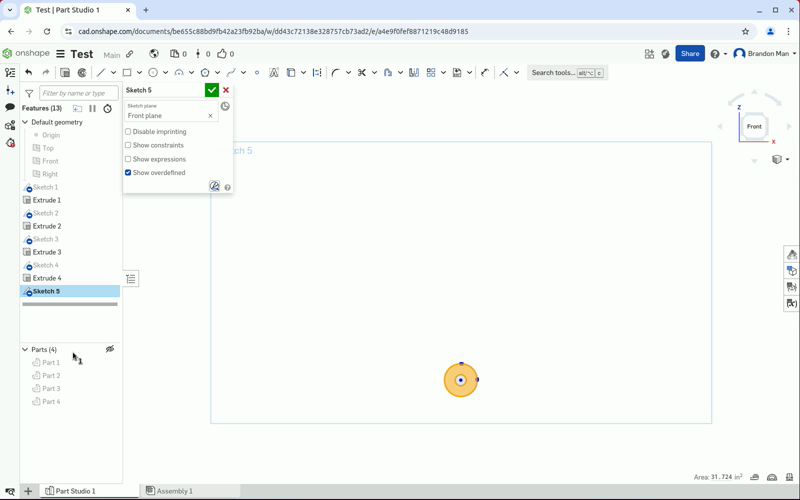
key(shift+y)
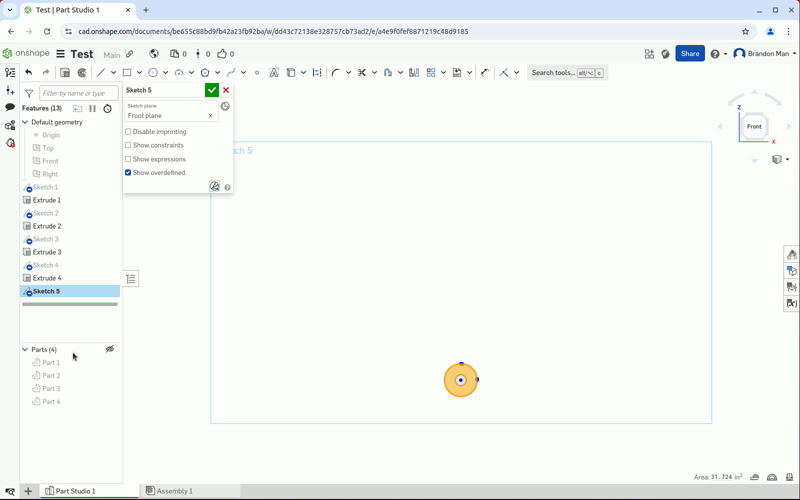
key(shift+e)
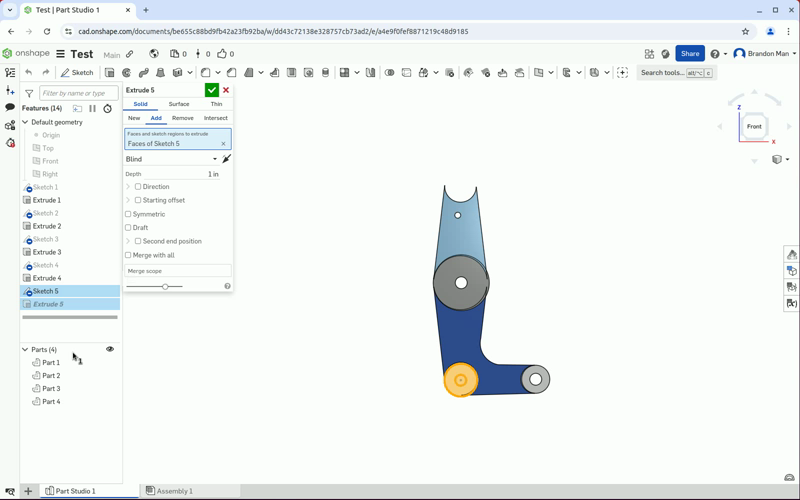
mouse_move(143, 106)
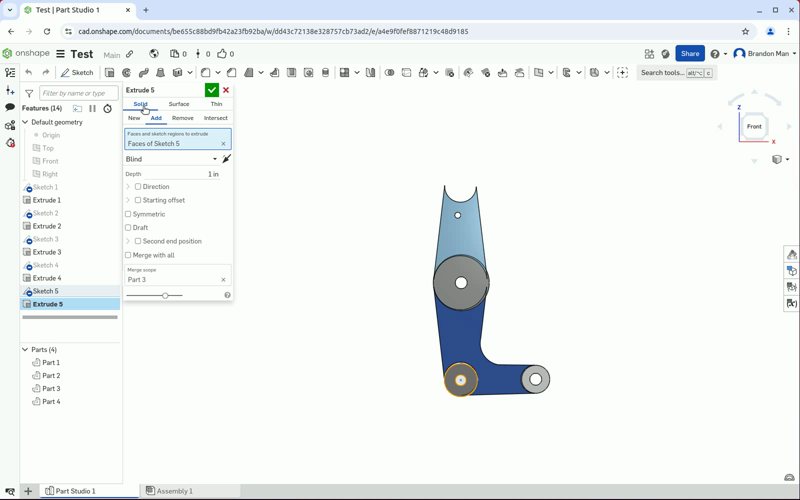
click(143, 106)
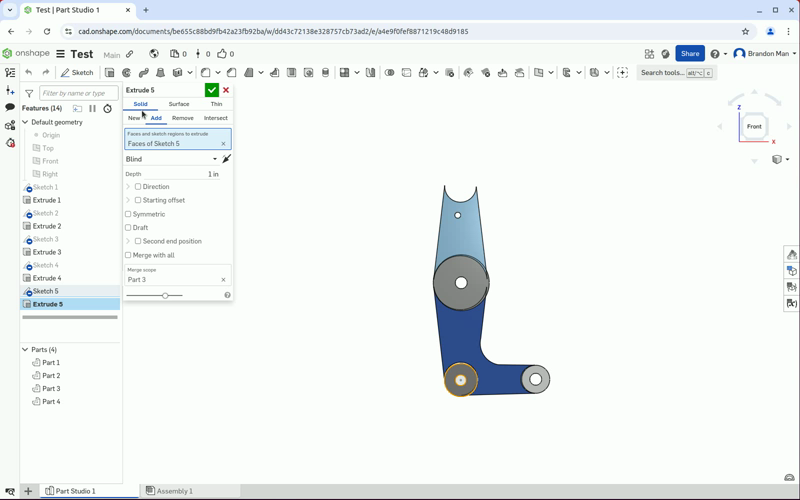
mouse_move(137, 120)
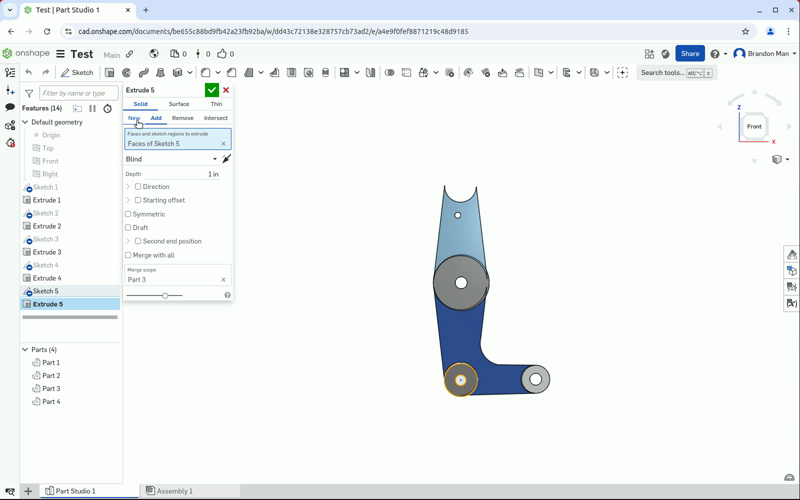
click(137, 120)
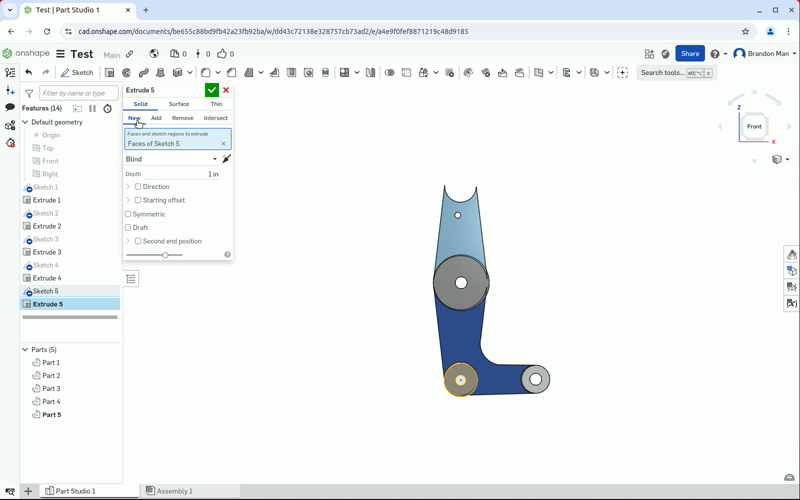
key(tab, 4)
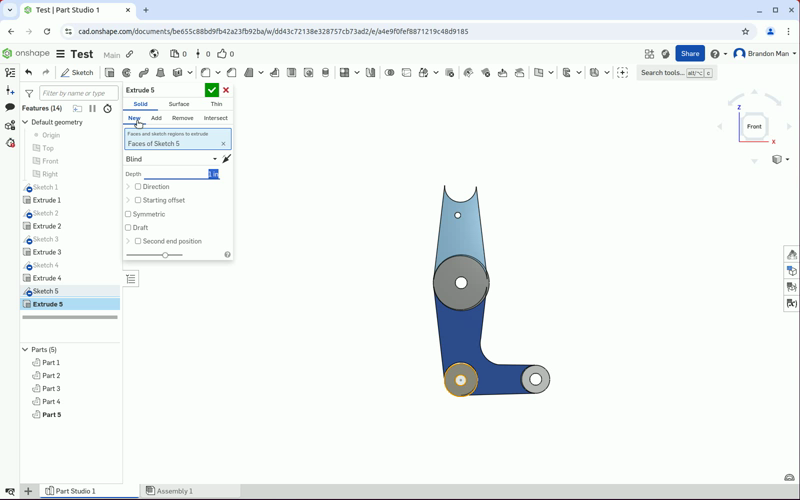
text(8.666)
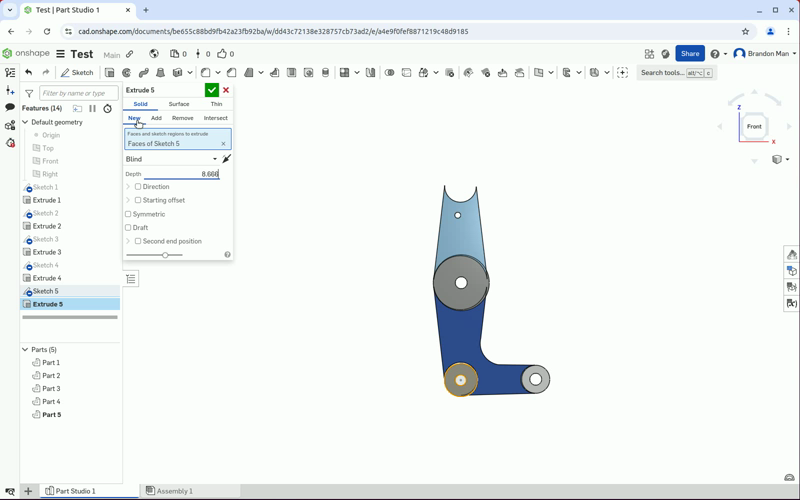
key(enter)
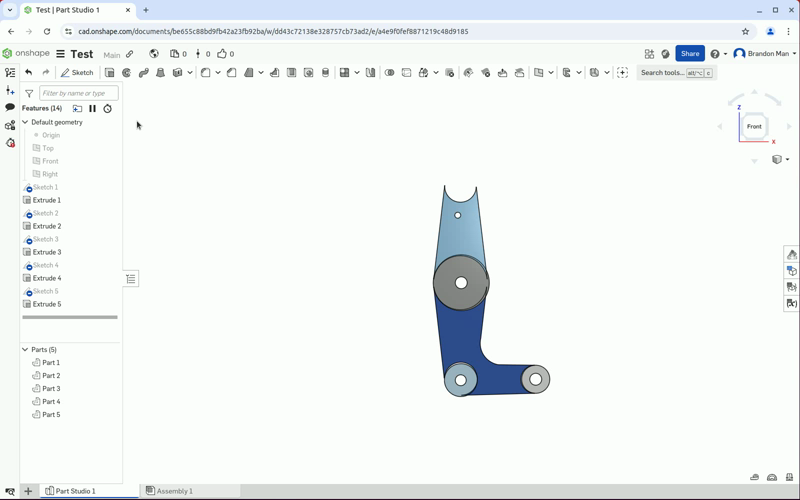
key(shift+h)
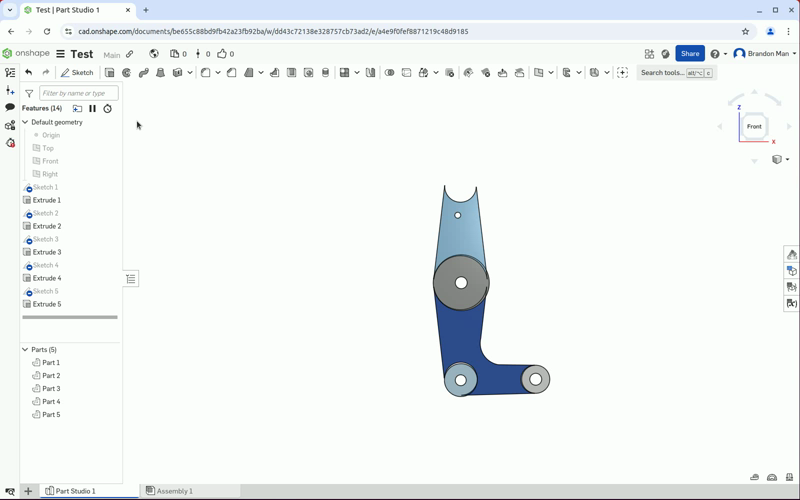
key(shift+h)
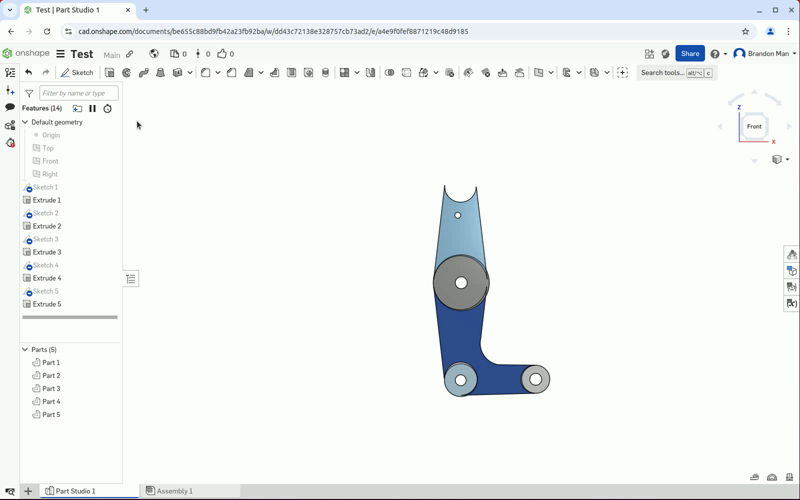
mouse_move(73, 189)
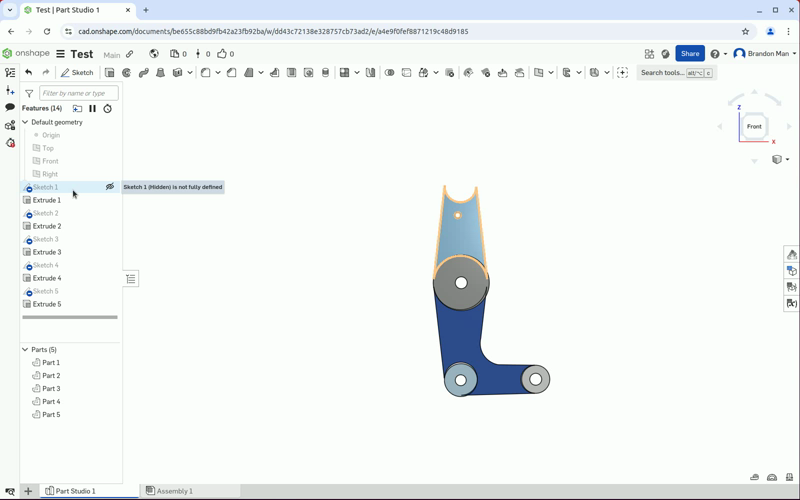
click(73, 189)
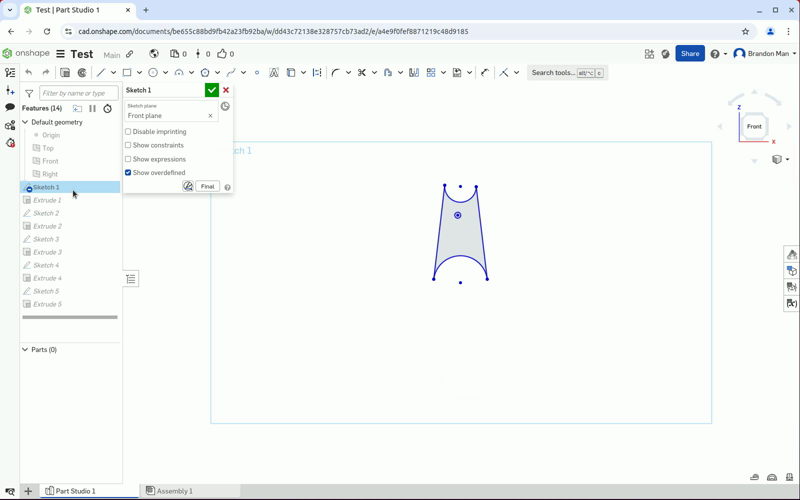
mouse_move(229, 92)
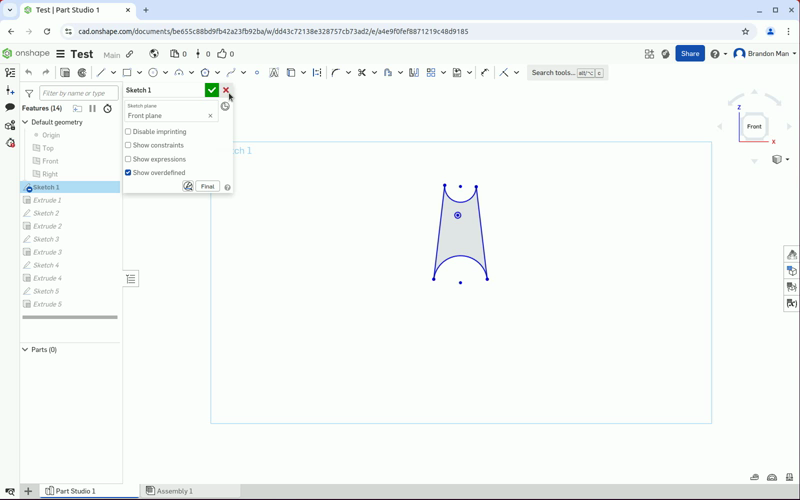
click(229, 92)
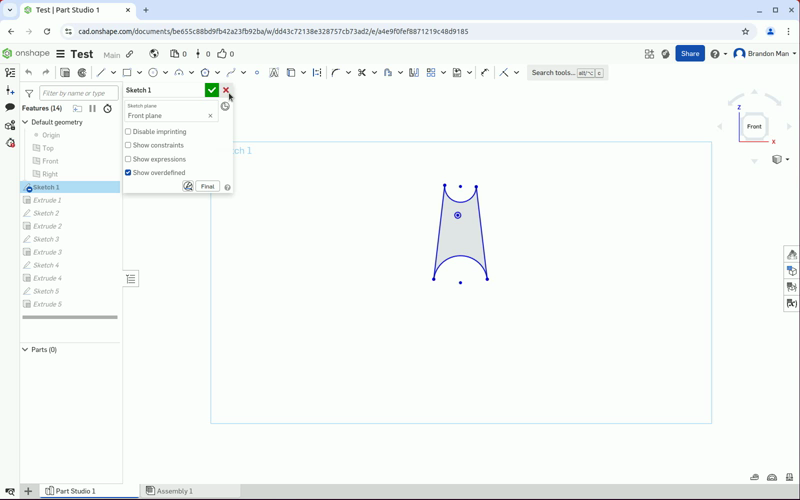
key(shift+s)
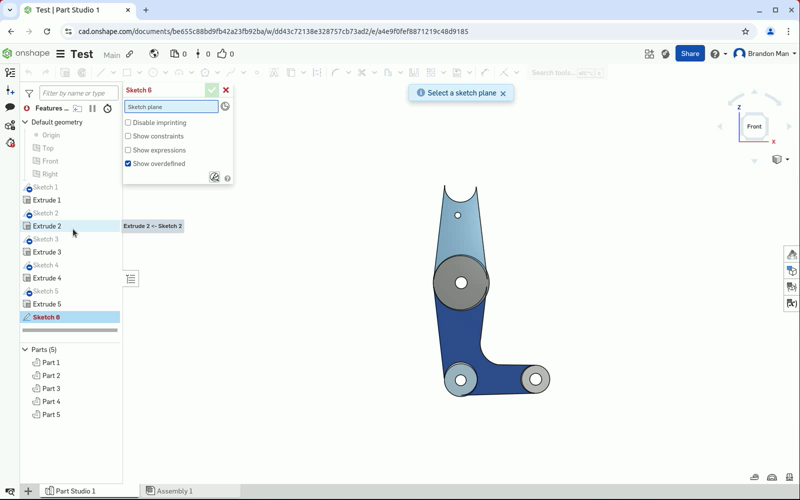
scroll(3)
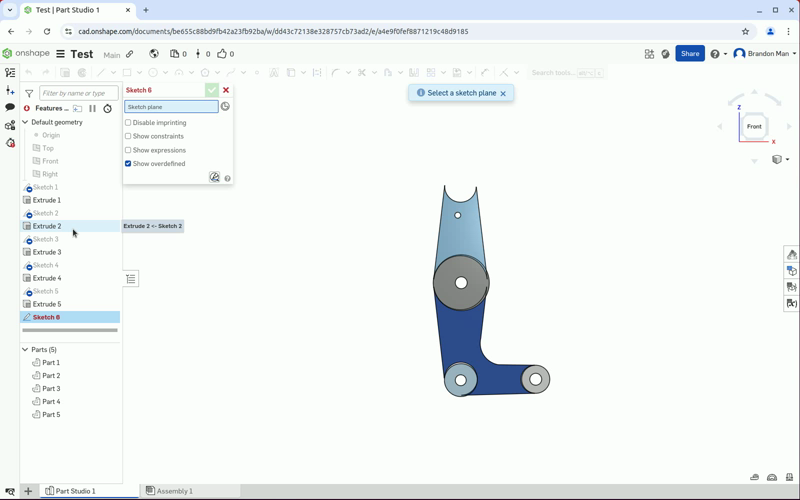
mouse_move(73, 163)
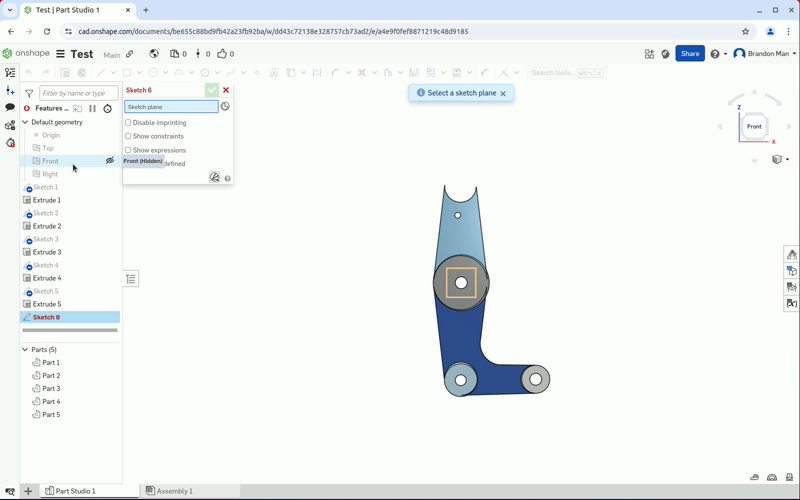
click(73, 163)
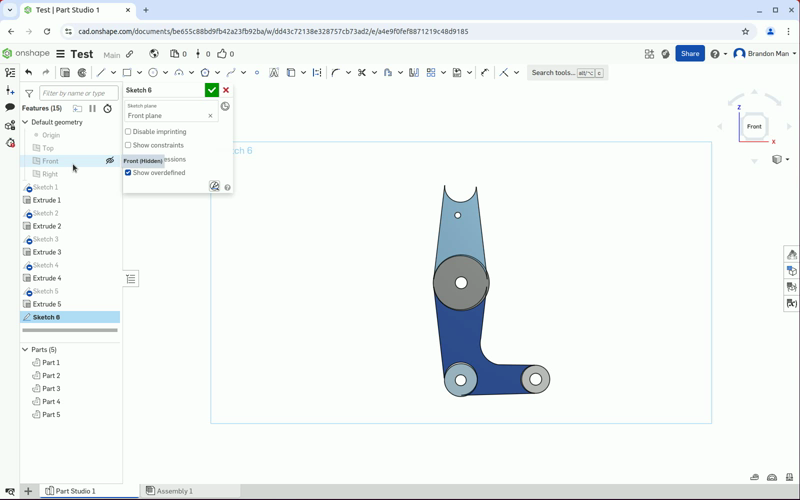
mouse_move(73, 352)
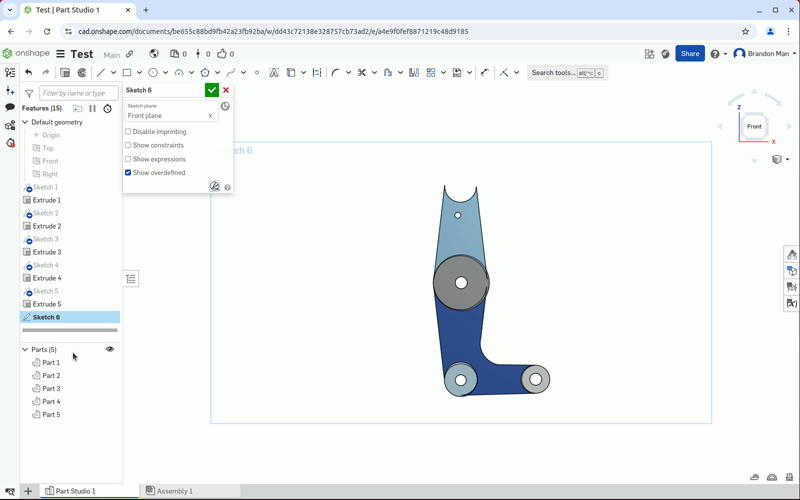
key(y)
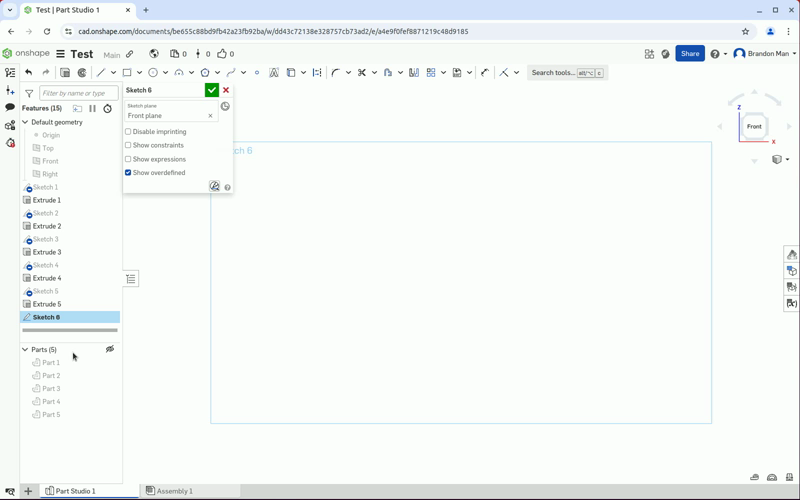
key(c)
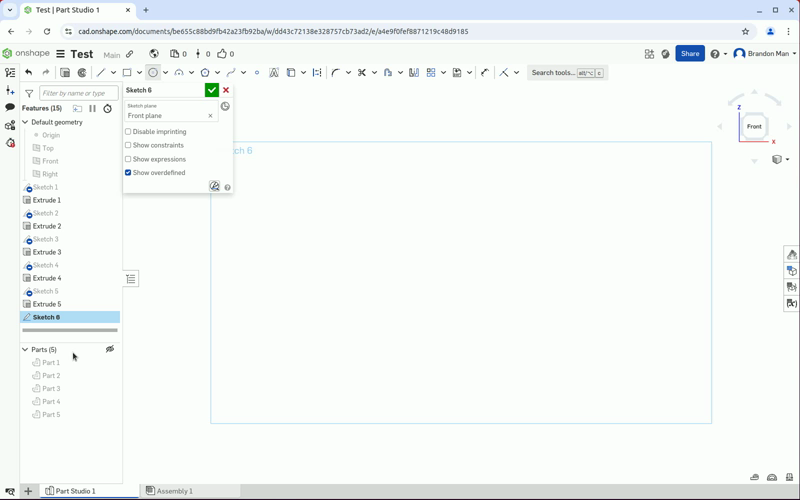
key_down(shift)
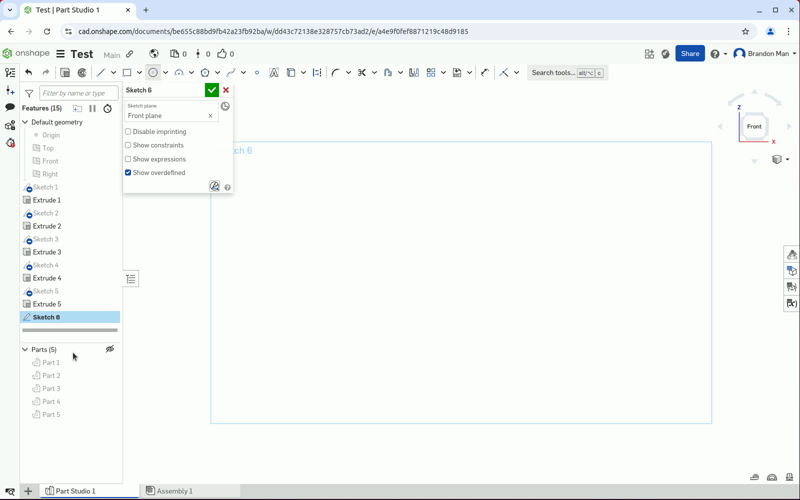
mouse_move(460, 186)
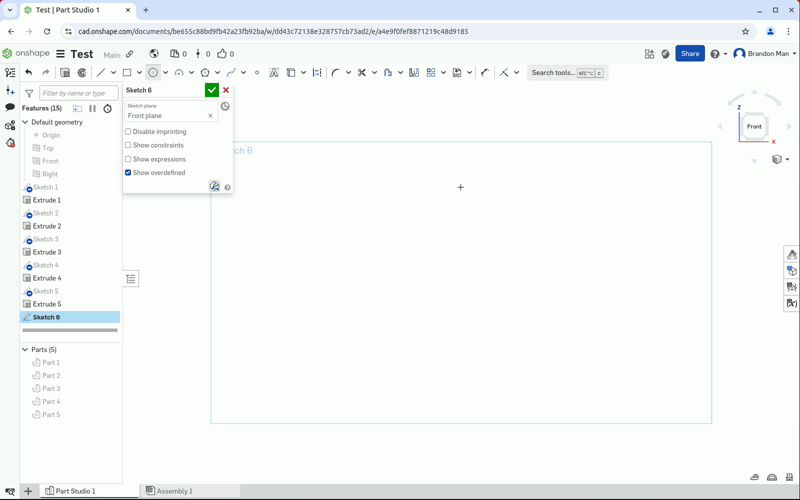
click(460, 186)
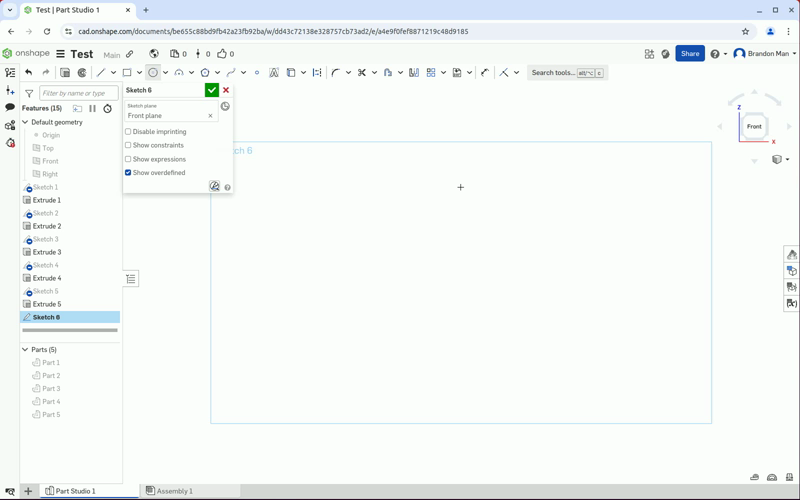
key_up(shift)
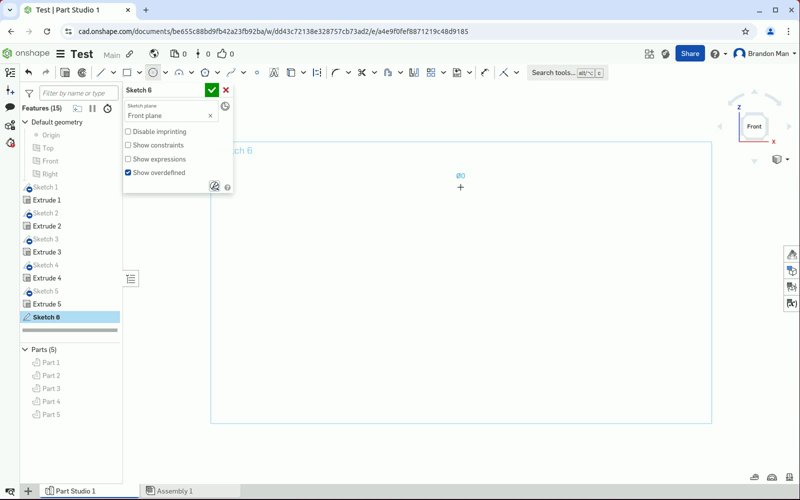
mouse_move(477, 186)
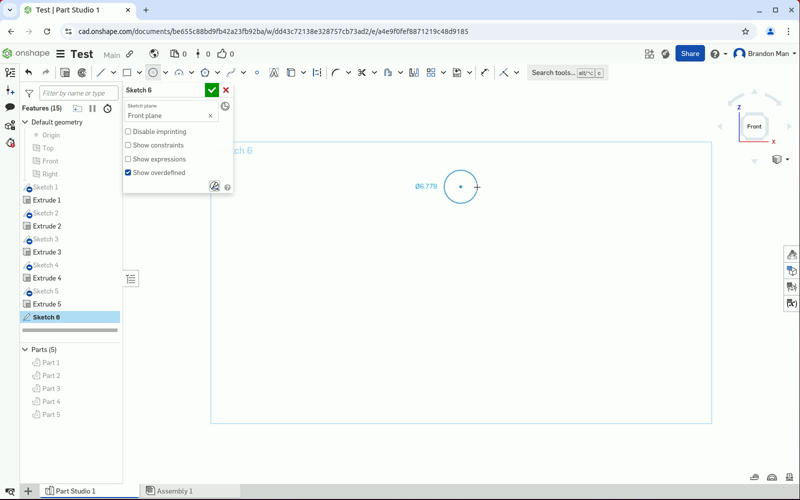
click(477, 186)
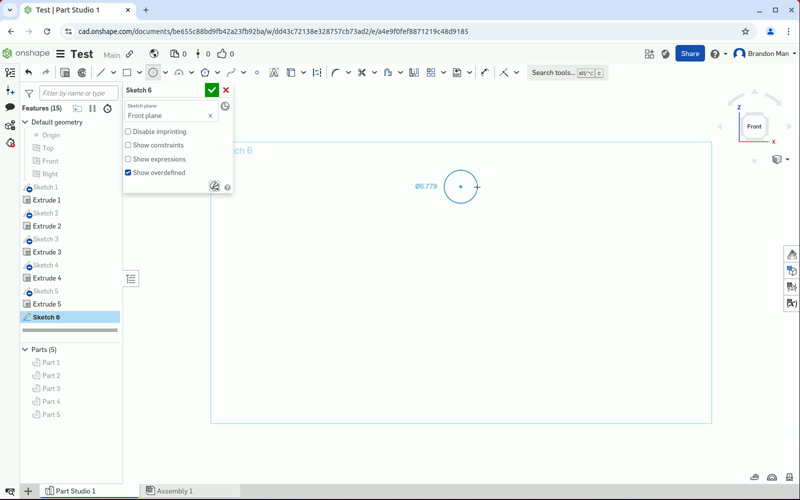
key(esc)
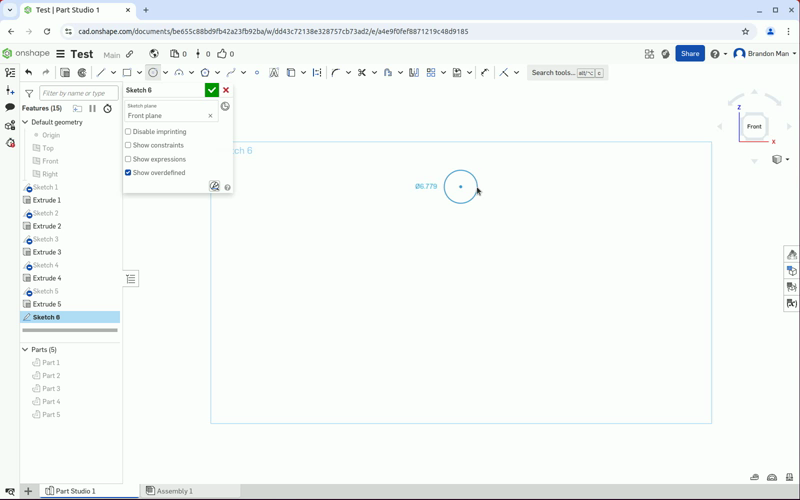
key(c)
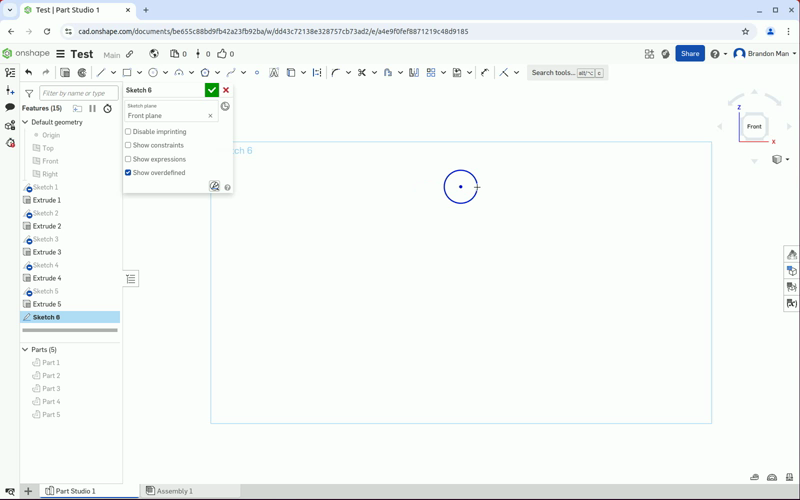
key_down(shift)
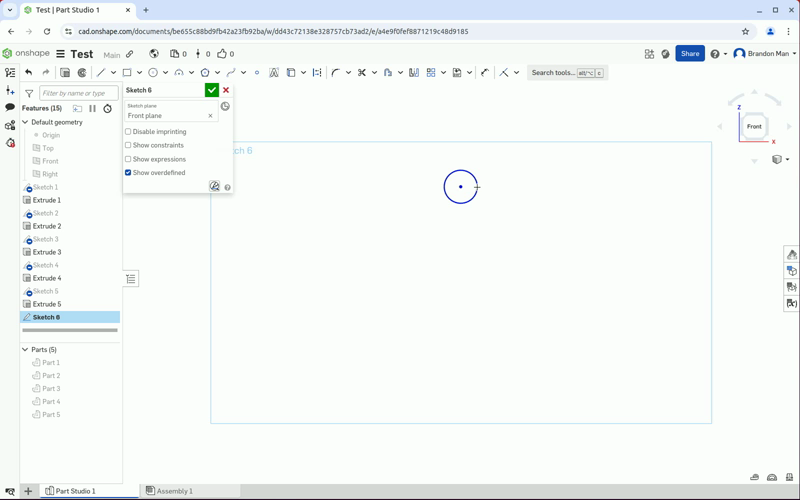
mouse_move(460, 186)
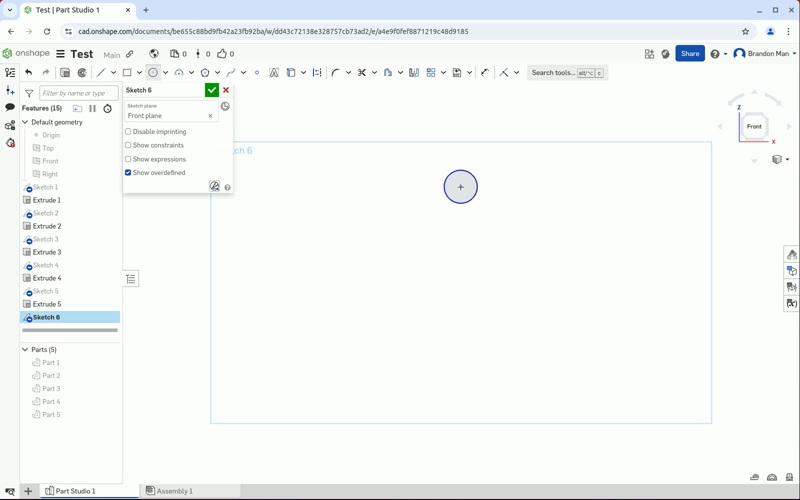
click(460, 186)
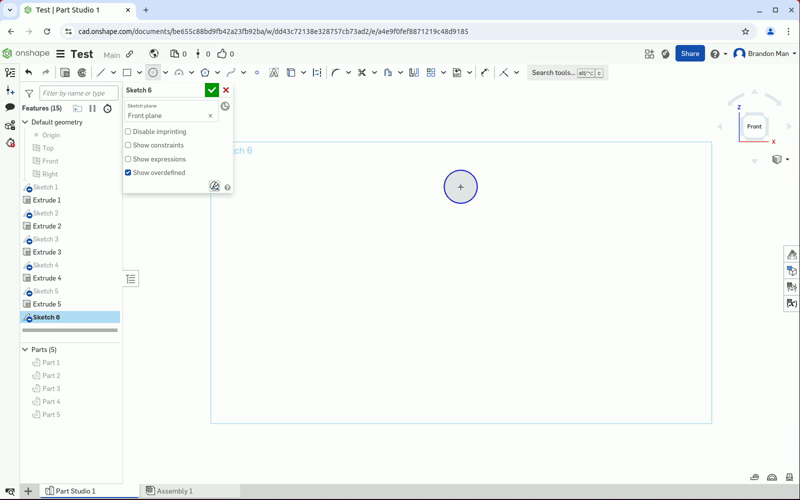
key_up(shift)
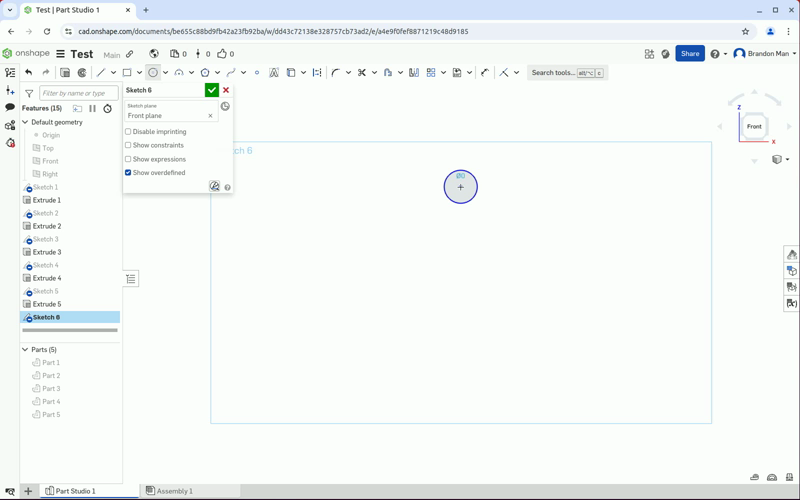
mouse_move(466, 186)
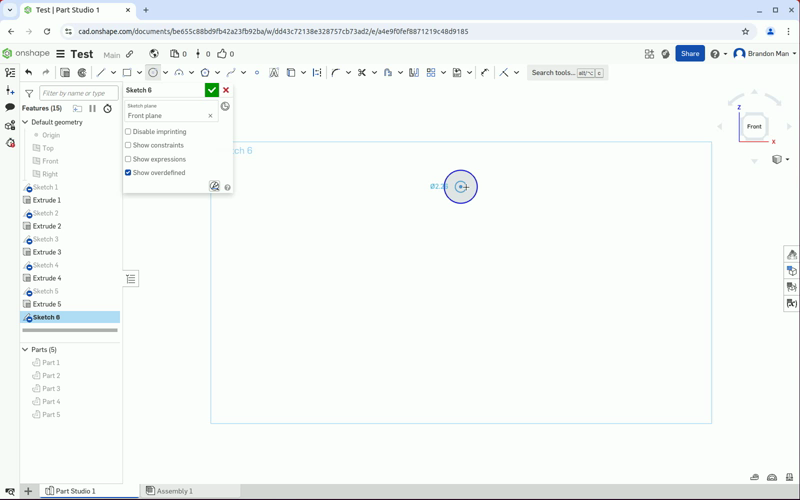
click(466, 186)
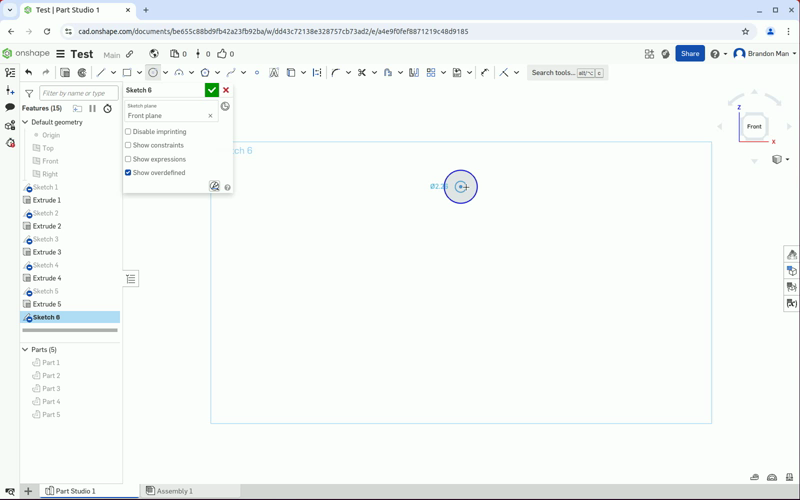
key(esc)
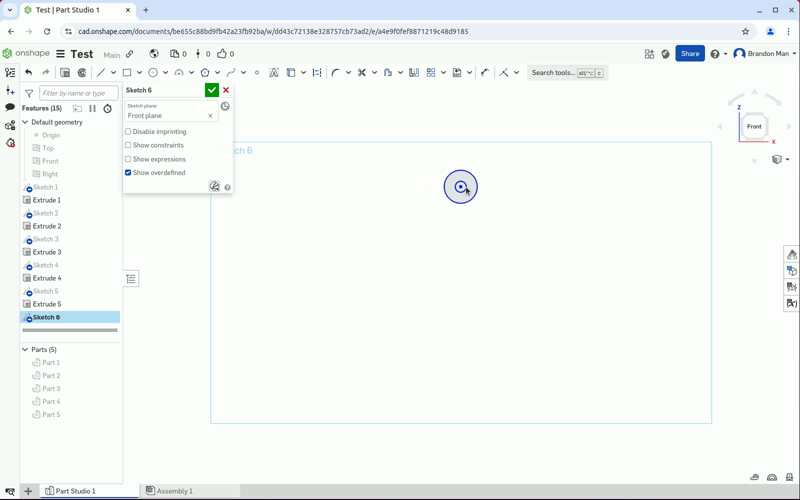
mouse_move(457, 200)
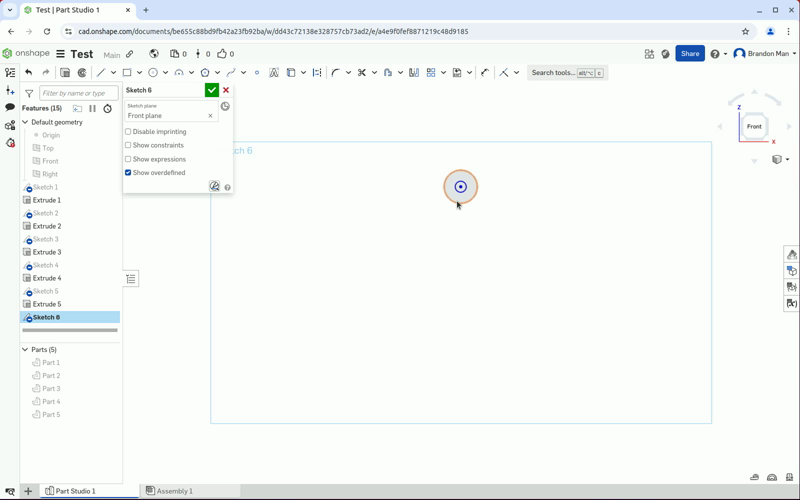
scroll(6)
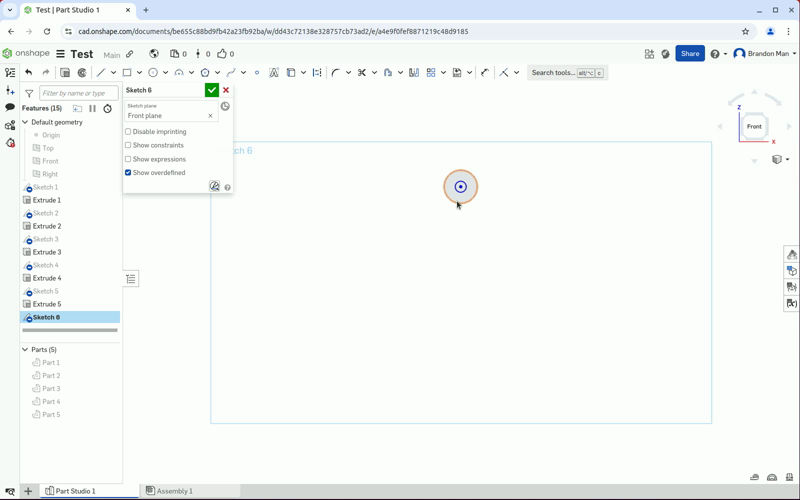
scroll(6)
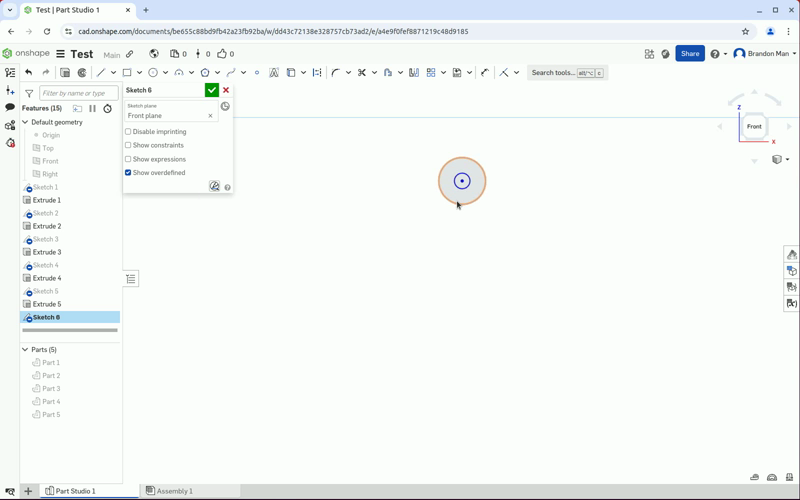
scroll(6)
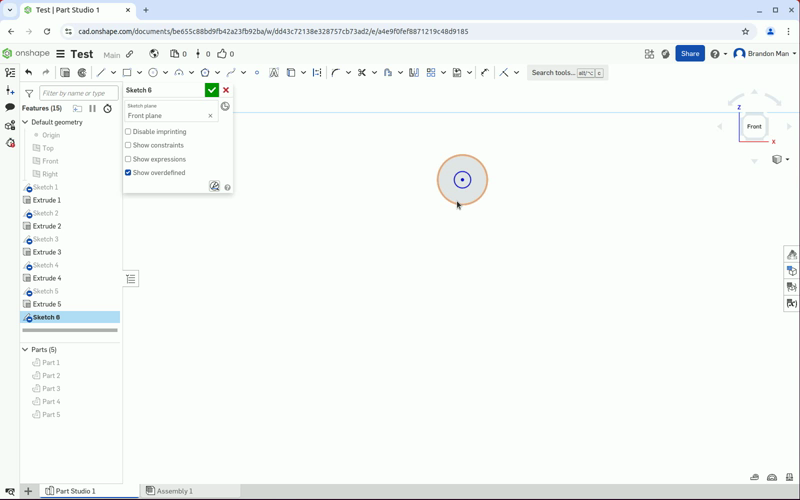
scroll(6)
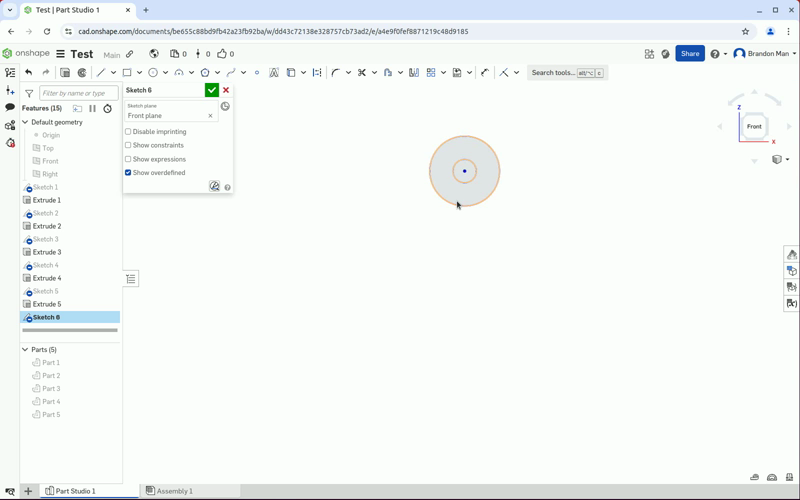
scroll(6)
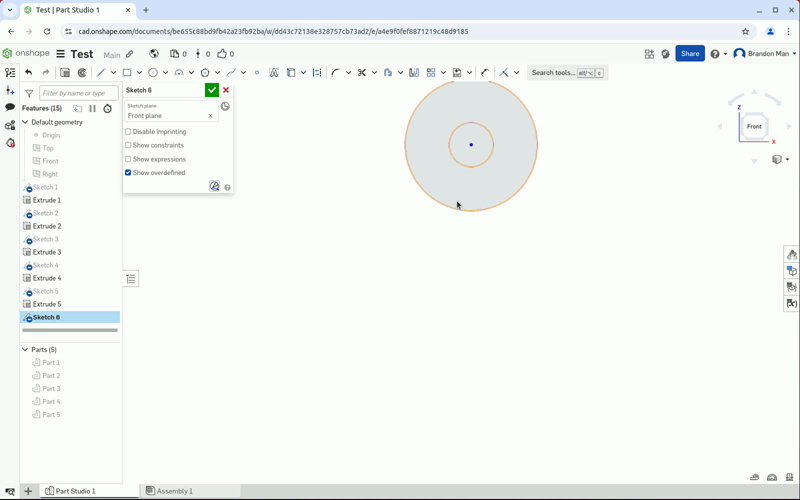
scroll(6)
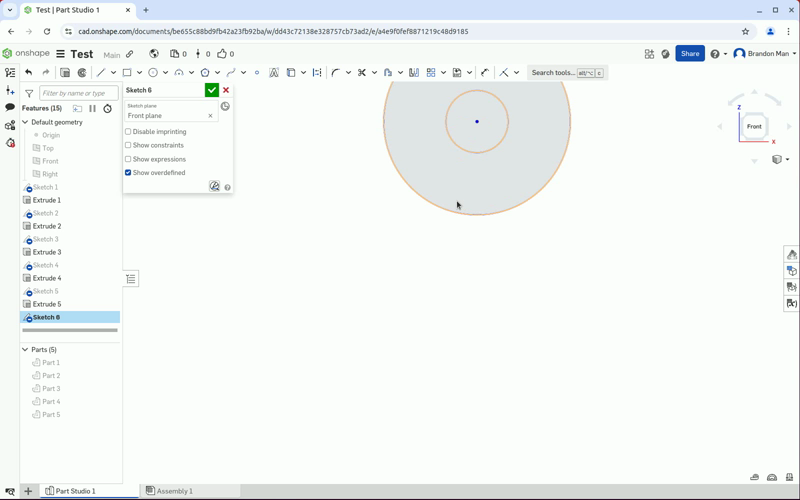
scroll(6)
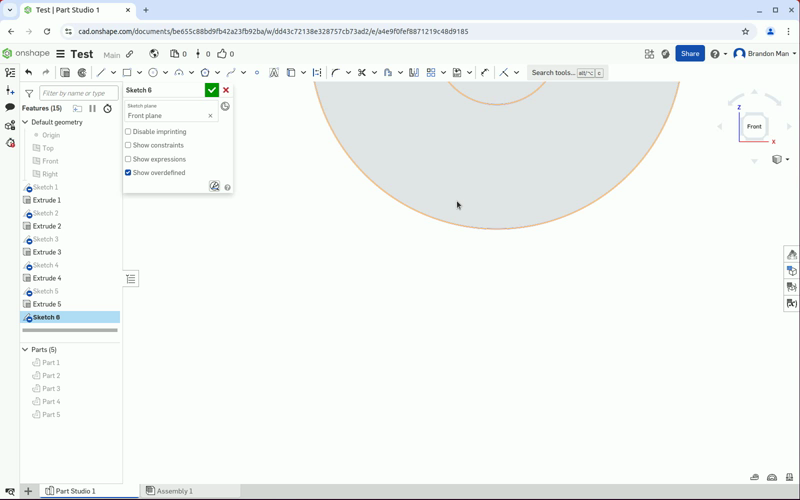
click(457, 200)
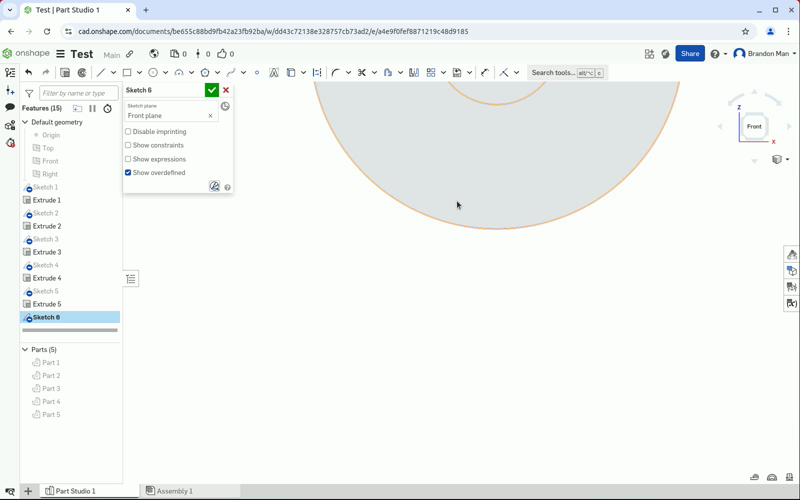
scroll(-6)
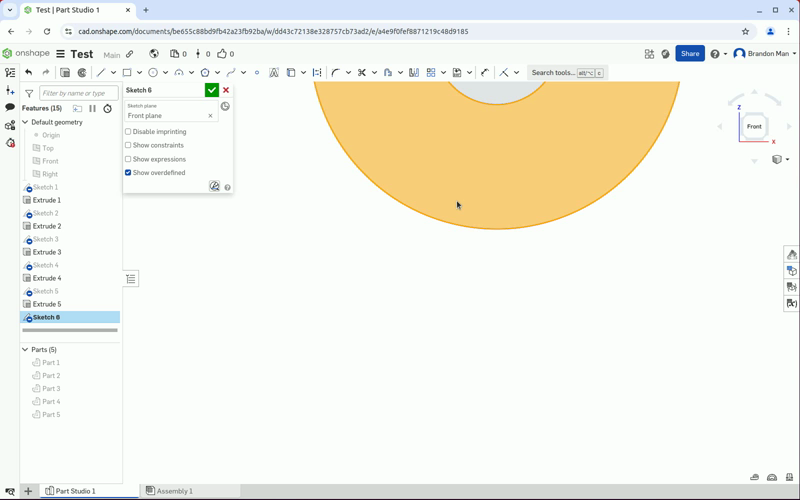
scroll(-6)
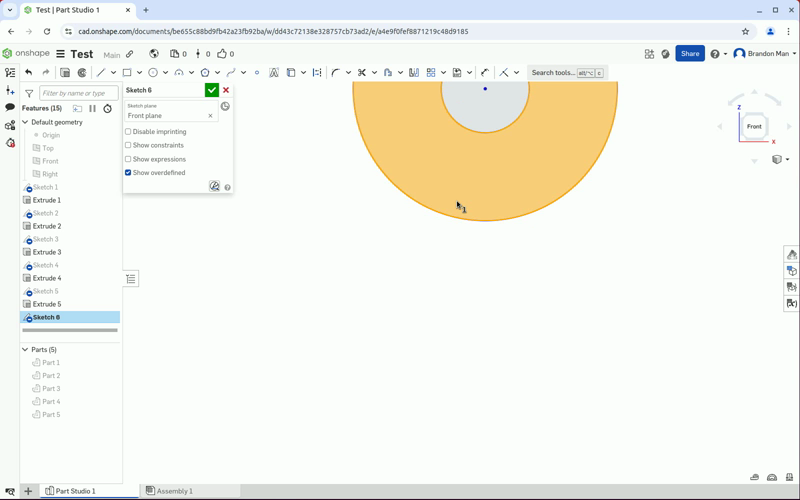
scroll(-6)
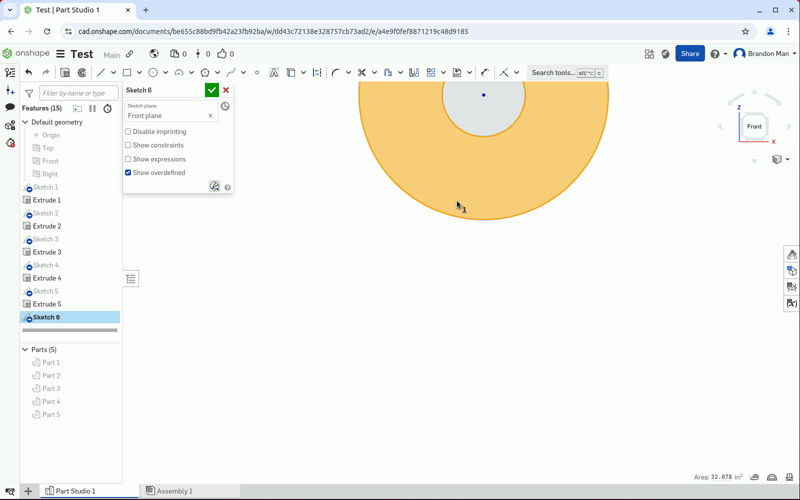
scroll(-6)
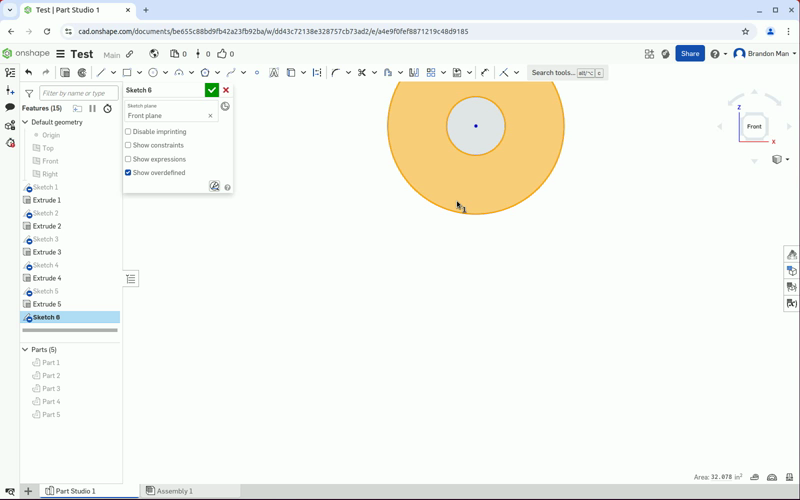
scroll(-6)
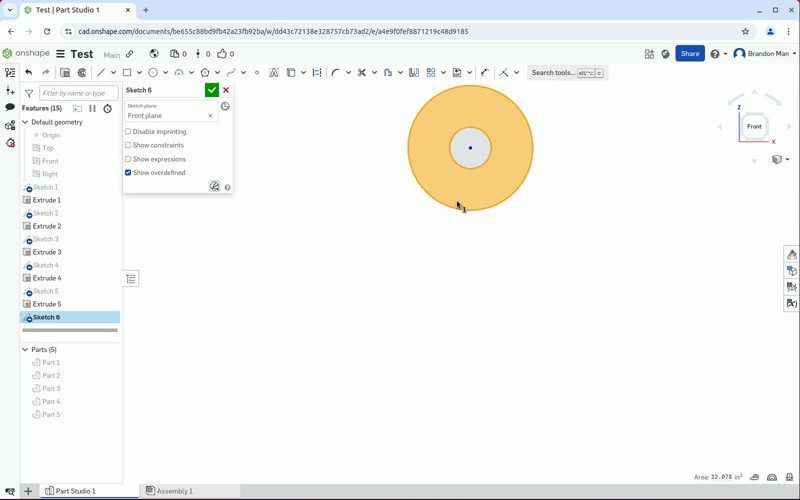
scroll(-6)
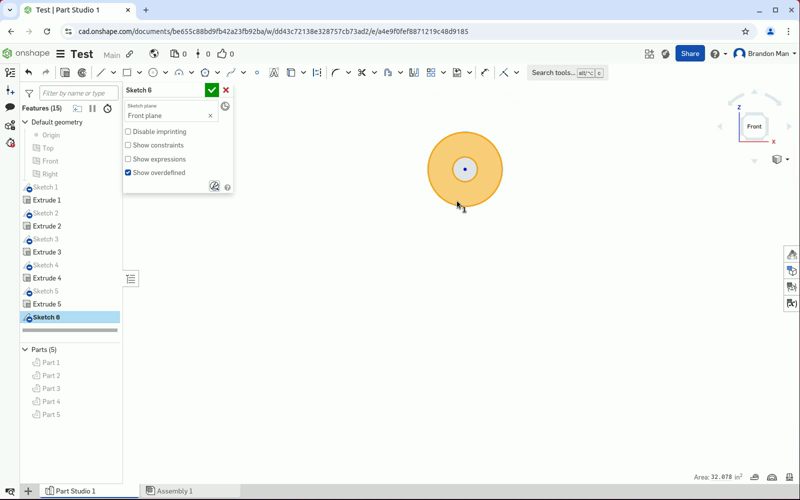
scroll(-6)
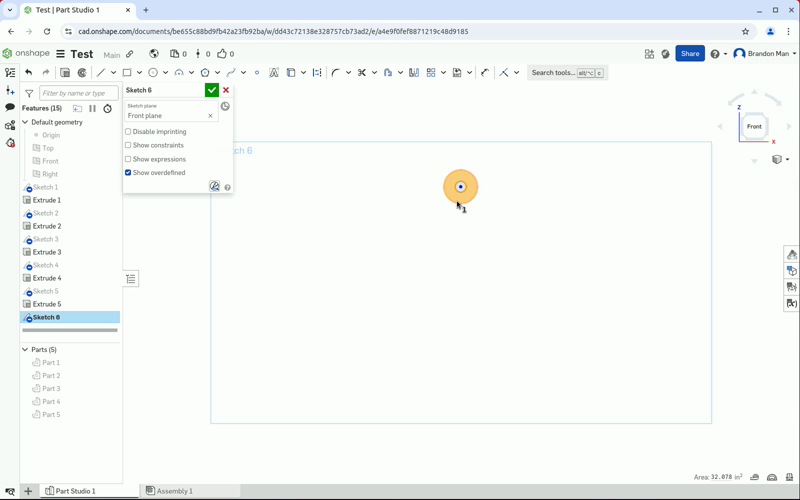
mouse_move(73, 352)
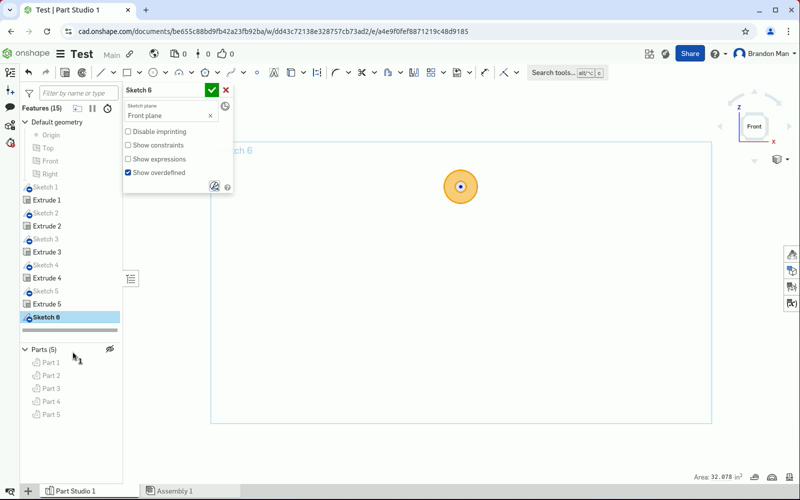
key(shift+y)
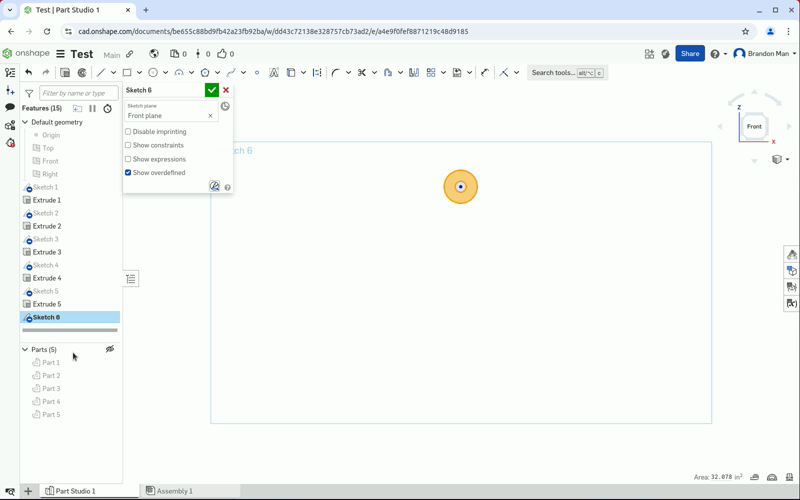
key(shift+e)
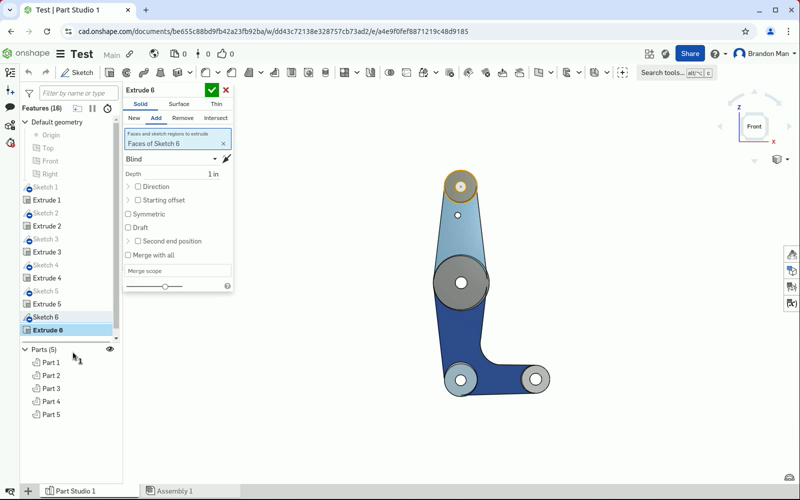
mouse_move(143, 106)
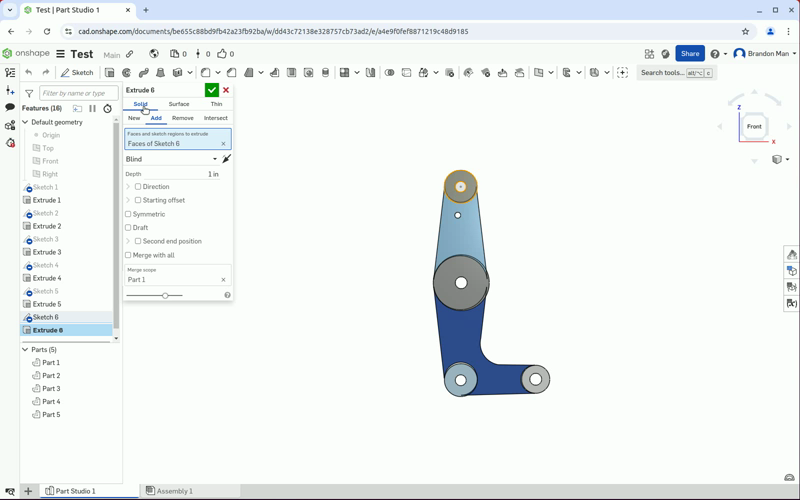
click(143, 106)
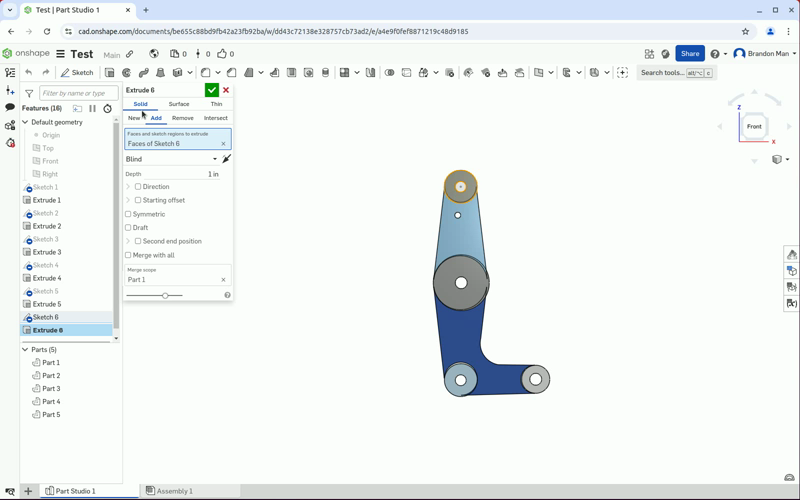
mouse_move(137, 120)
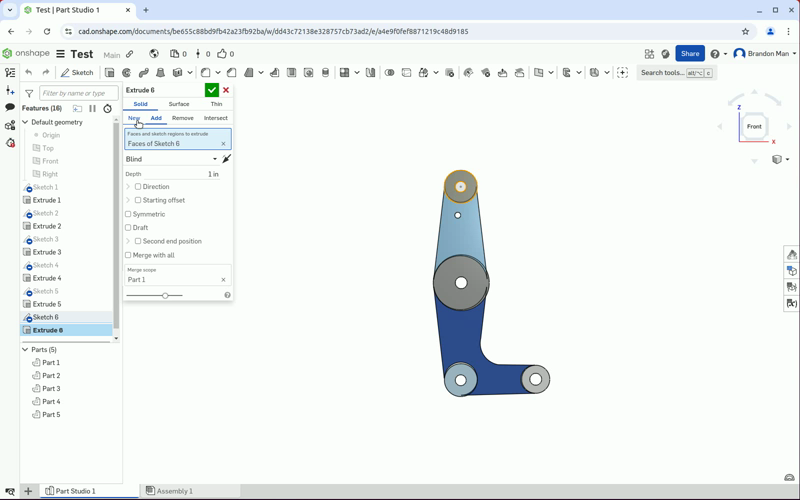
click(137, 120)
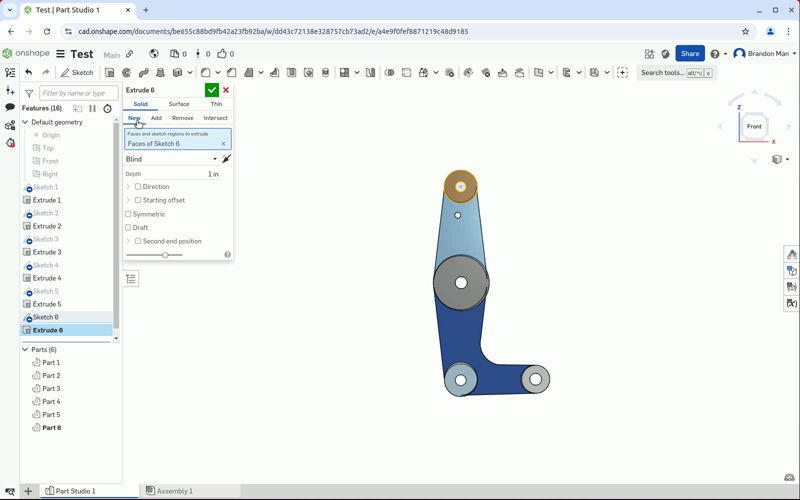
key(tab, 4)
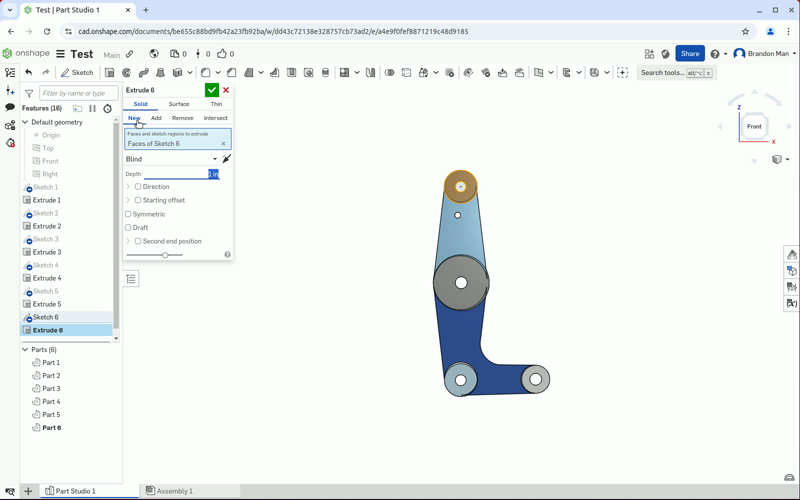
text(8.666)
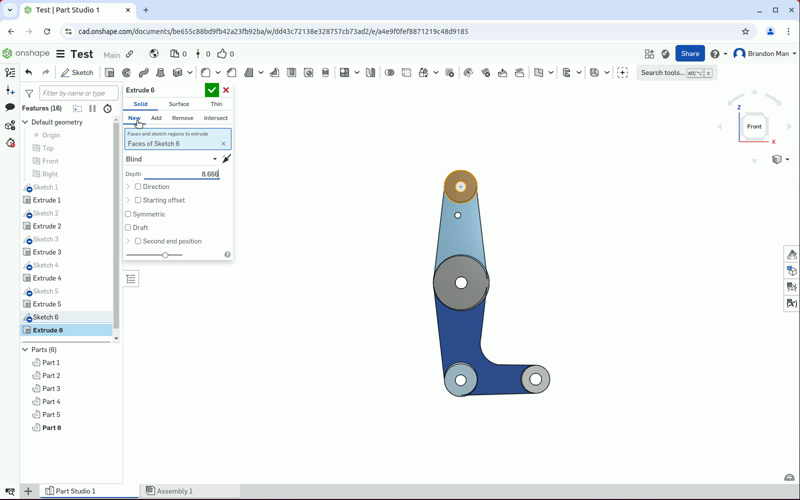
key(enter)
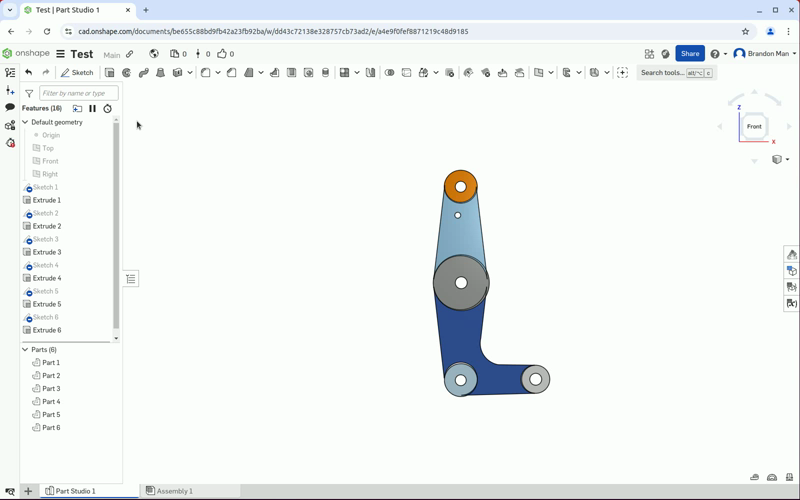
key(shift+h)
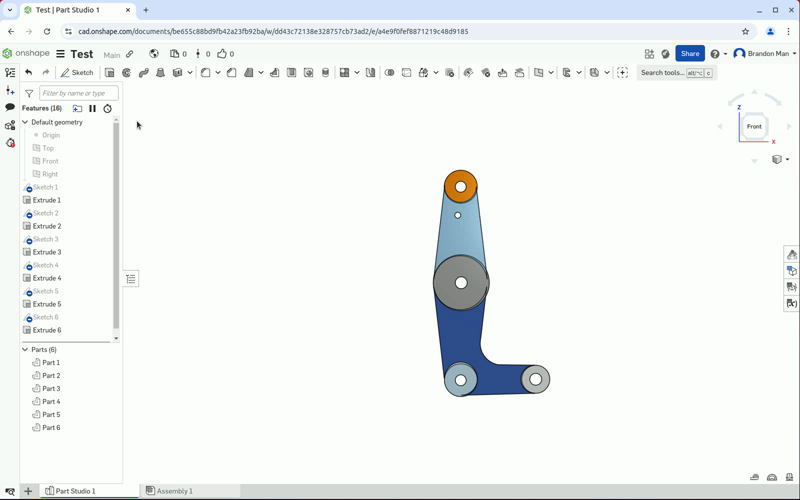
key(shift+h)
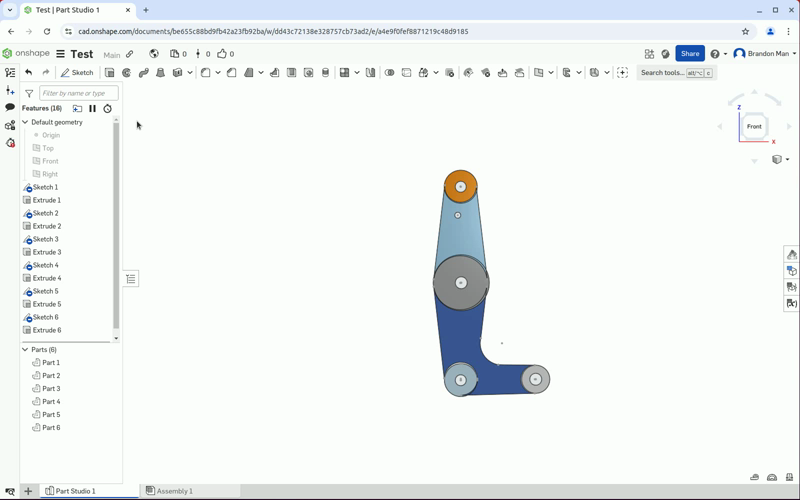
key(shift+7)
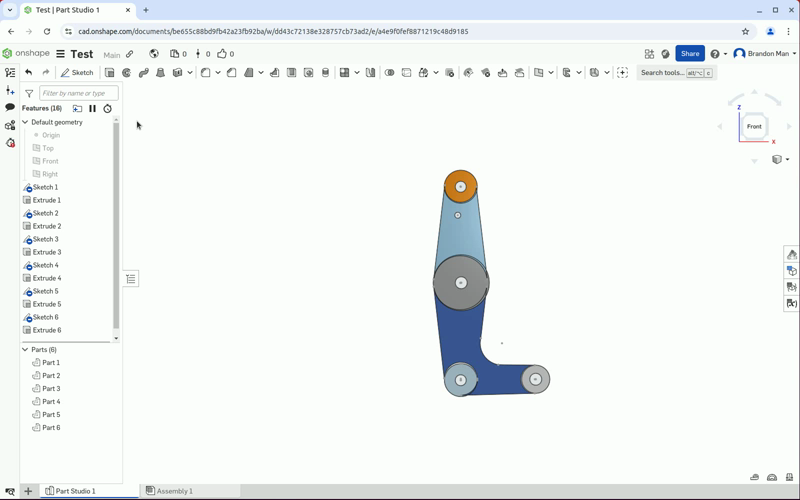
key(left, 2)
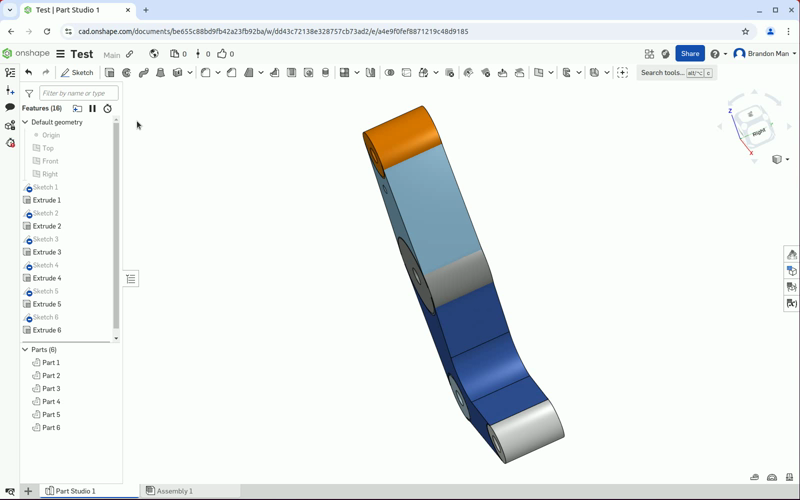
key(down, 2)
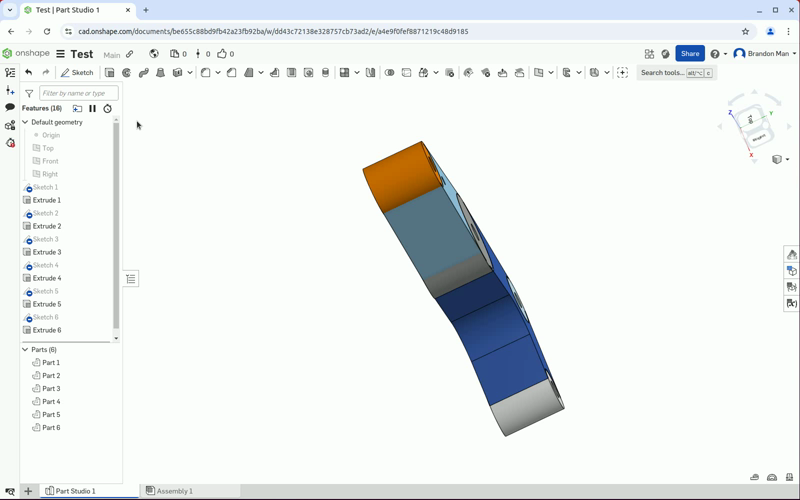
key(up, 2)
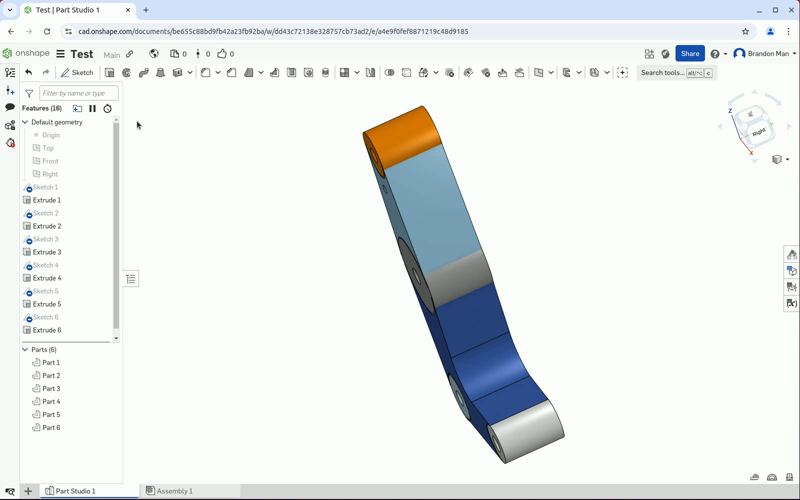
key(right, 2)
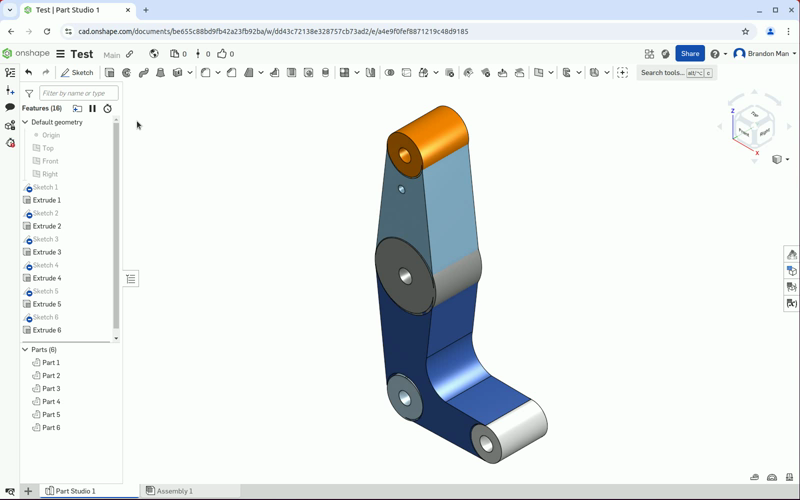
mouse_move(69, 189)
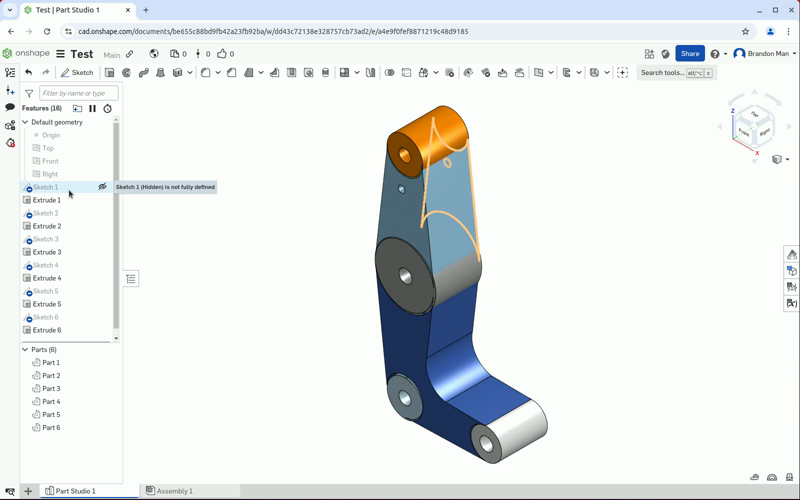
click(69, 189)